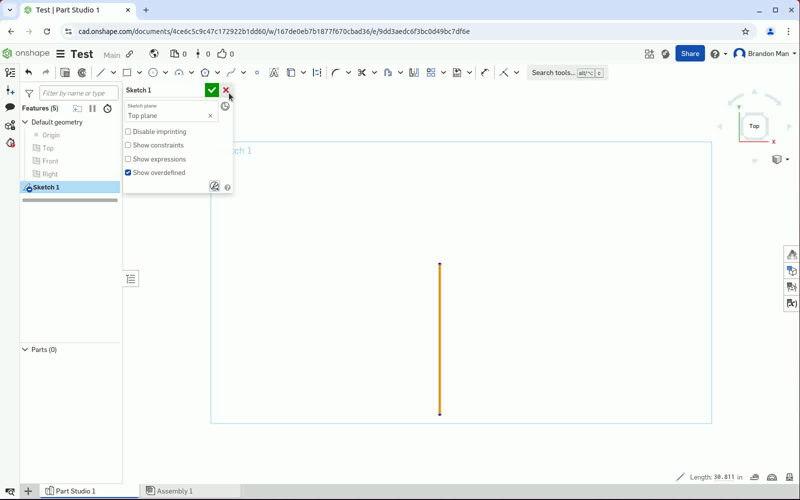
key(shift+h)
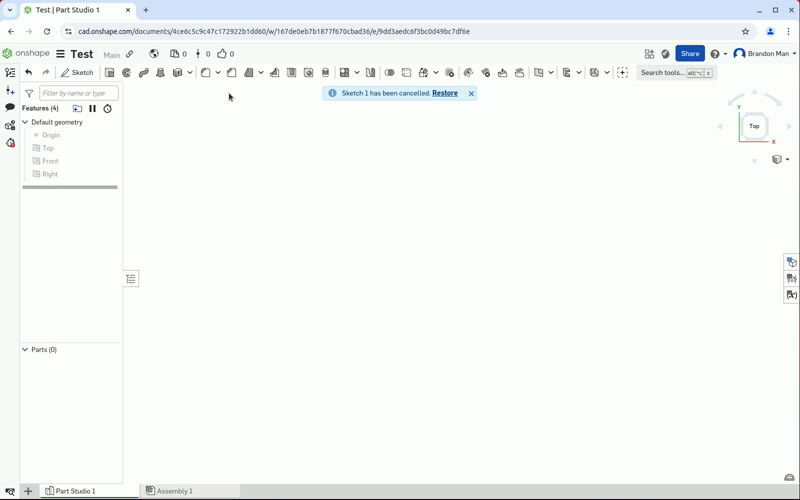
mouse_move(73, 352)
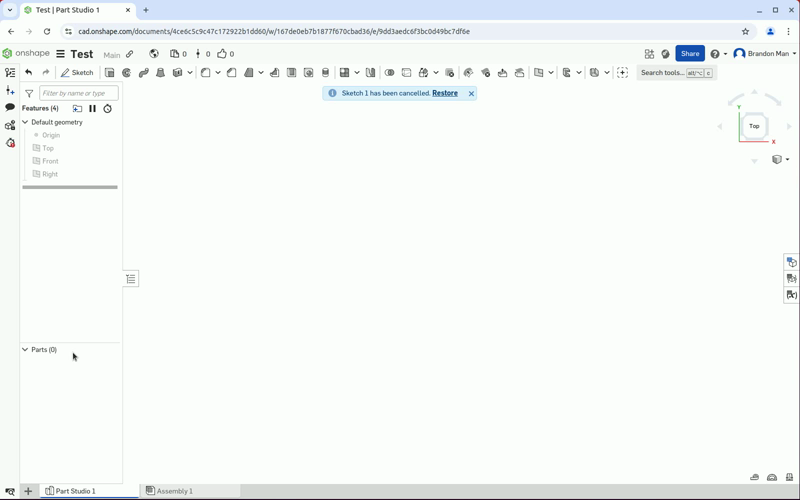
key(y)
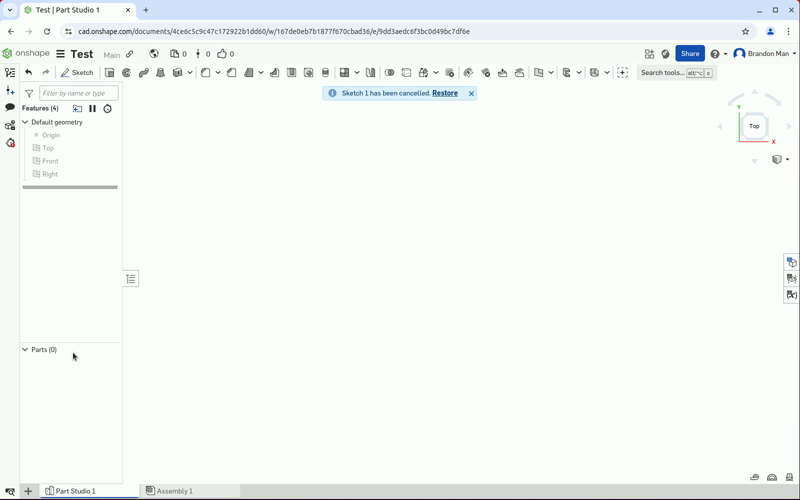
key(shift+p)
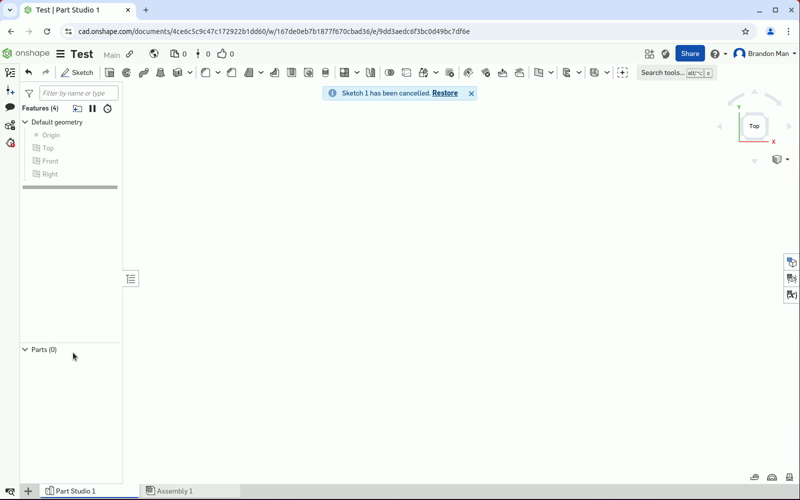
key(space)
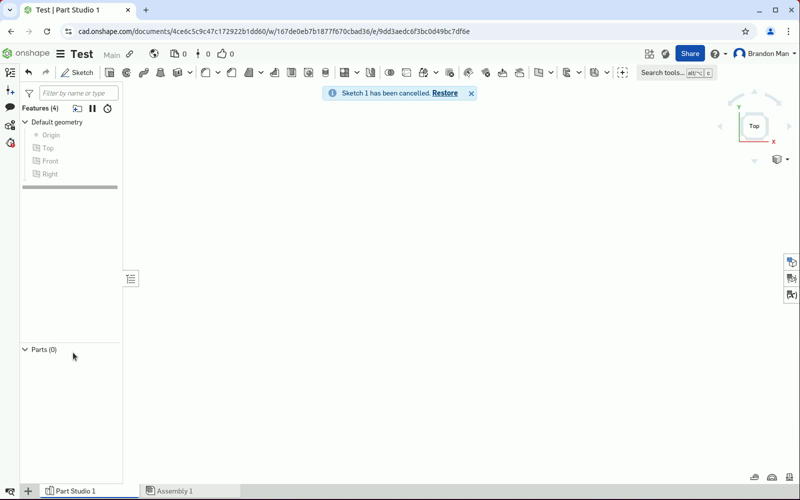
key_down(shift)
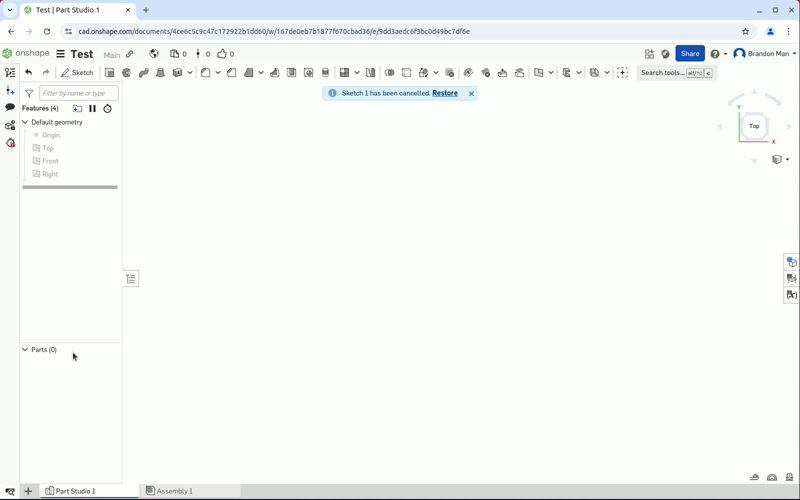
key(up)
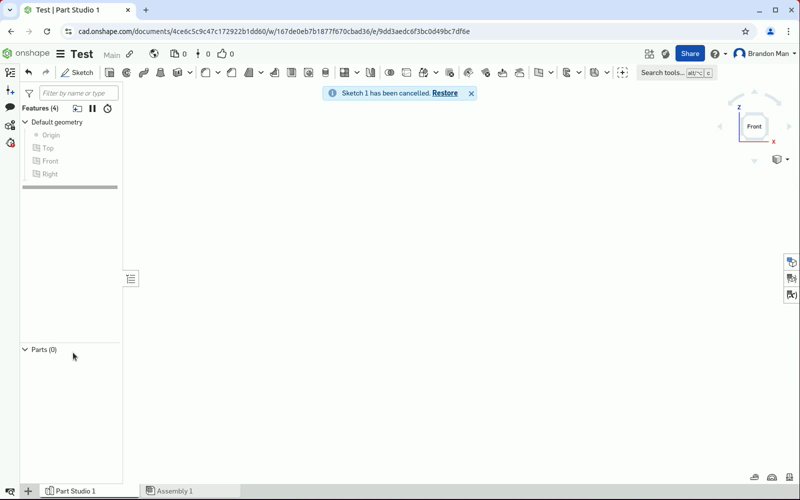
key_up(shift)
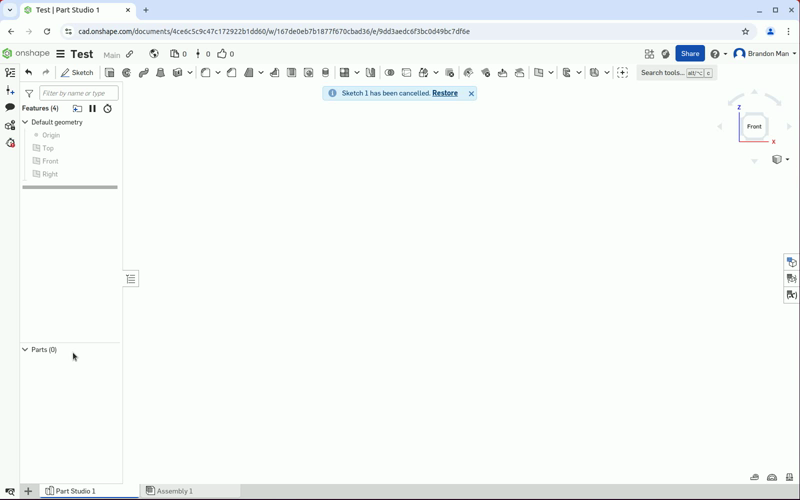
mouse_move(73, 352)
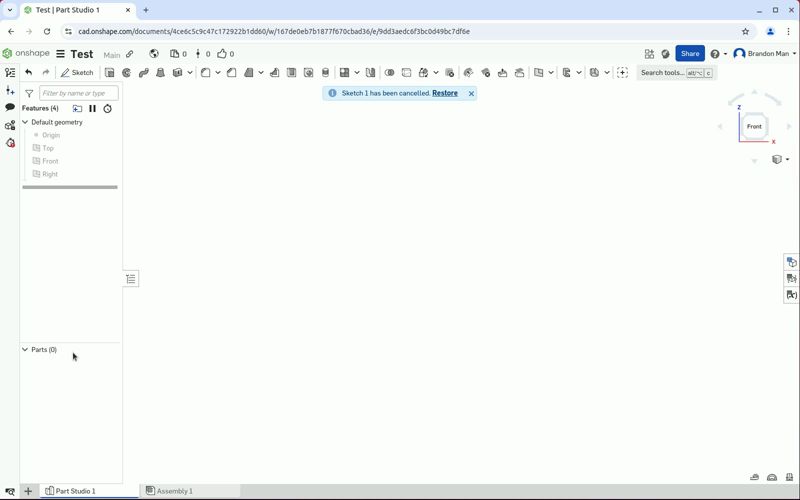
key(shift+y)
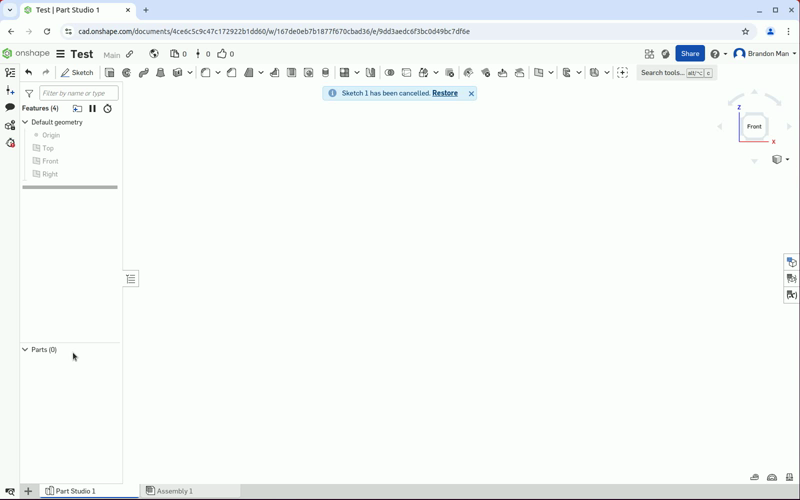
key(shift+s)
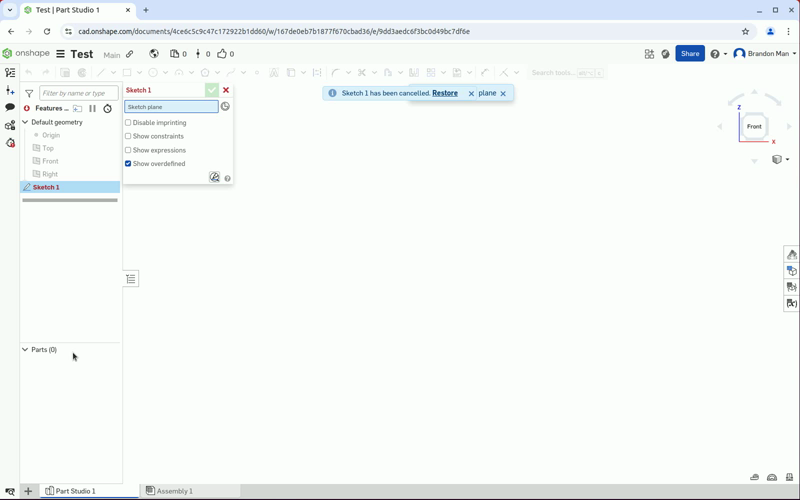
mouse_move(73, 163)
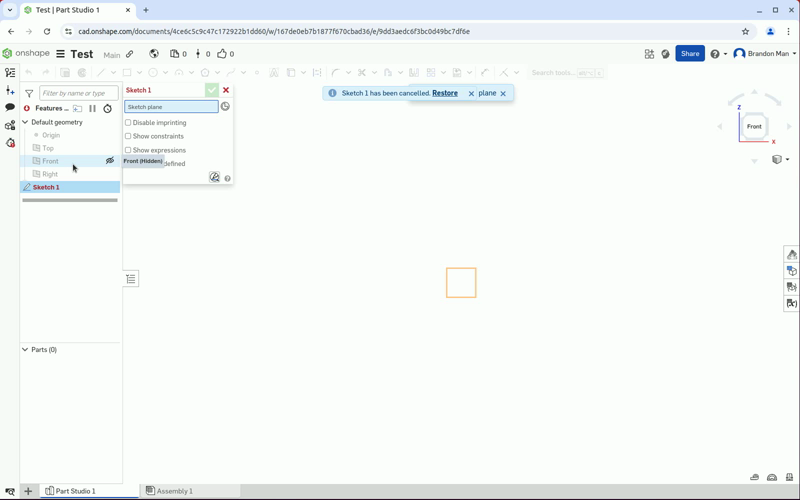
click(73, 163)
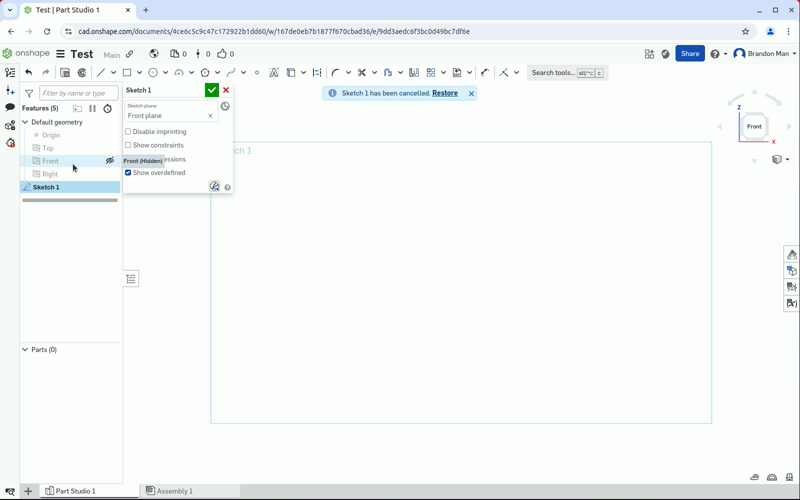
mouse_move(73, 352)
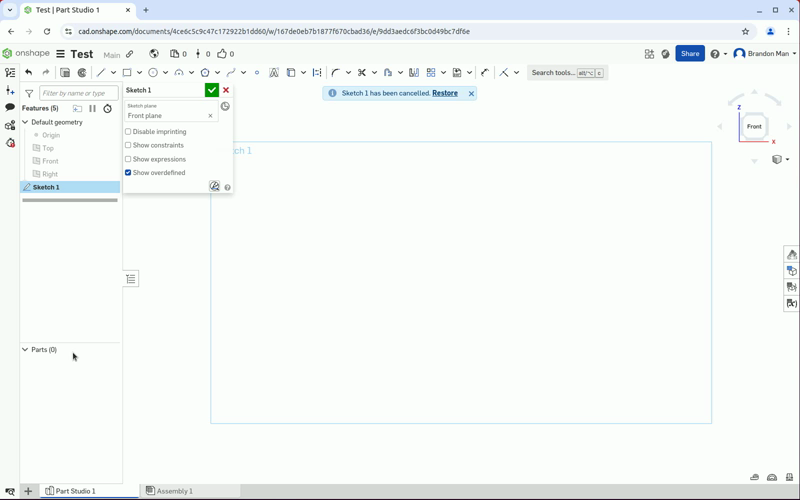
key(y)
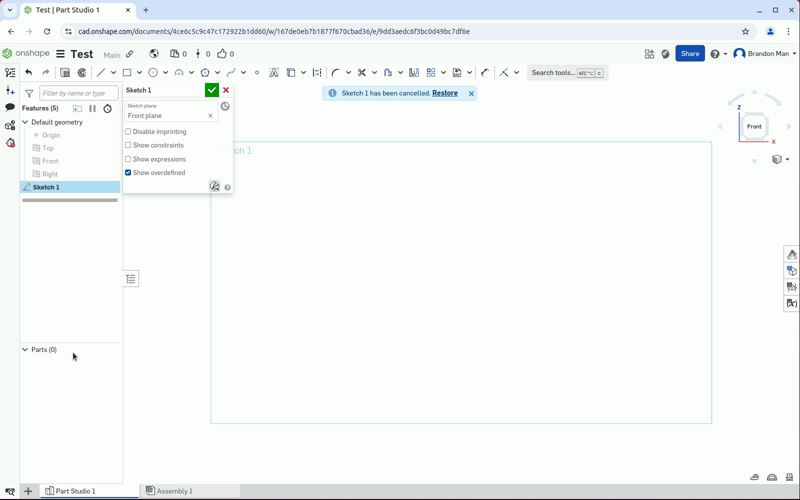
key(l)
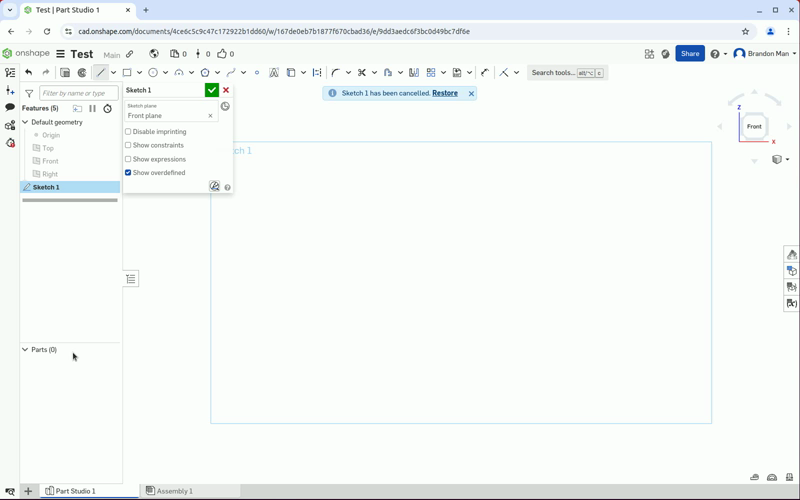
key_down(shift)
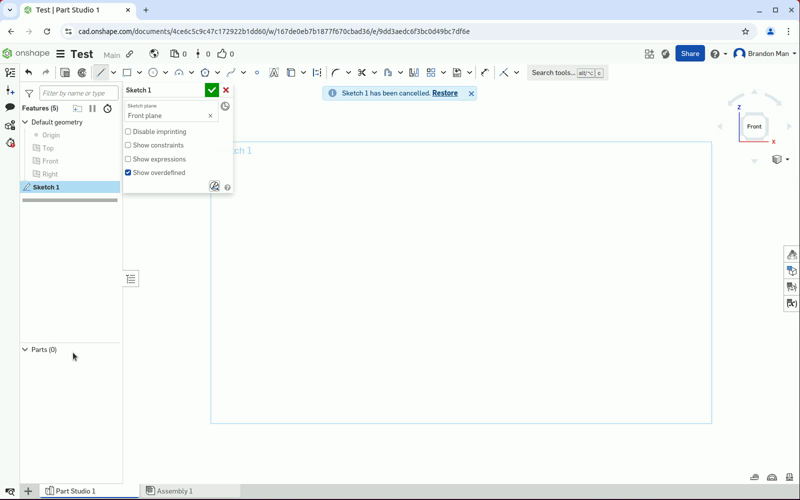
mouse_move(460, 282)
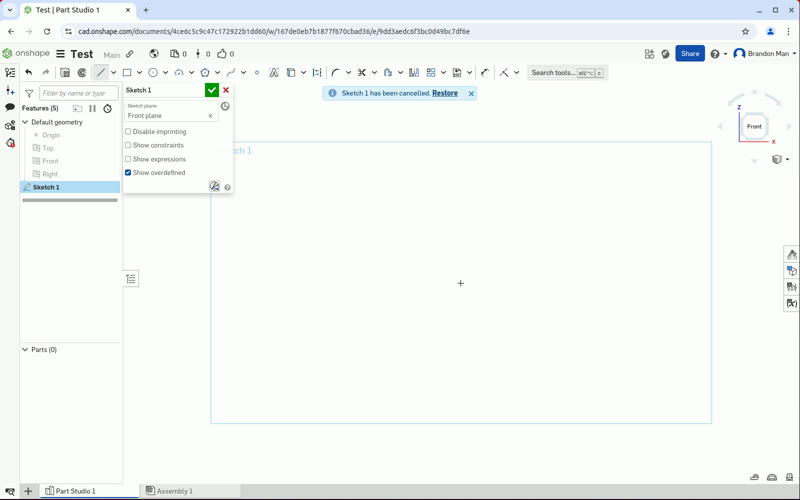
click(460, 282)
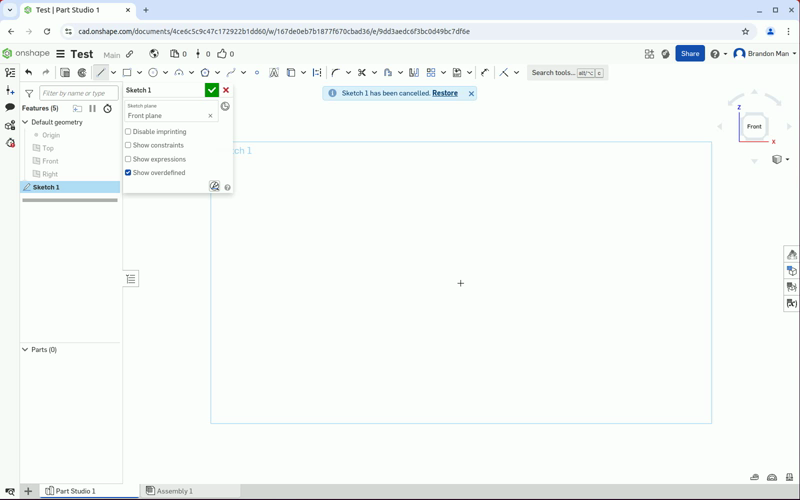
key_up(shift)
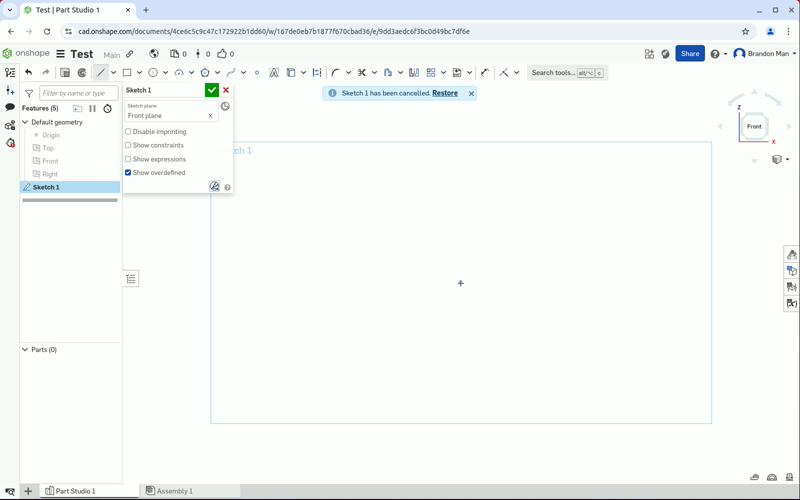
key_down(shift)
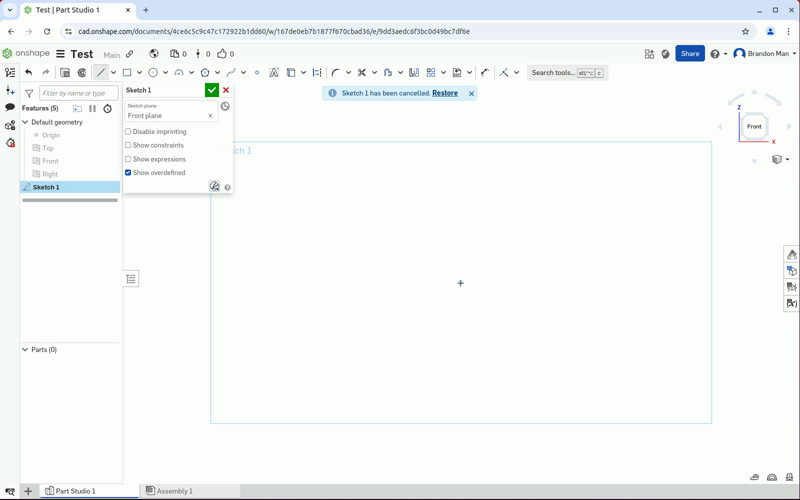
mouse_move(490, 282)
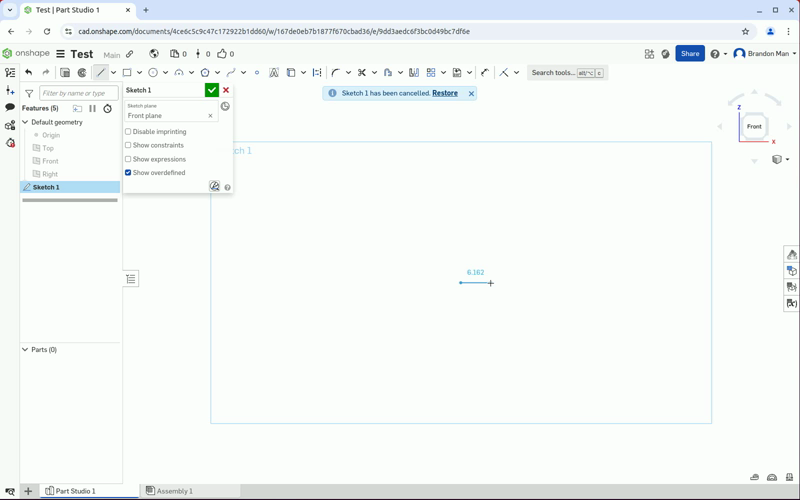
mouse_move(465, 282)
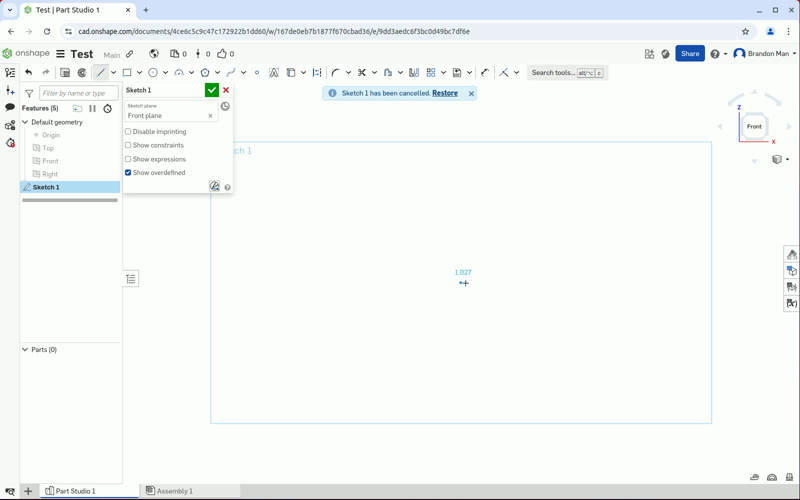
scroll(6)
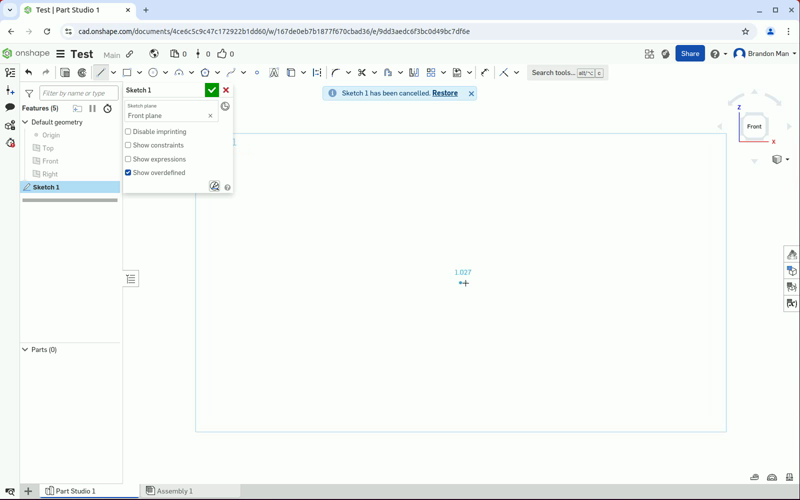
scroll(6)
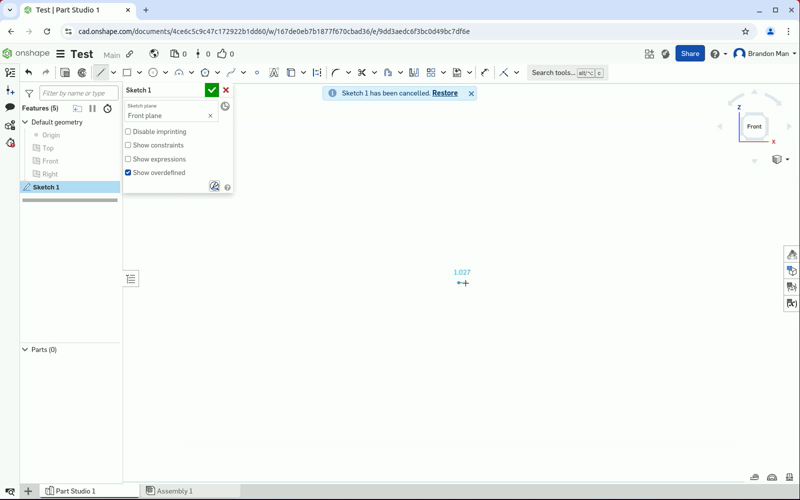
scroll(6)
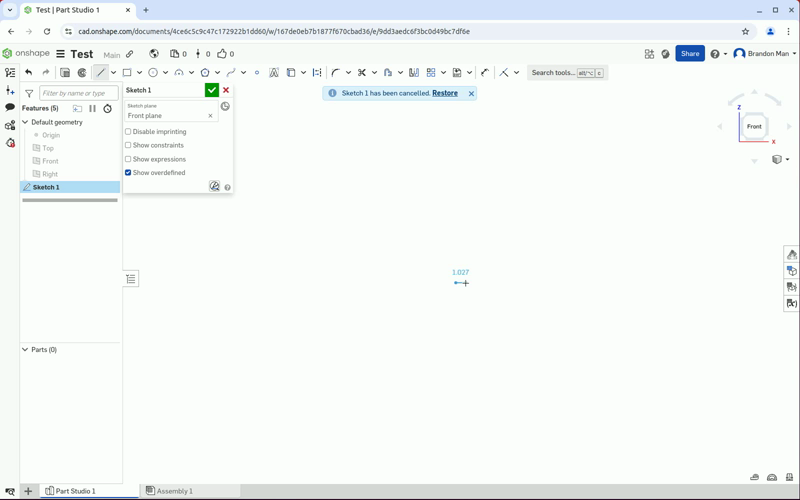
scroll(6)
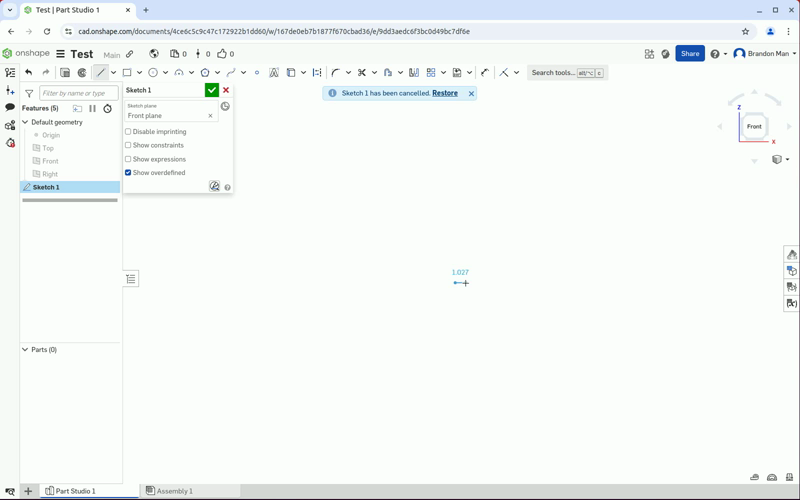
scroll(6)
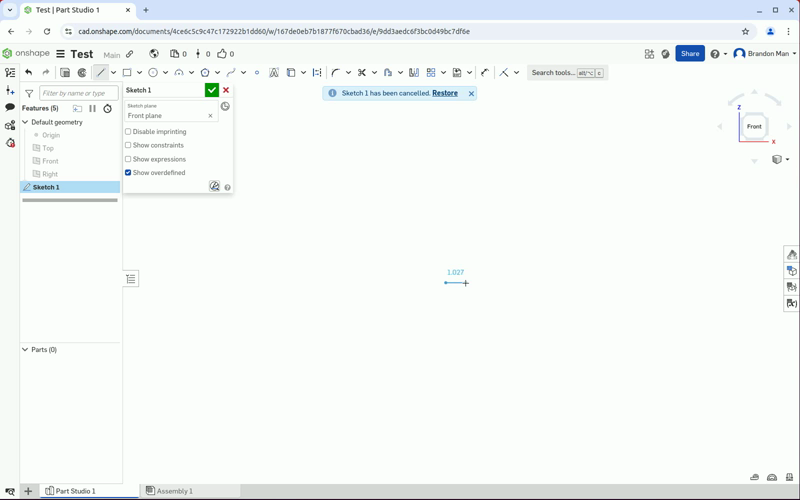
scroll(6)
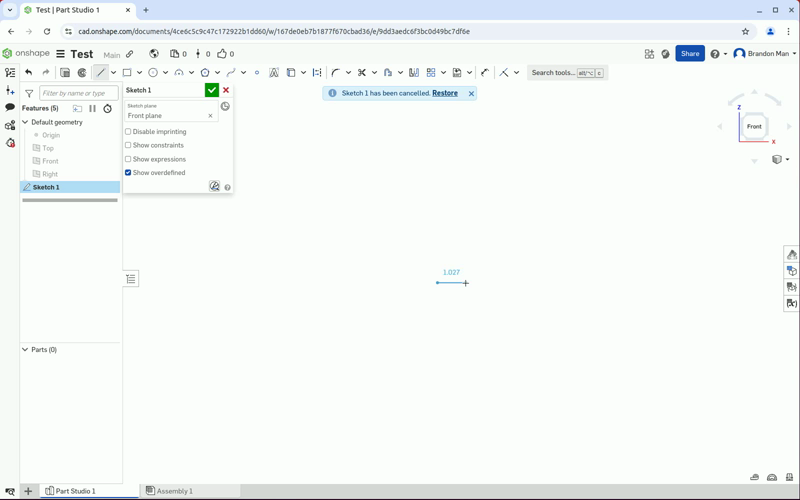
scroll(6)
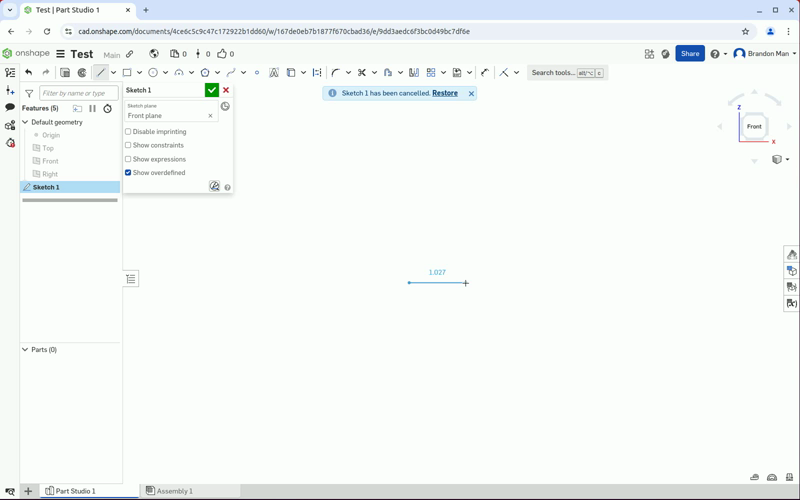
click(465, 282)
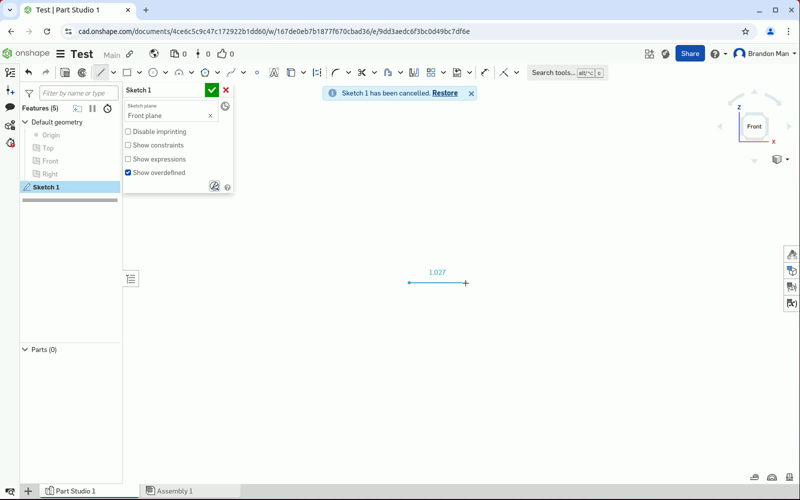
scroll(-6)
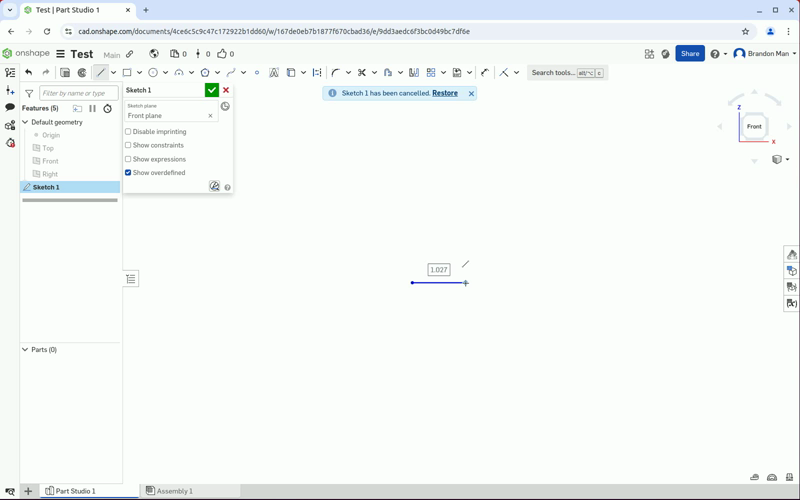
scroll(-6)
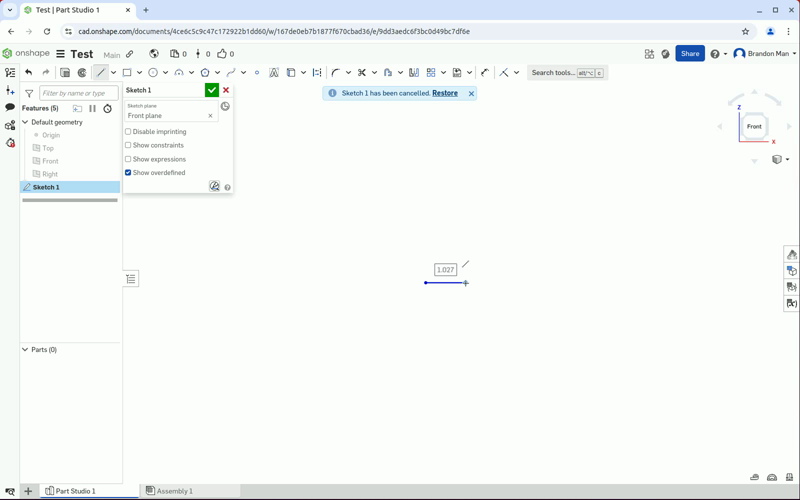
scroll(-6)
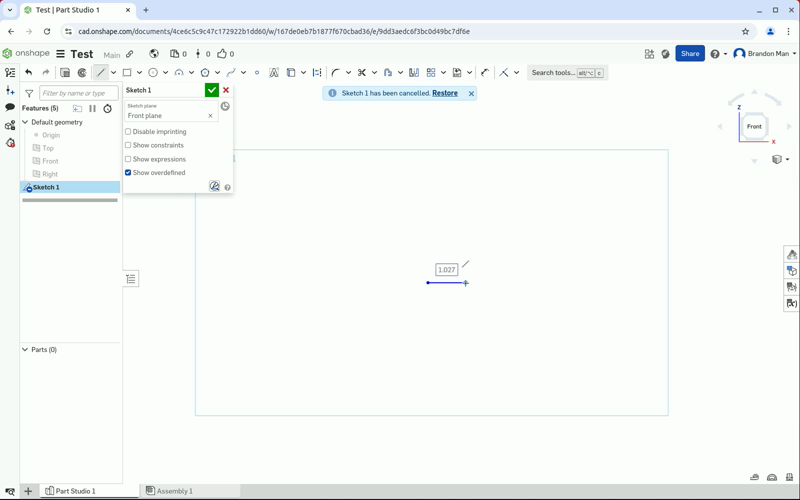
scroll(-6)
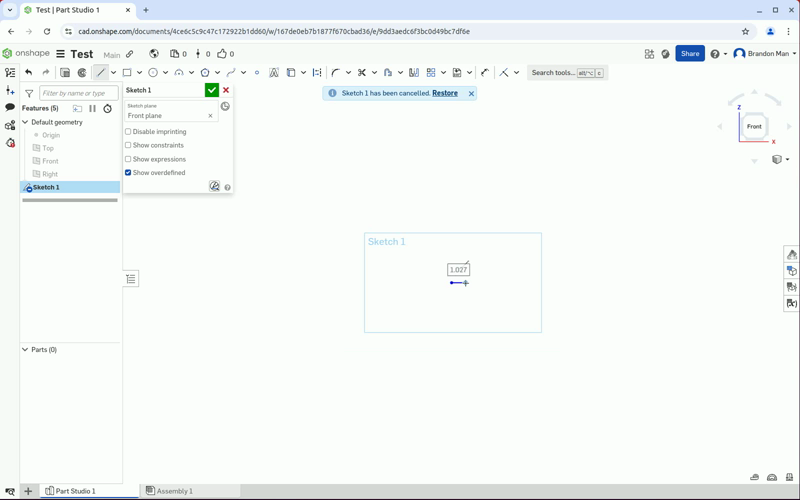
scroll(-6)
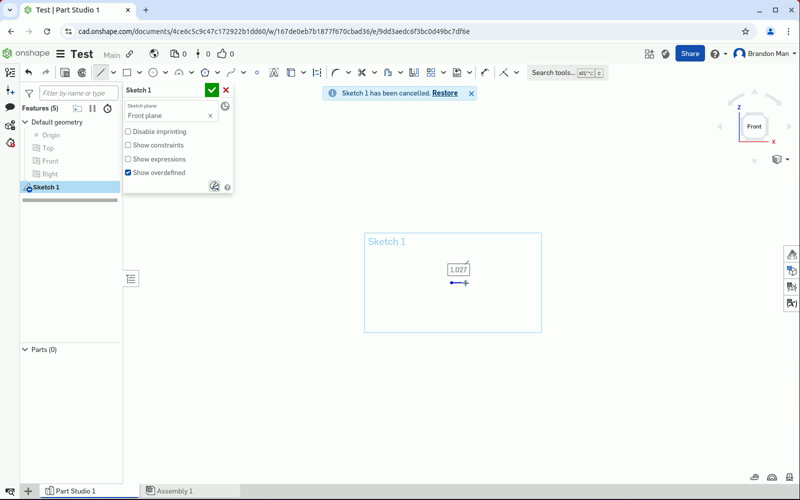
scroll(-6)
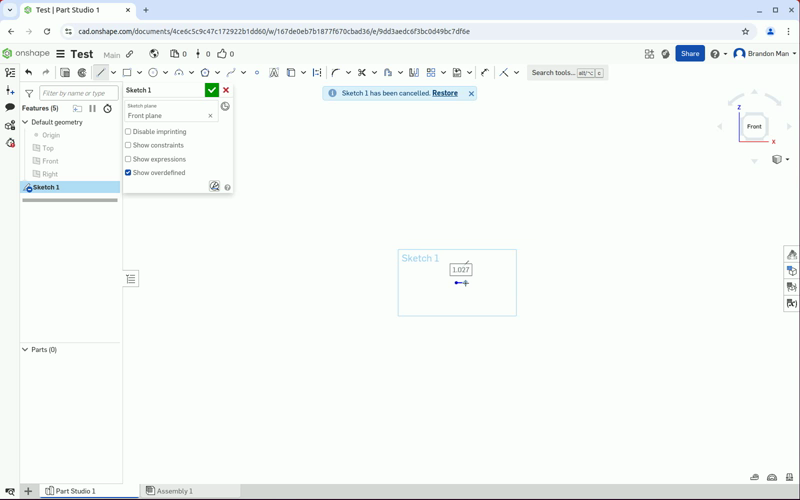
scroll(-6)
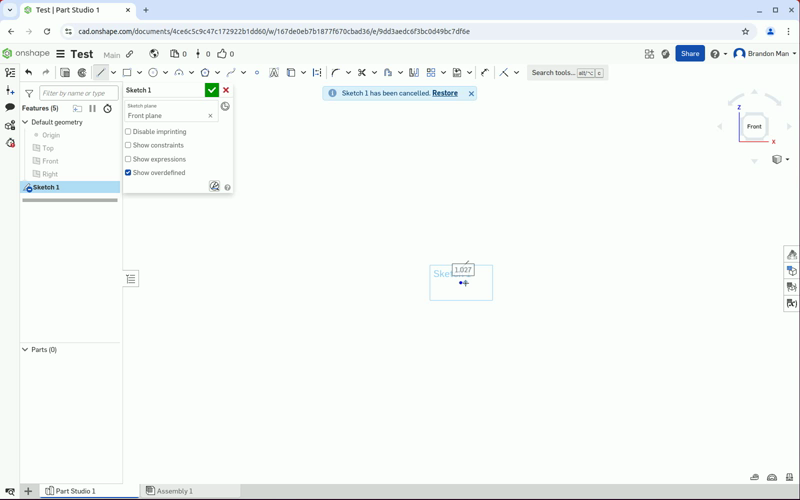
key_up(shift)
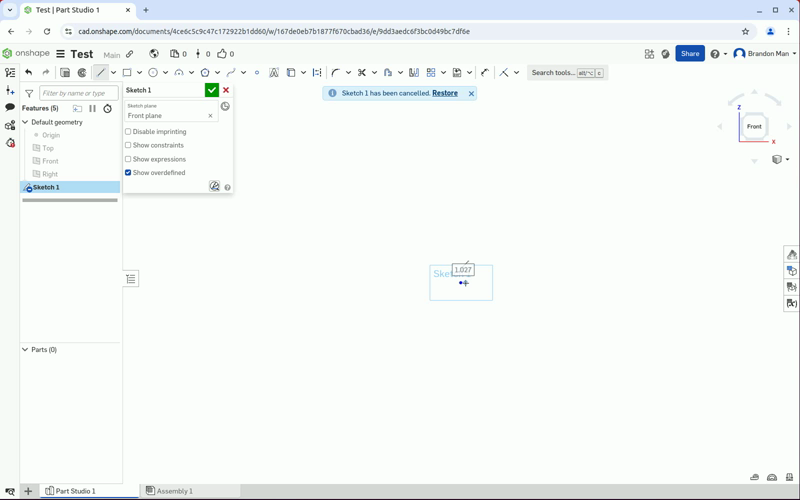
key_down(shift)
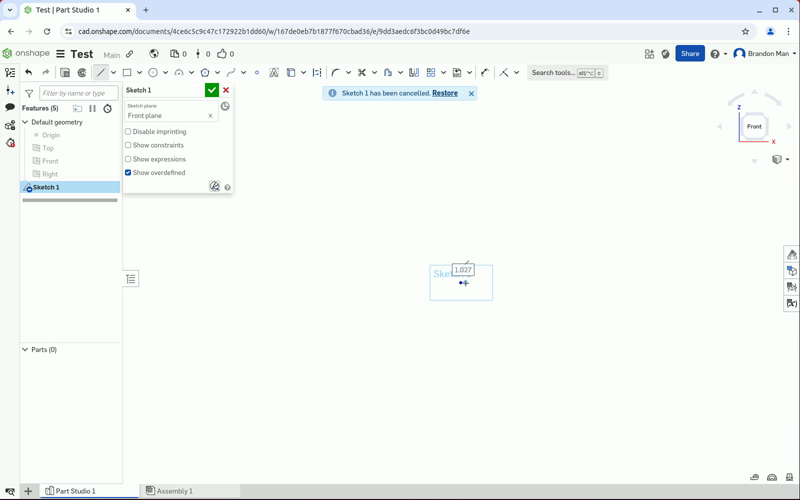
mouse_move(495, 282)
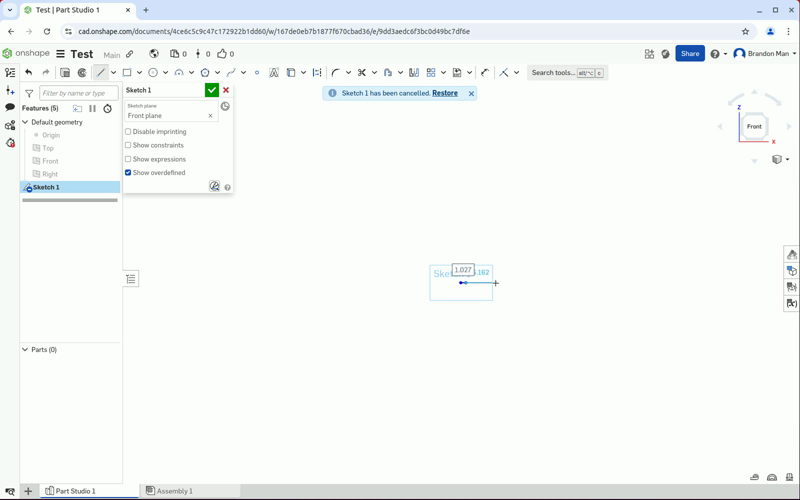
mouse_move(465, 234)
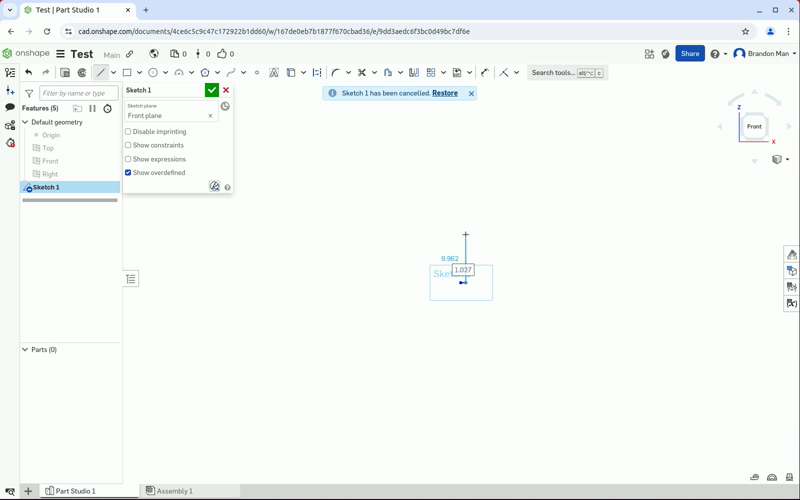
click(465, 234)
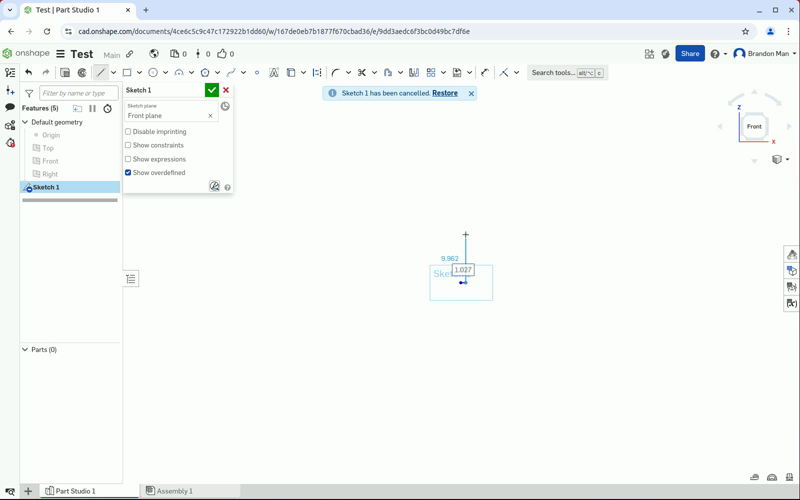
key_up(shift)
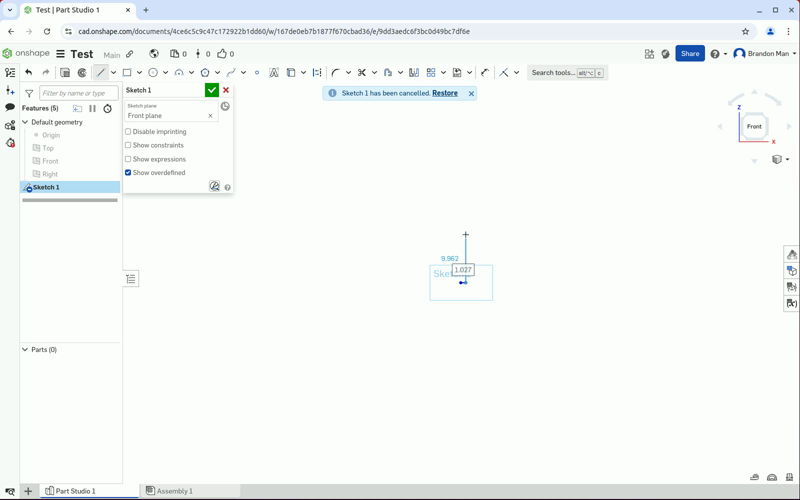
key_down(shift)
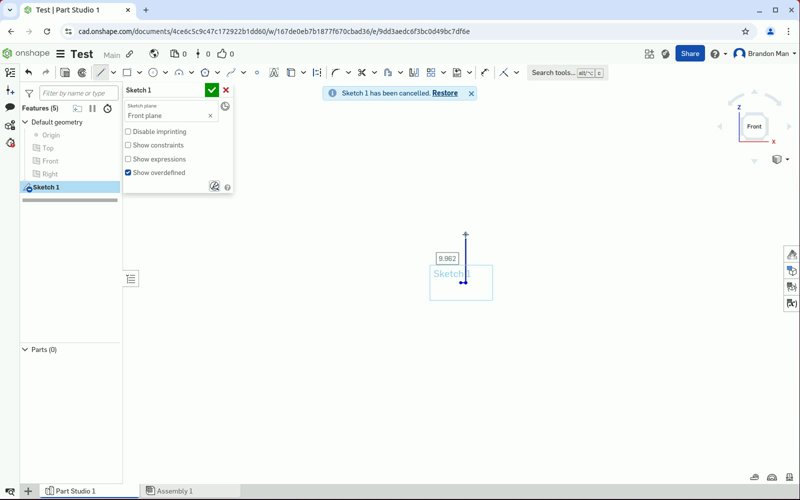
mouse_move(531, 234)
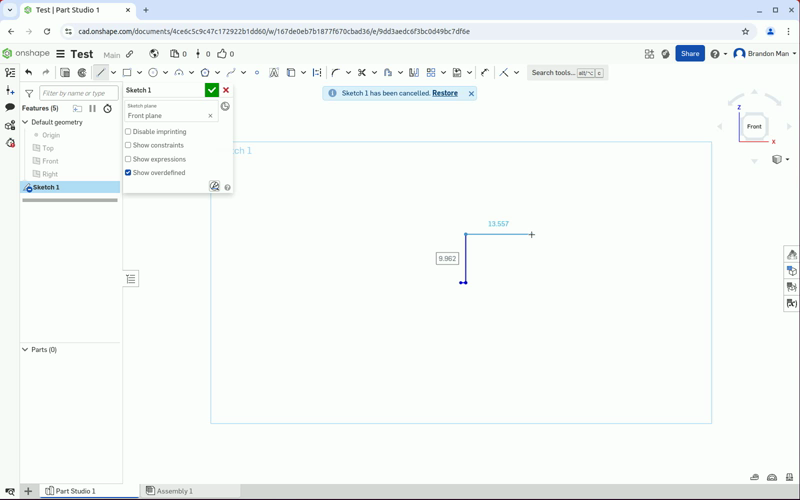
click(531, 234)
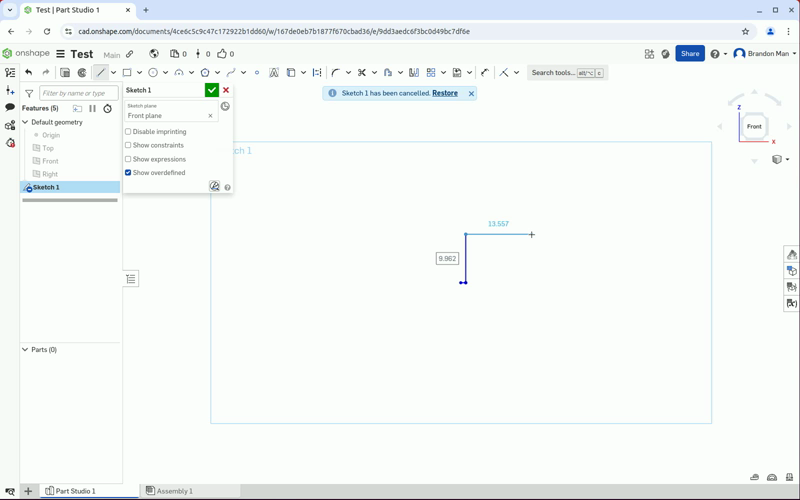
key_up(shift)
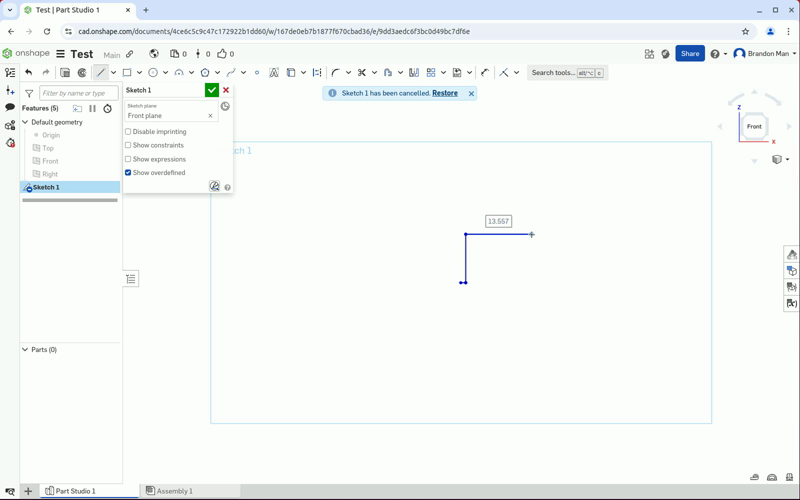
key_down(shift)
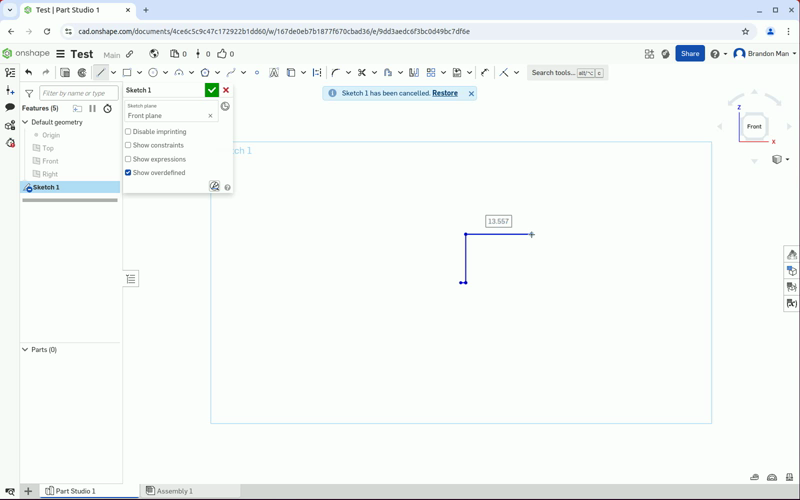
mouse_move(561, 234)
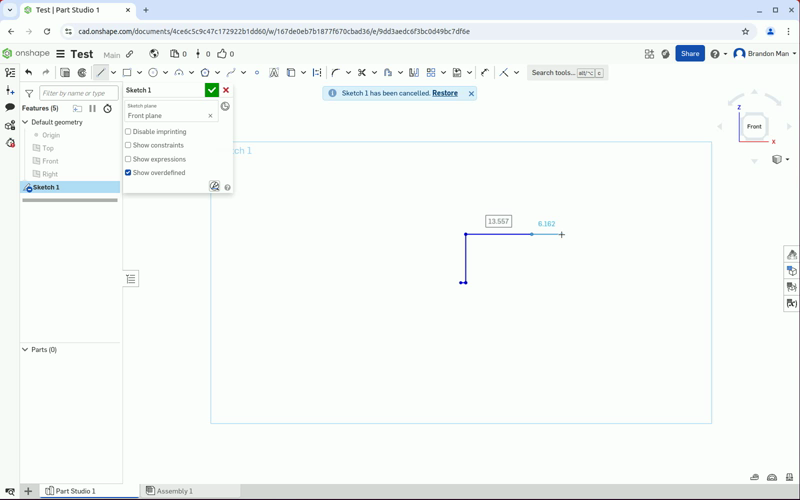
mouse_move(531, 282)
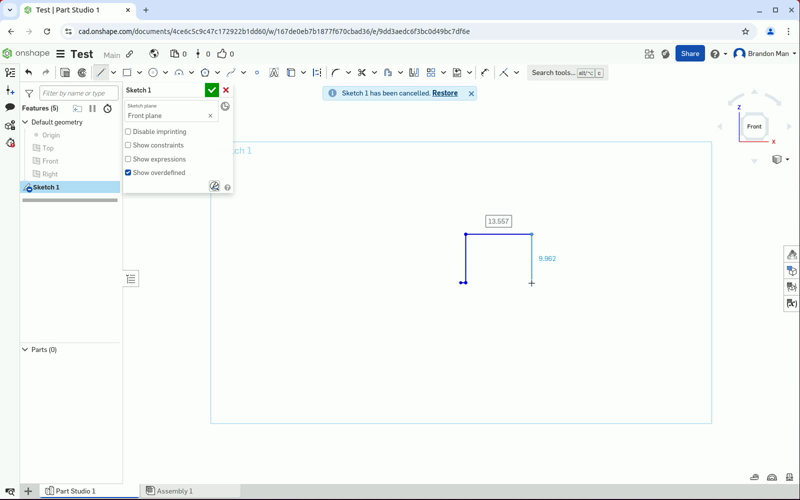
click(531, 282)
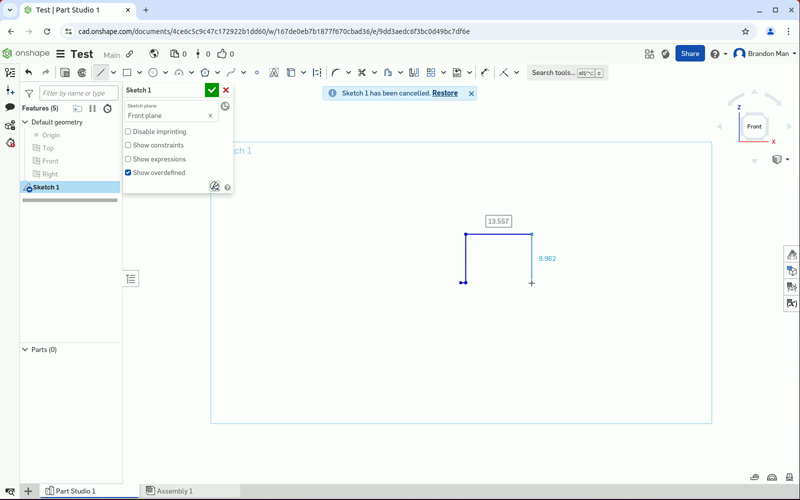
key_up(shift)
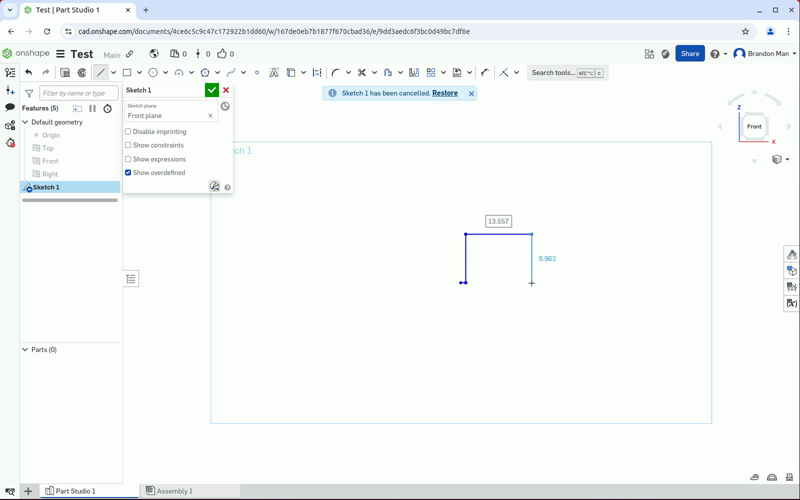
key_down(shift)
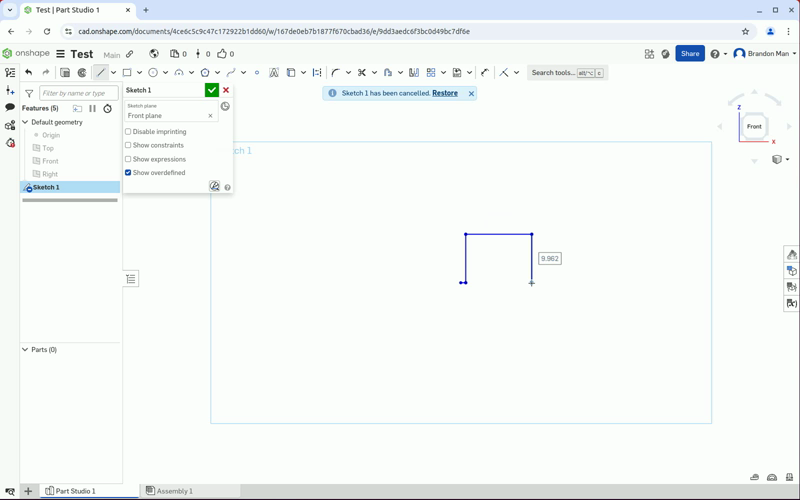
mouse_move(561, 282)
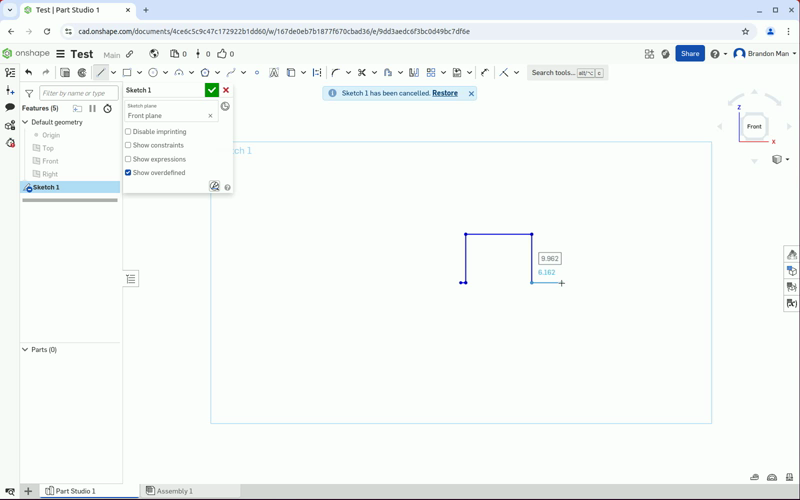
mouse_move(536, 282)
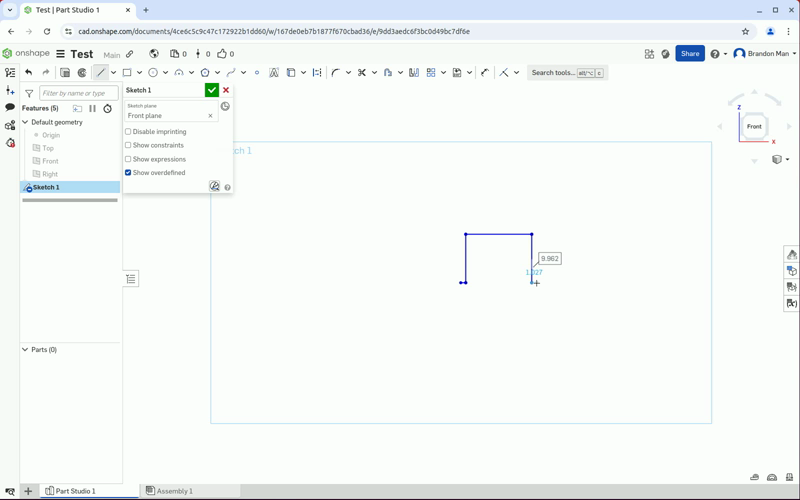
scroll(6)
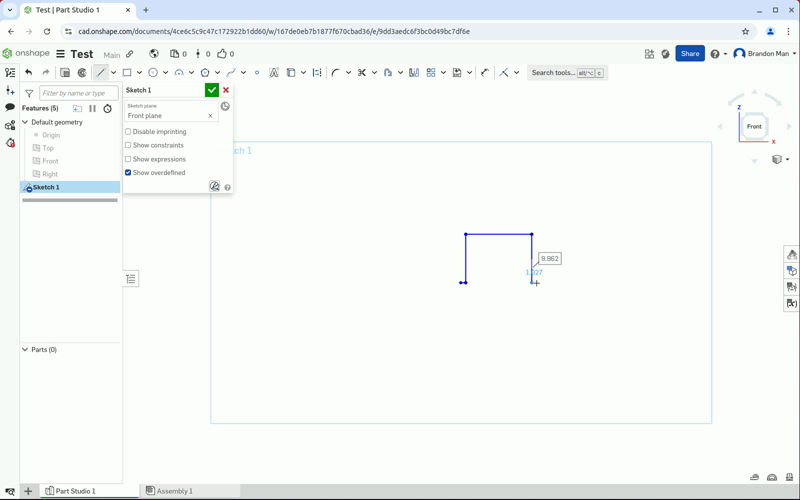
scroll(6)
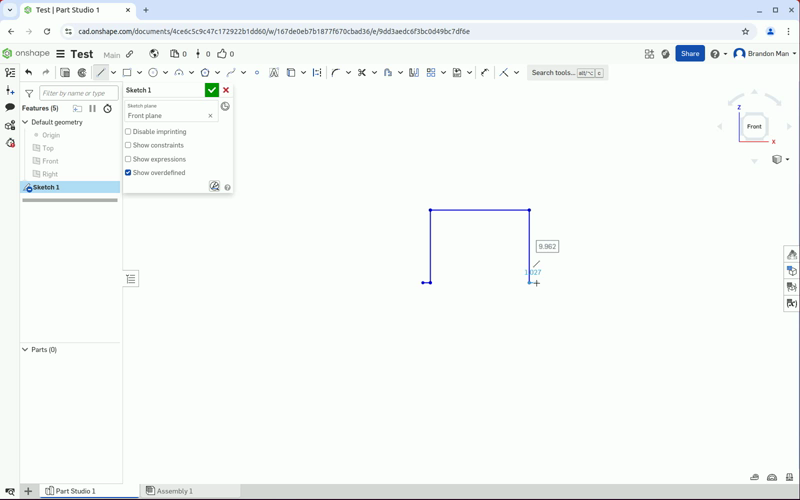
scroll(6)
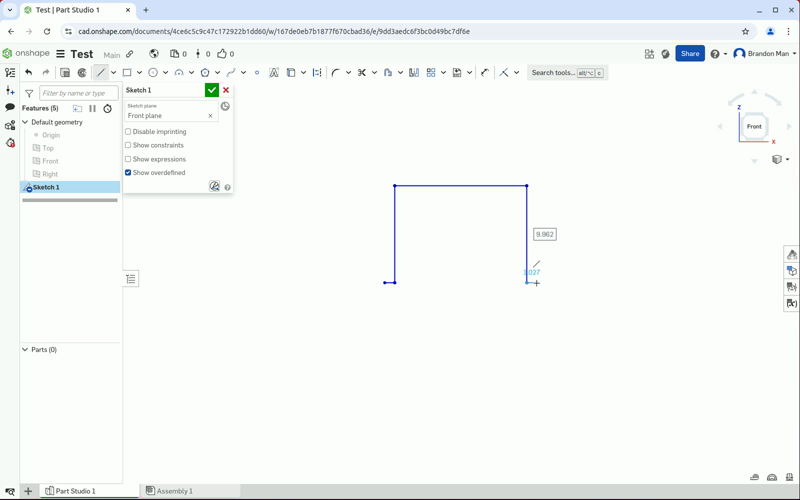
scroll(6)
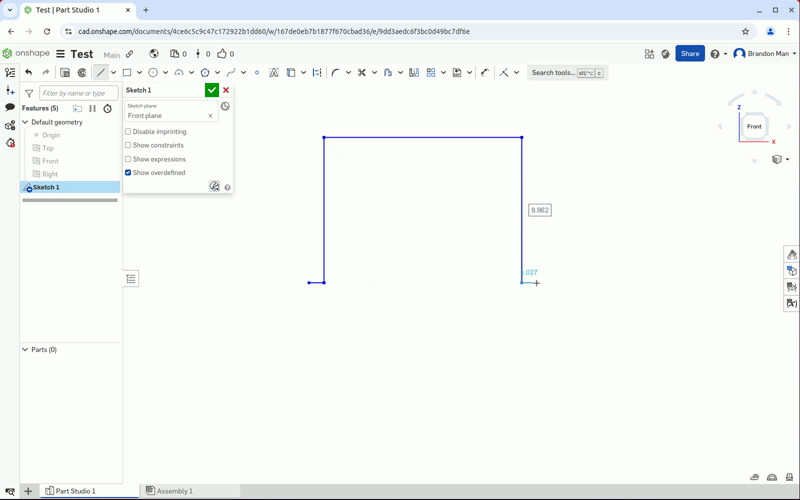
scroll(6)
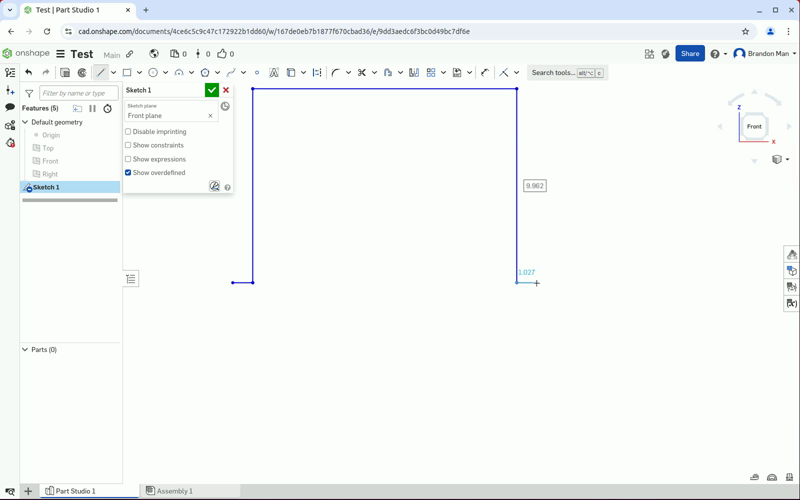
scroll(6)
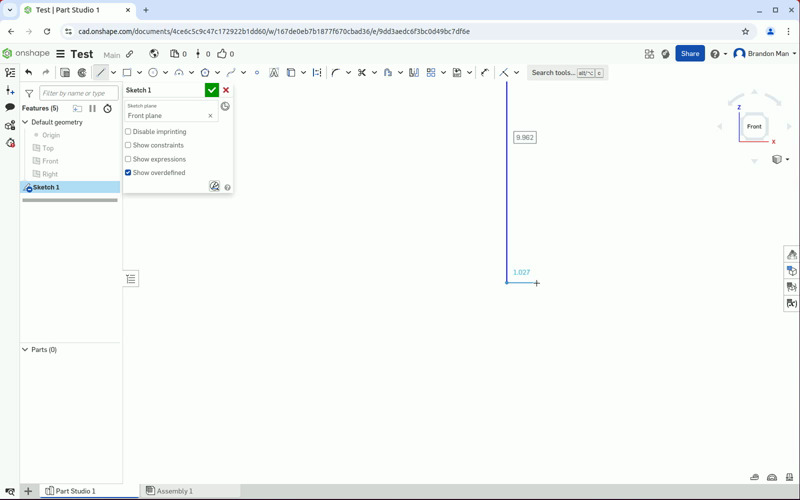
scroll(6)
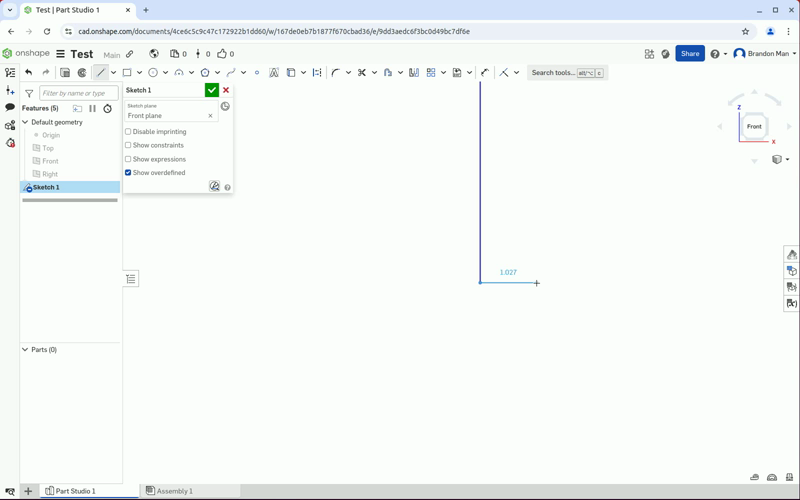
click(536, 282)
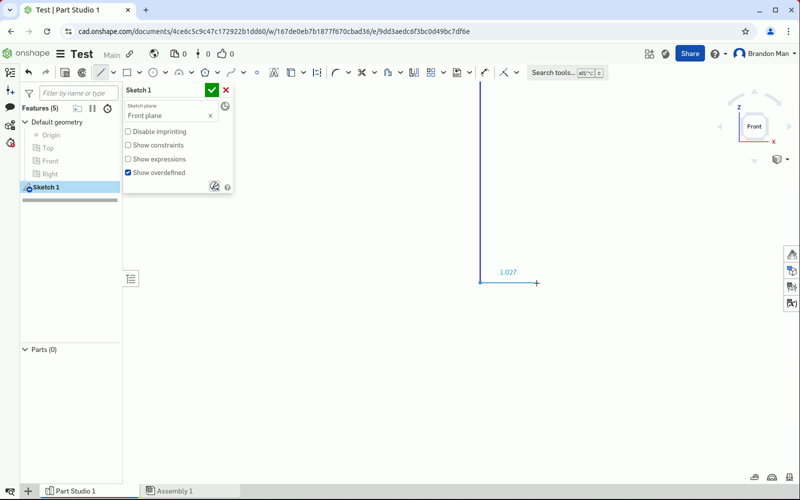
scroll(-6)
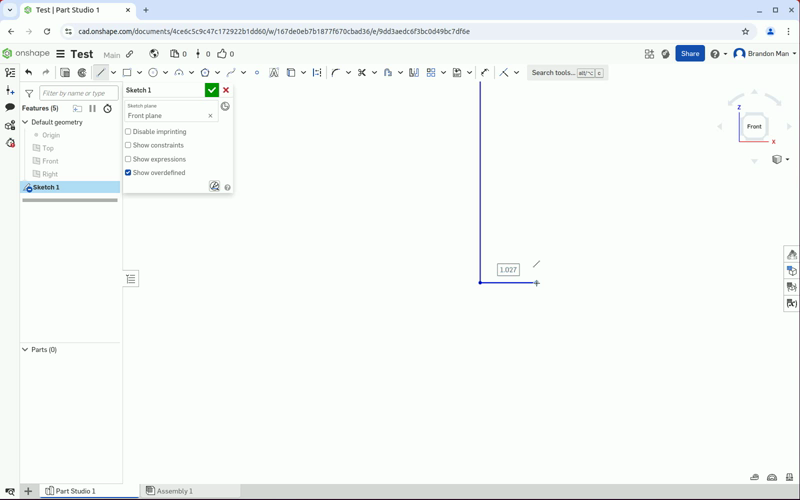
scroll(-6)
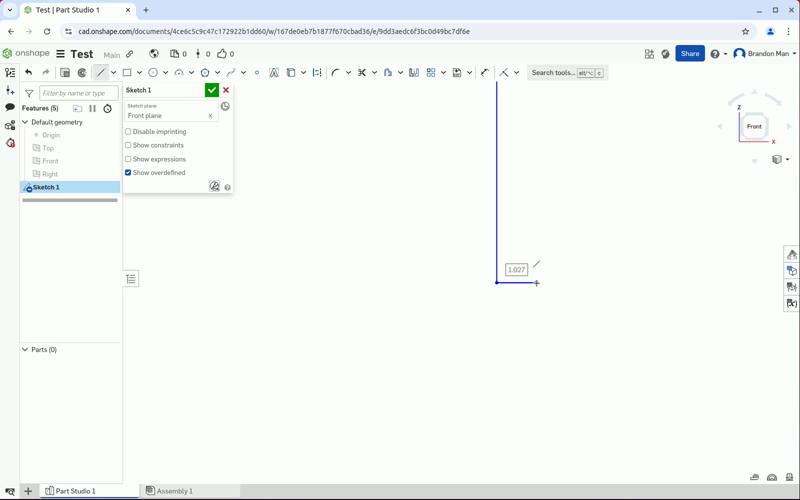
scroll(-6)
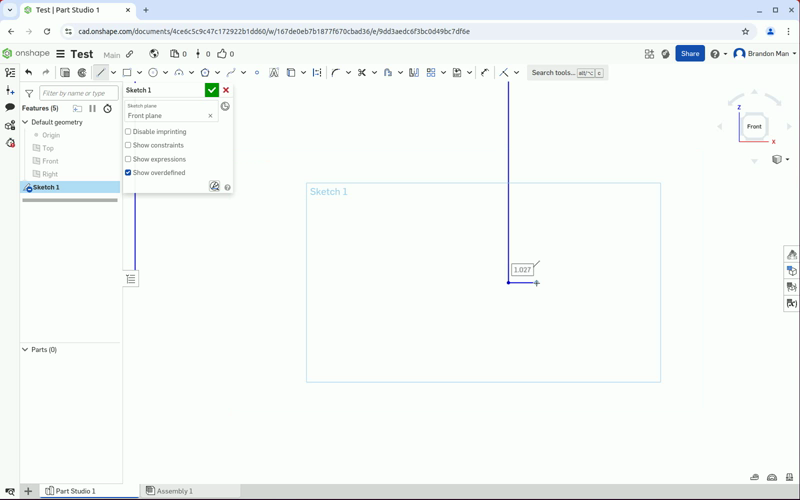
scroll(-6)
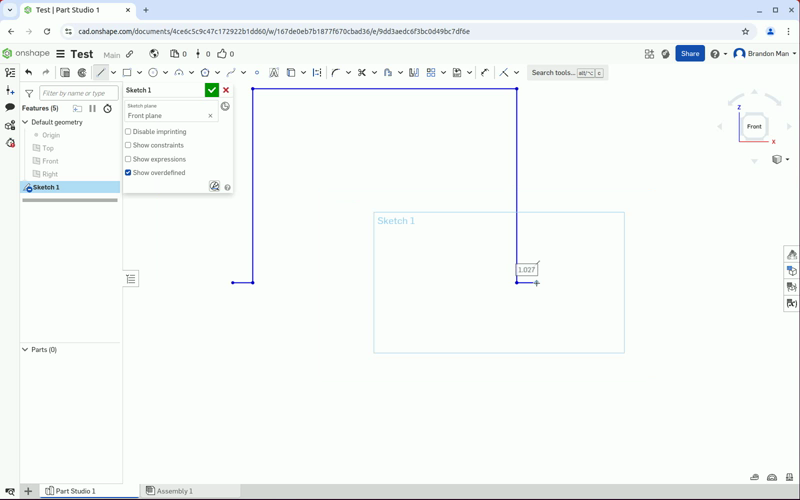
scroll(-6)
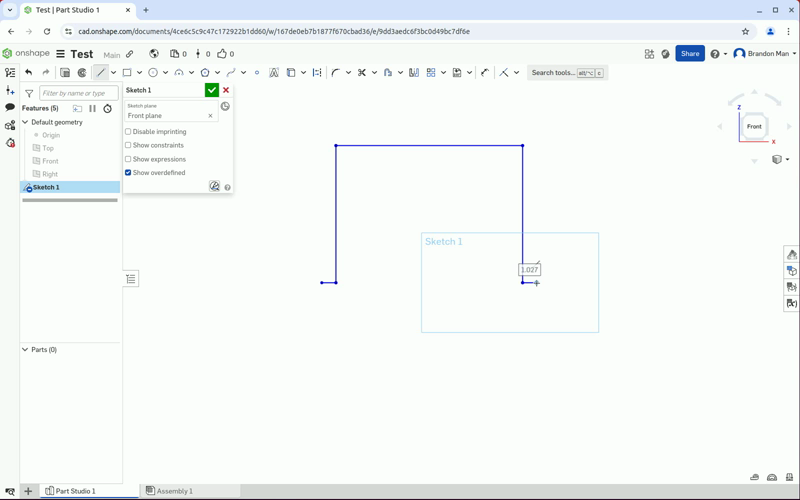
scroll(-6)
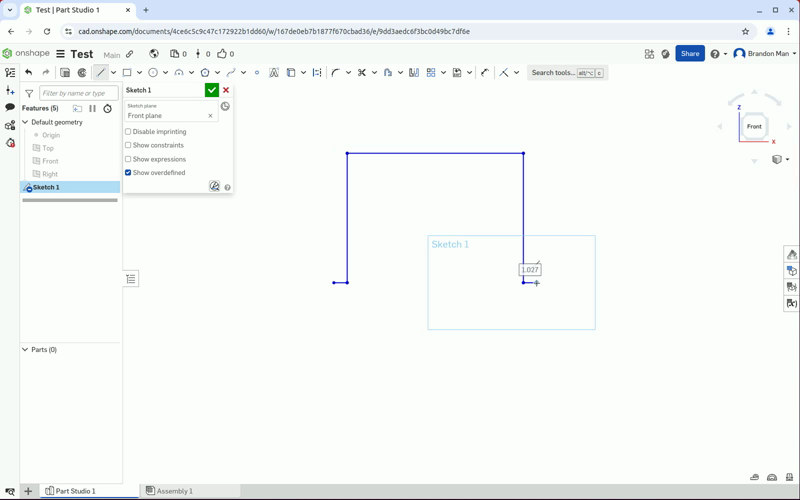
scroll(-6)
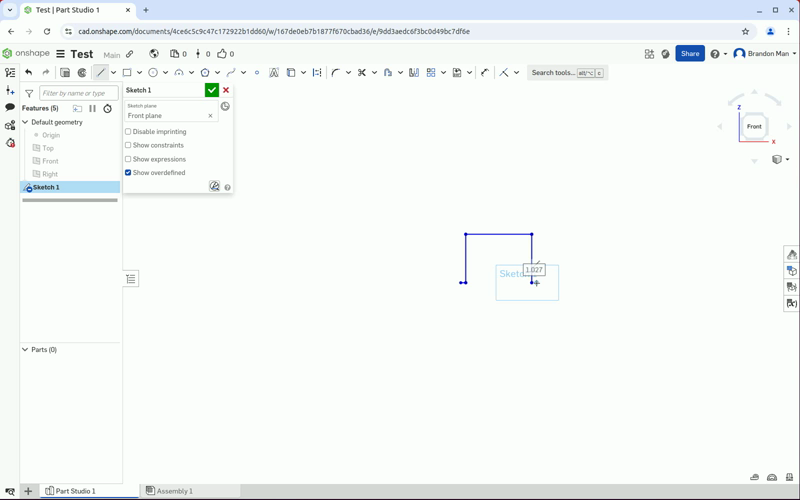
key_up(shift)
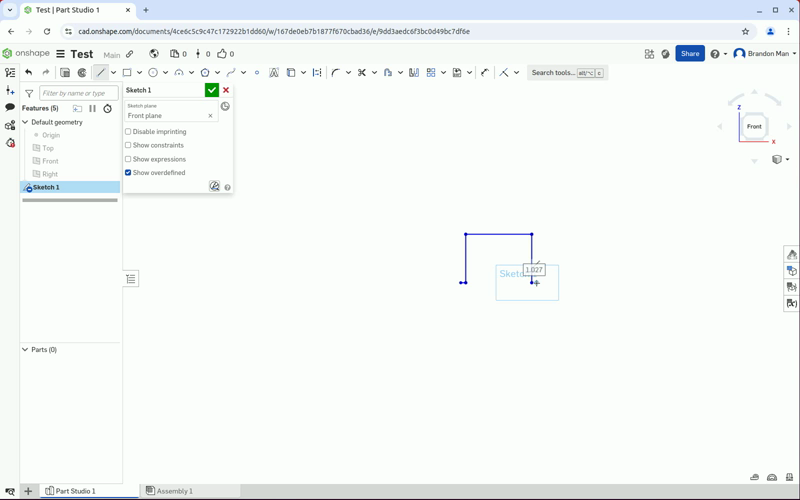
key_down(shift)
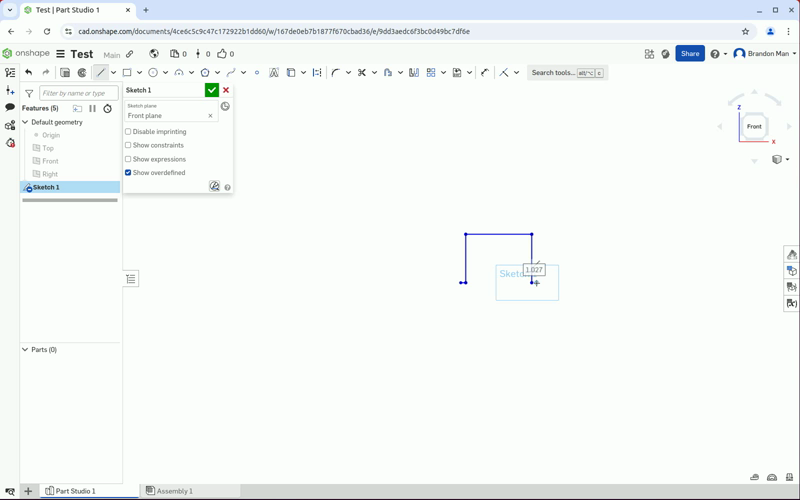
mouse_move(536, 170)
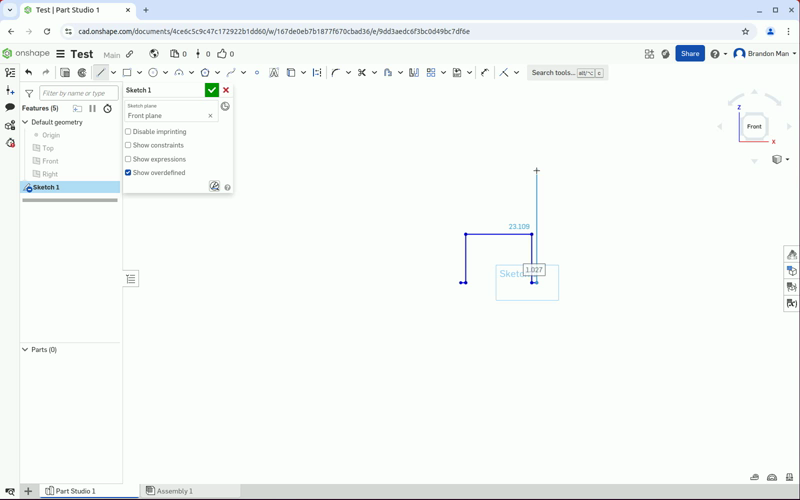
click(536, 170)
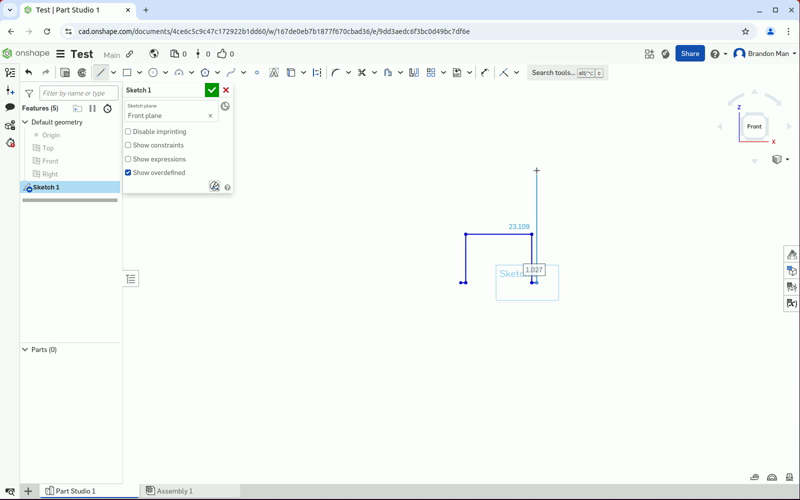
key_up(shift)
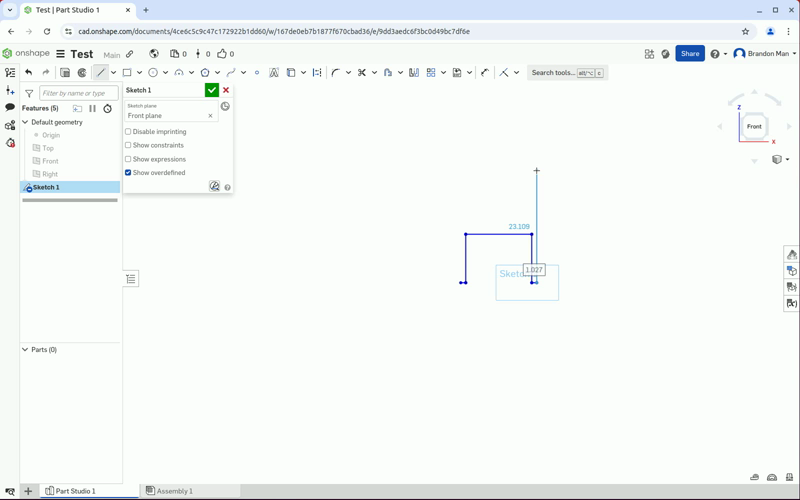
key_down(shift)
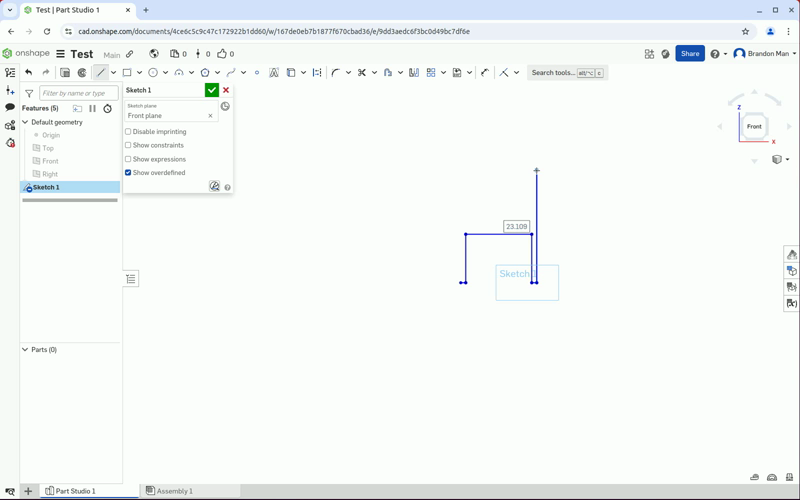
mouse_move(460, 170)
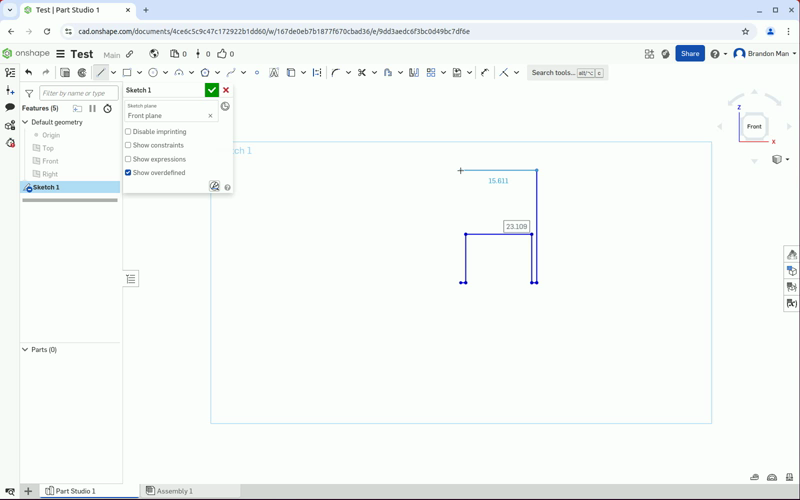
click(460, 170)
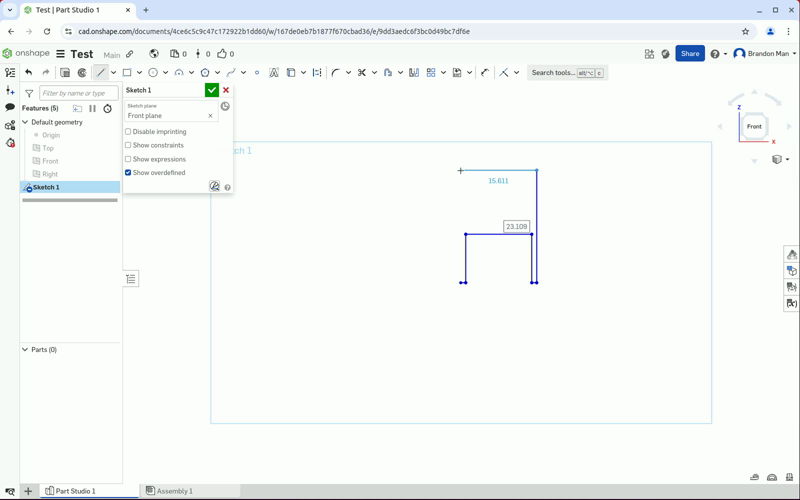
key_up(shift)
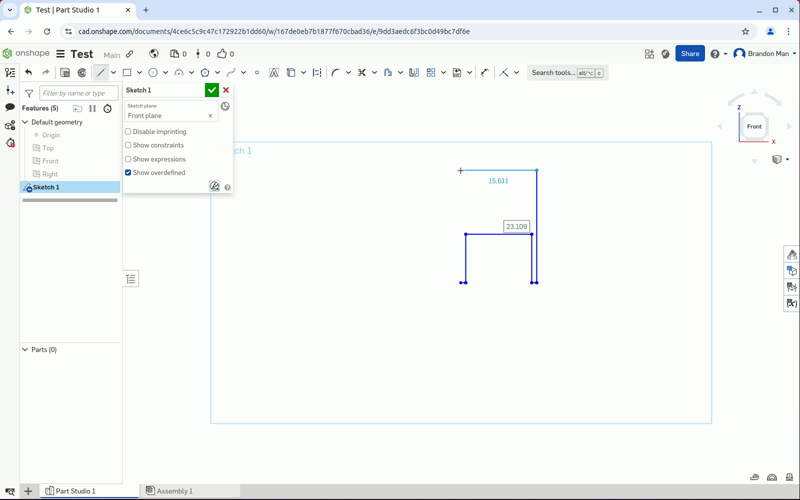
key_down(shift)
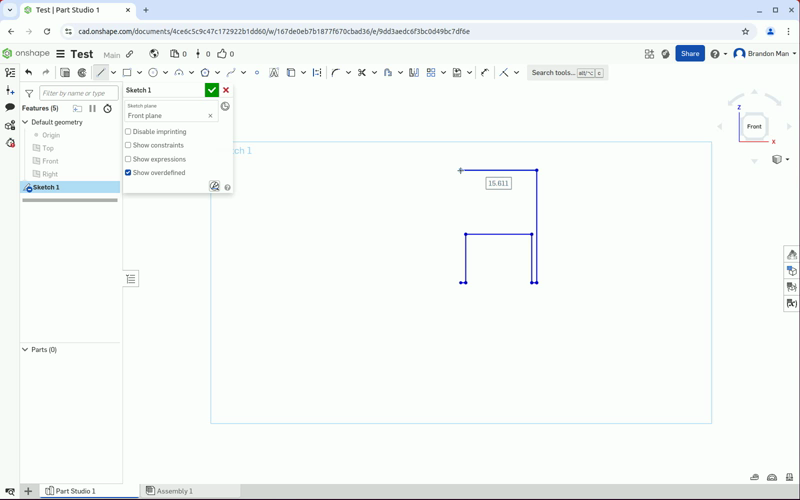
mouse_move(460, 282)
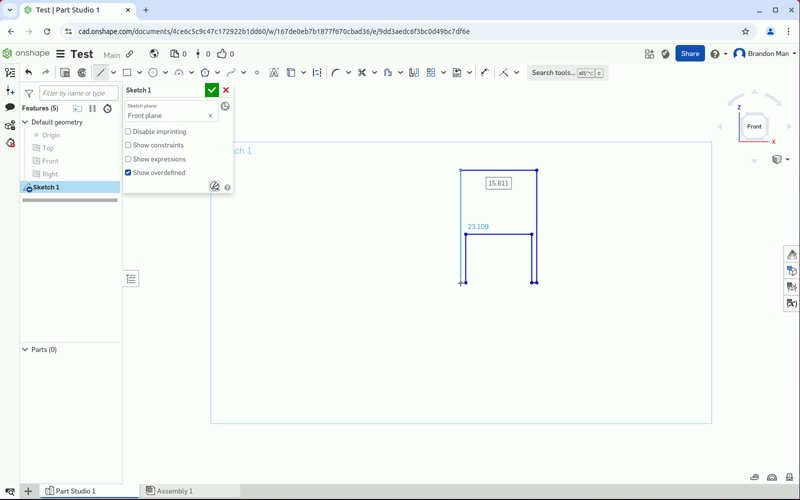
key_up(shift)
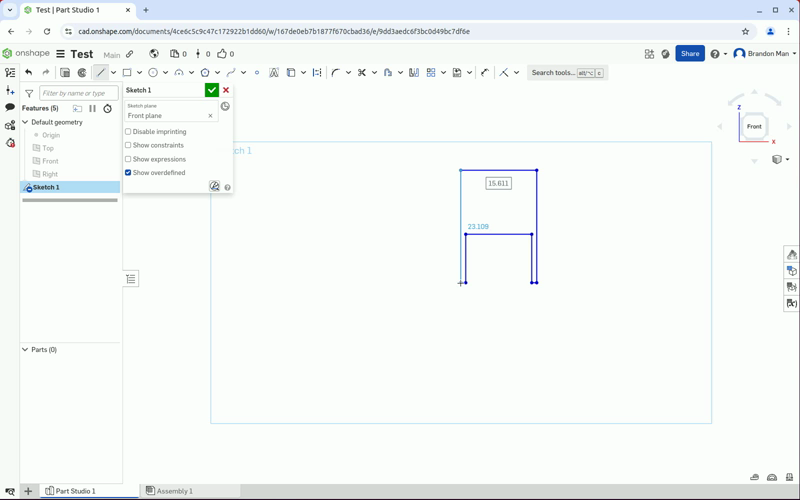
click(460, 282)
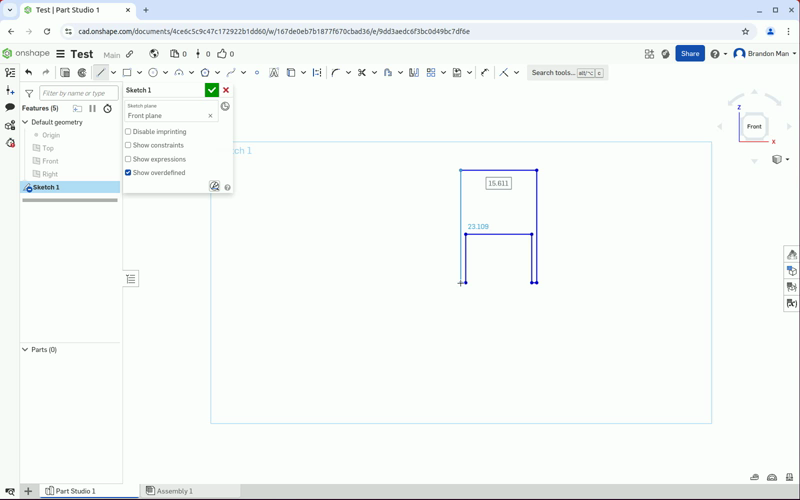
key(esc)
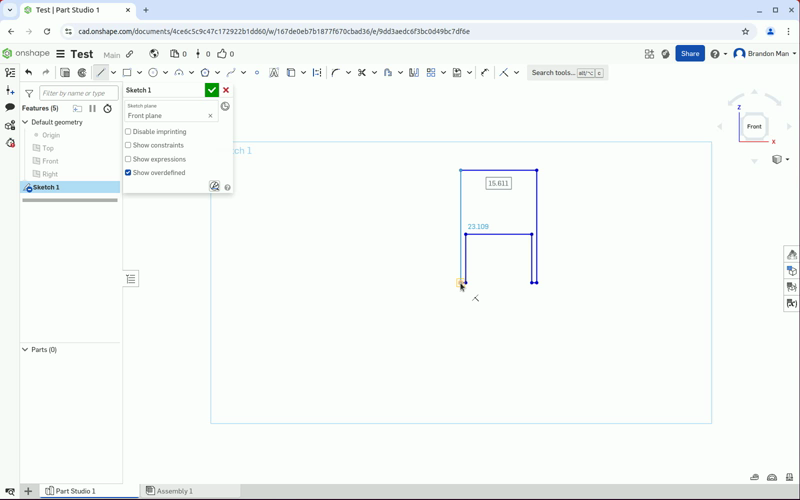
key(l)
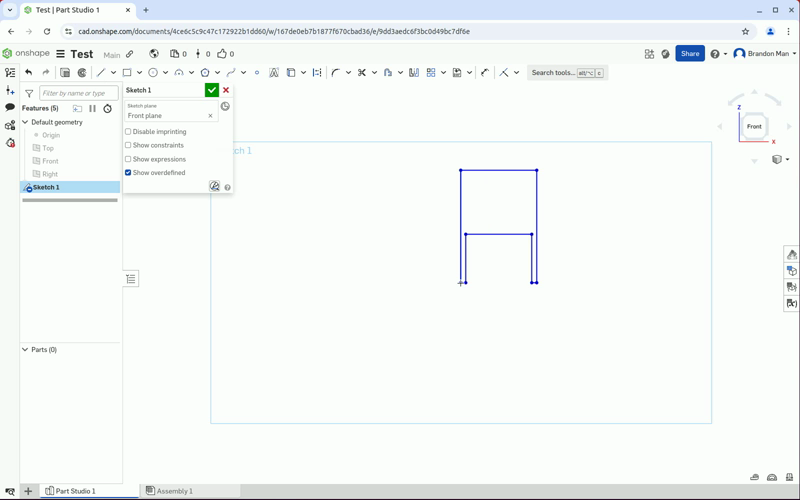
key_down(shift)
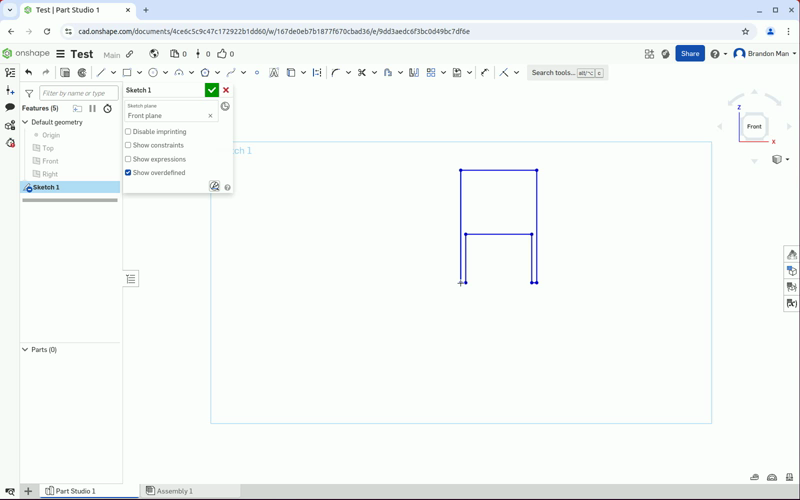
mouse_move(465, 230)
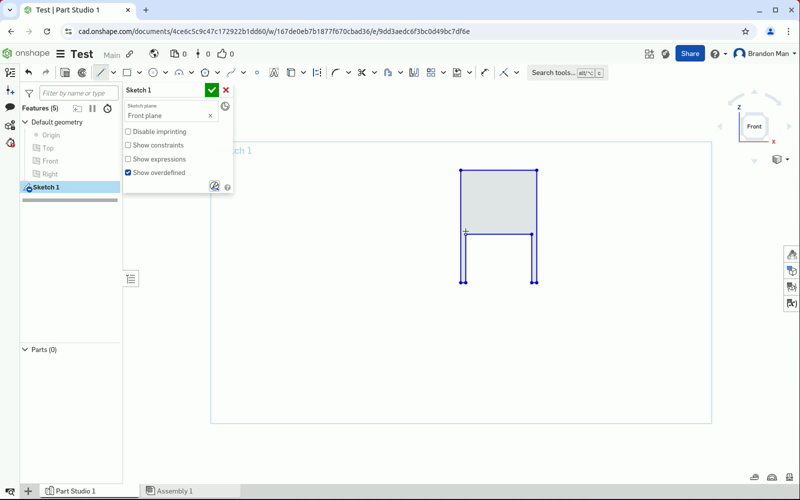
scroll(6)
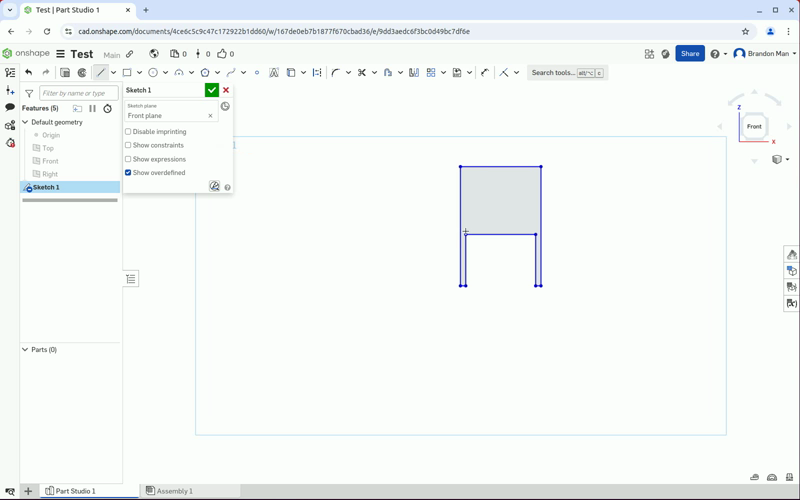
scroll(6)
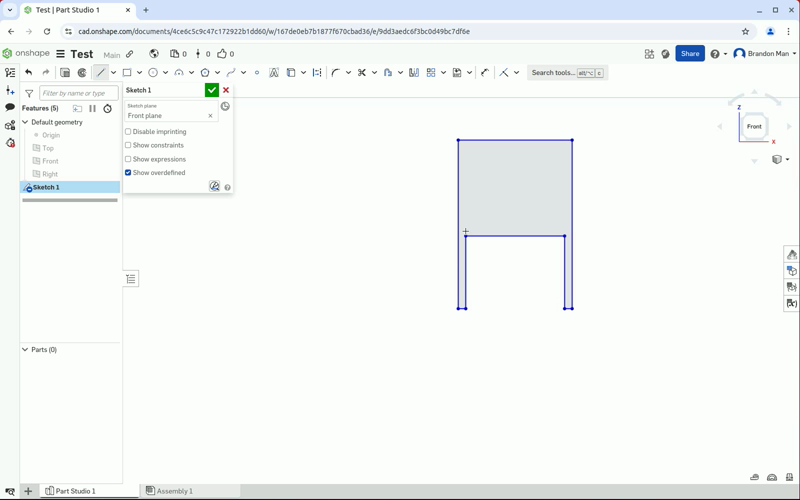
scroll(6)
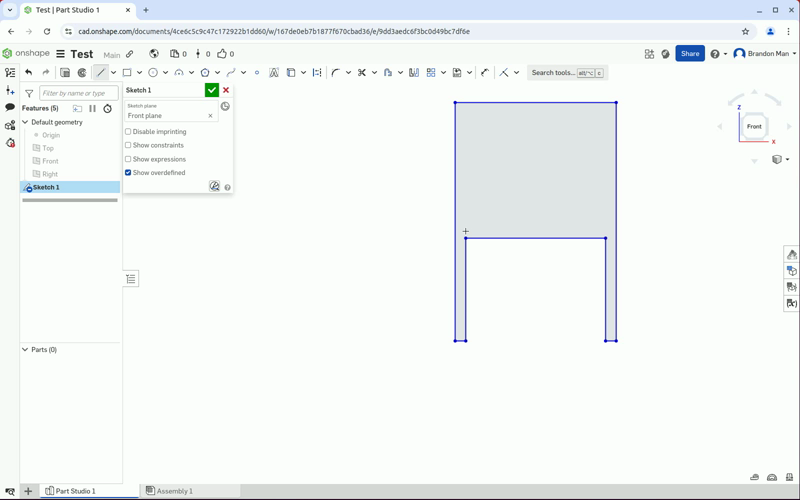
scroll(6)
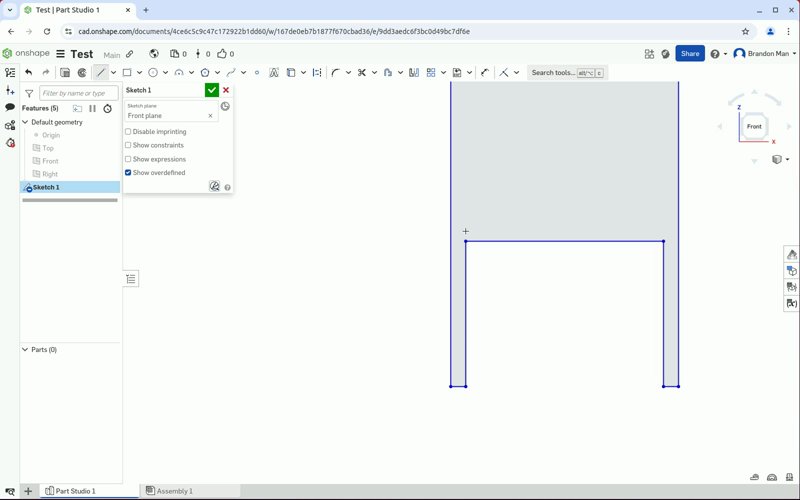
scroll(6)
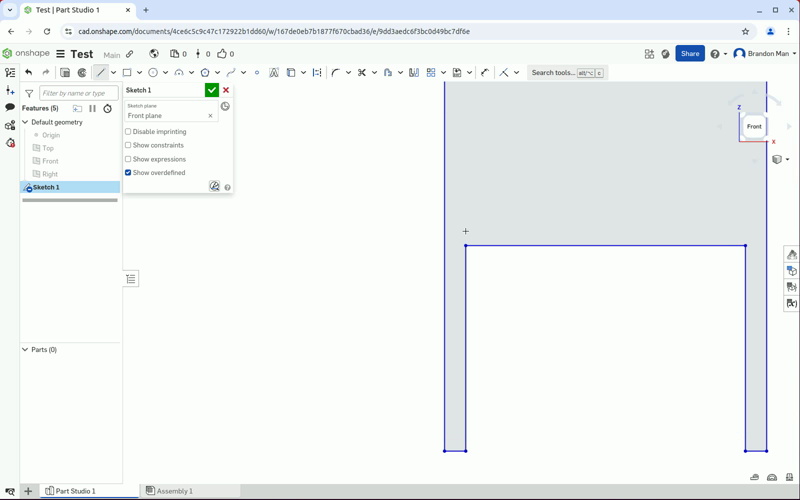
scroll(6)
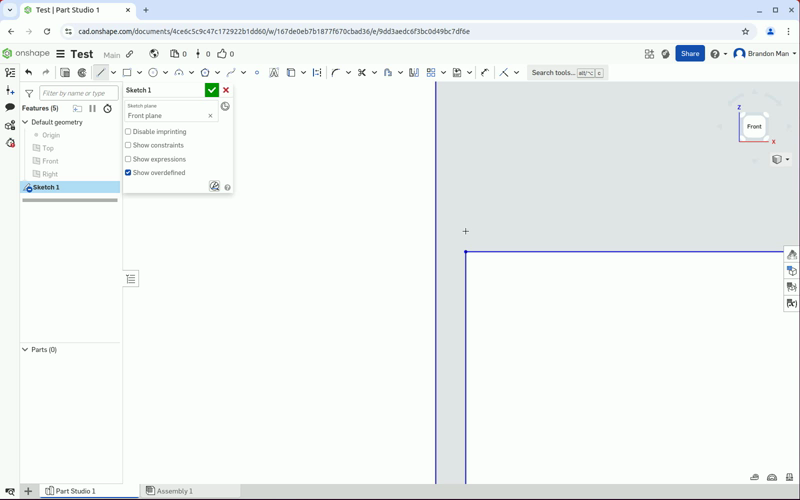
scroll(6)
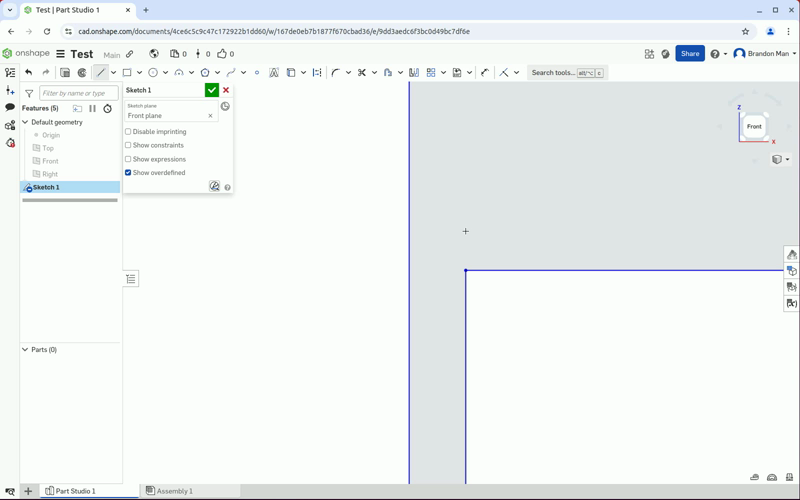
click(465, 230)
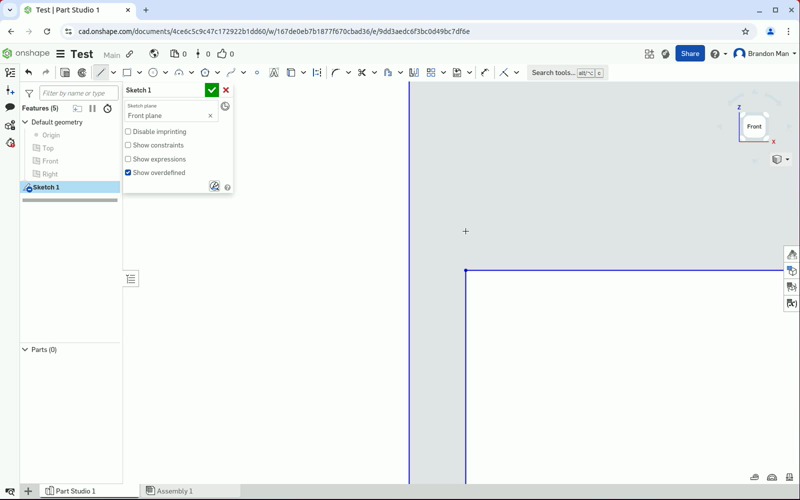
scroll(-6)
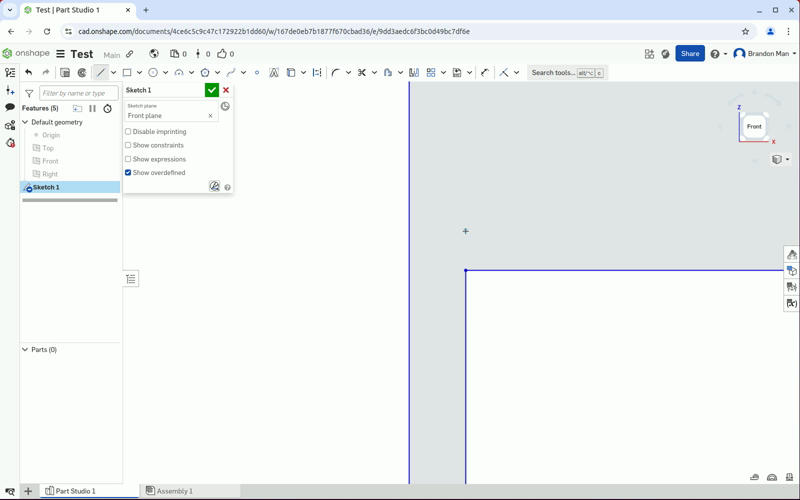
scroll(-6)
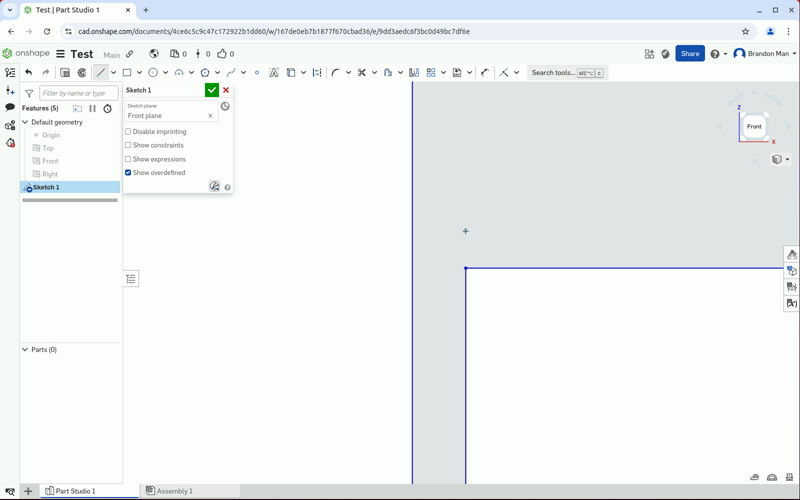
scroll(-6)
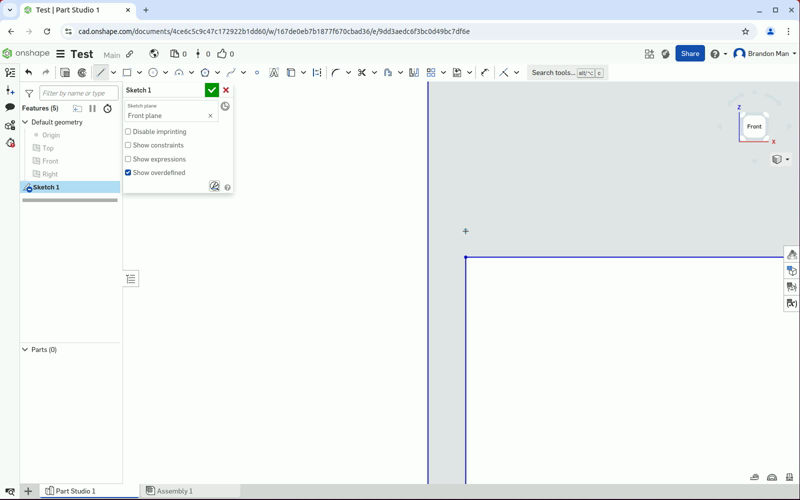
scroll(-6)
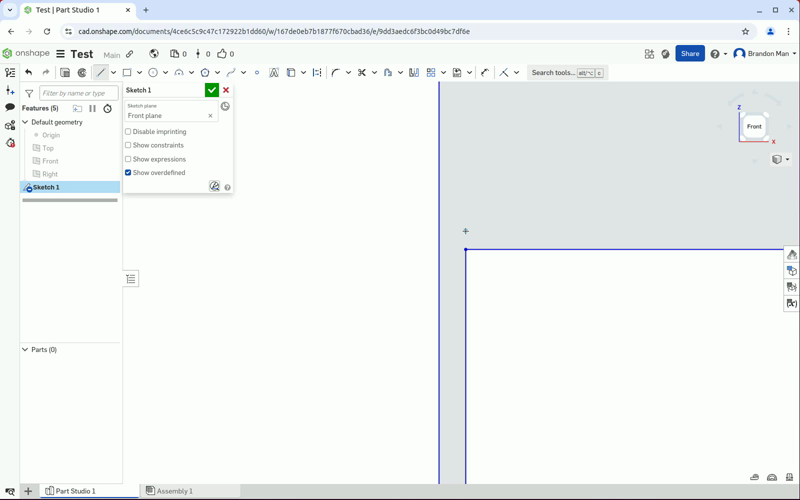
scroll(-6)
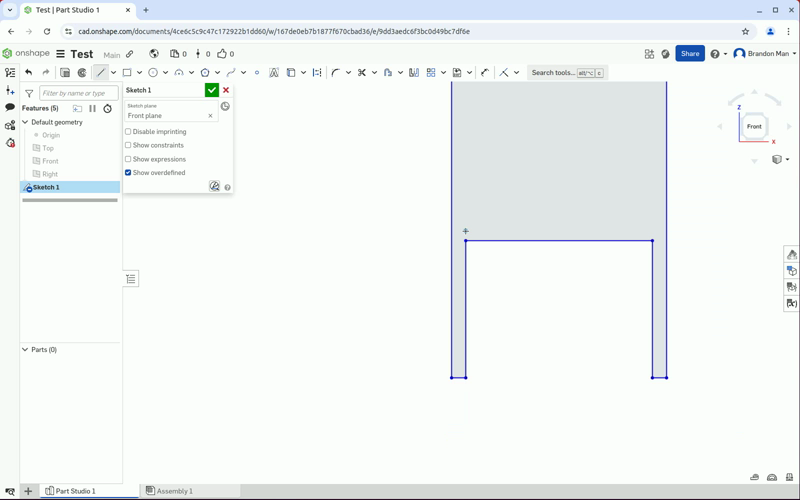
scroll(-6)
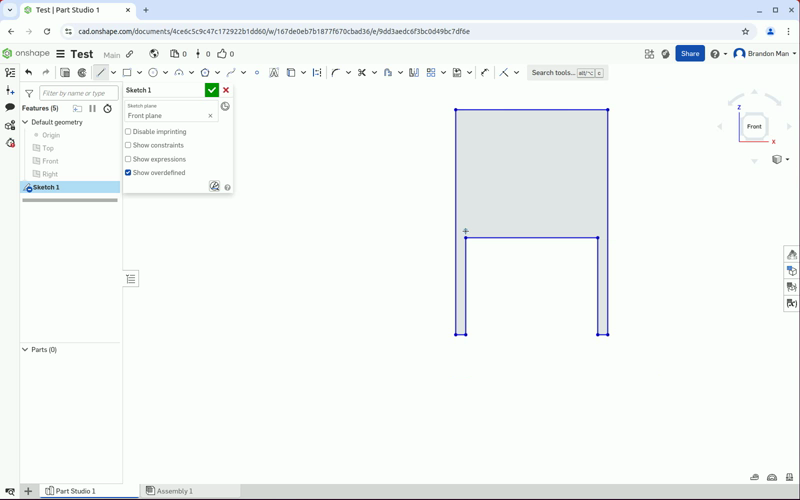
scroll(-6)
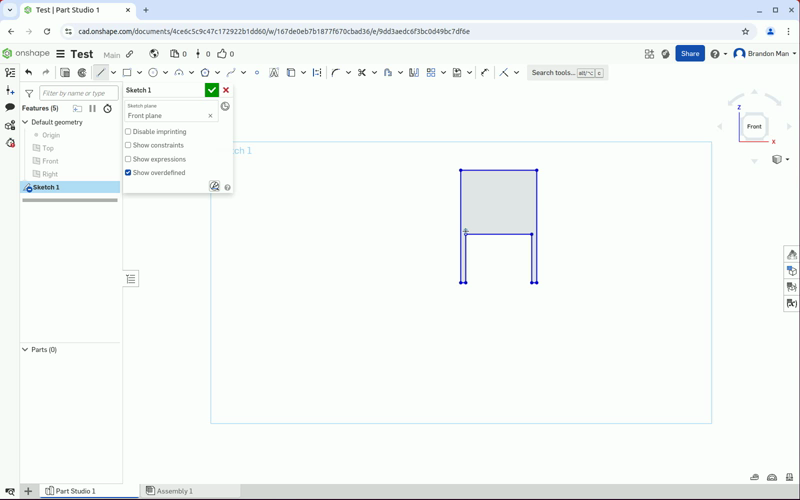
key_up(shift)
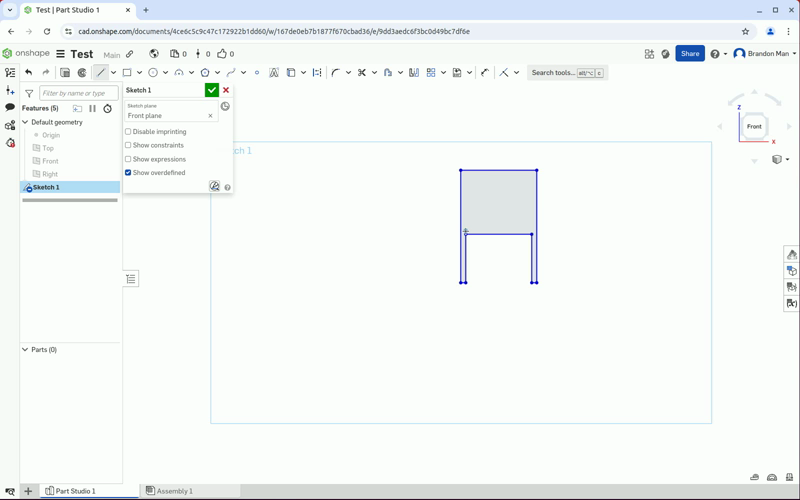
key_down(shift)
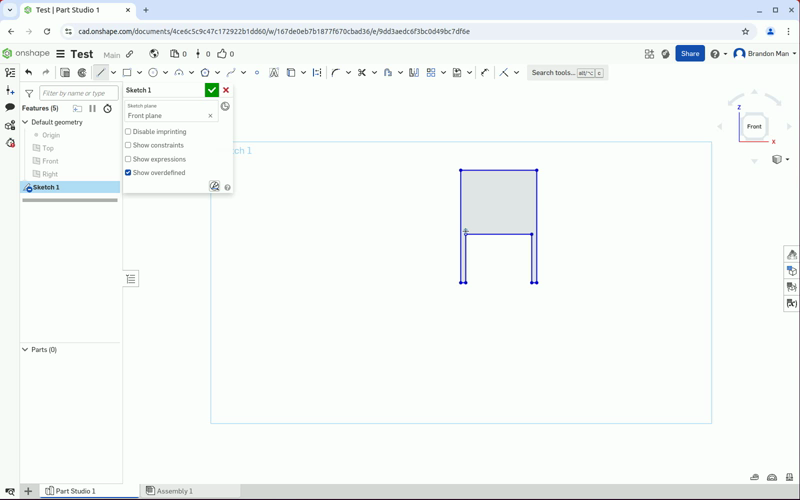
mouse_move(531, 230)
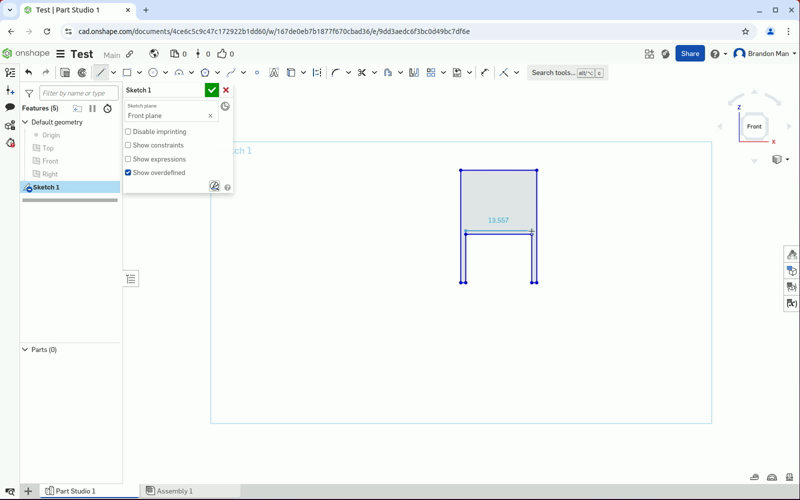
scroll(6)
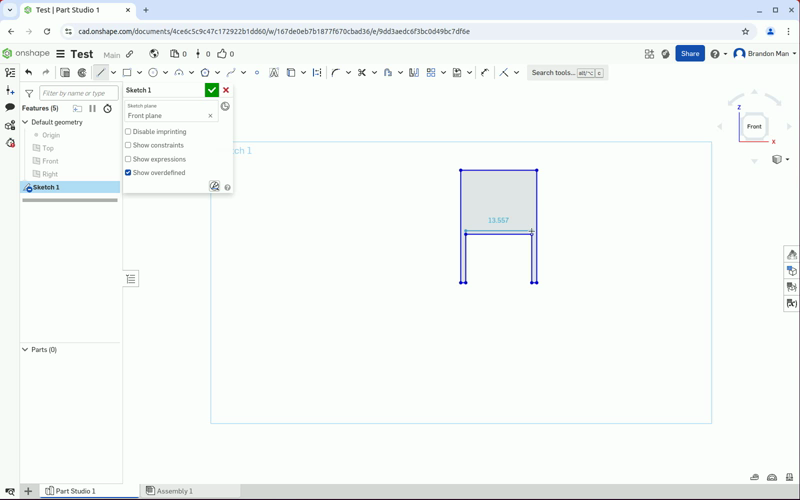
scroll(6)
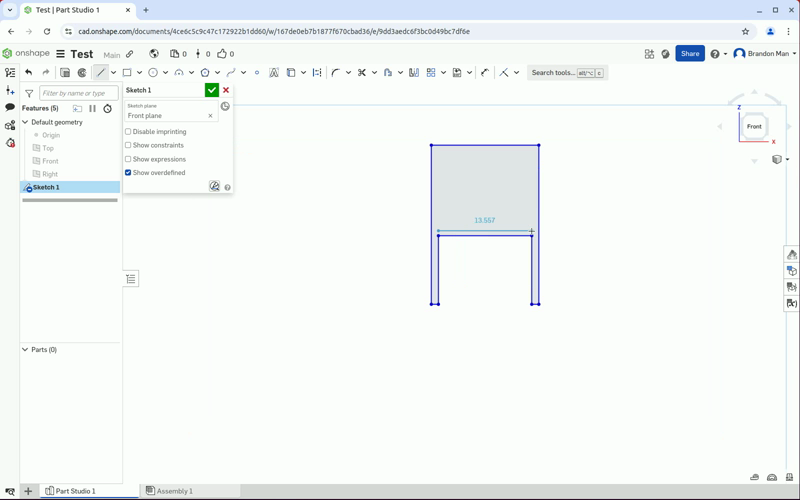
scroll(6)
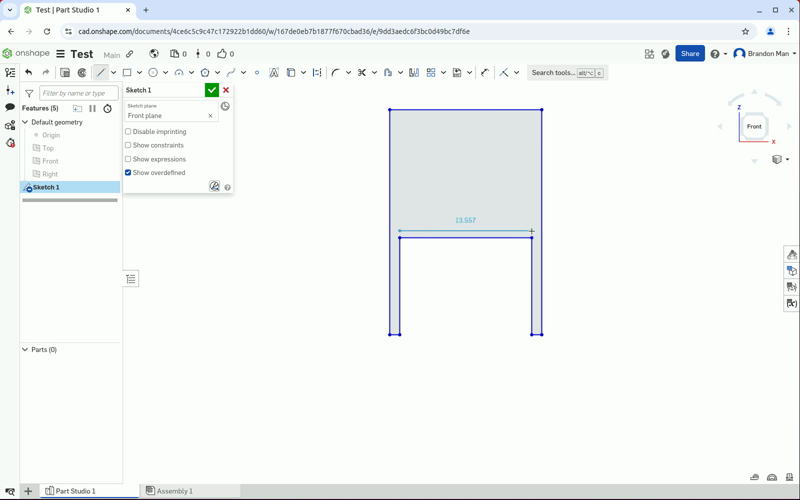
scroll(6)
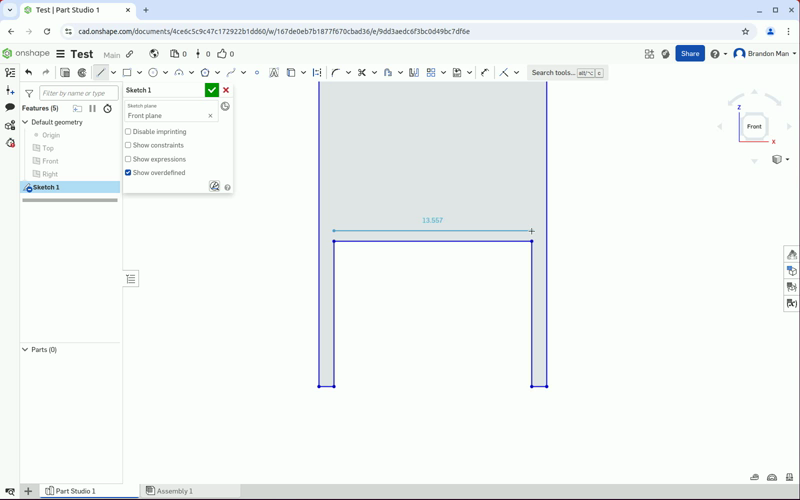
scroll(6)
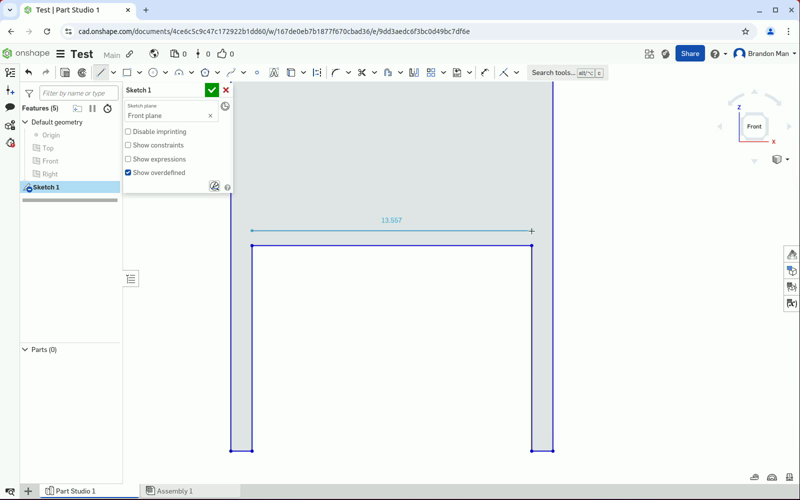
scroll(6)
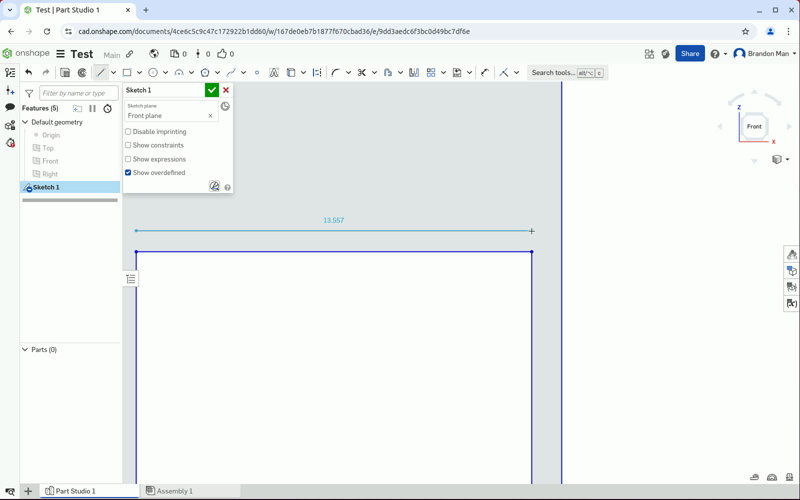
scroll(6)
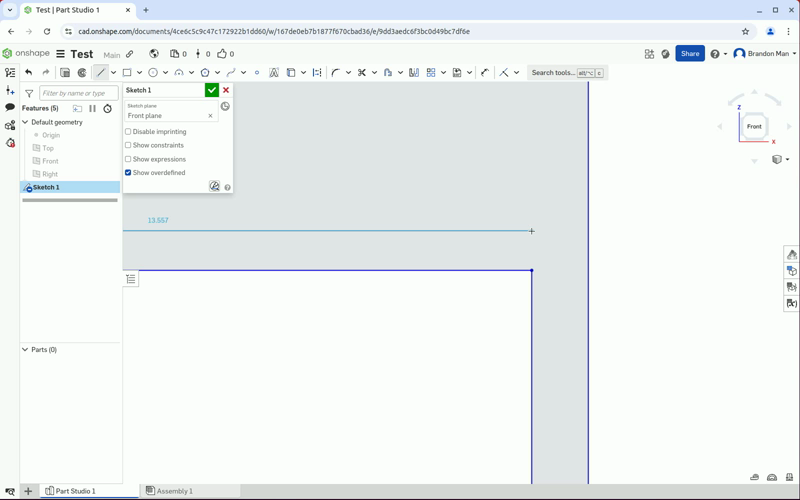
click(531, 230)
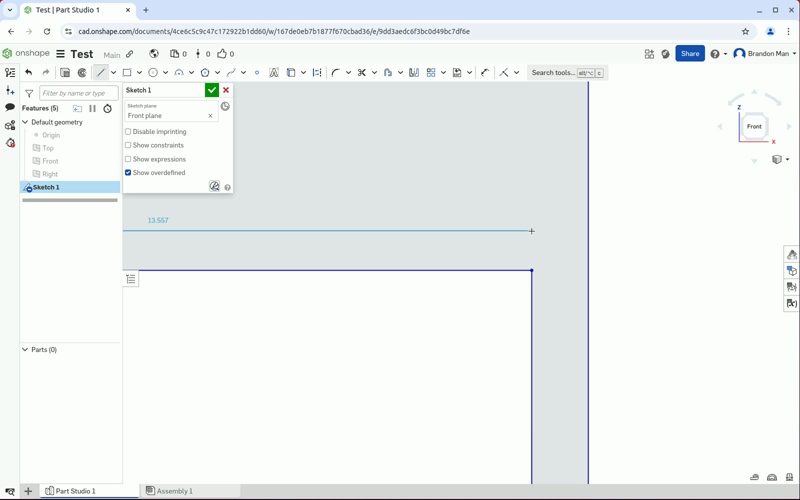
scroll(-6)
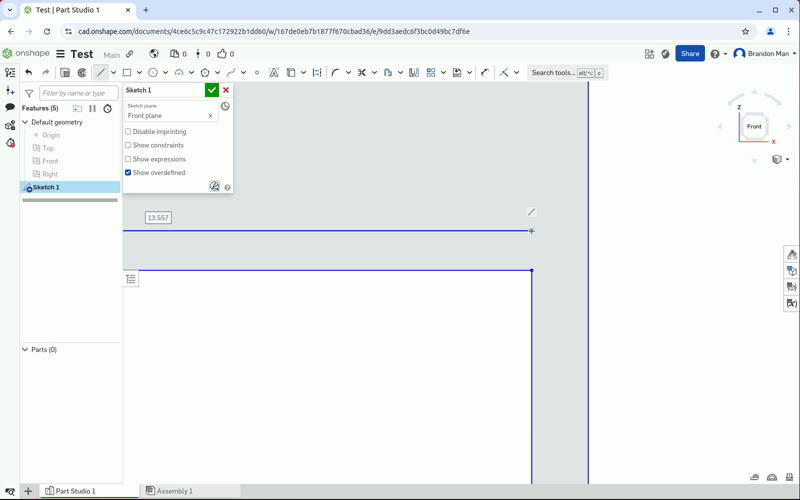
scroll(-6)
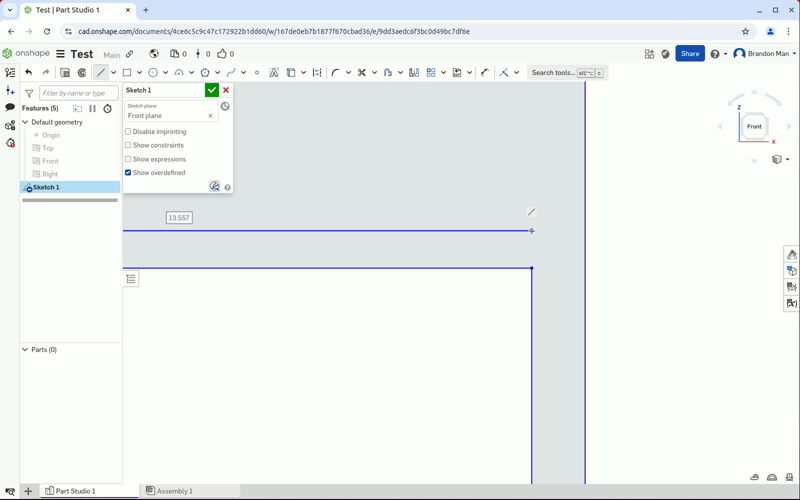
scroll(-6)
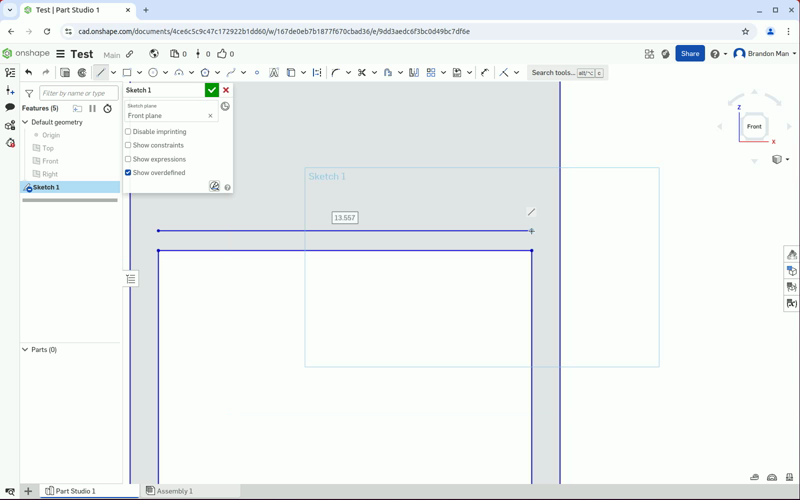
scroll(-6)
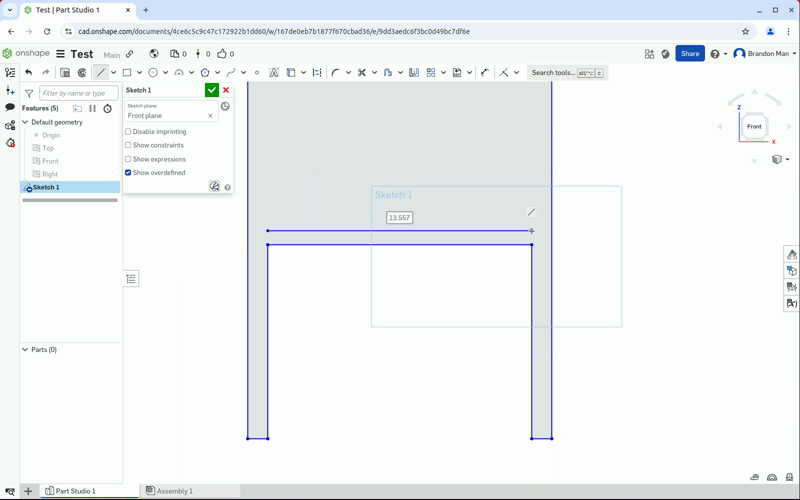
scroll(-6)
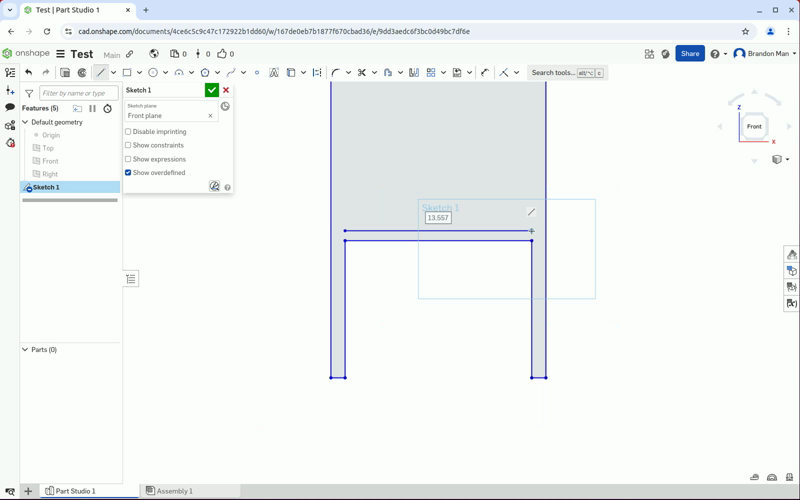
scroll(-6)
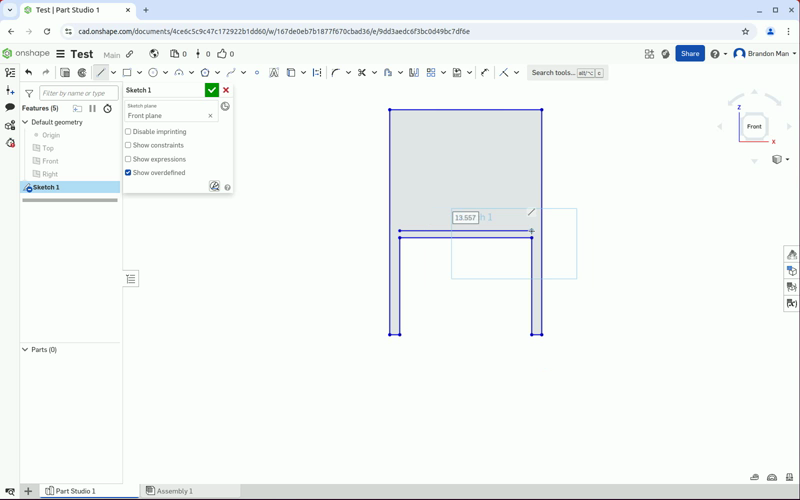
scroll(-6)
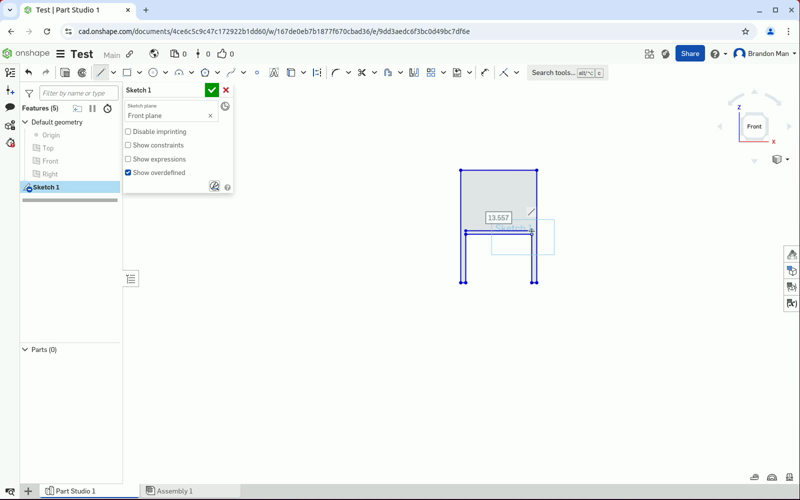
key_up(shift)
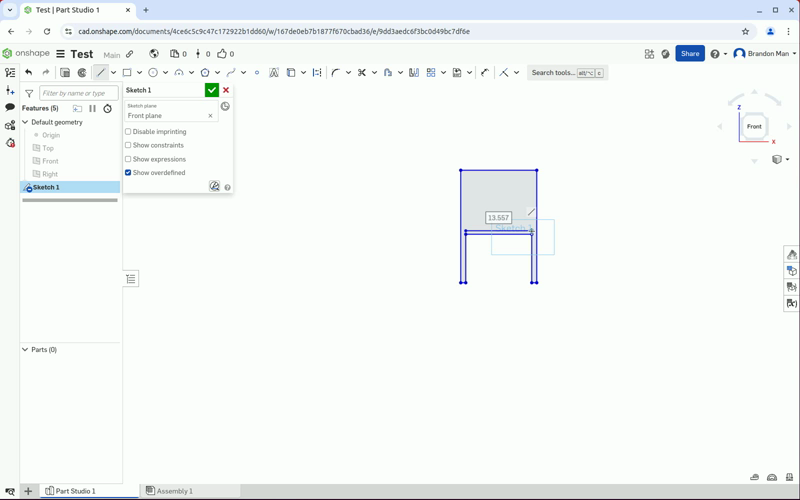
key_down(shift)
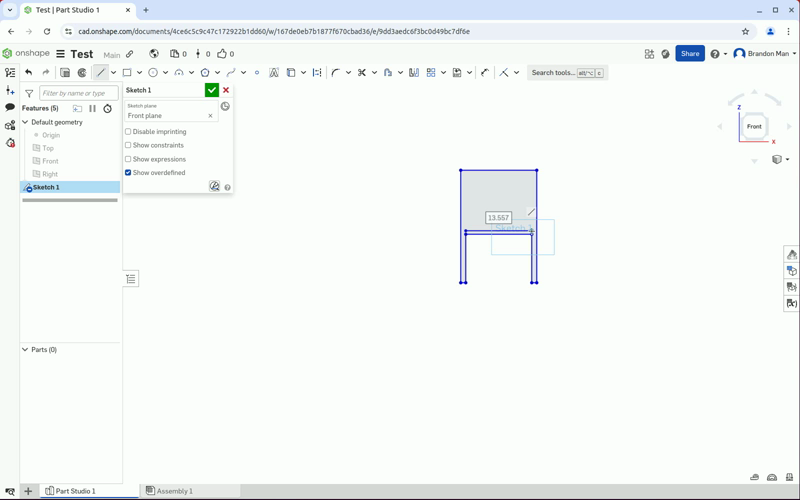
mouse_move(561, 230)
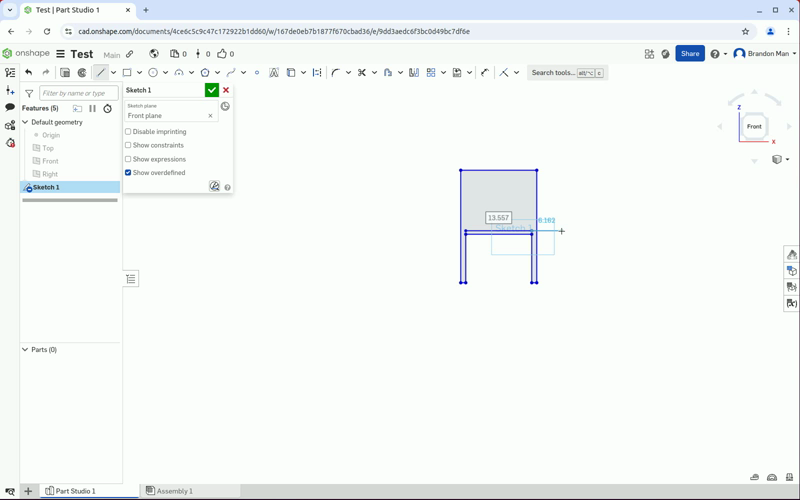
mouse_move(531, 175)
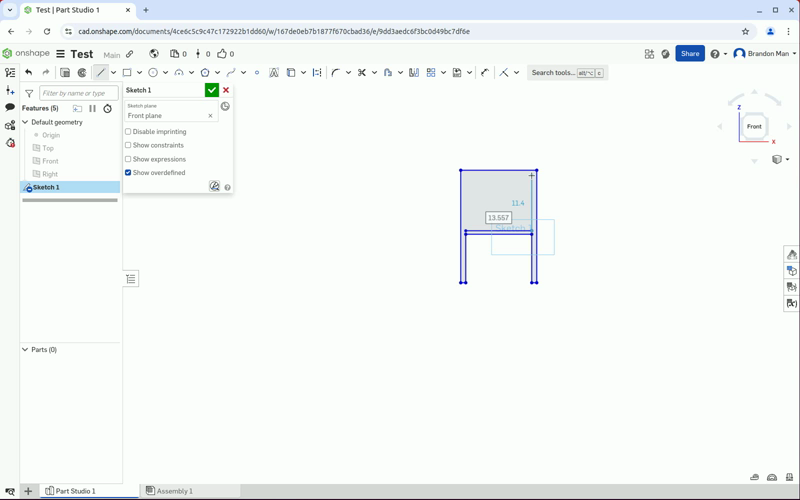
click(531, 175)
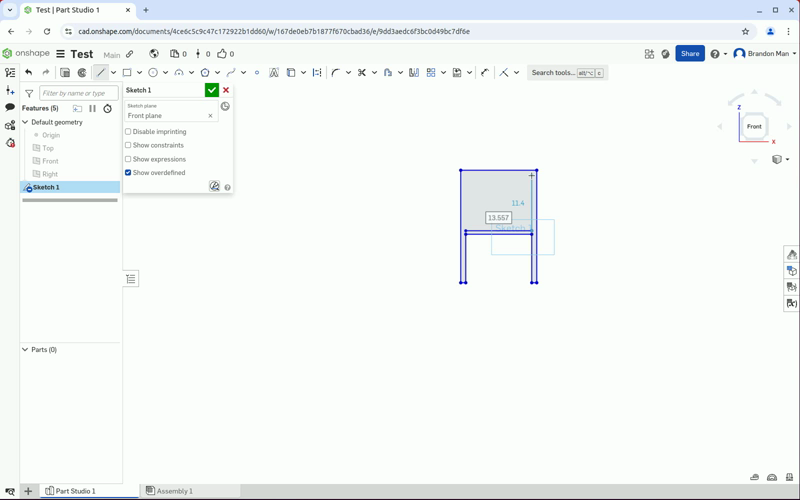
key_up(shift)
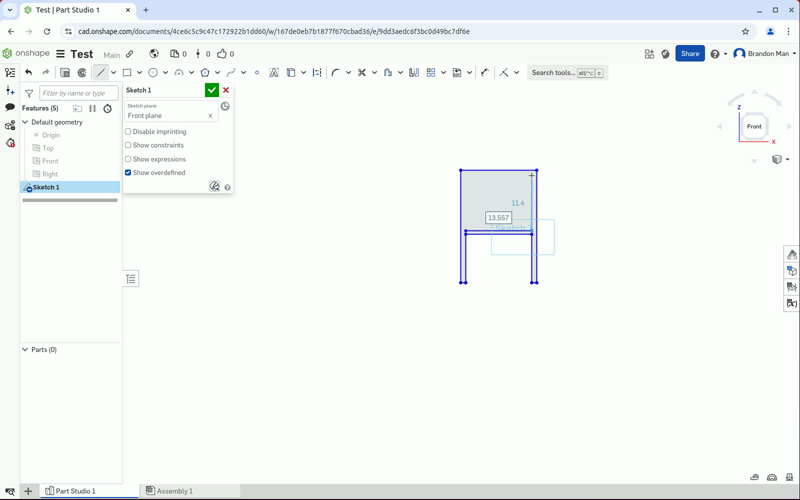
key_down(shift)
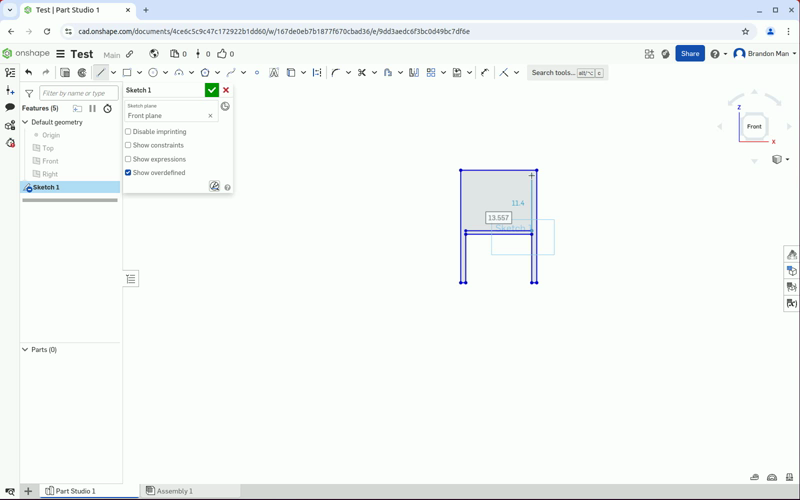
mouse_move(465, 175)
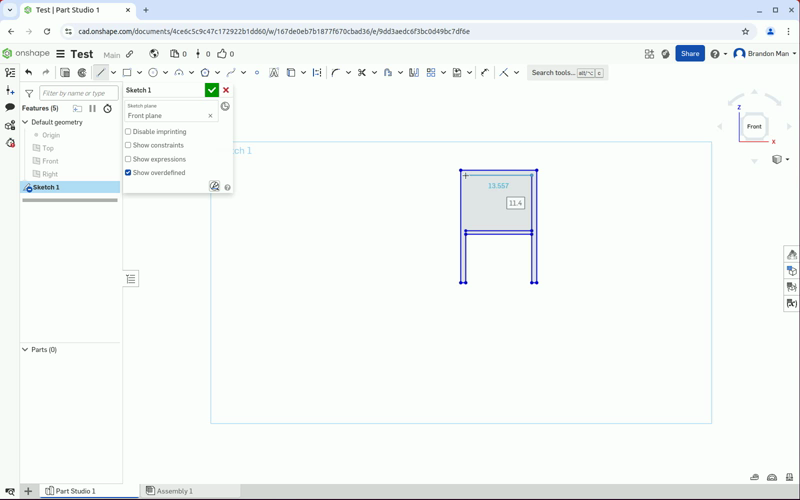
click(465, 175)
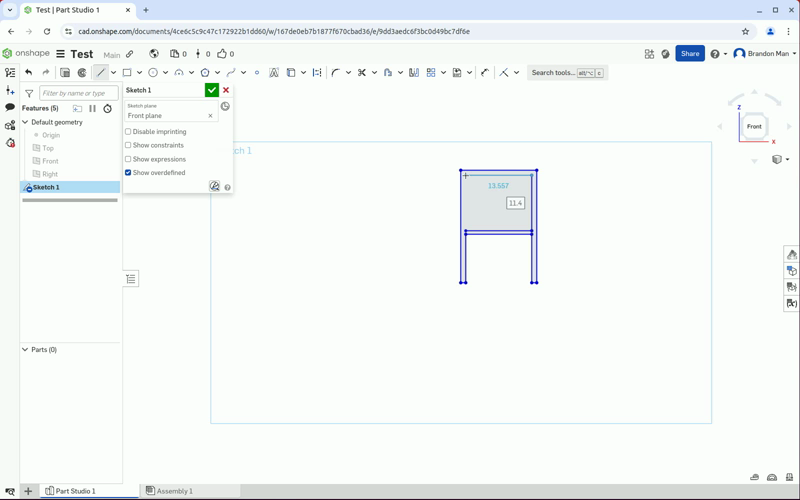
key_up(shift)
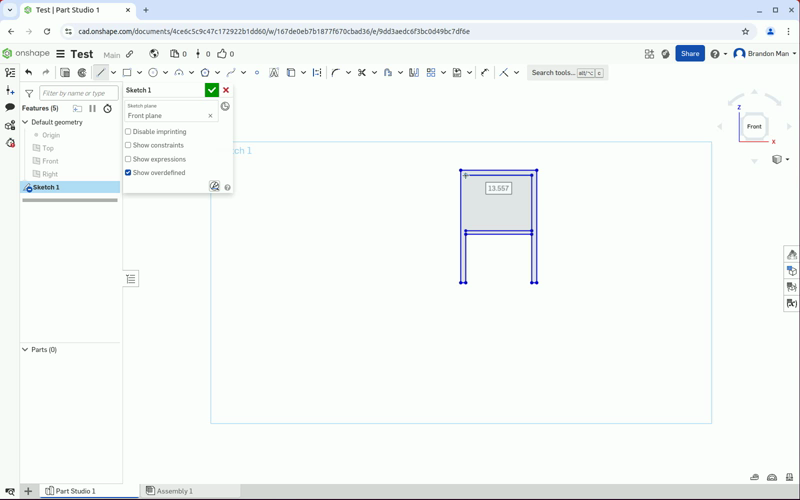
mouse_move(495, 175)
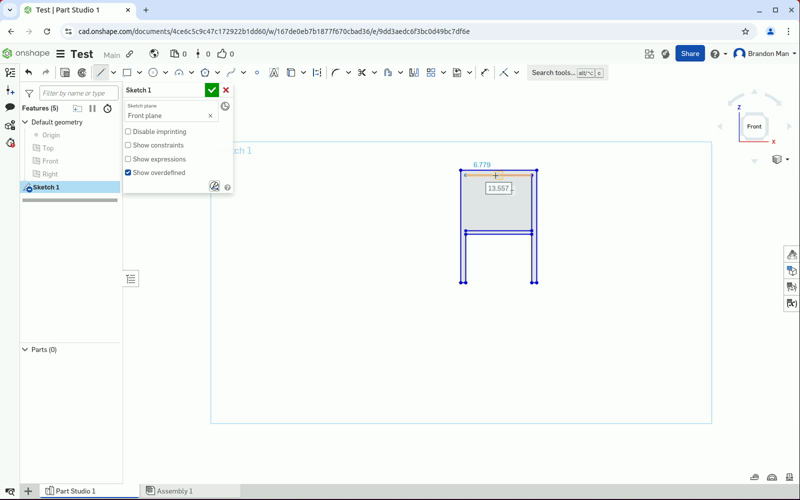
key_down(shift)
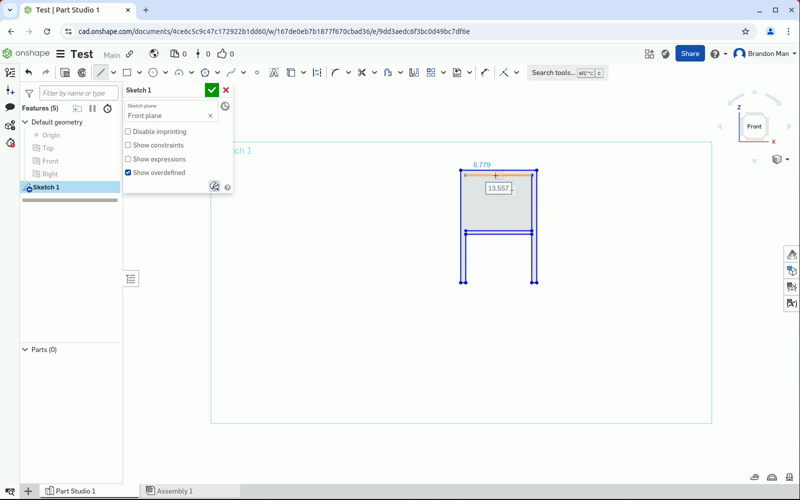
mouse_move(465, 230)
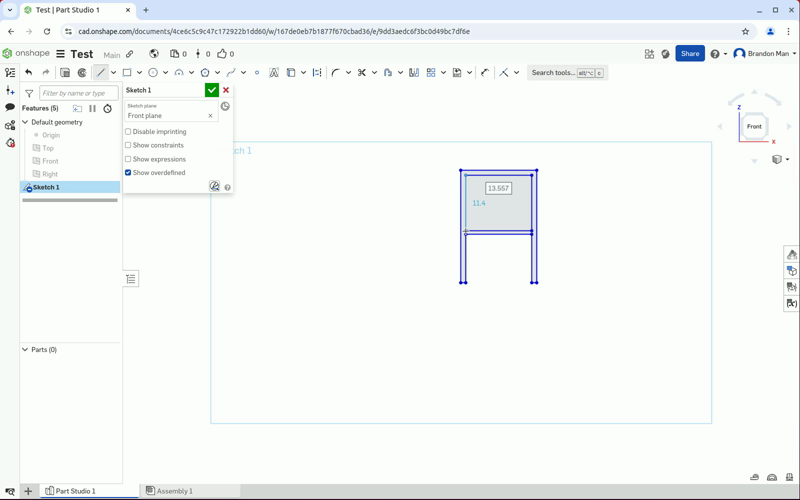
scroll(6)
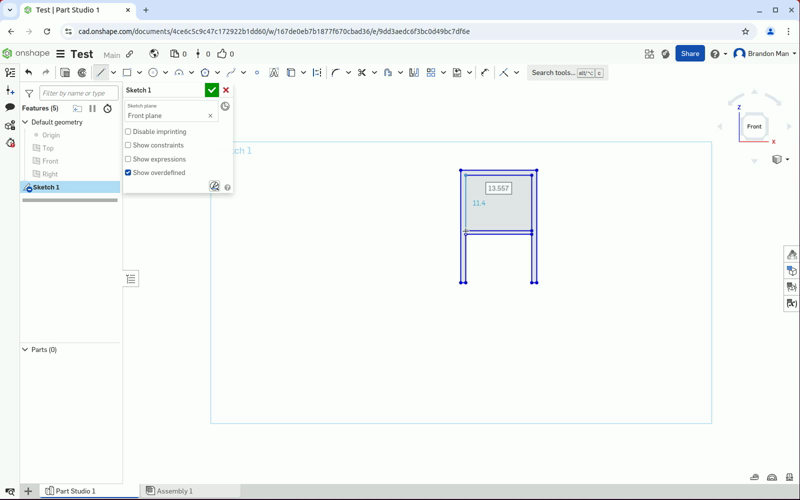
scroll(6)
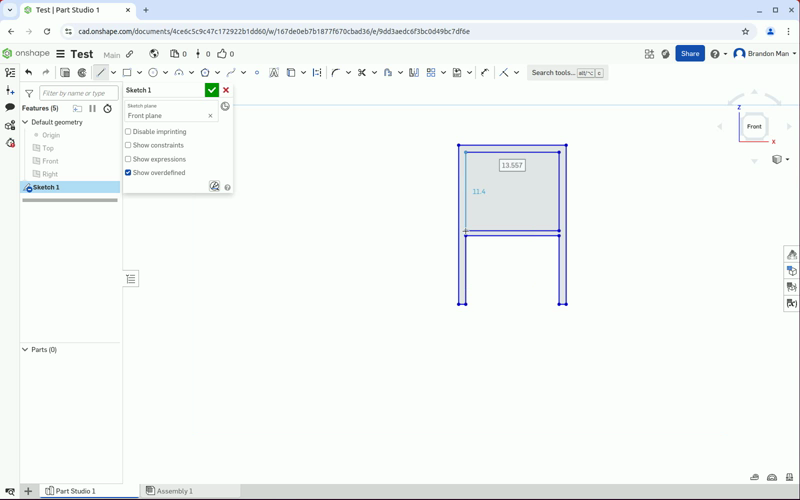
scroll(6)
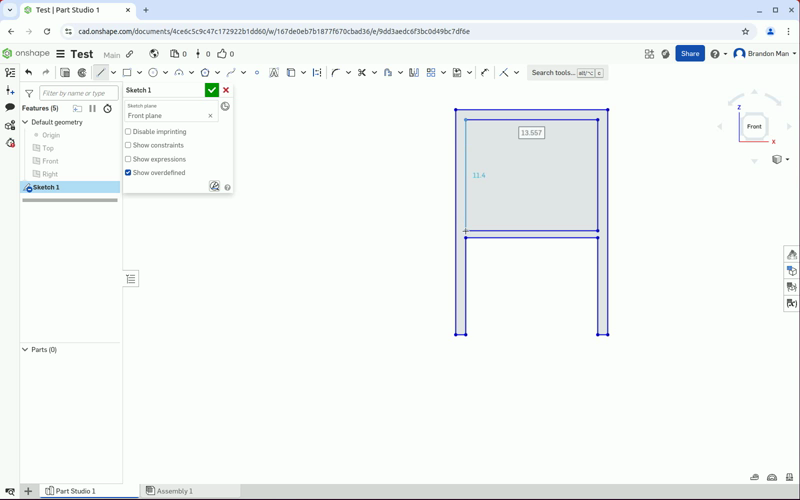
scroll(6)
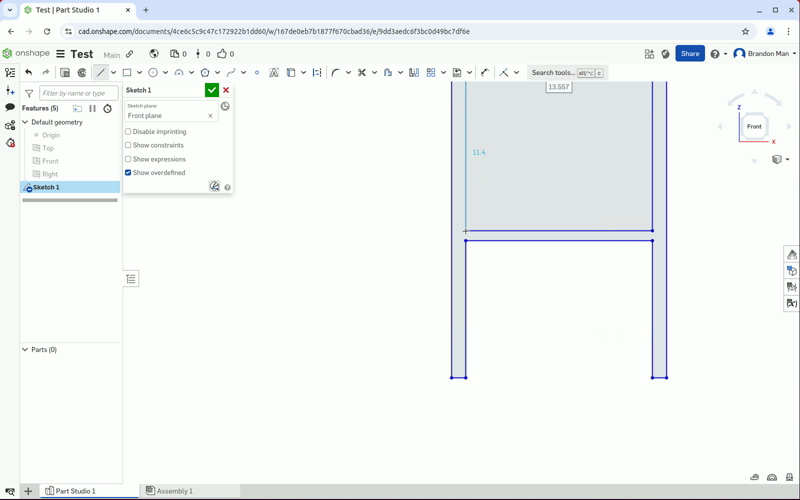
scroll(6)
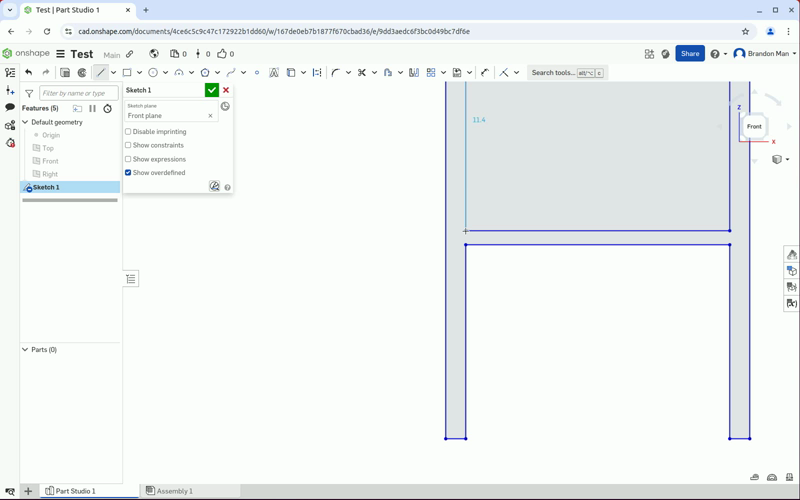
scroll(6)
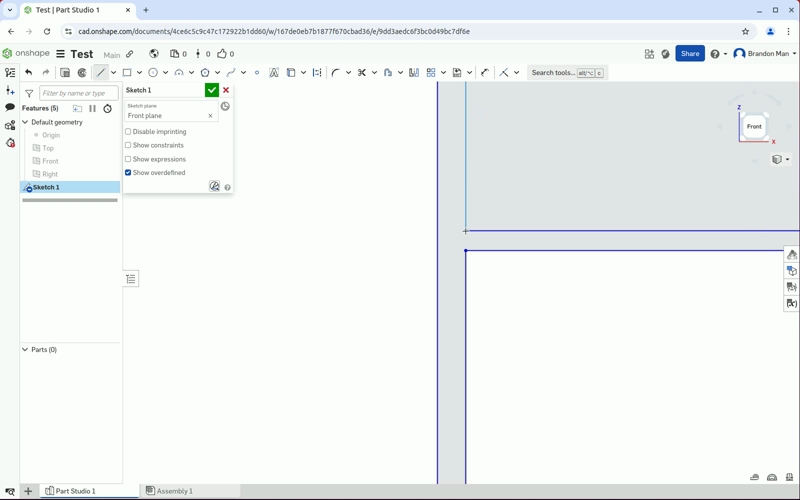
scroll(6)
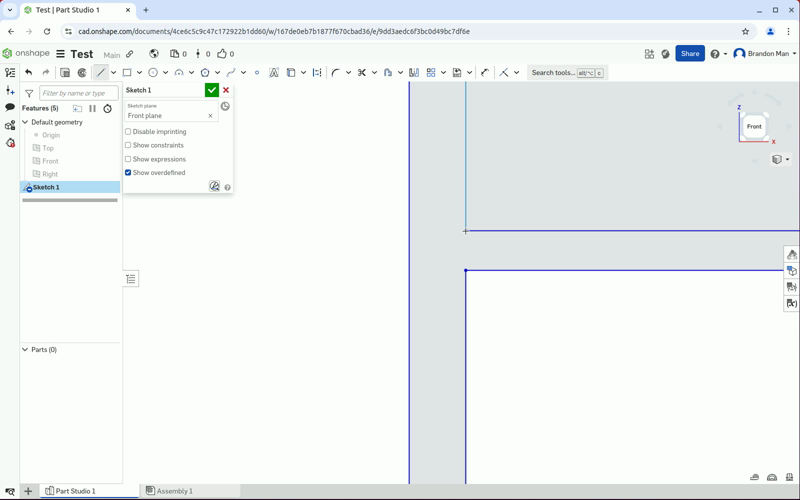
key_up(shift)
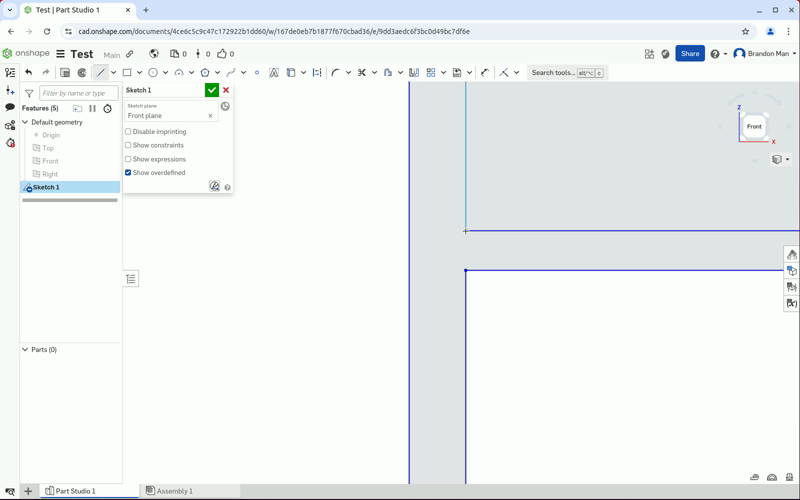
click(465, 230)
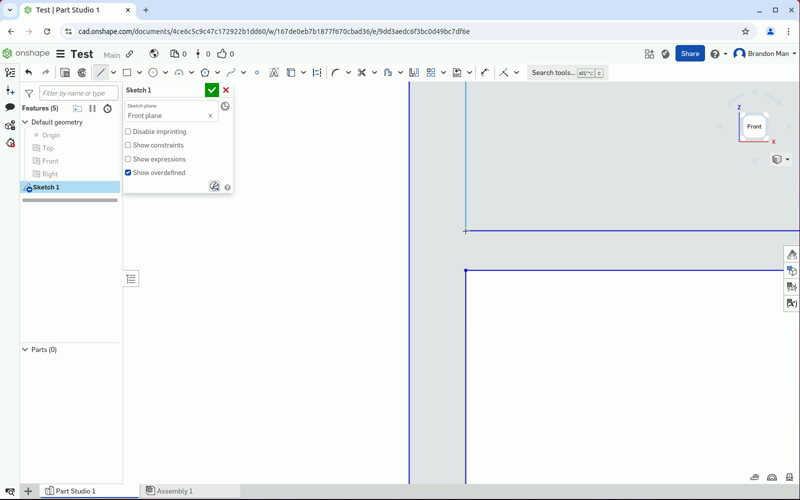
scroll(-6)
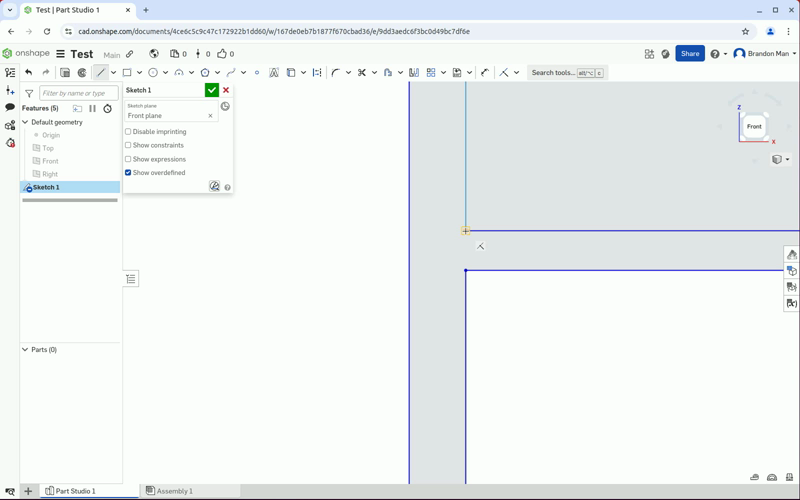
scroll(-6)
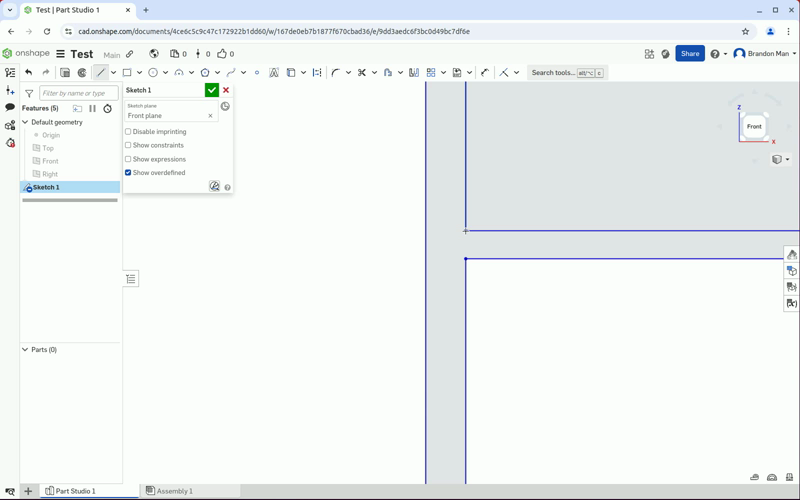
scroll(-6)
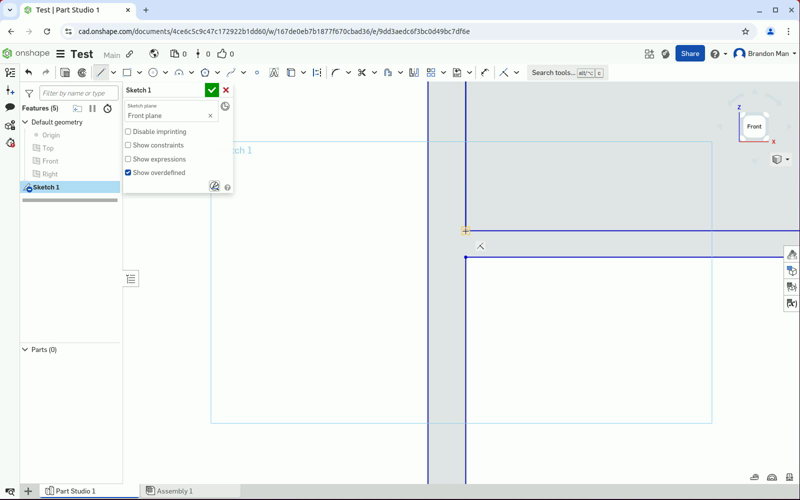
scroll(-6)
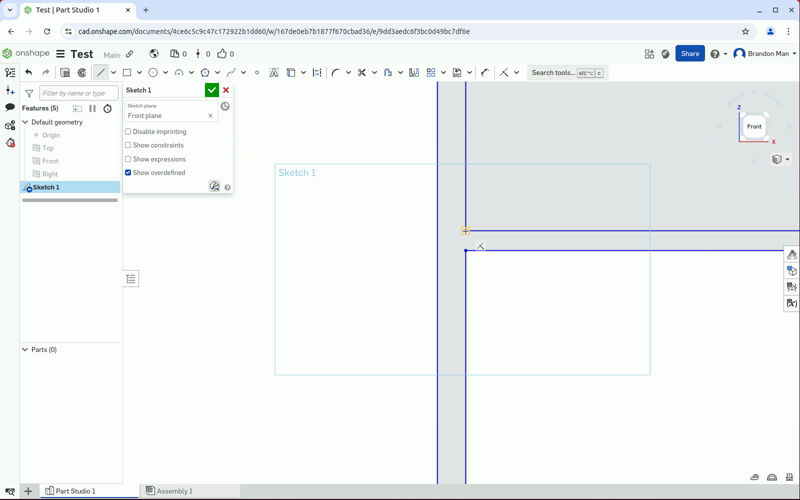
scroll(-6)
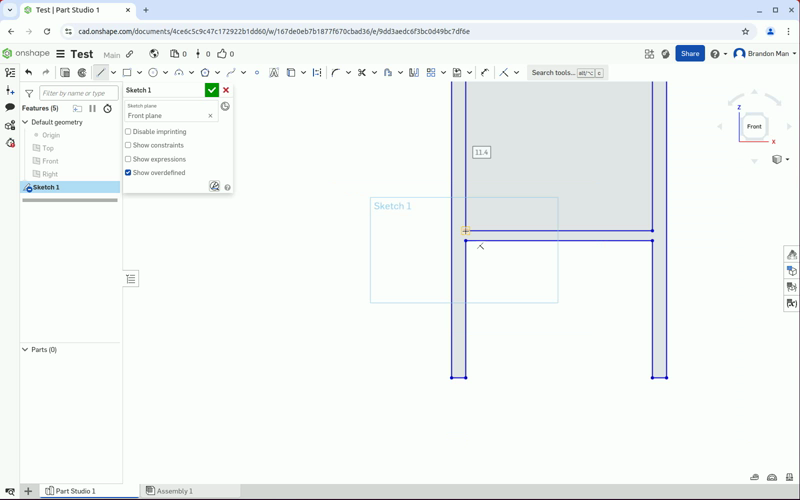
scroll(-6)
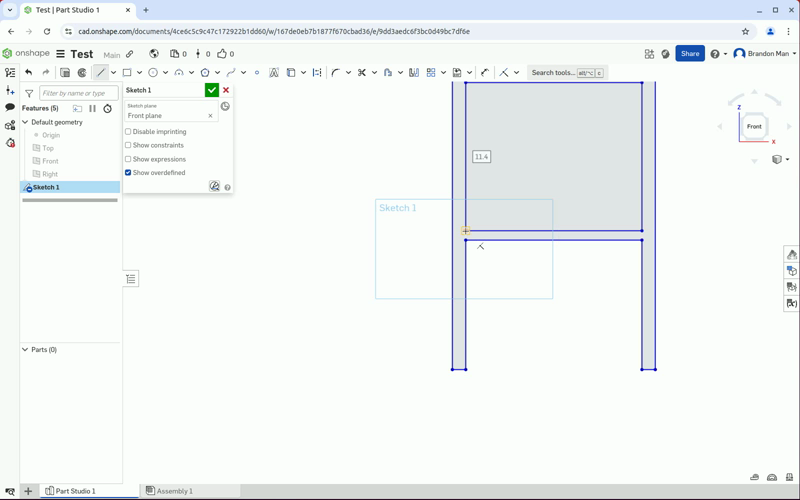
scroll(-6)
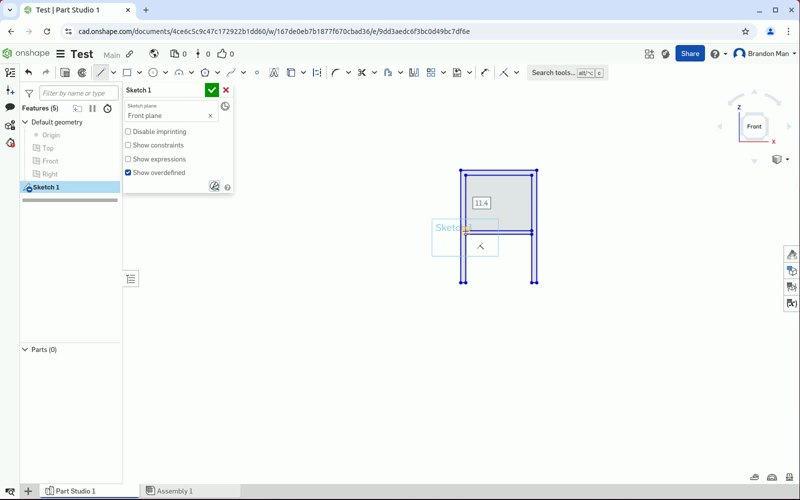
key(esc)
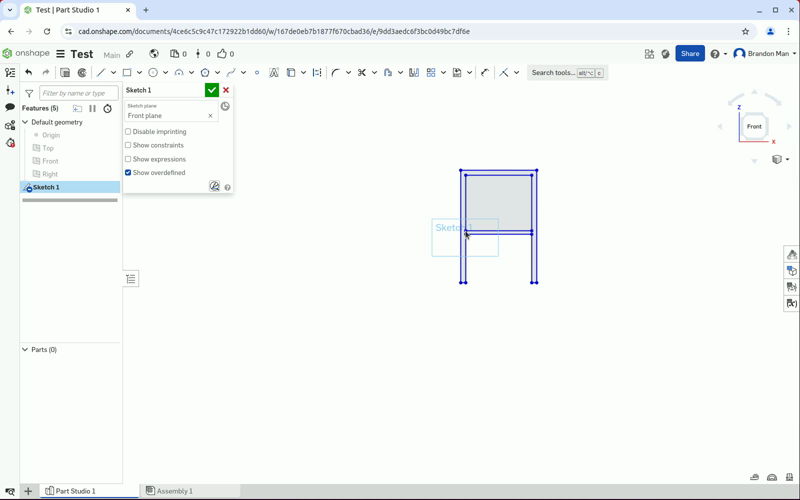
mouse_move(533, 219)
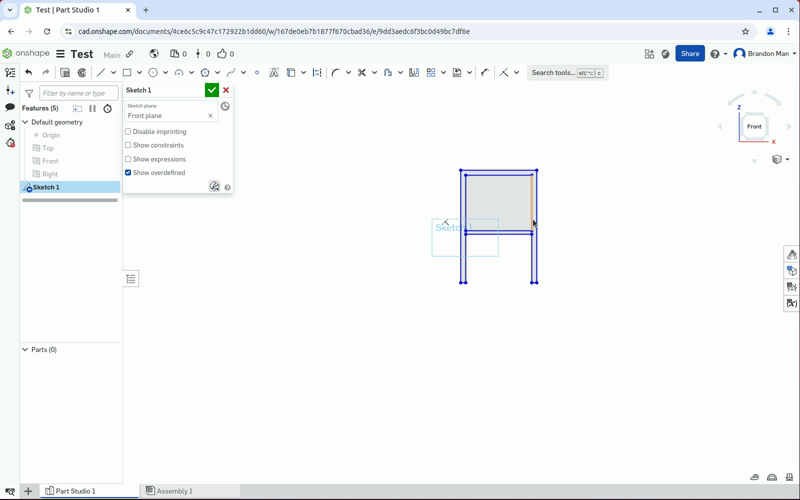
scroll(6)
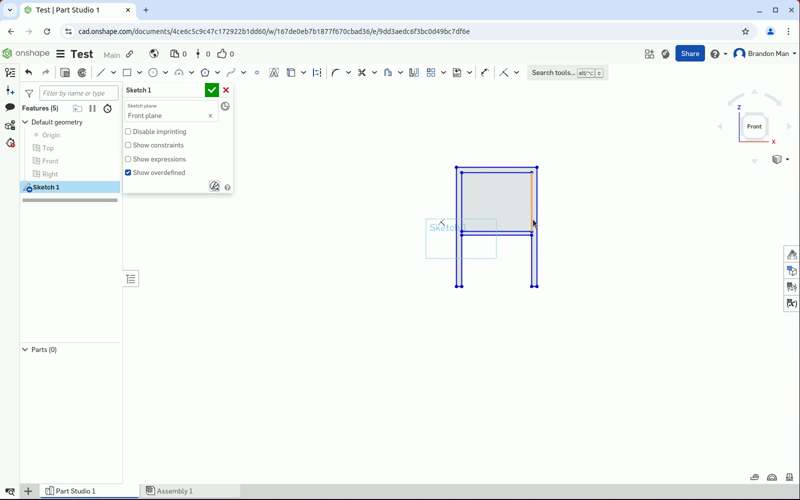
scroll(6)
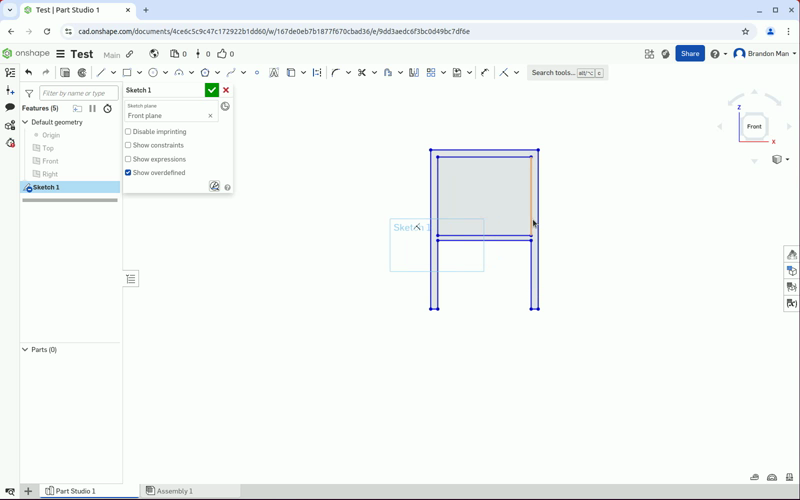
scroll(6)
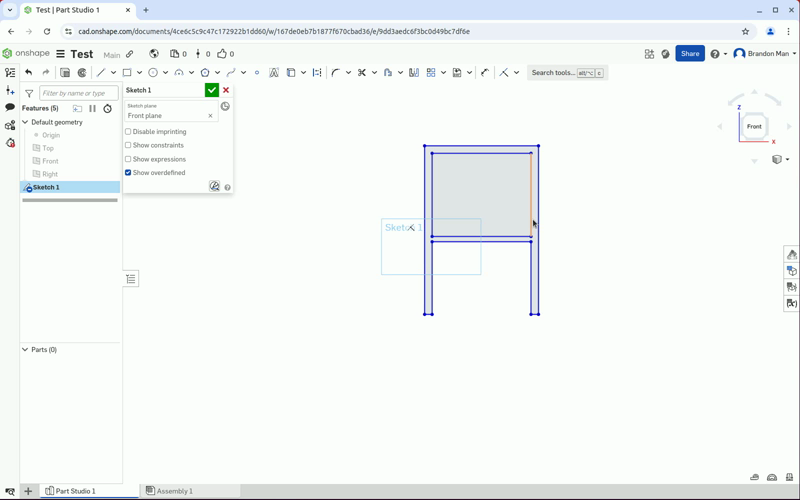
scroll(6)
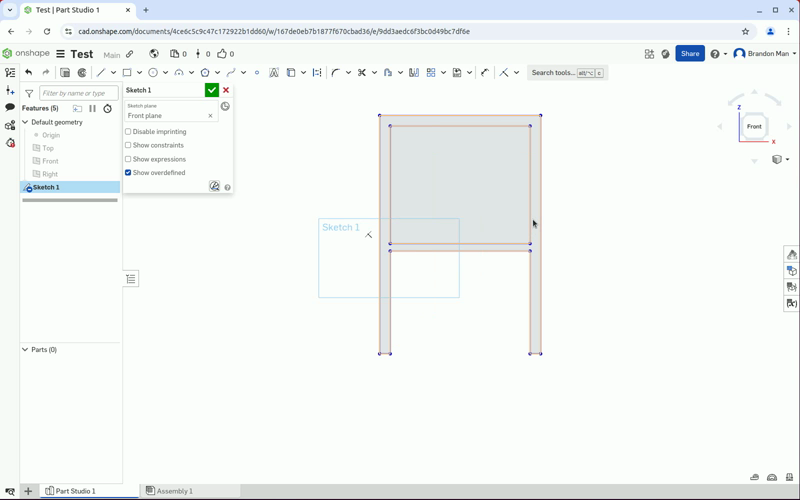
scroll(6)
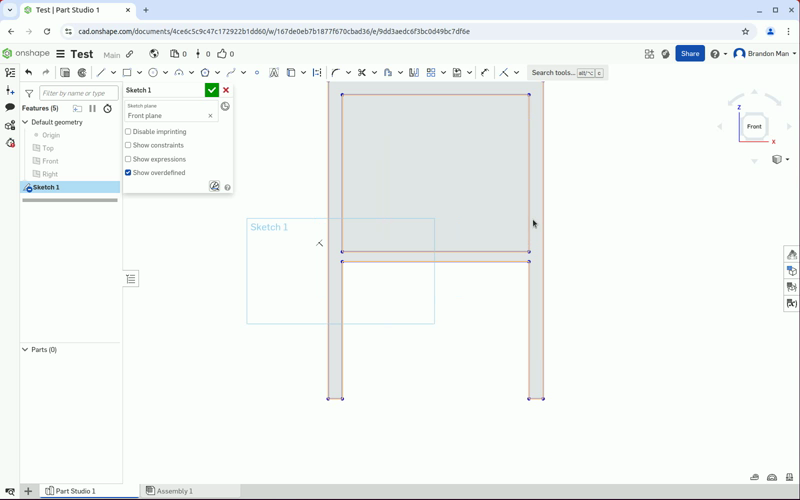
scroll(6)
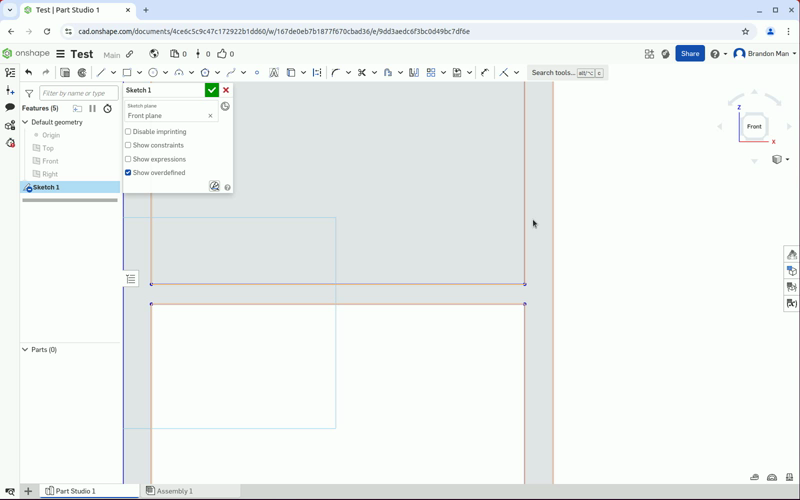
scroll(6)
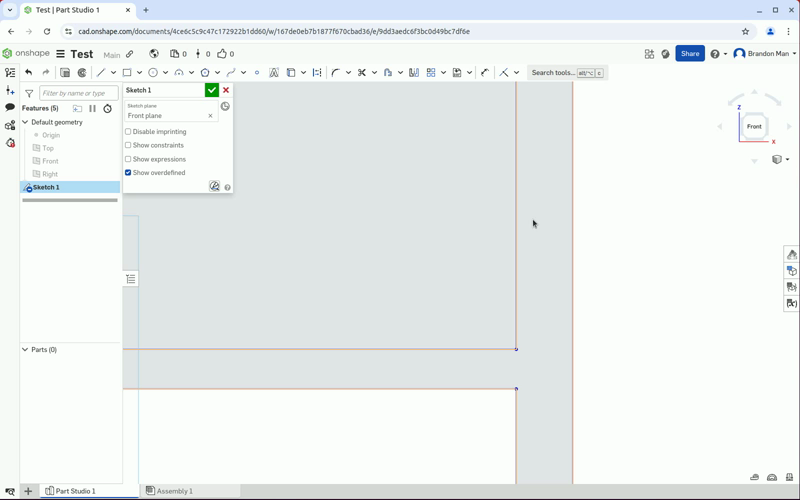
click(533, 219)
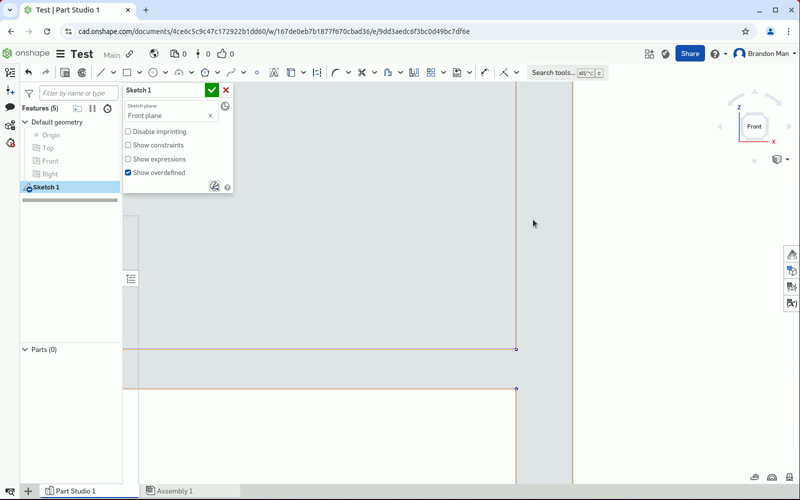
scroll(-6)
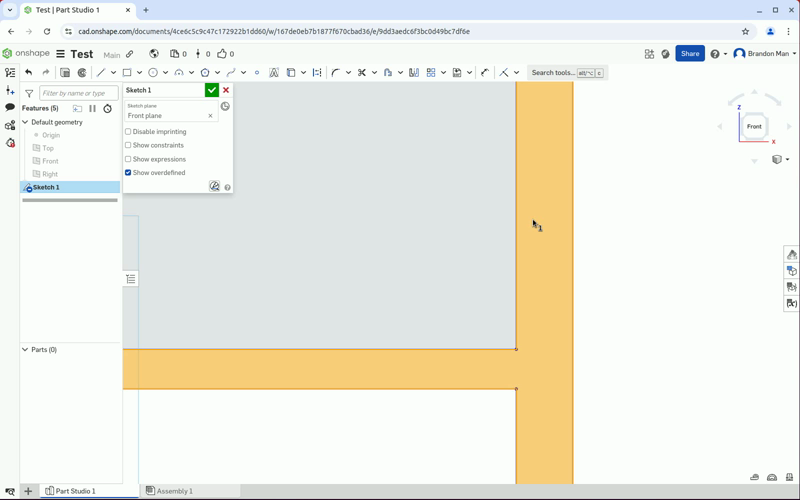
scroll(-6)
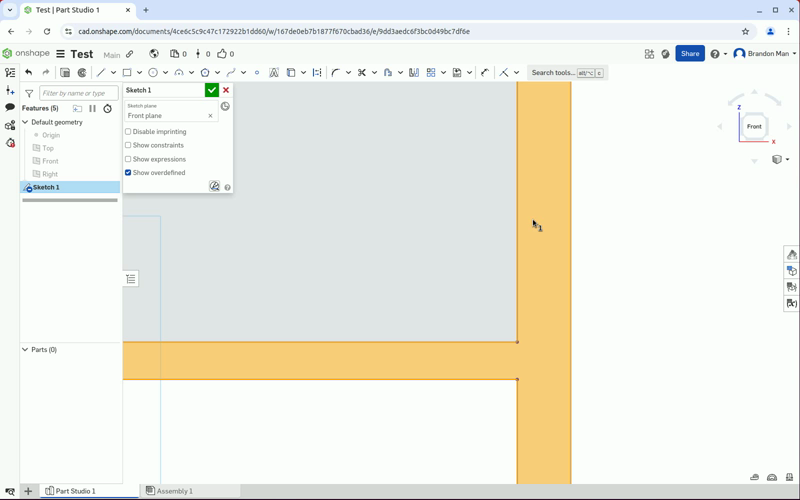
scroll(-6)
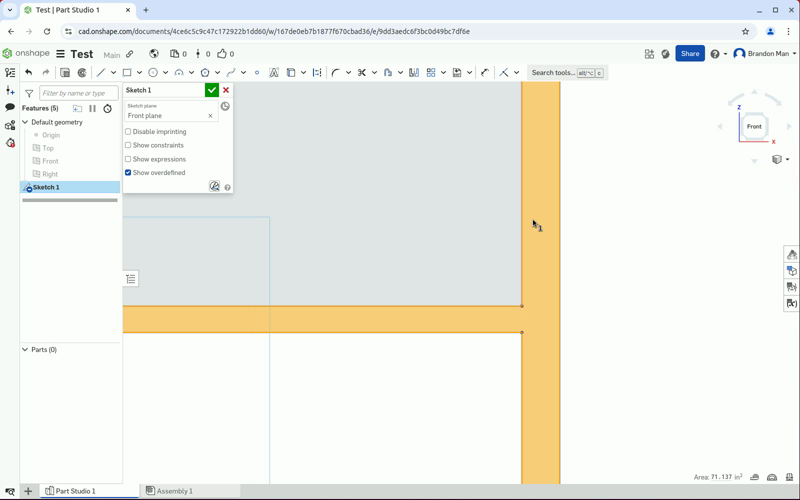
scroll(-6)
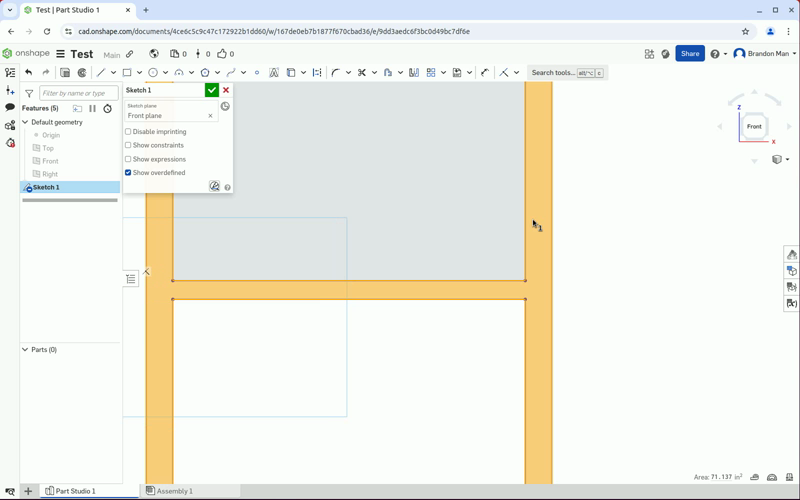
scroll(-6)
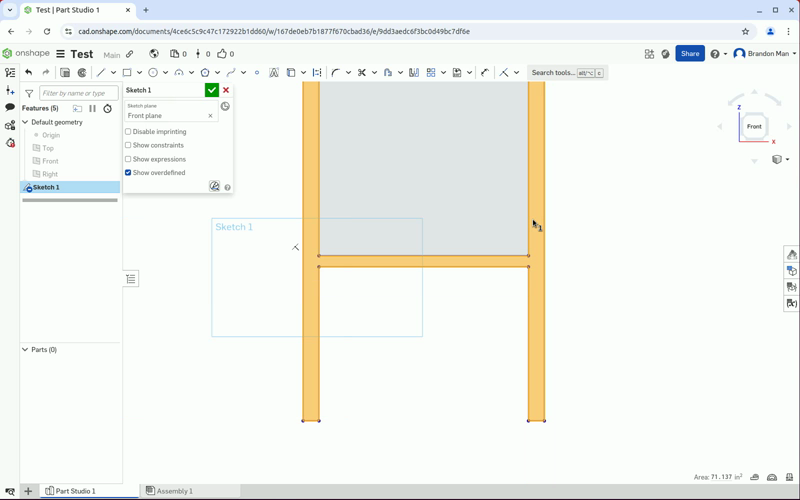
scroll(-6)
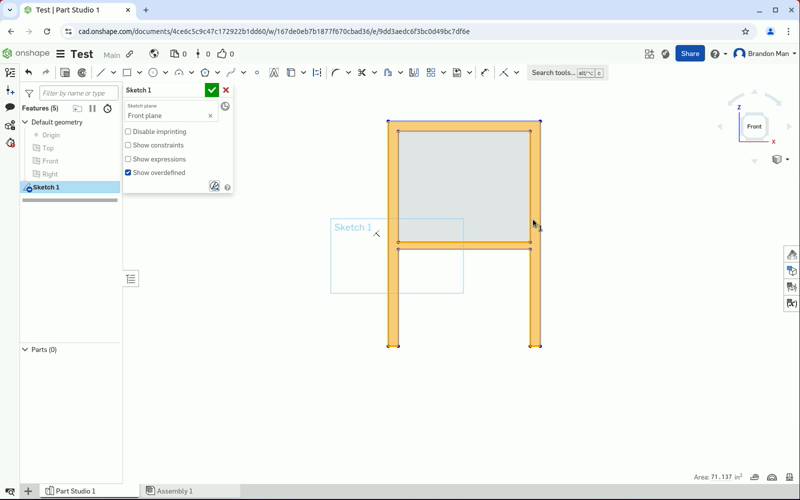
scroll(-6)
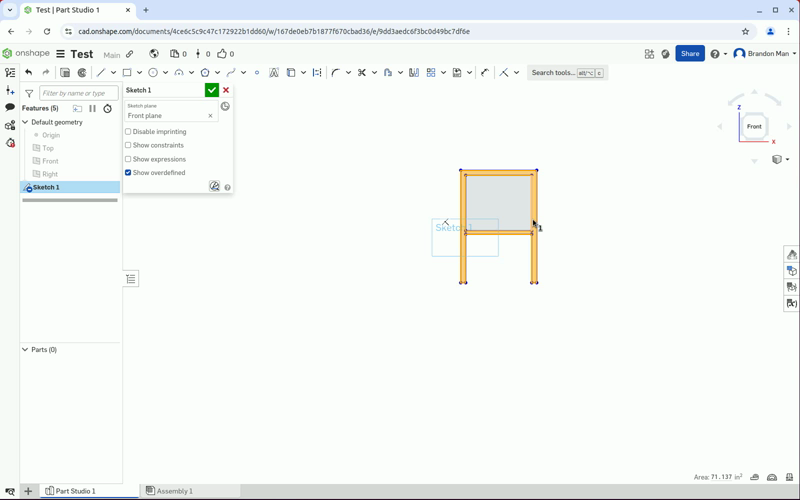
mouse_move(73, 352)
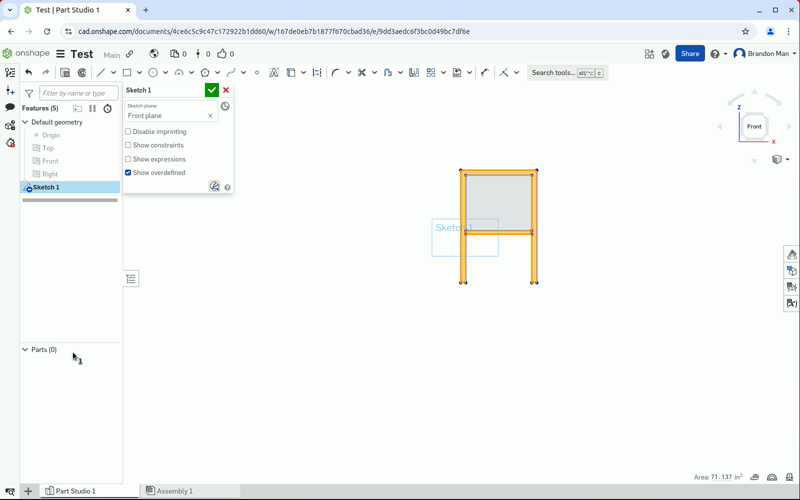
key(shift+y)
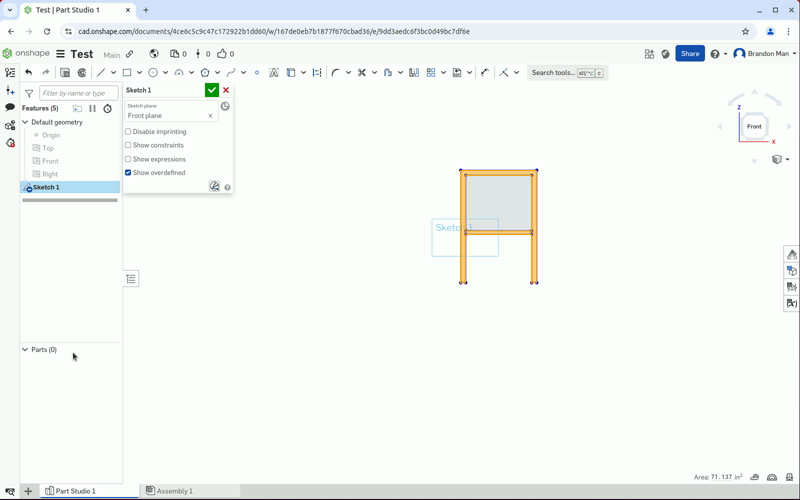
key(shift+e)
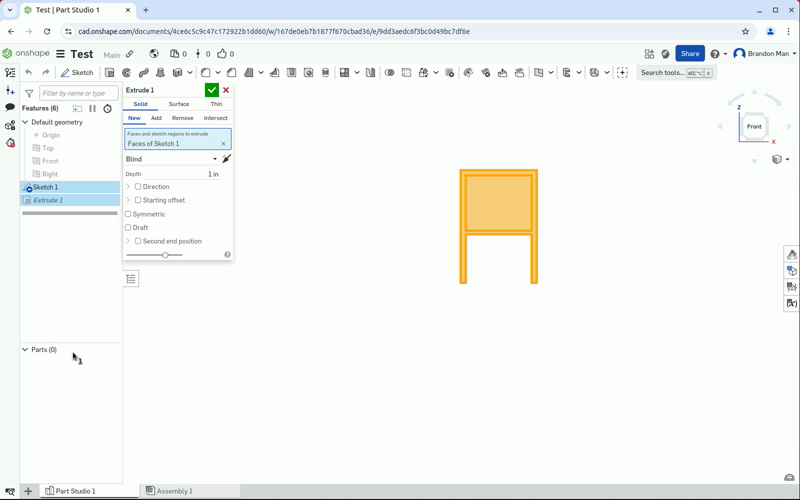
mouse_move(143, 106)
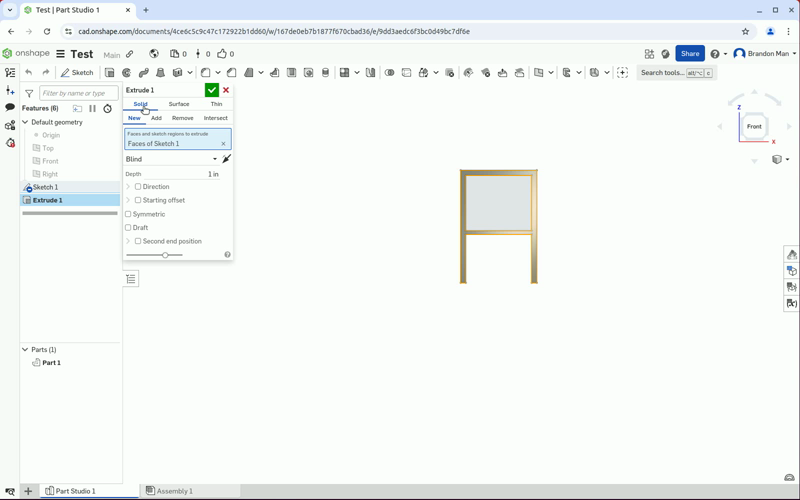
click(143, 106)
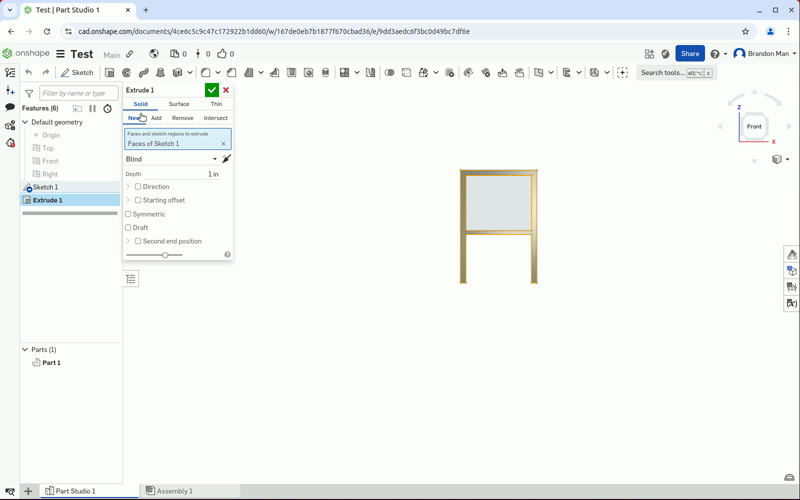
mouse_move(137, 120)
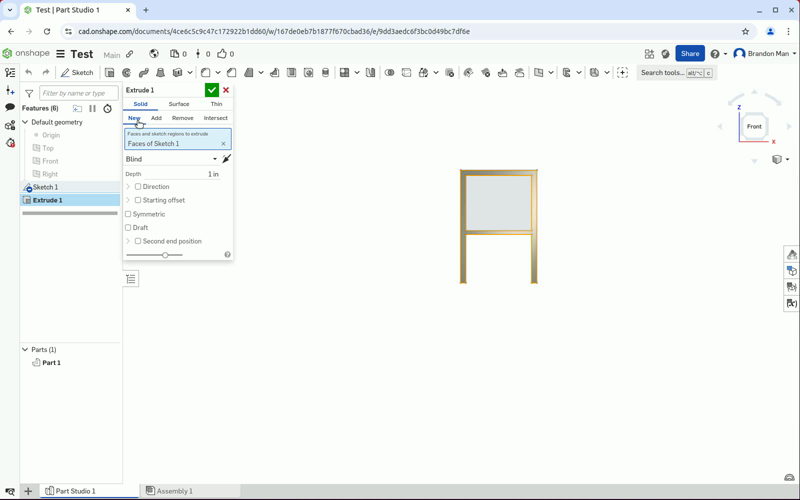
click(137, 120)
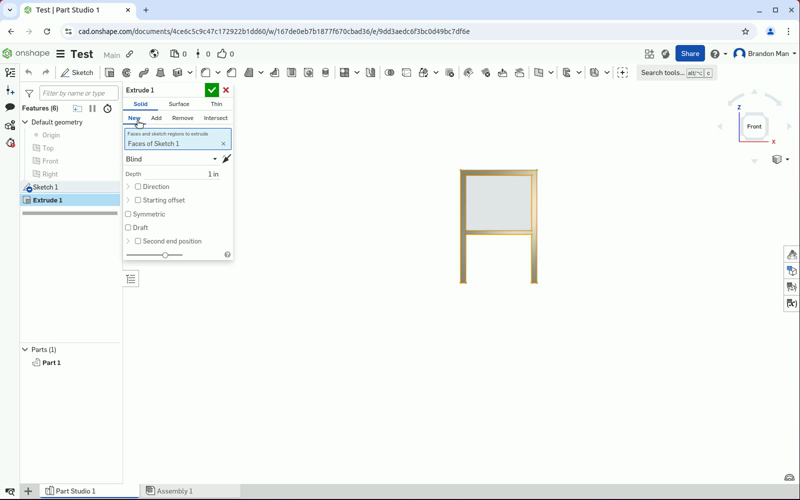
key(tab, 4)
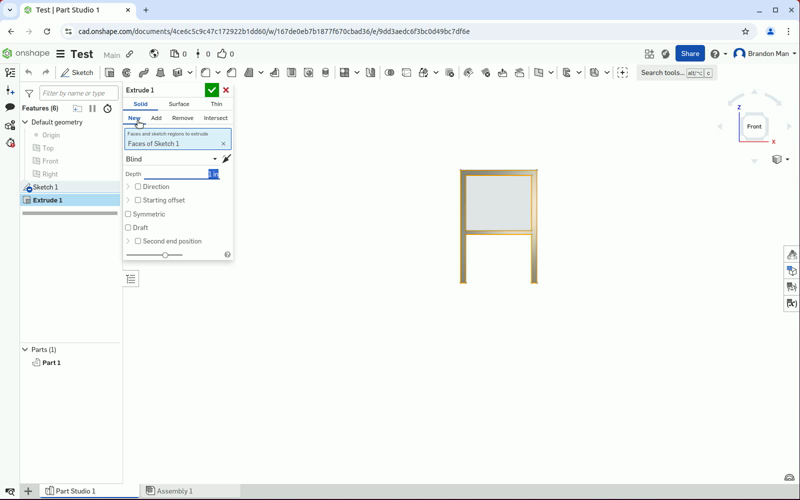
text(1.926)
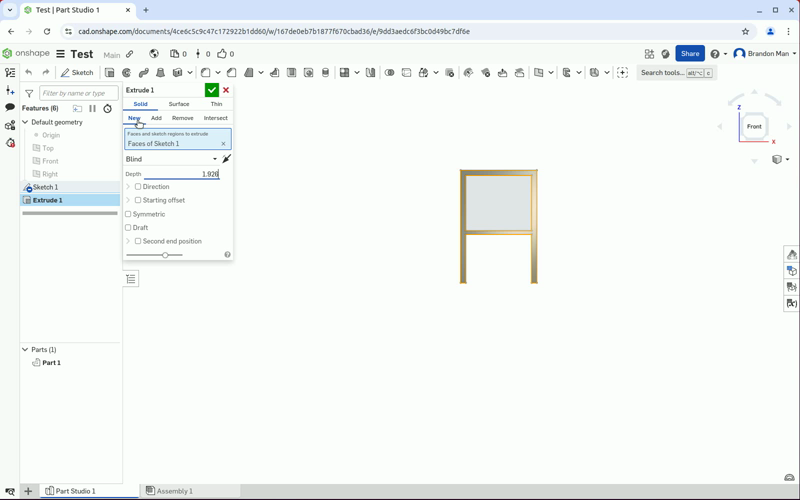
key(enter)
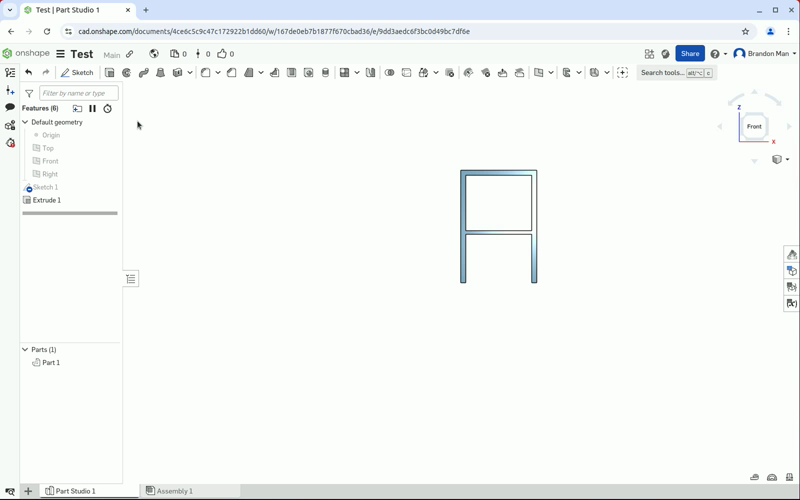
key(shift+h)
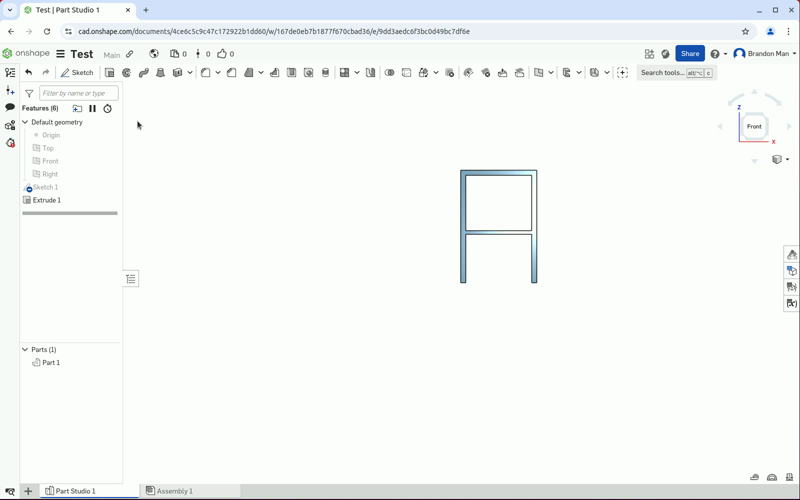
key(shift+h)
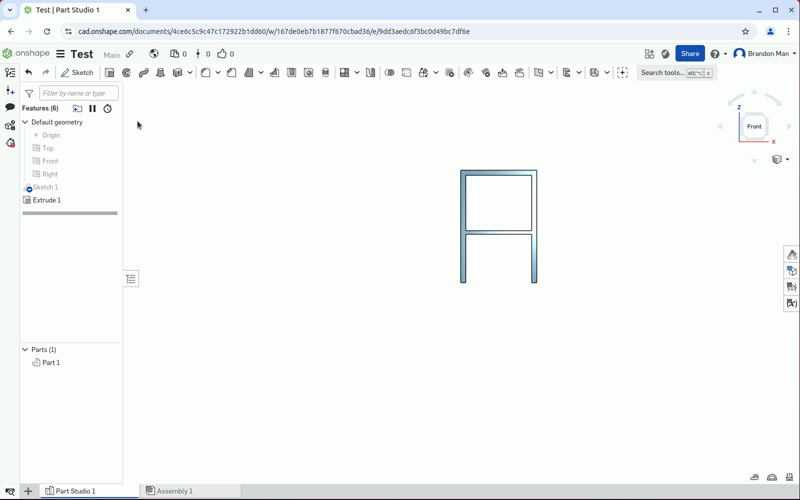
mouse_move(73, 189)
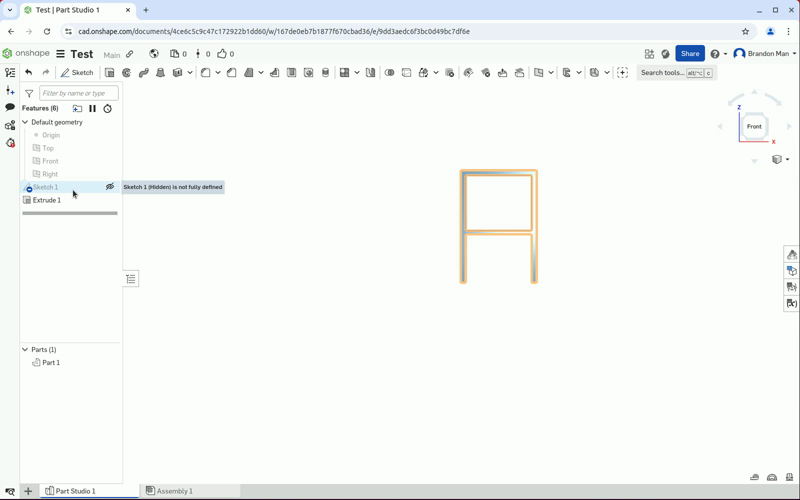
click(73, 189)
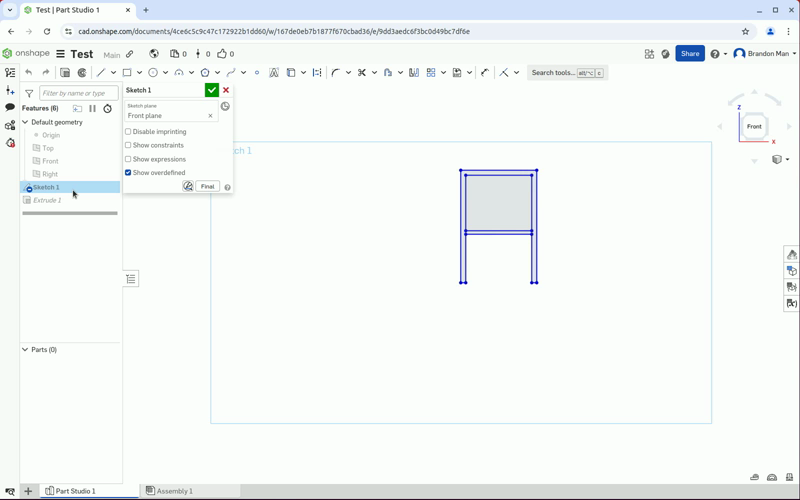
mouse_move(229, 92)
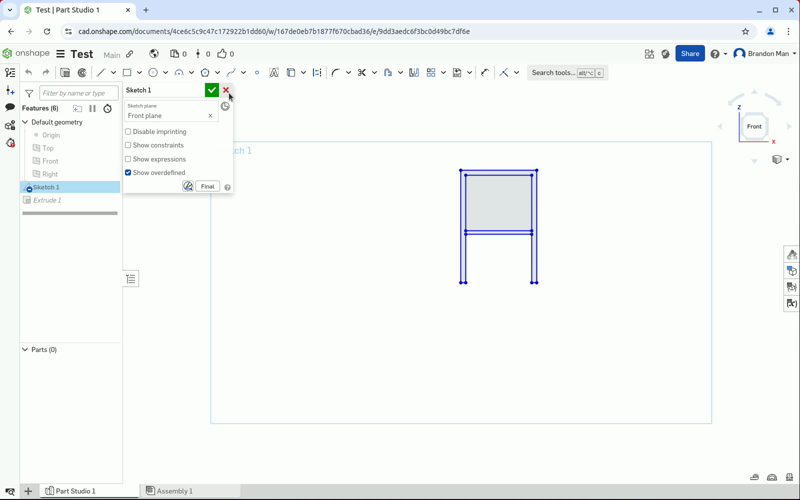
click(229, 92)
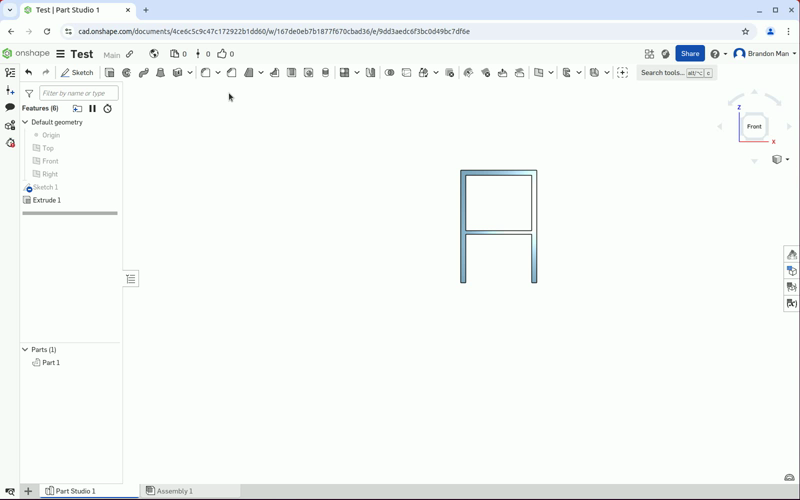
mouse_move(541, 75)
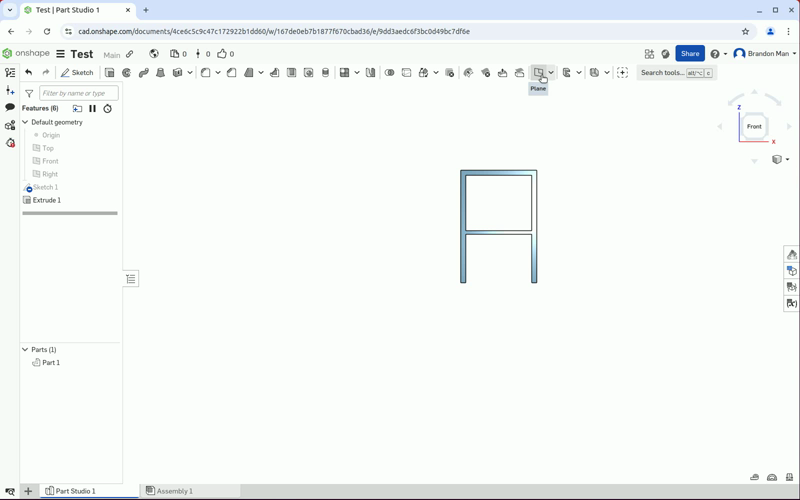
click(541, 75)
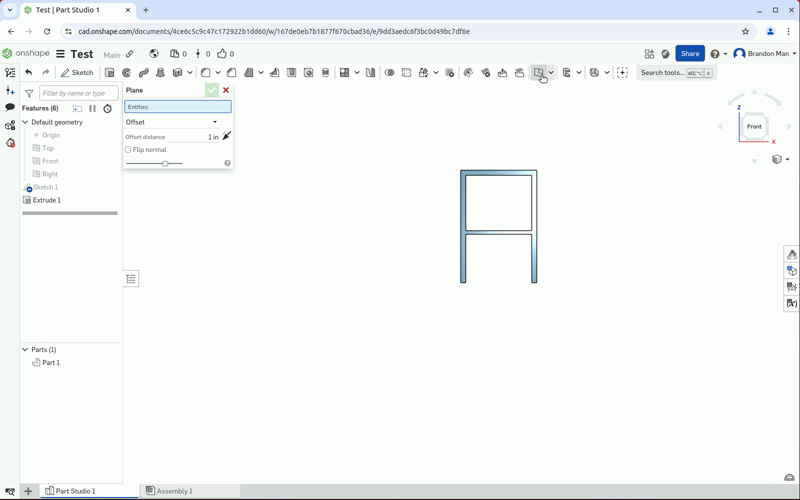
mouse_move(73, 163)
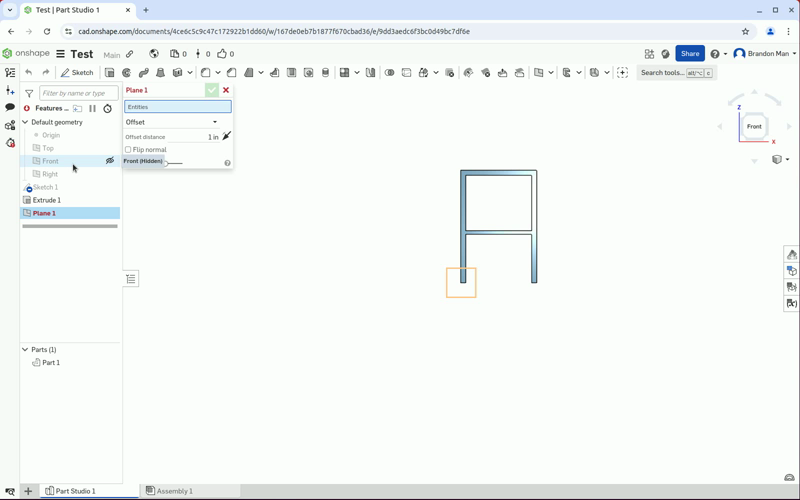
click(73, 163)
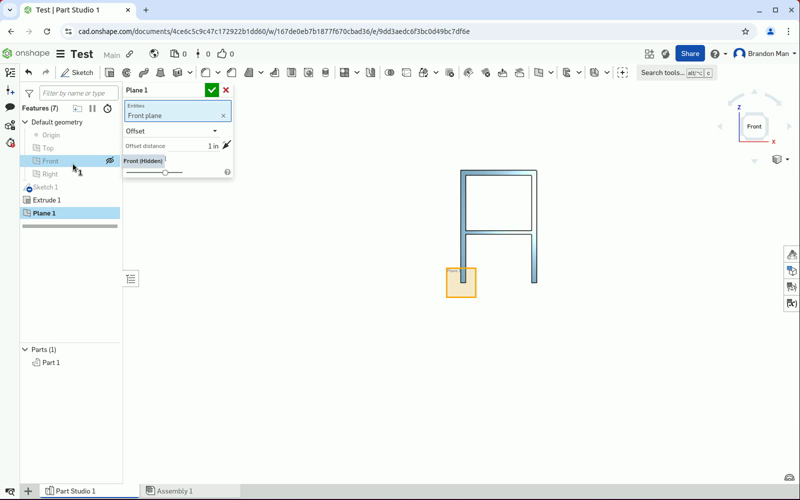
key(tab, 2)
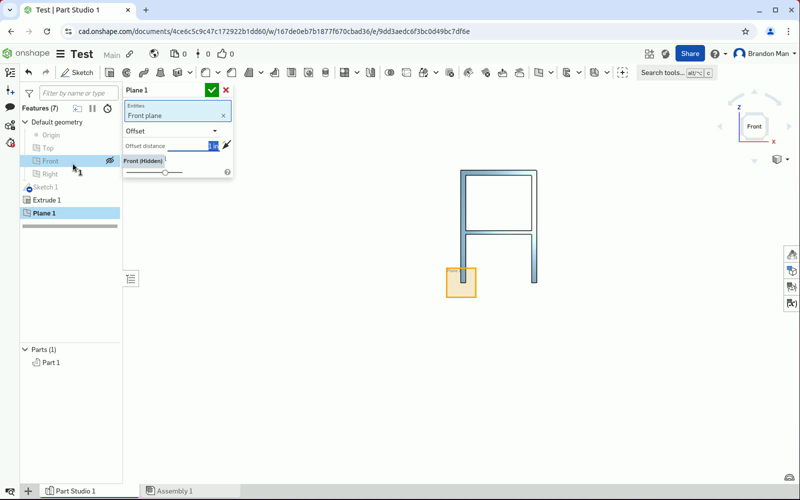
text(1.91)
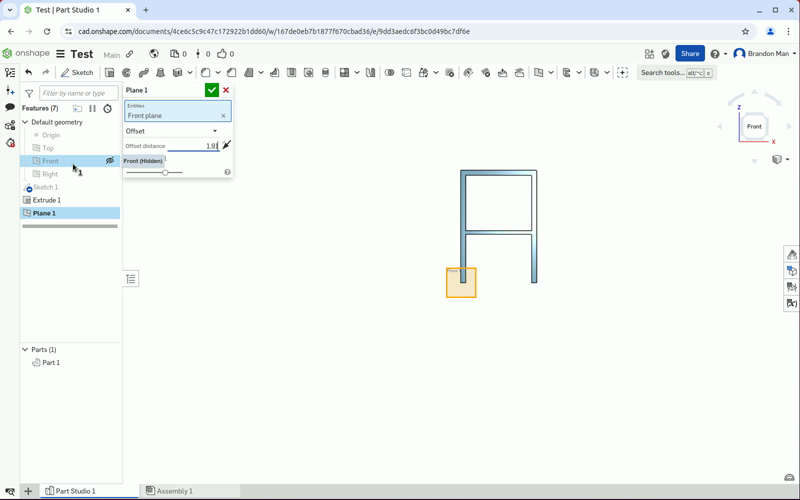
key(enter, 2)
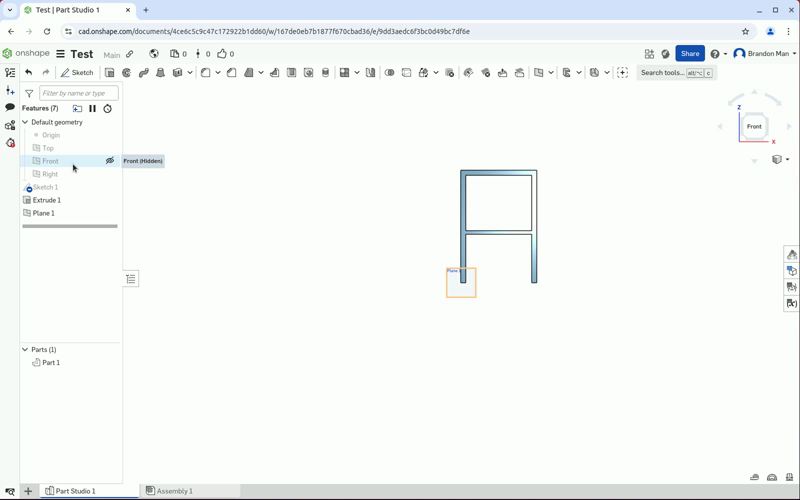
key(shift+s)
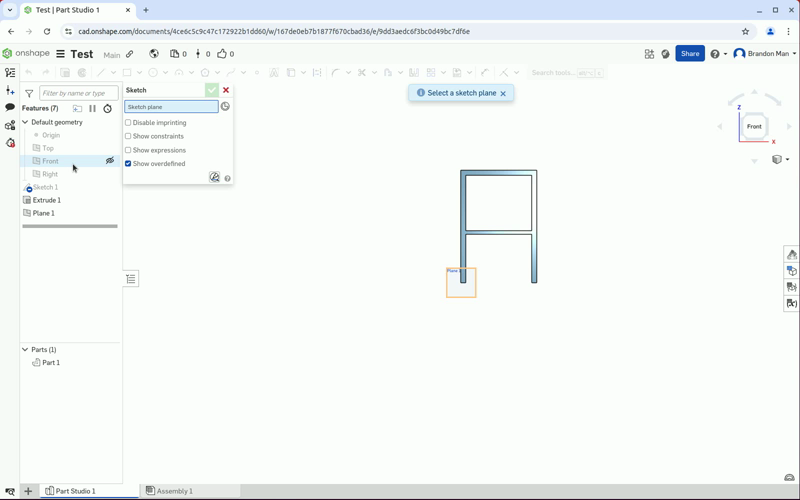
mouse_move(73, 215)
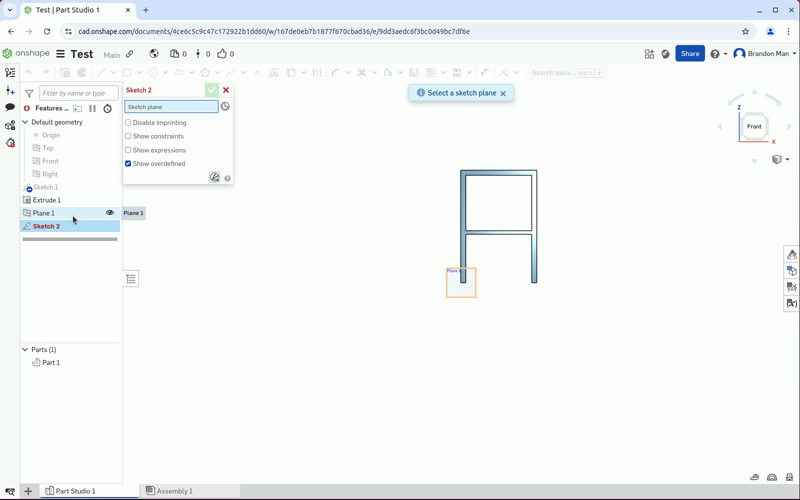
click(73, 215)
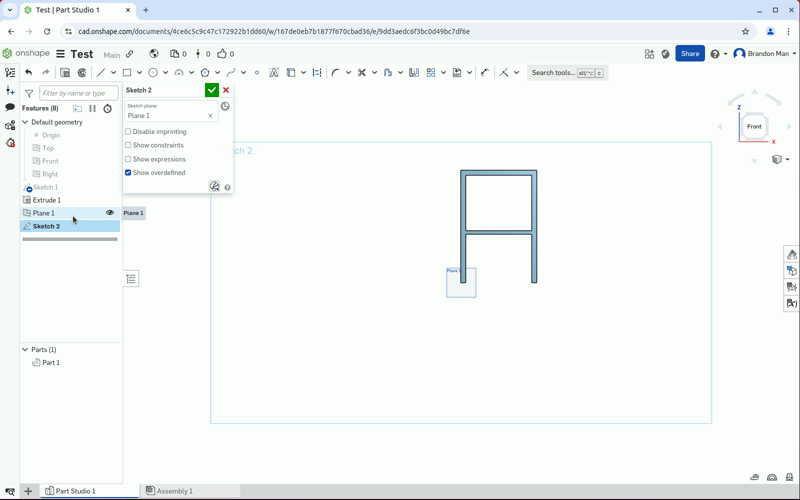
mouse_move(73, 352)
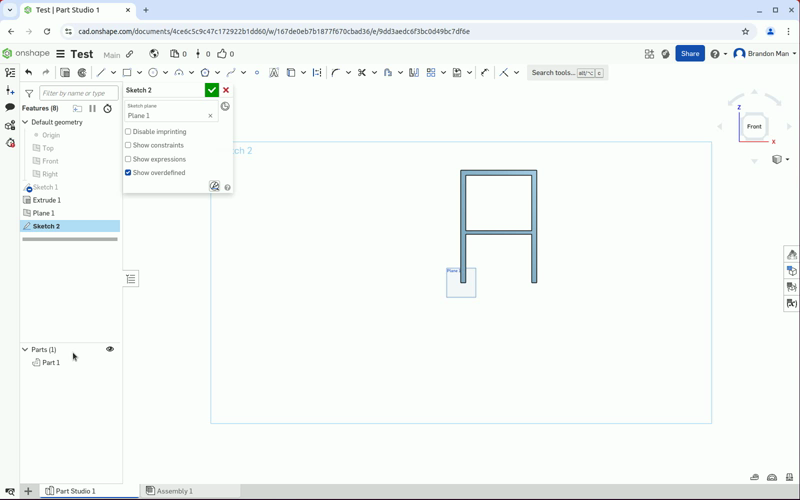
key(y)
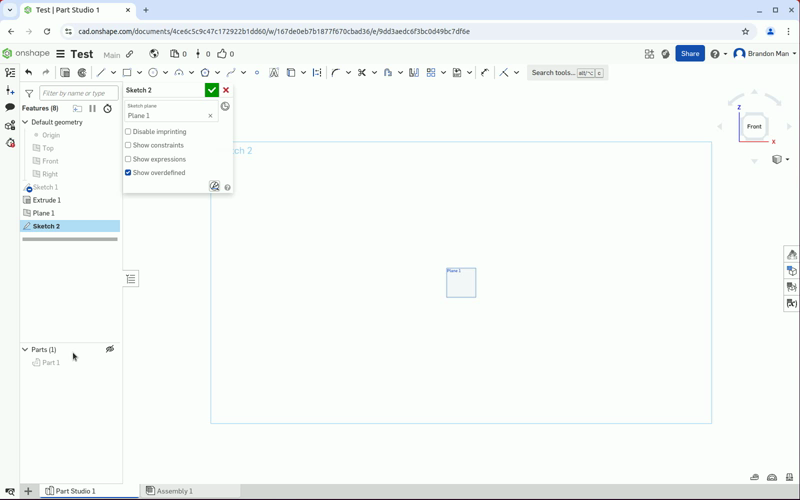
key(l)
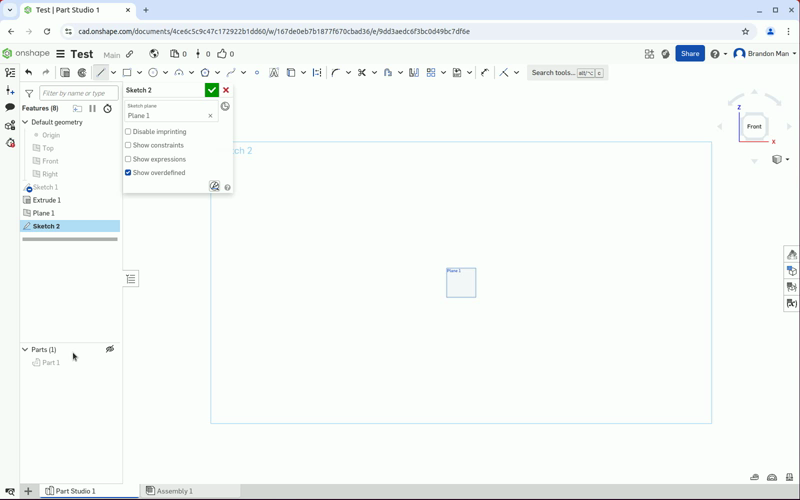
key_down(shift)
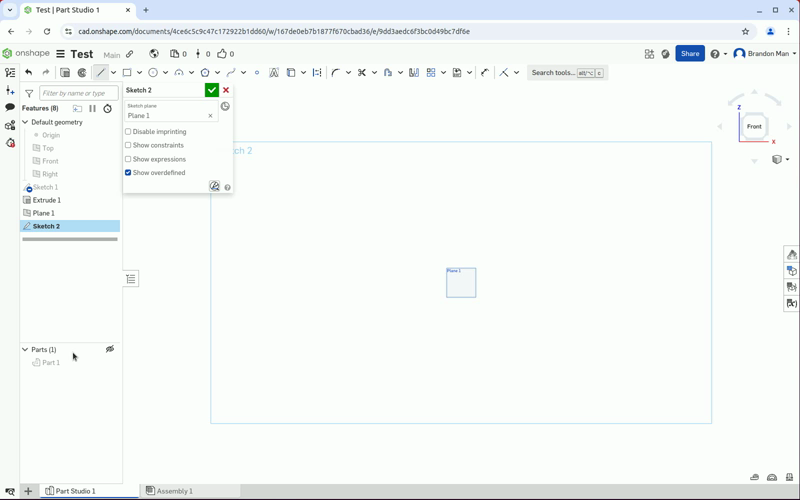
mouse_move(460, 282)
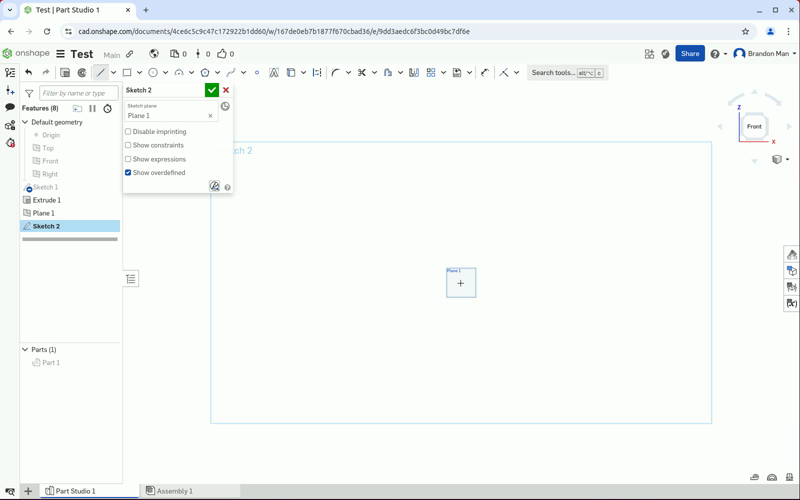
click(460, 282)
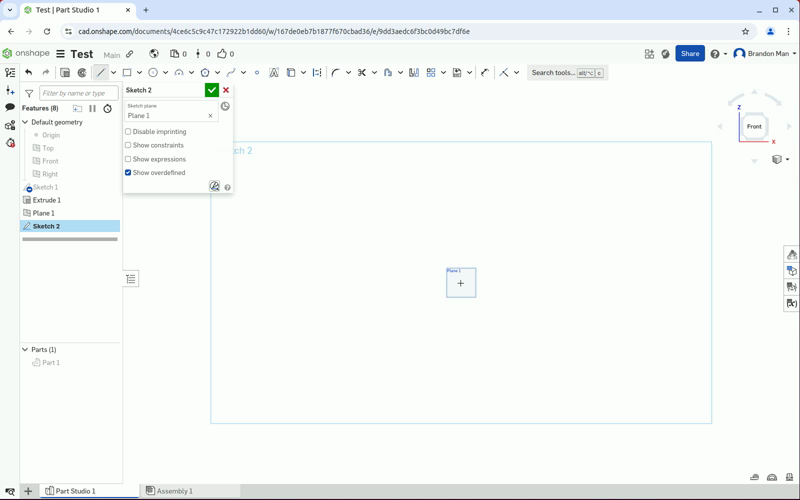
key_up(shift)
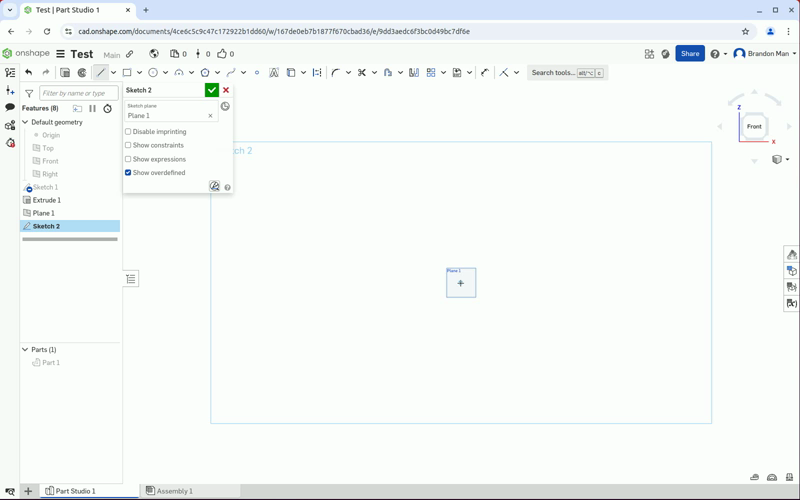
key_down(shift)
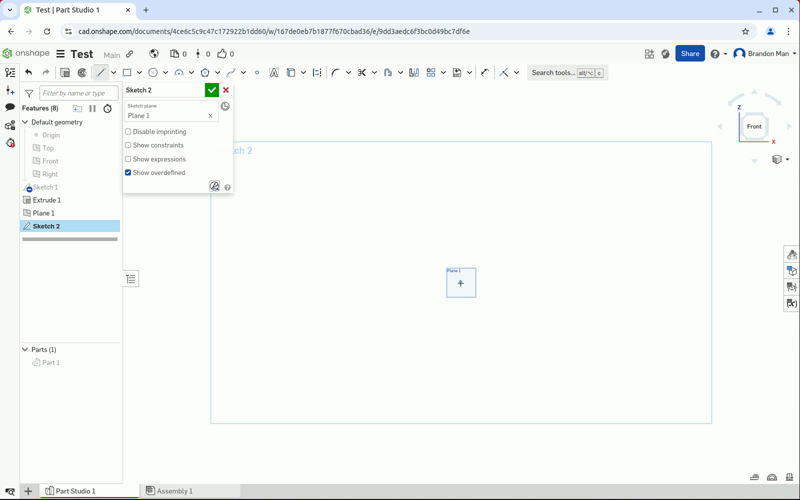
mouse_move(490, 282)
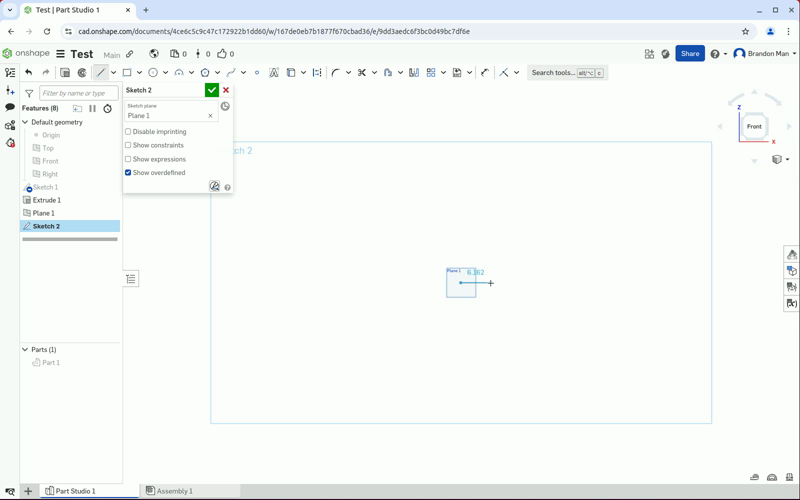
mouse_move(465, 282)
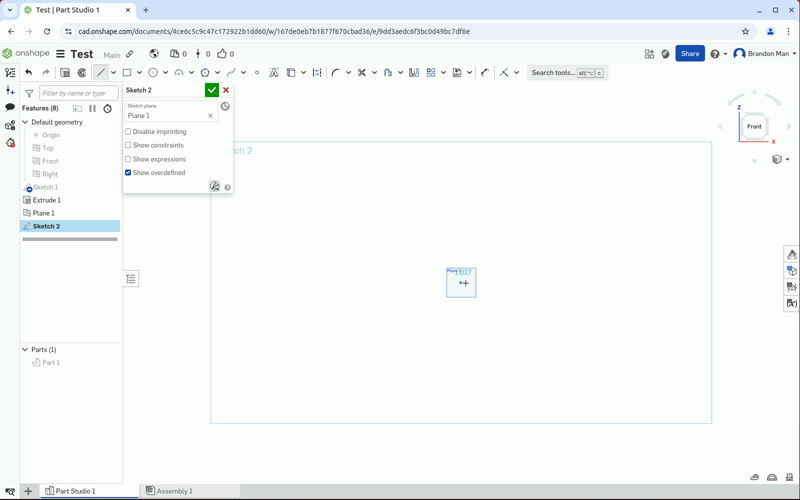
scroll(6)
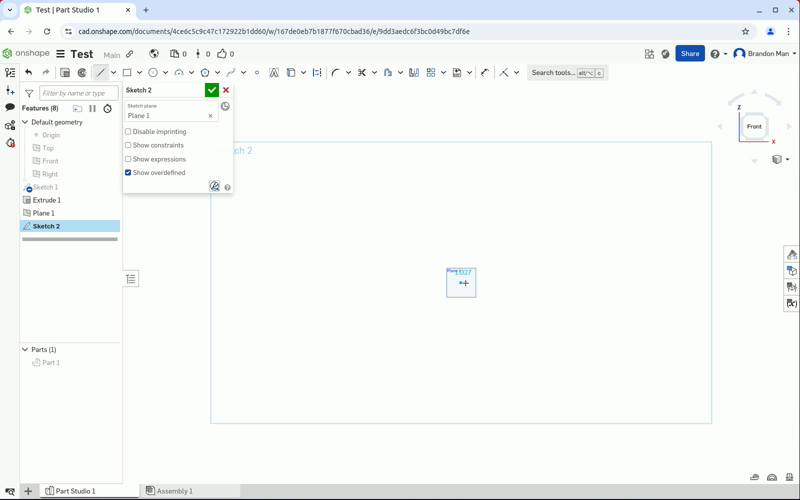
scroll(6)
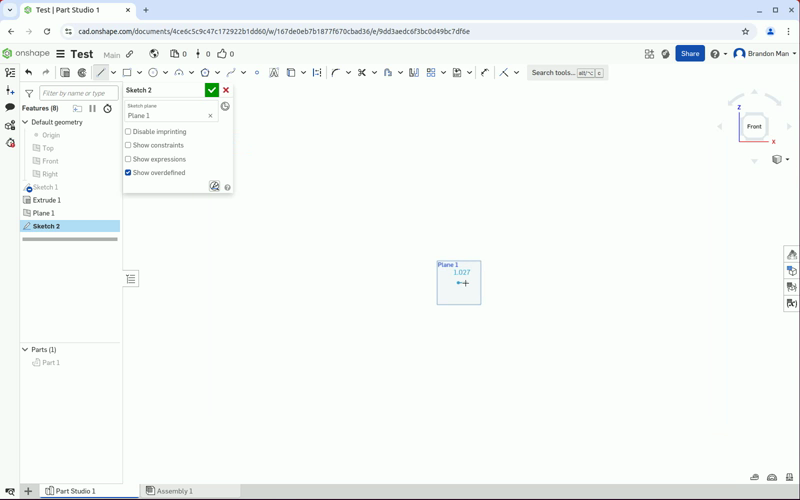
scroll(6)
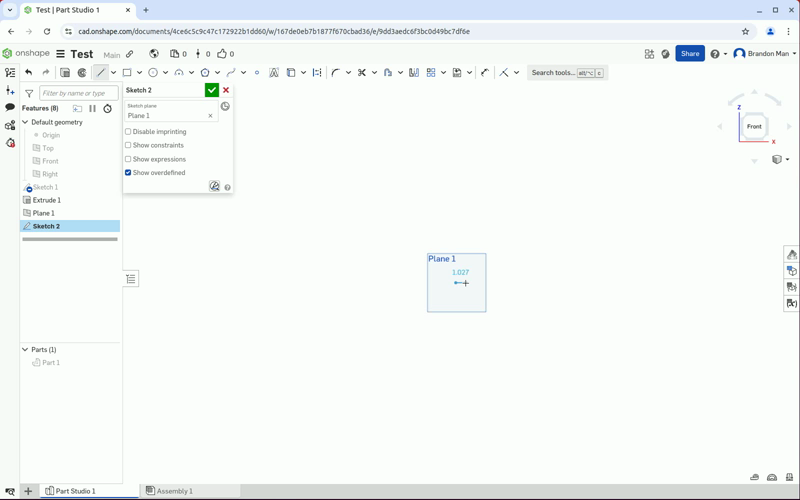
scroll(6)
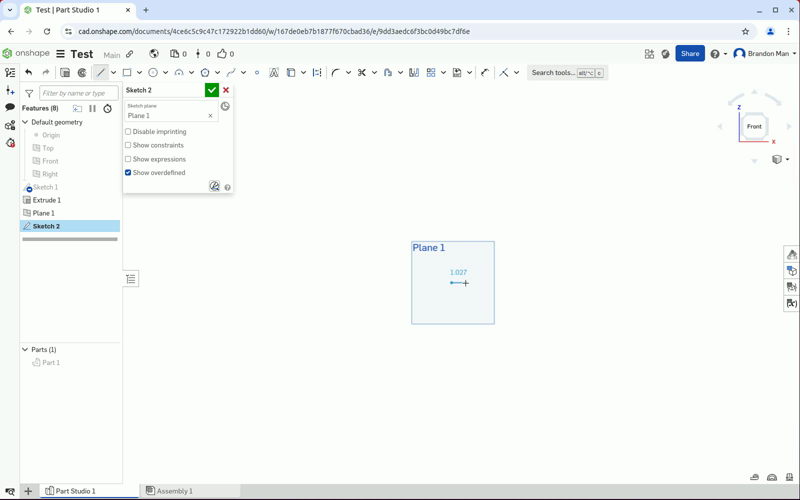
scroll(6)
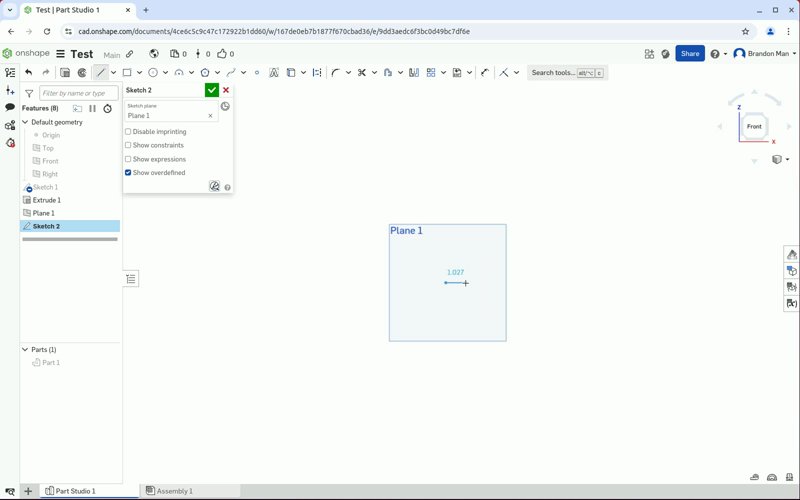
scroll(6)
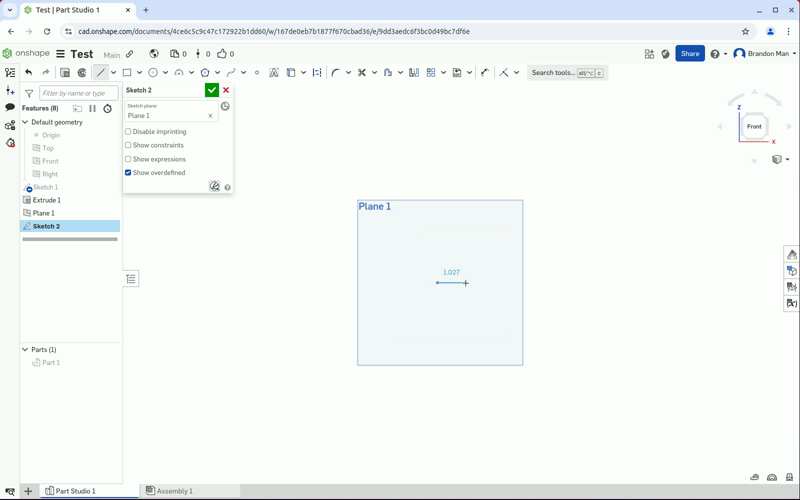
scroll(6)
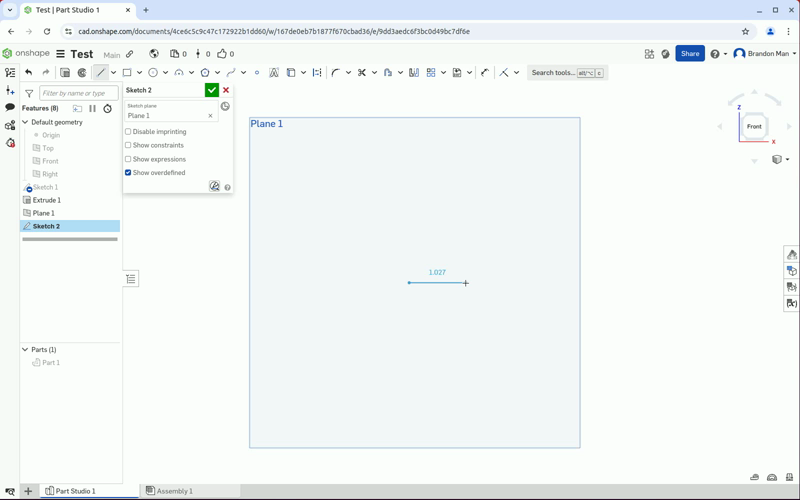
click(465, 282)
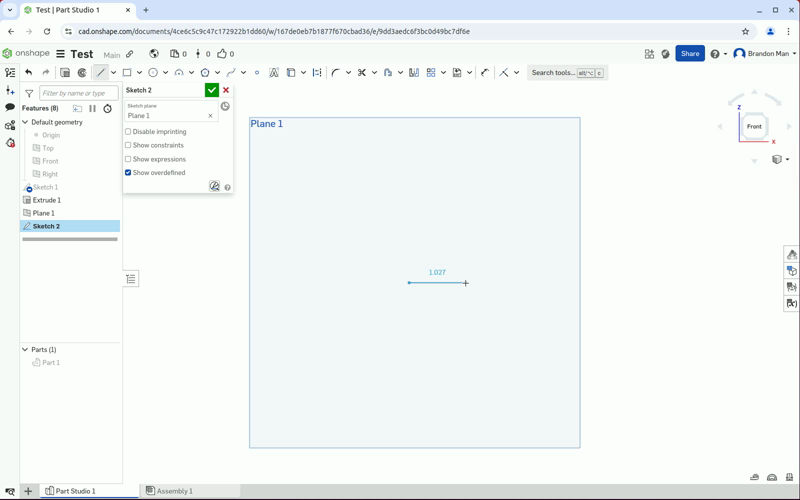
scroll(-6)
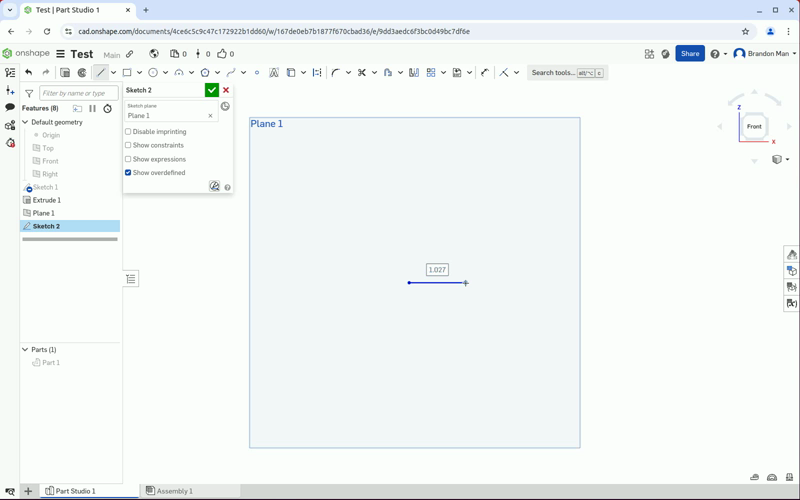
scroll(-6)
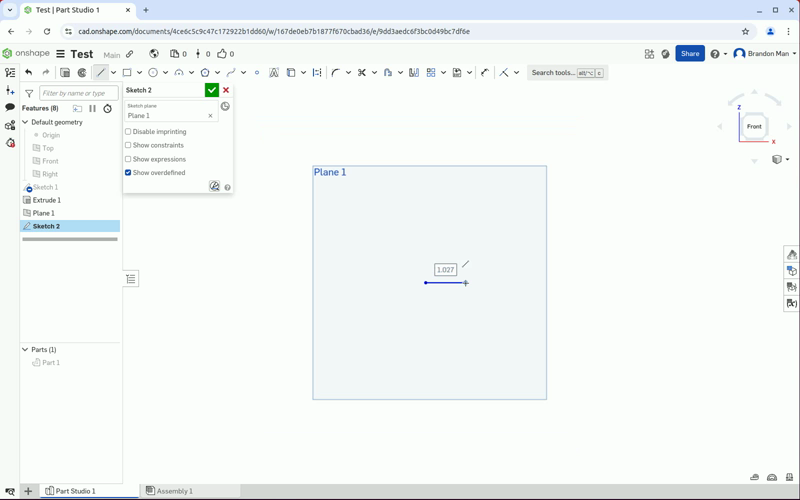
scroll(-6)
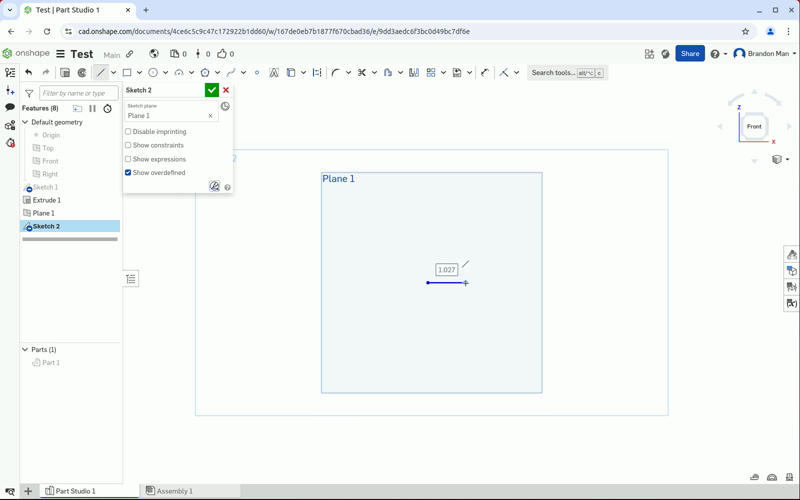
scroll(-6)
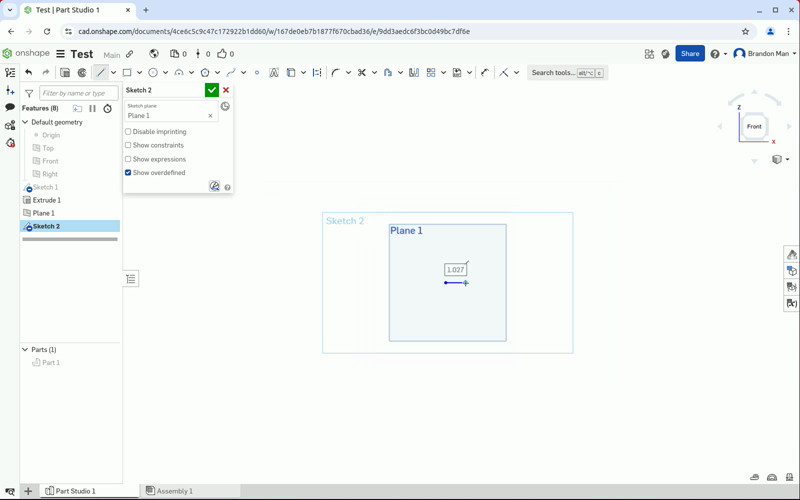
scroll(-6)
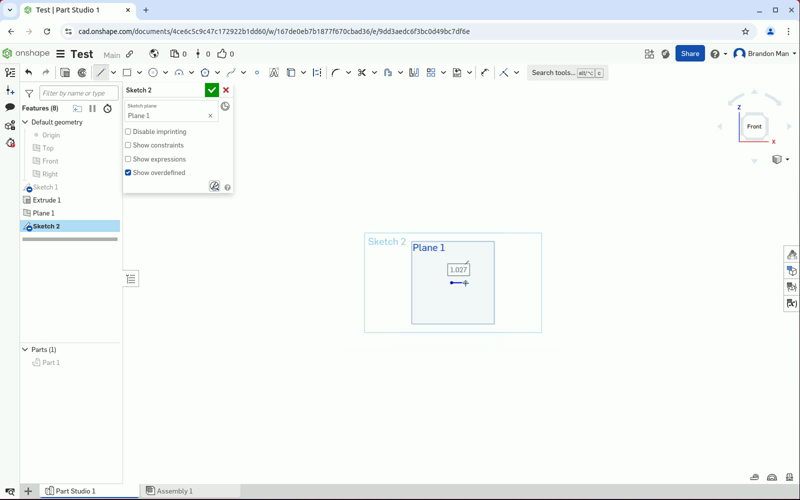
scroll(-6)
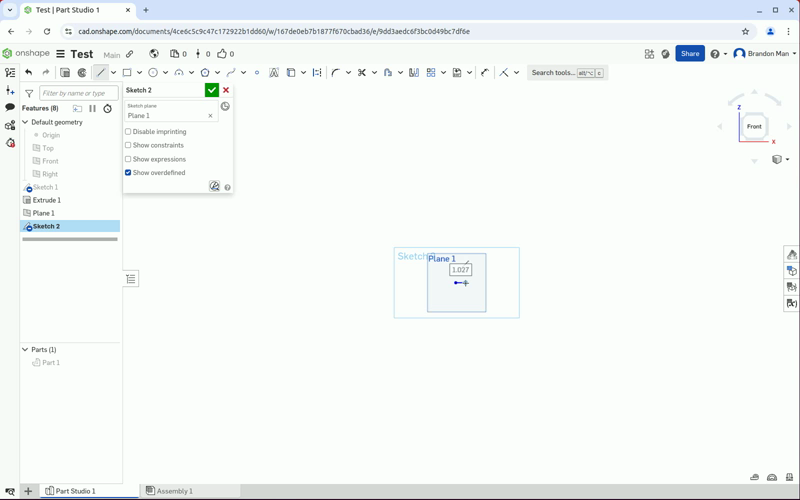
scroll(-6)
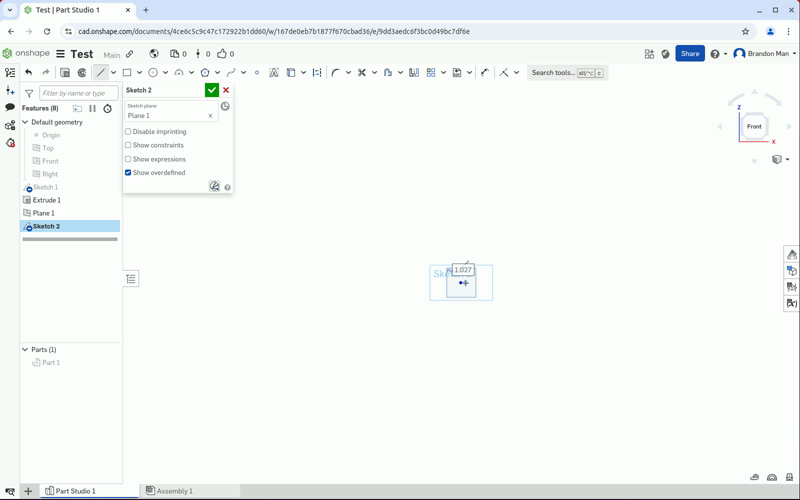
key_up(shift)
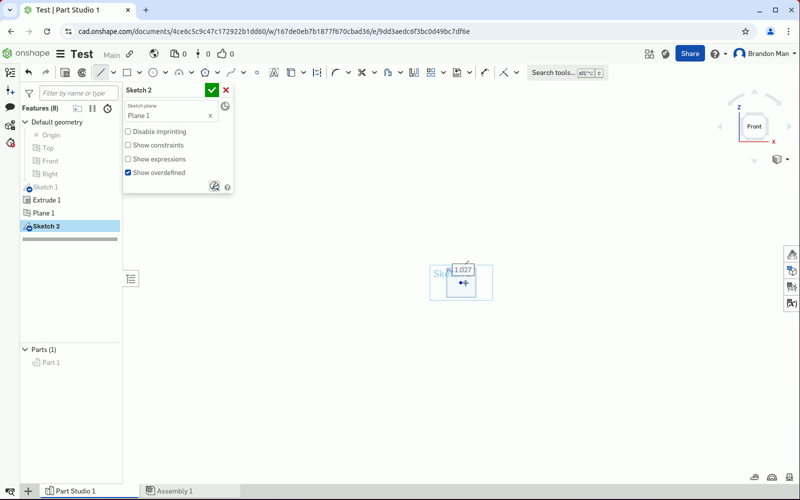
key_down(shift)
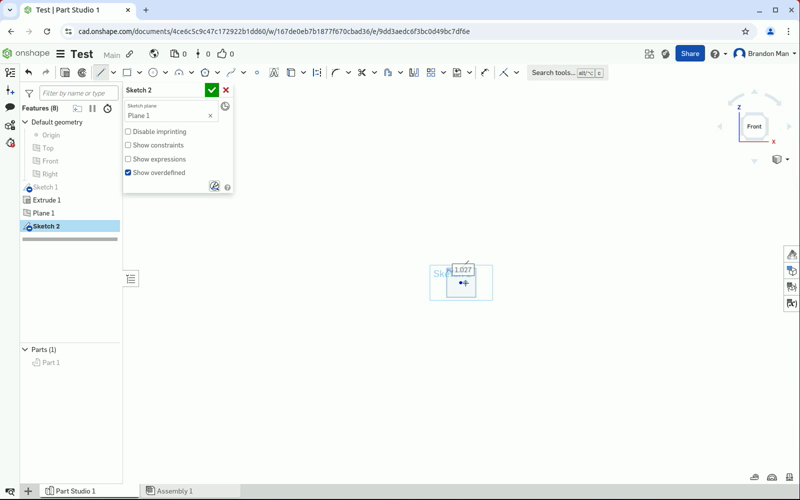
mouse_move(495, 282)
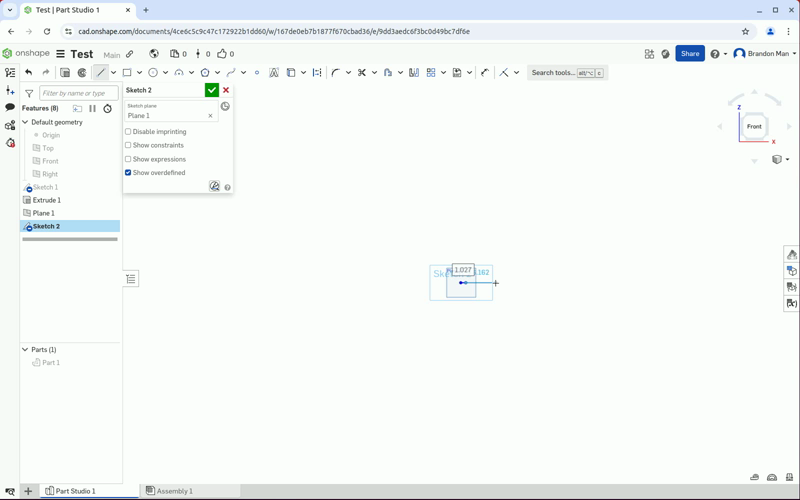
mouse_move(465, 274)
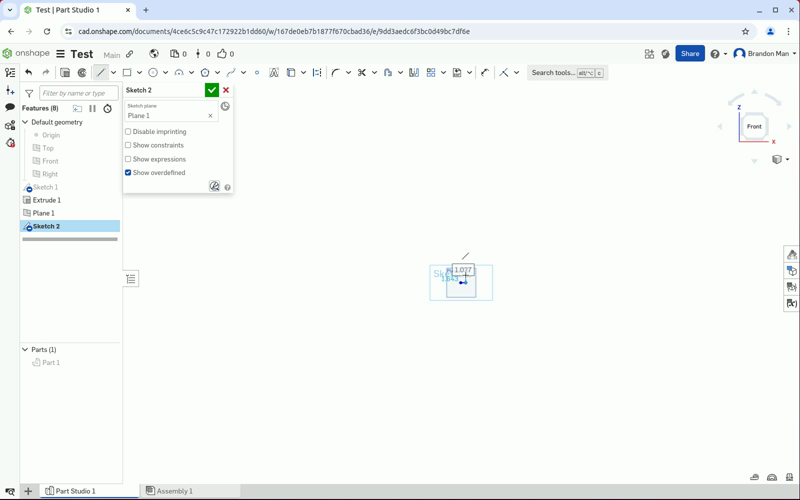
click(465, 274)
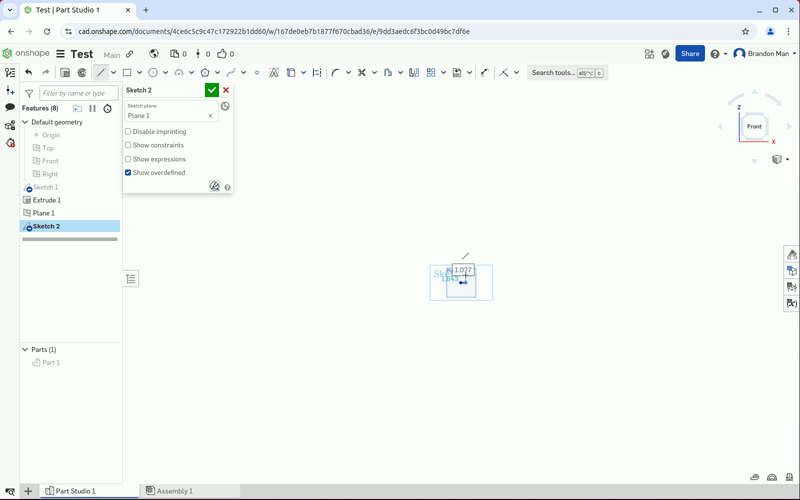
key_up(shift)
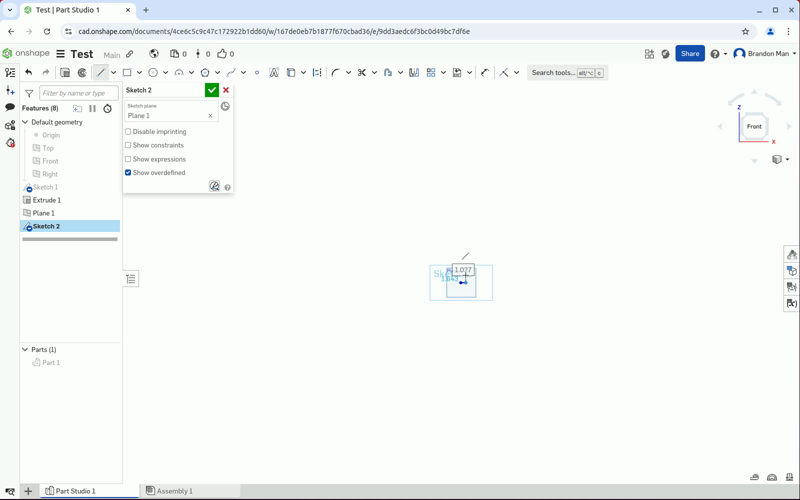
key_down(shift)
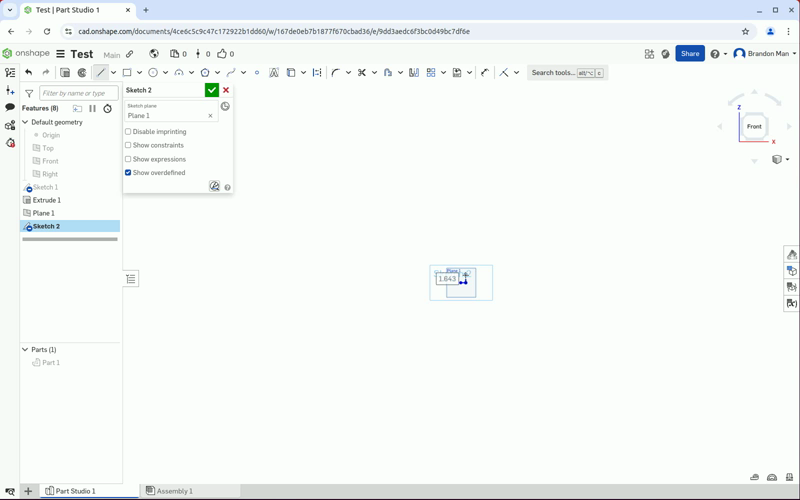
mouse_move(495, 274)
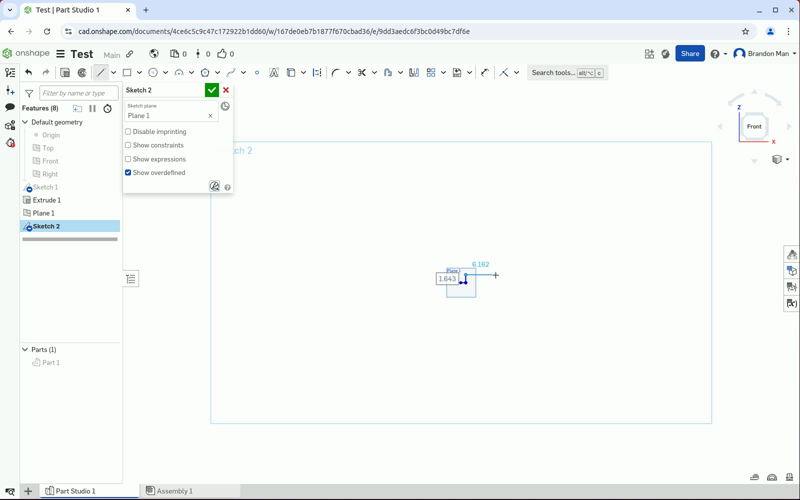
mouse_move(460, 274)
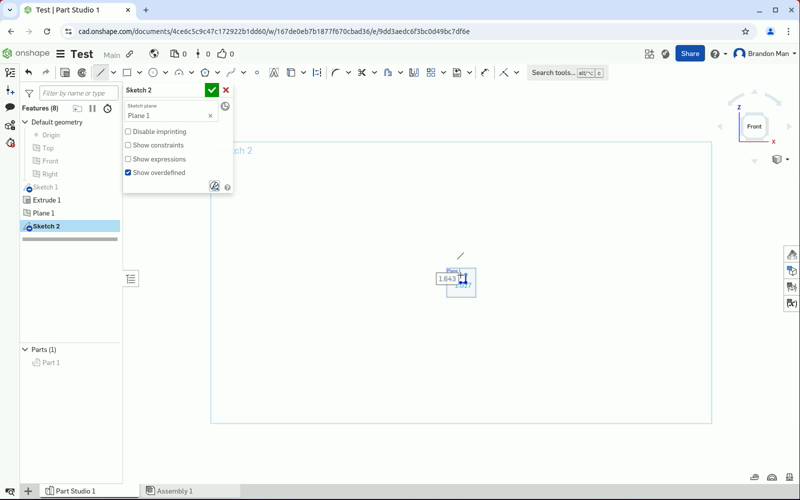
scroll(6)
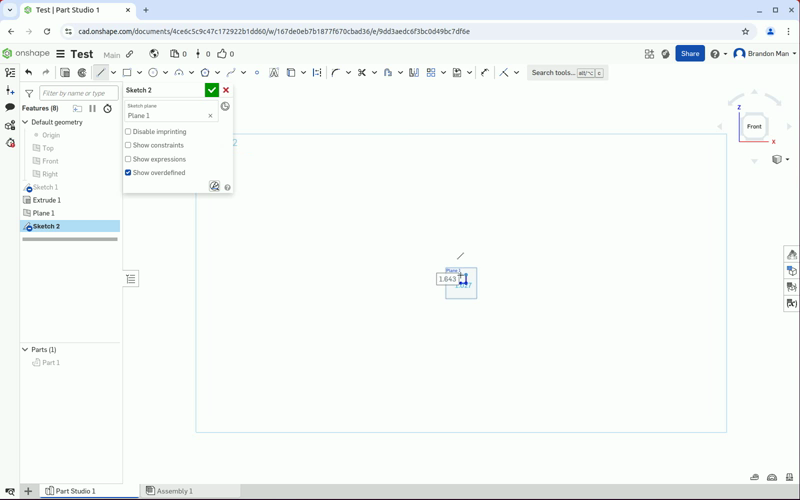
scroll(6)
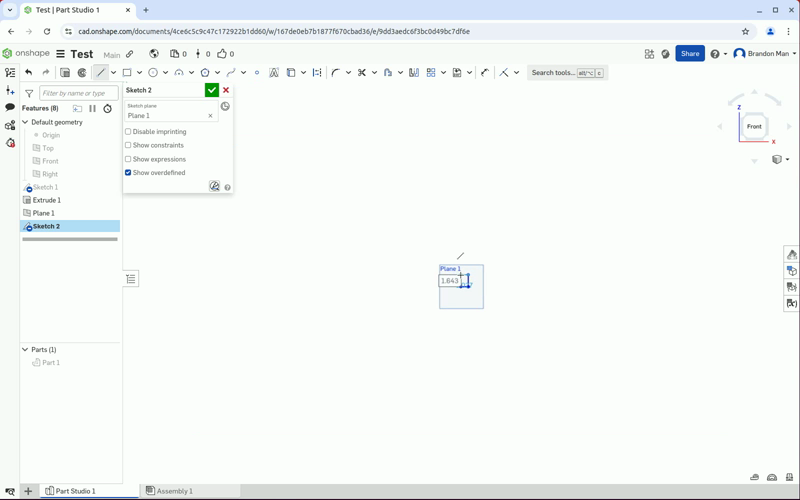
scroll(6)
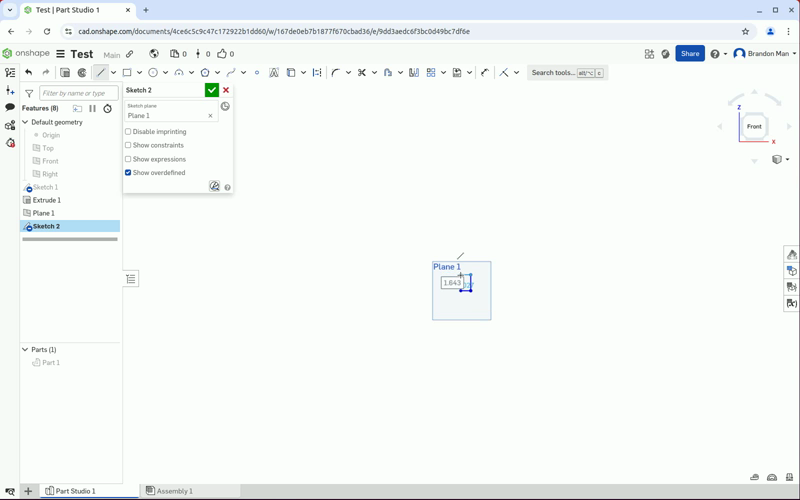
scroll(6)
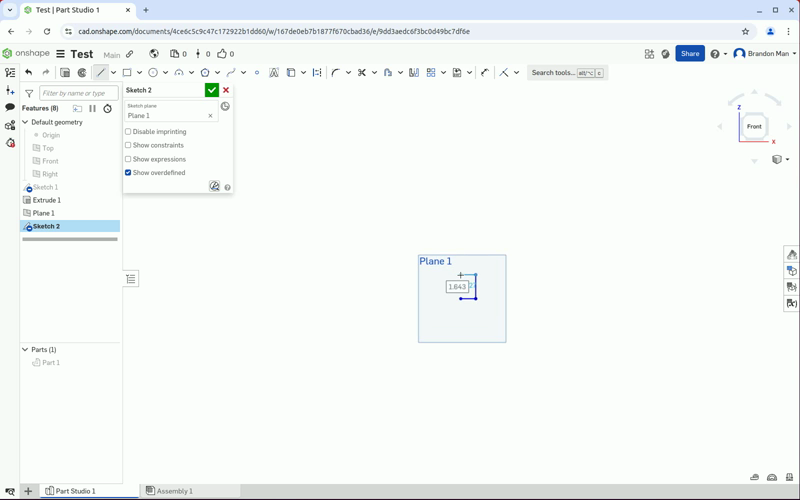
scroll(6)
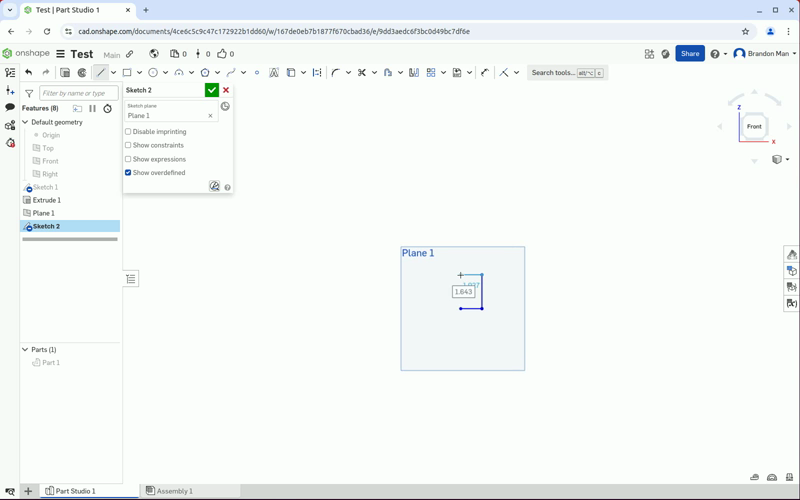
scroll(6)
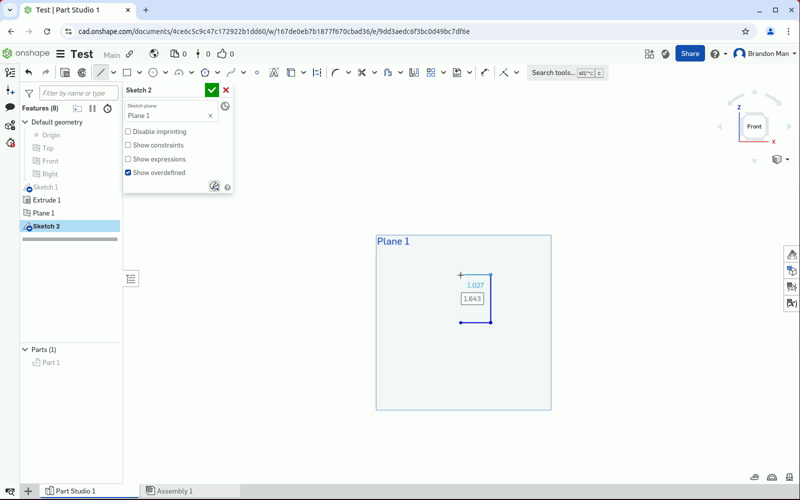
scroll(6)
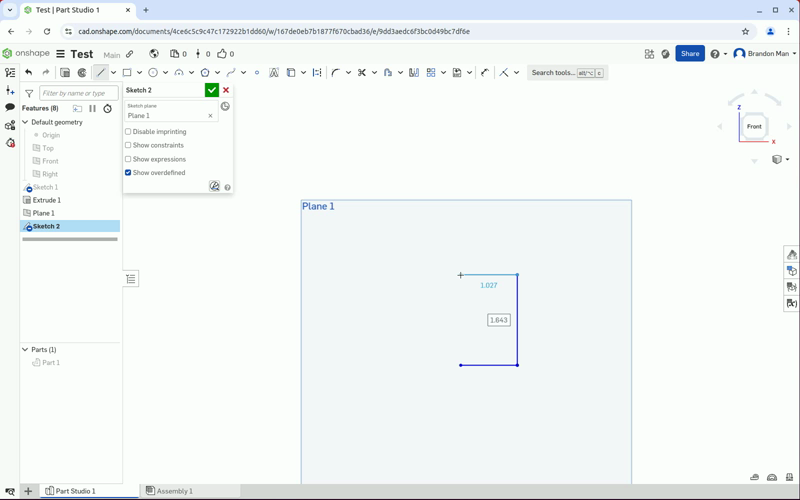
click(460, 274)
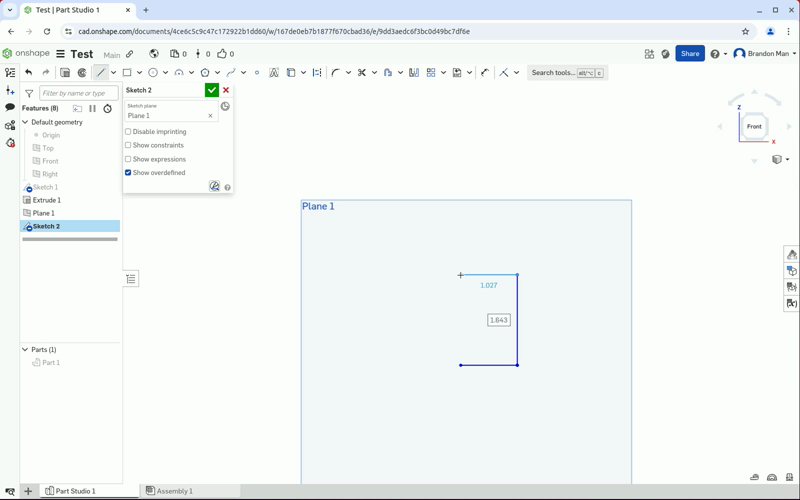
scroll(-6)
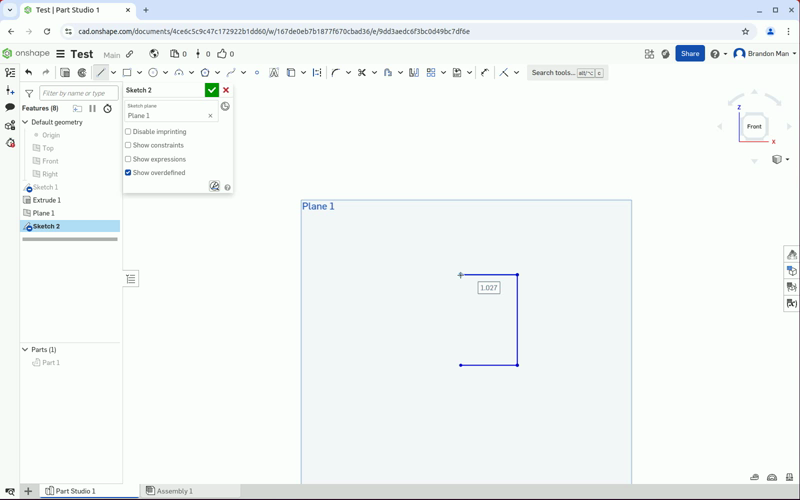
scroll(-6)
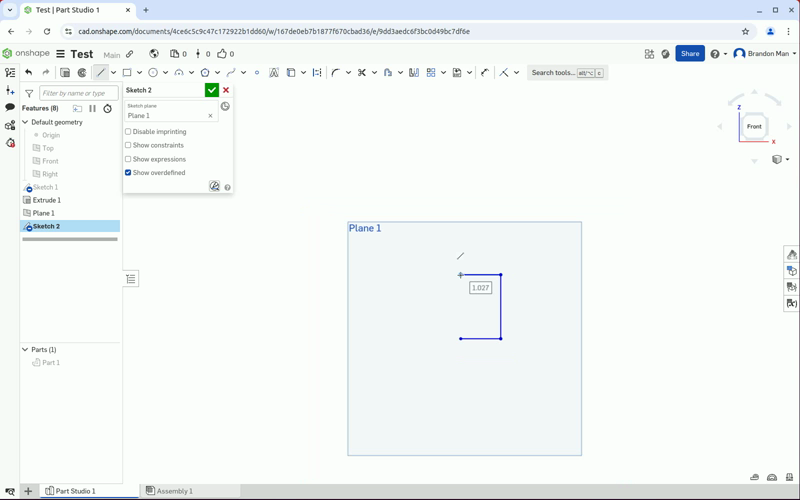
scroll(-6)
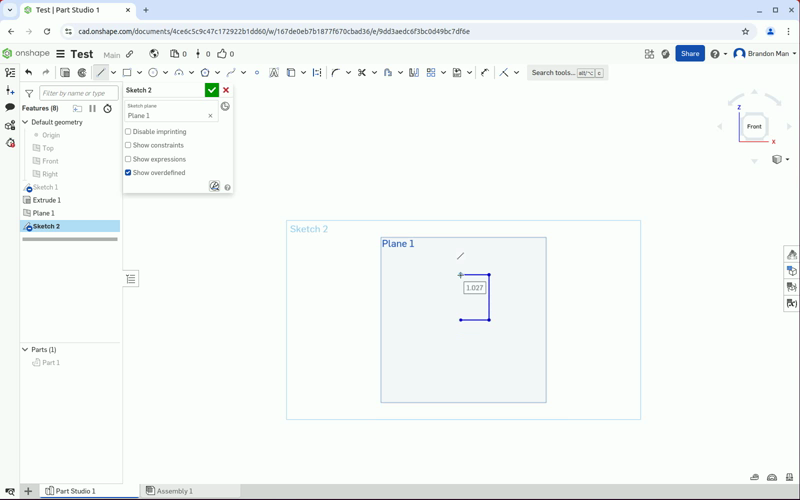
scroll(-6)
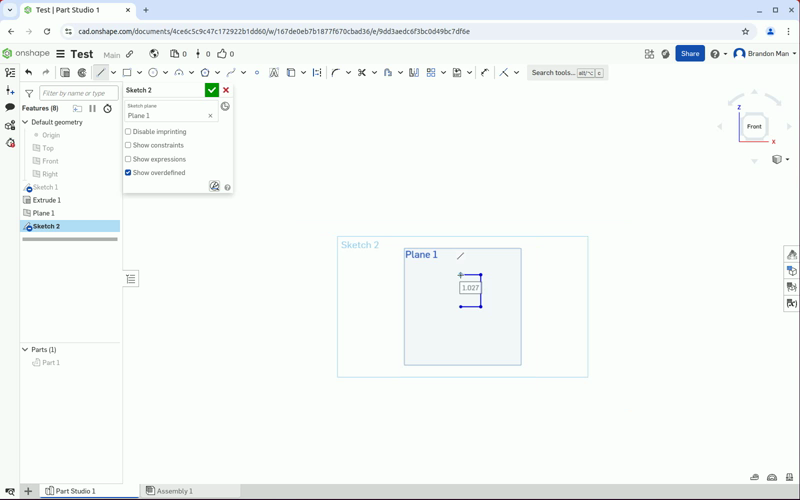
scroll(-6)
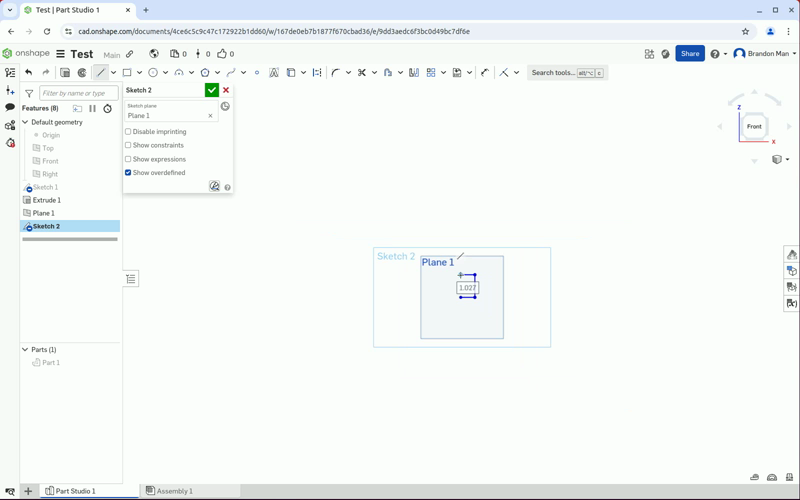
scroll(-6)
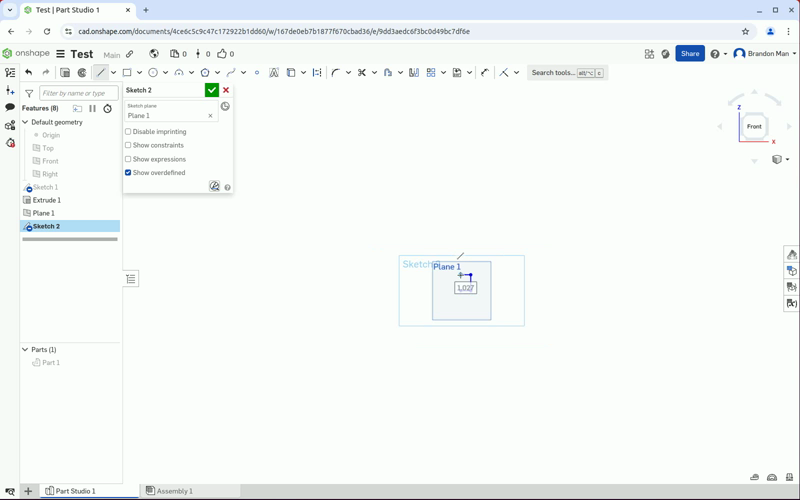
scroll(-6)
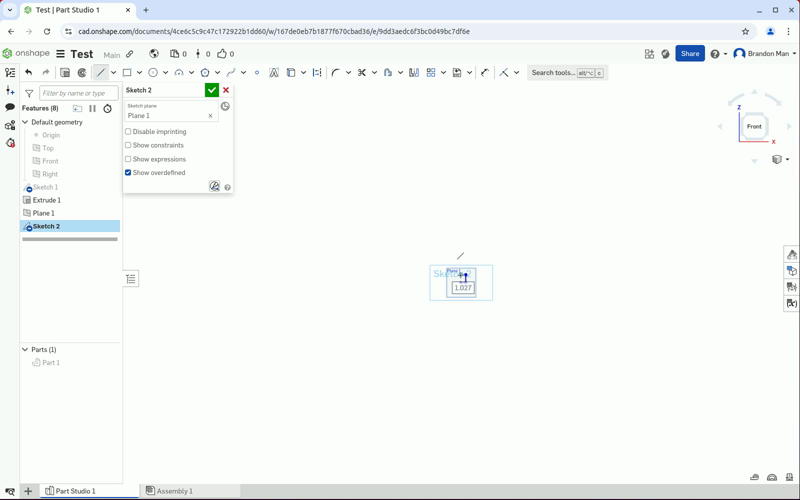
key_up(shift)
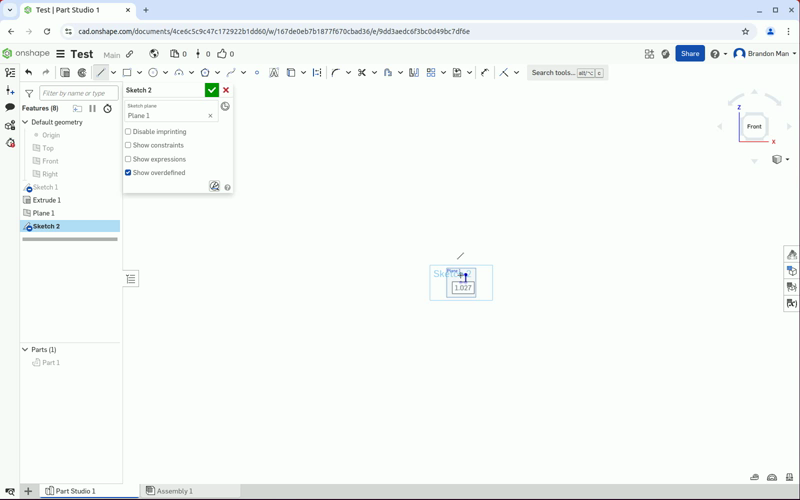
mouse_move(490, 274)
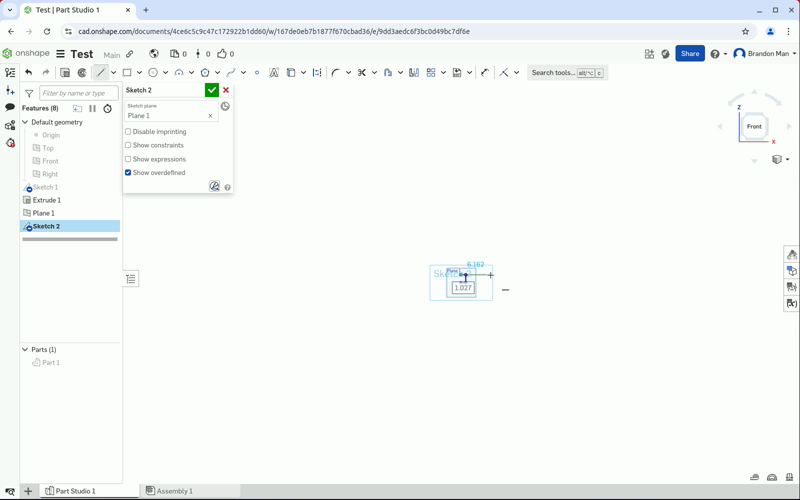
key_down(shift)
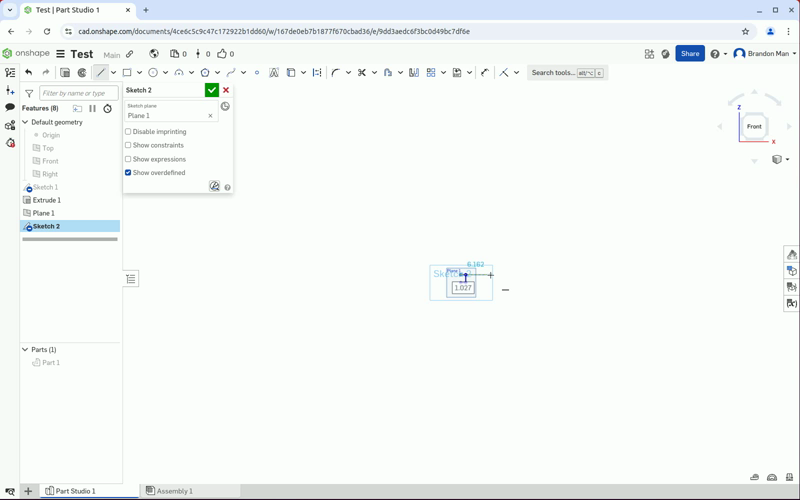
mouse_move(460, 282)
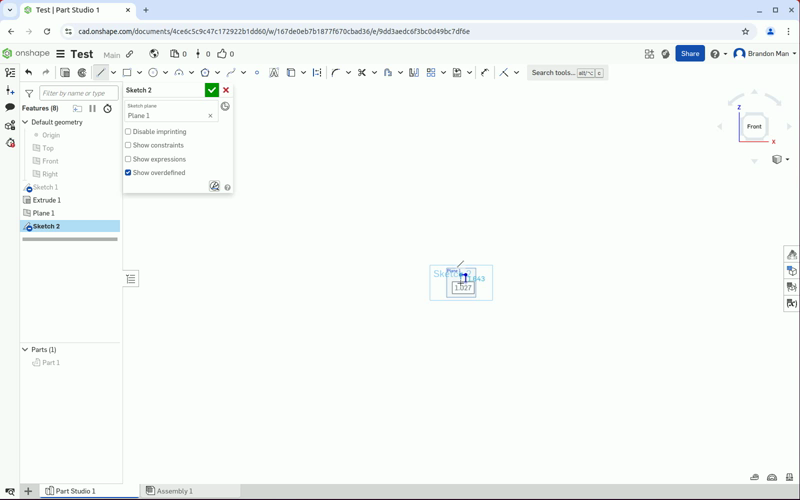
key_up(shift)
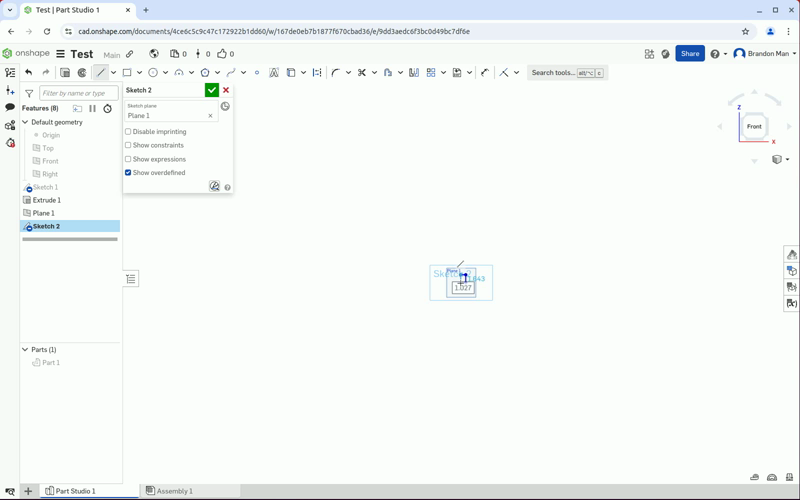
click(460, 282)
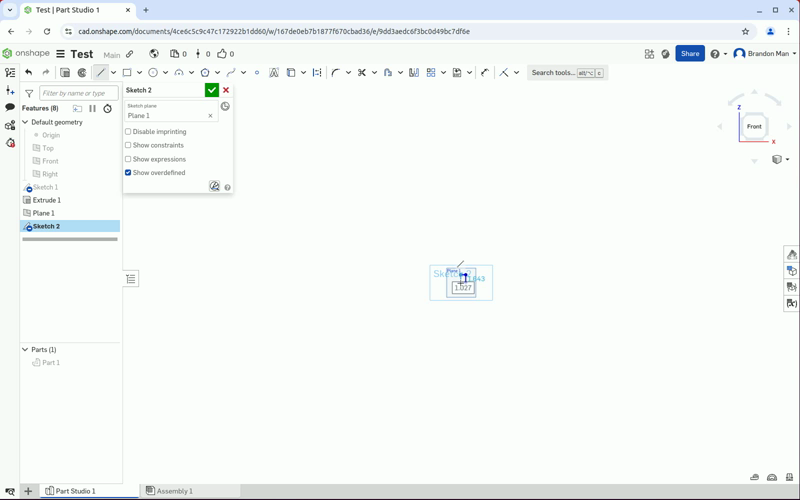
key(esc)
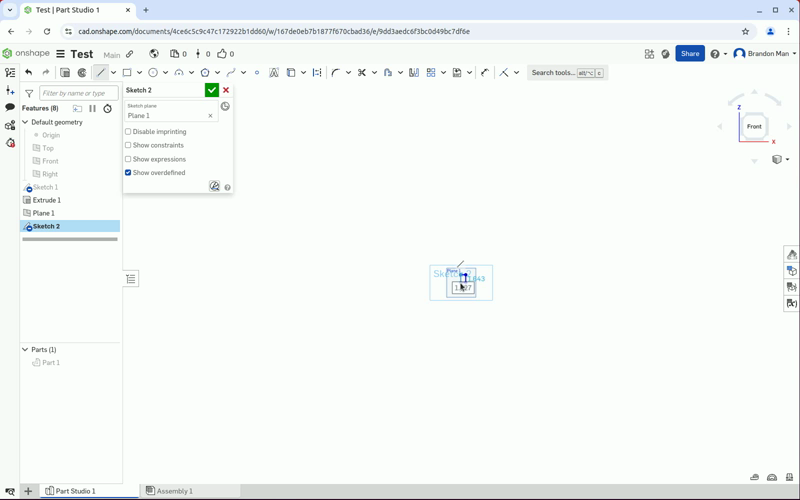
mouse_move(463, 277)
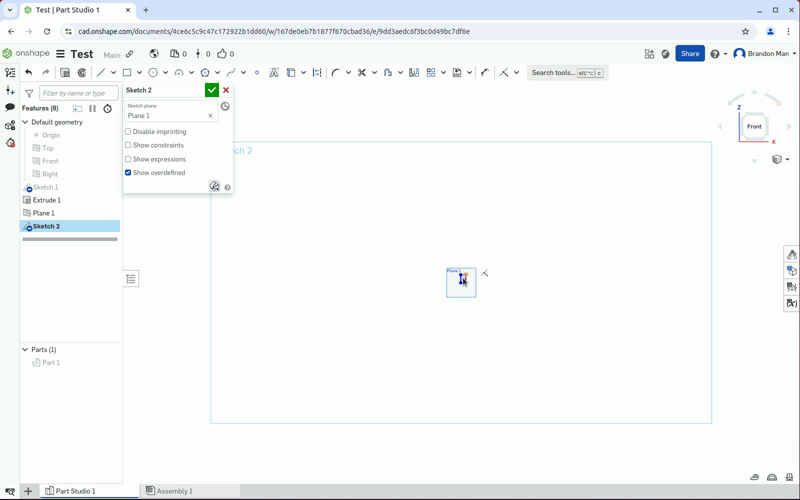
scroll(6)
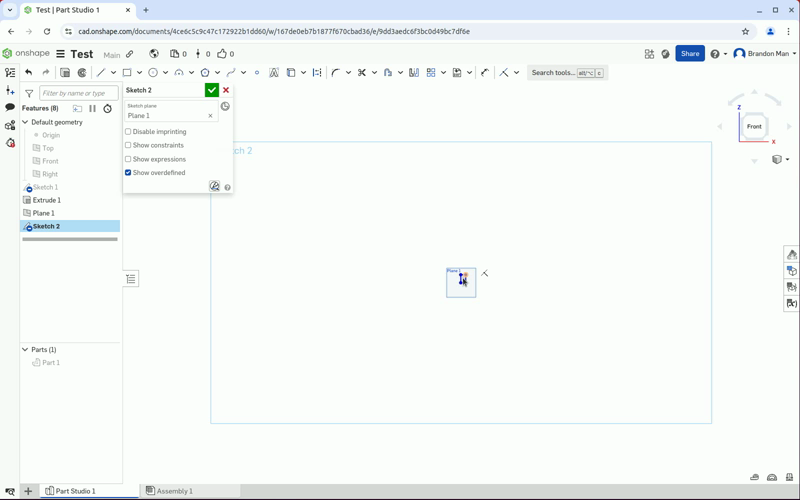
scroll(6)
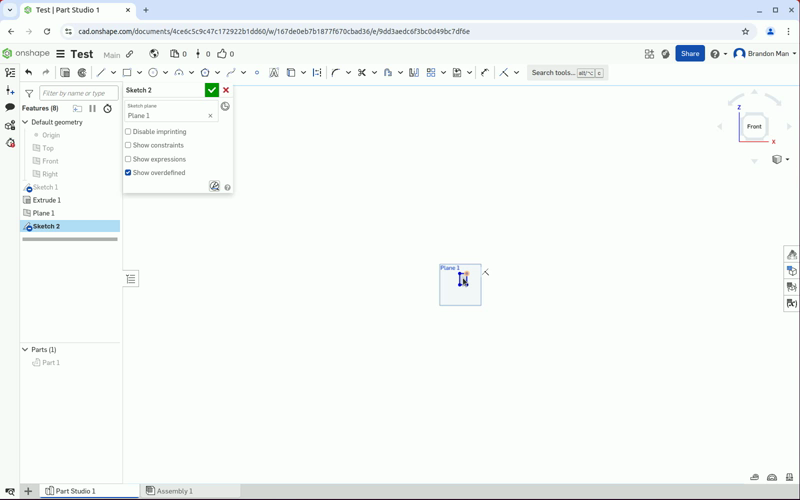
scroll(6)
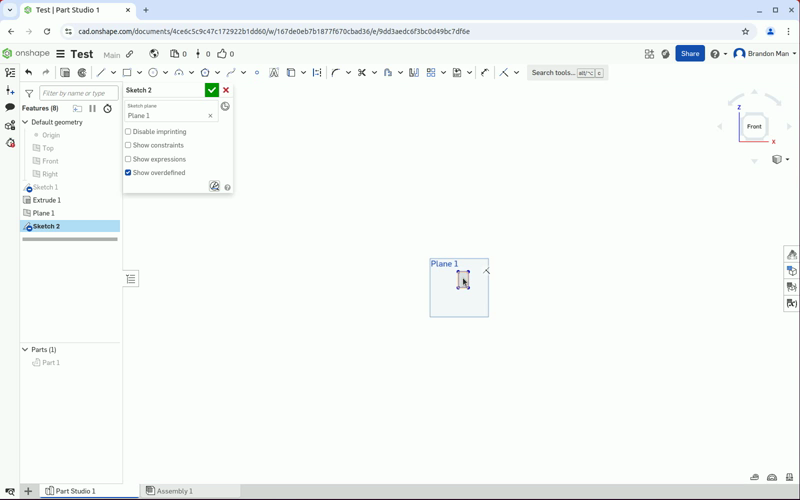
scroll(6)
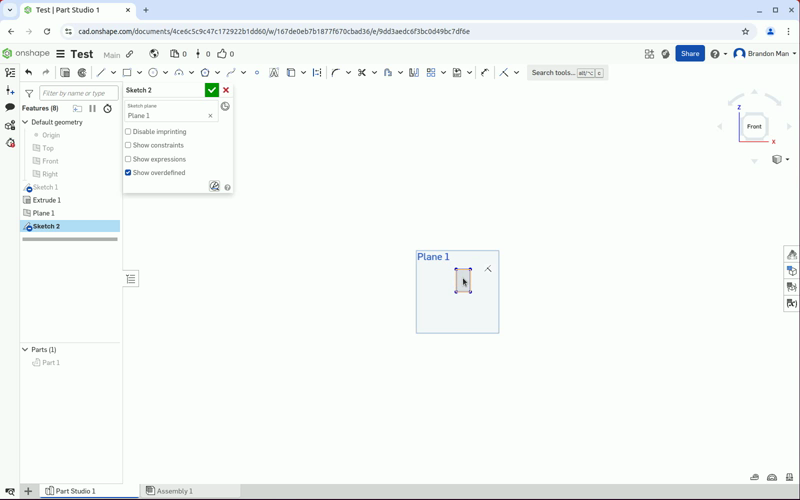
scroll(6)
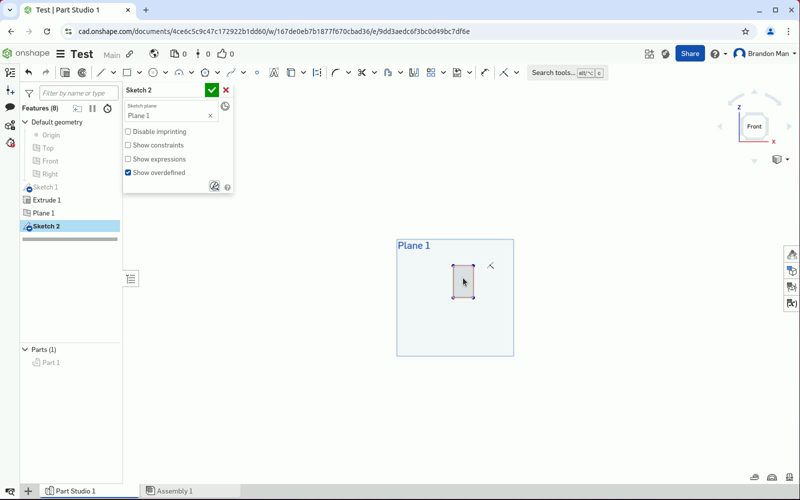
scroll(6)
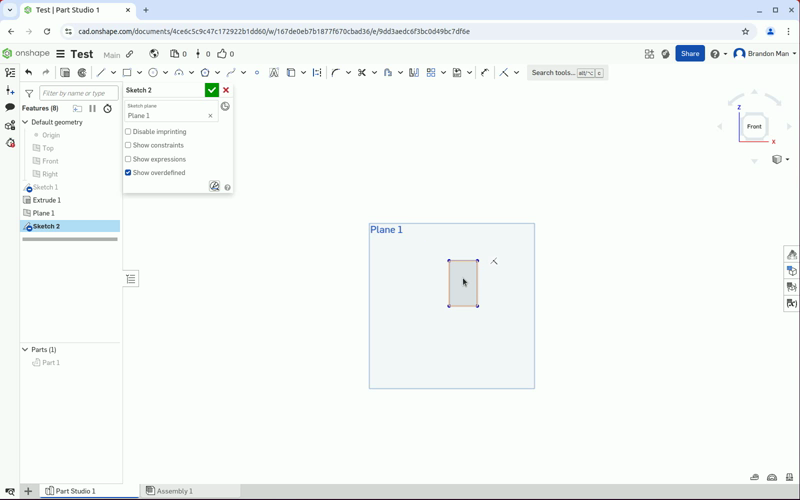
scroll(6)
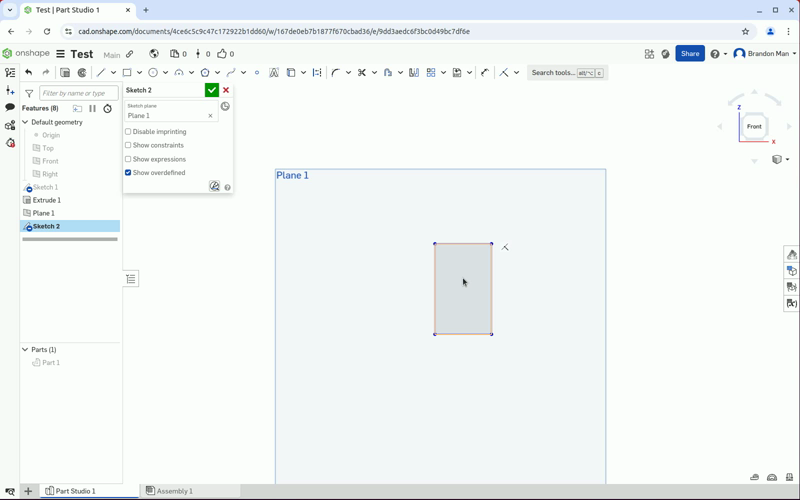
click(463, 277)
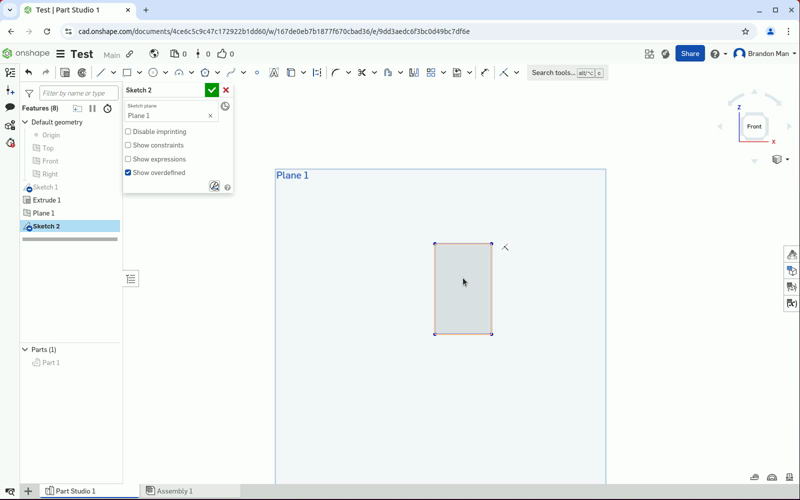
scroll(-6)
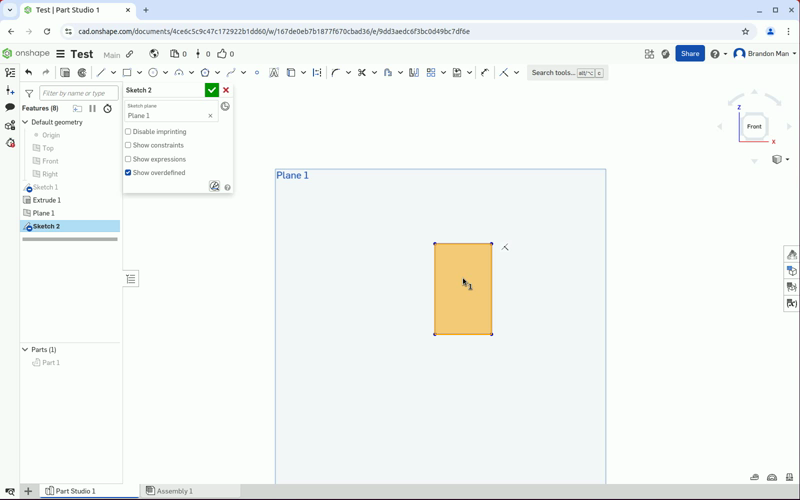
scroll(-6)
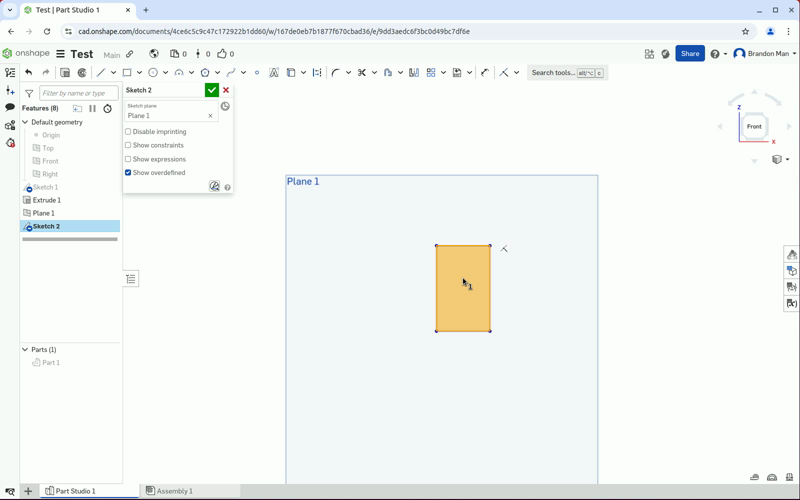
scroll(-6)
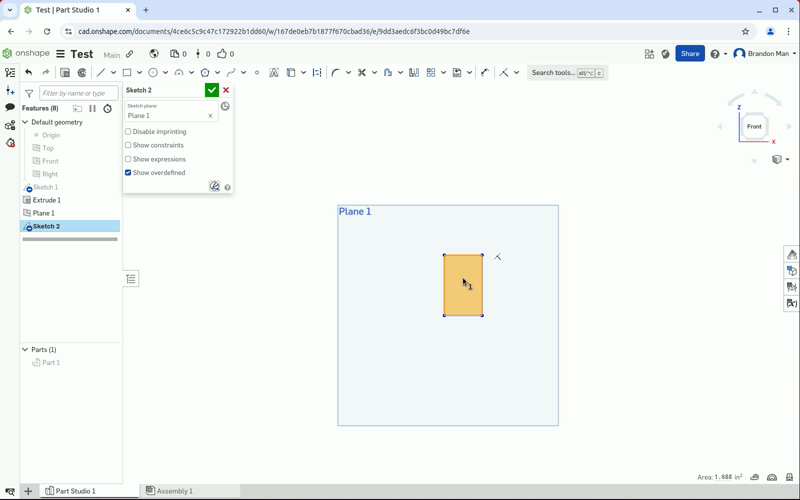
scroll(-6)
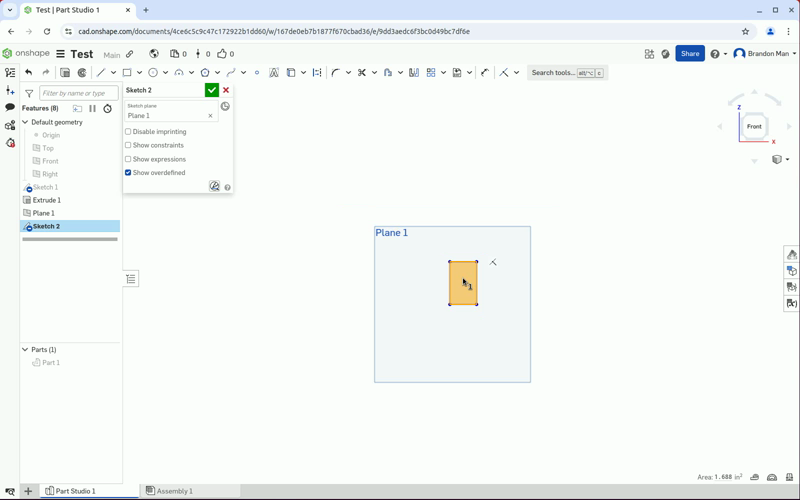
scroll(-6)
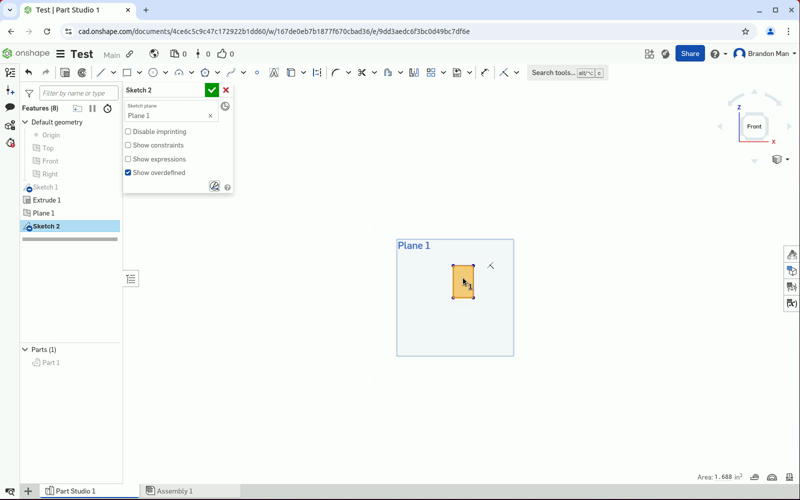
scroll(-6)
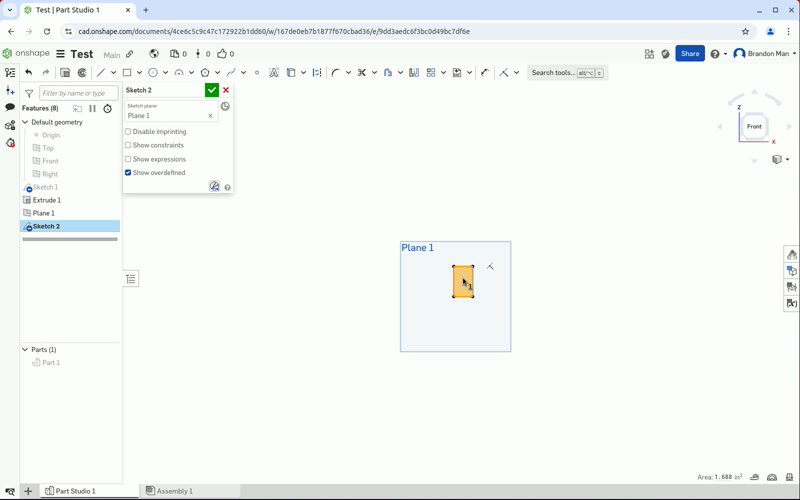
scroll(-6)
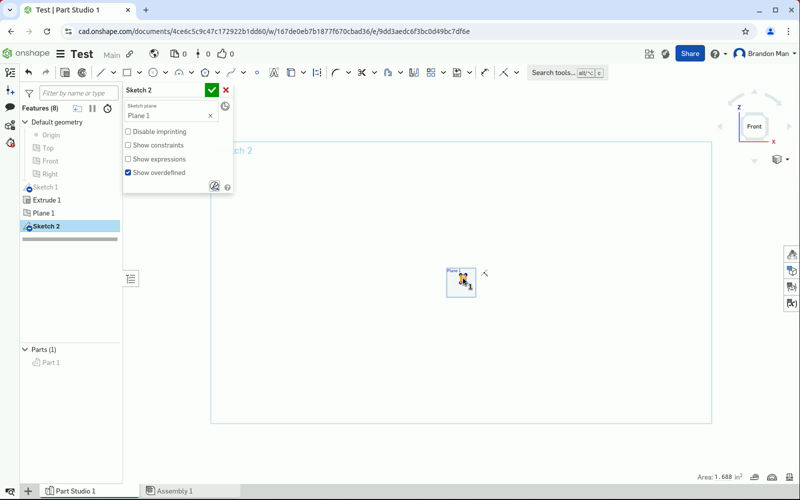
mouse_move(73, 352)
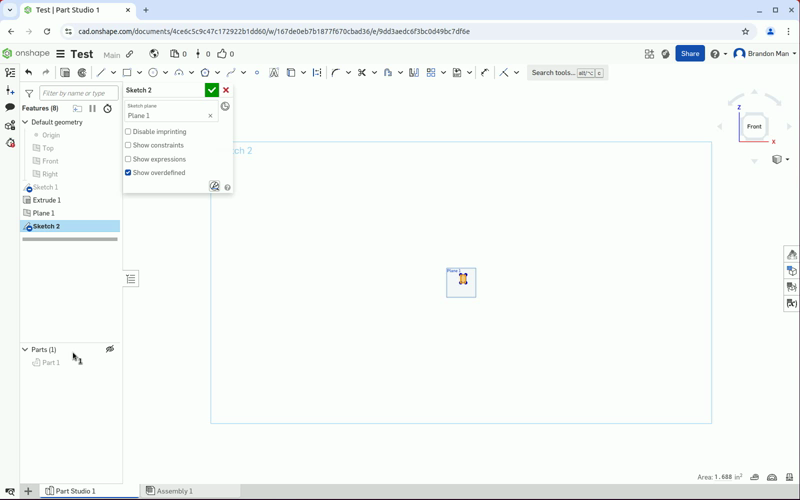
key(shift+y)
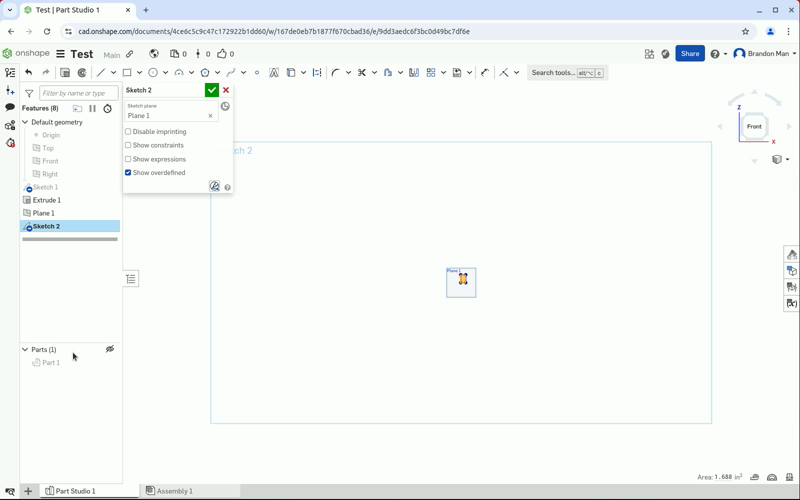
key(shift+e)
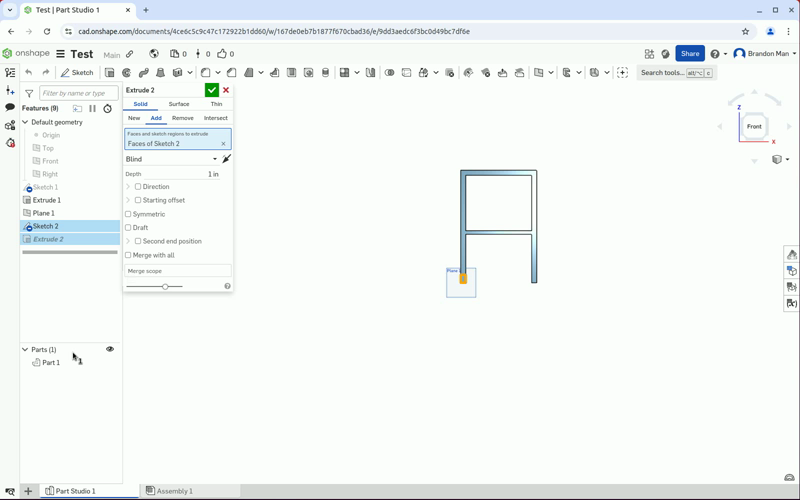
mouse_move(143, 106)
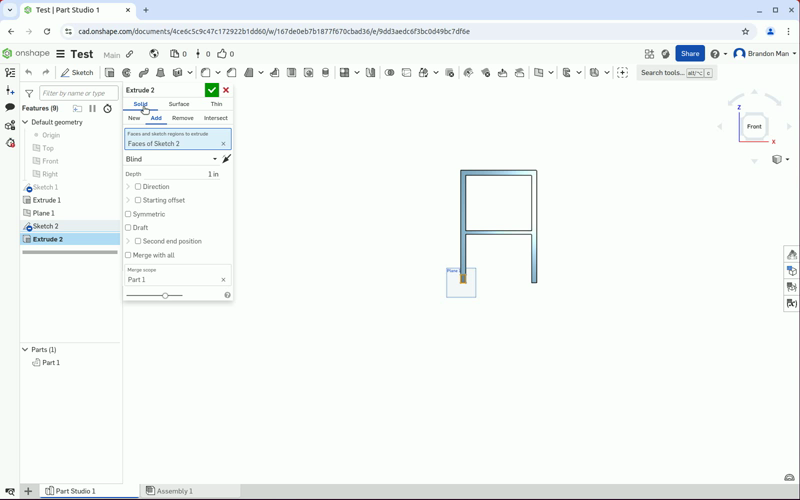
click(143, 106)
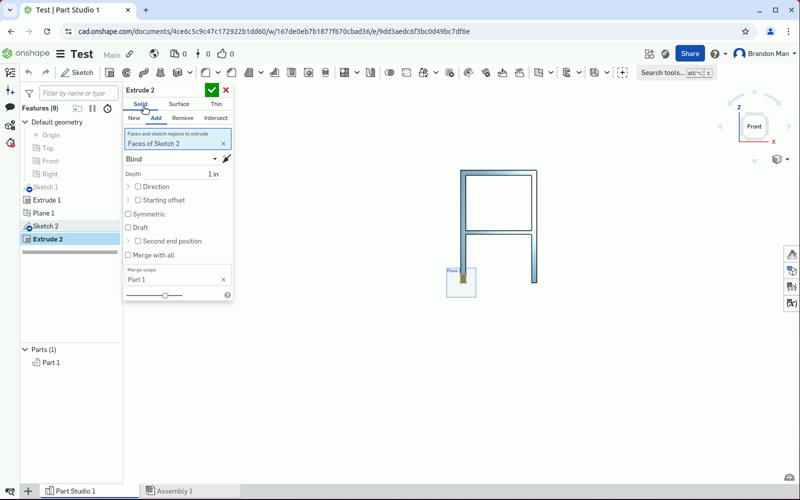
mouse_move(137, 120)
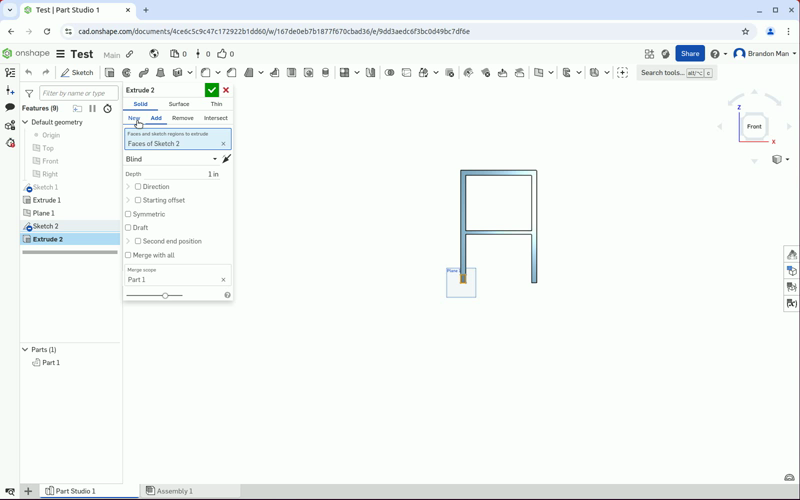
click(137, 120)
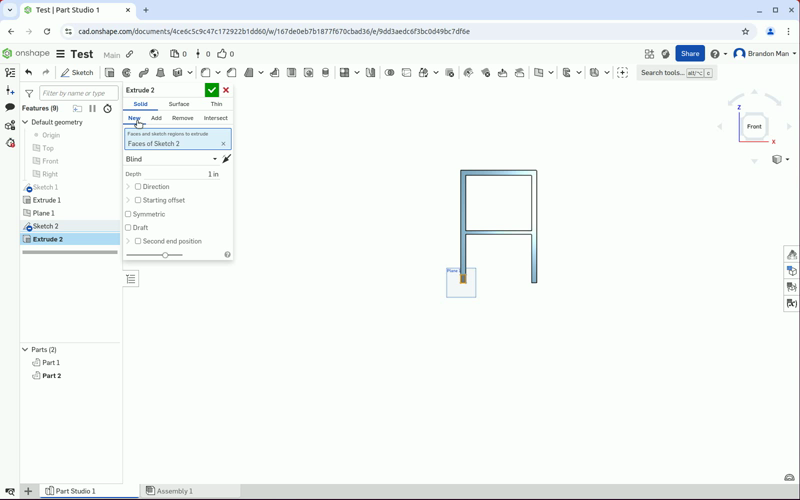
key(tab, 4)
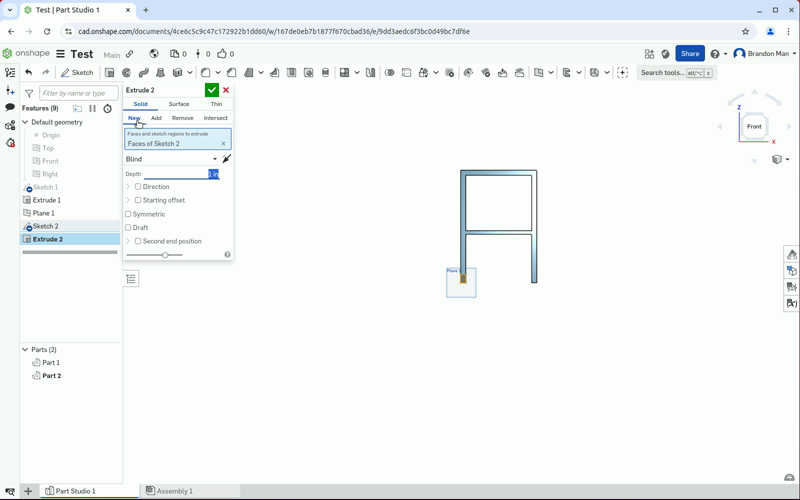
text(7.462)
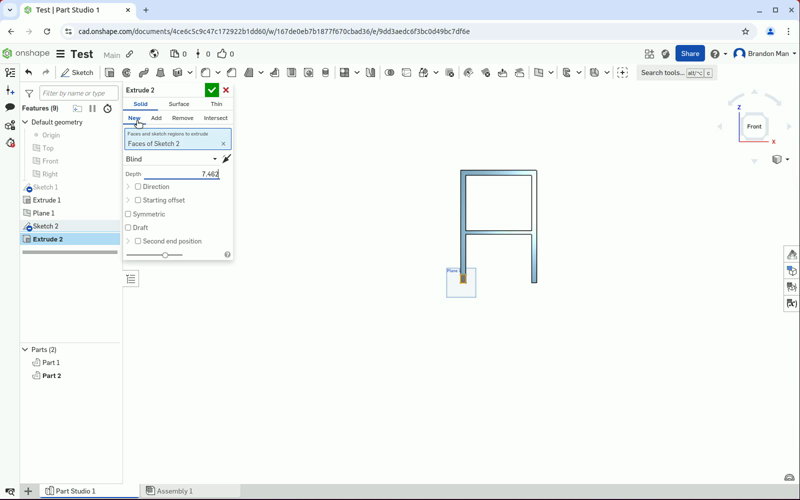
key(enter)
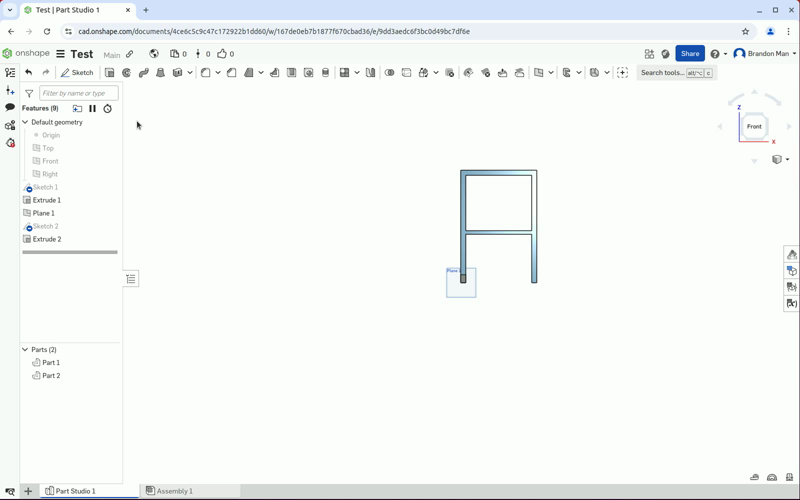
key(shift+h)
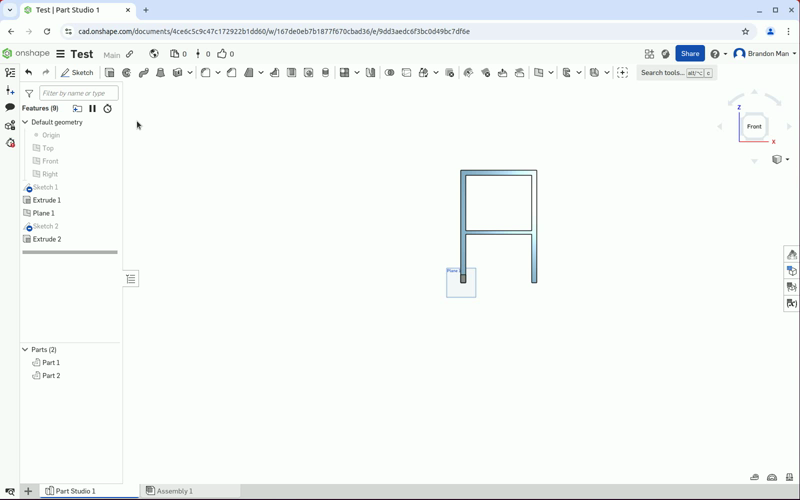
key(shift+h)
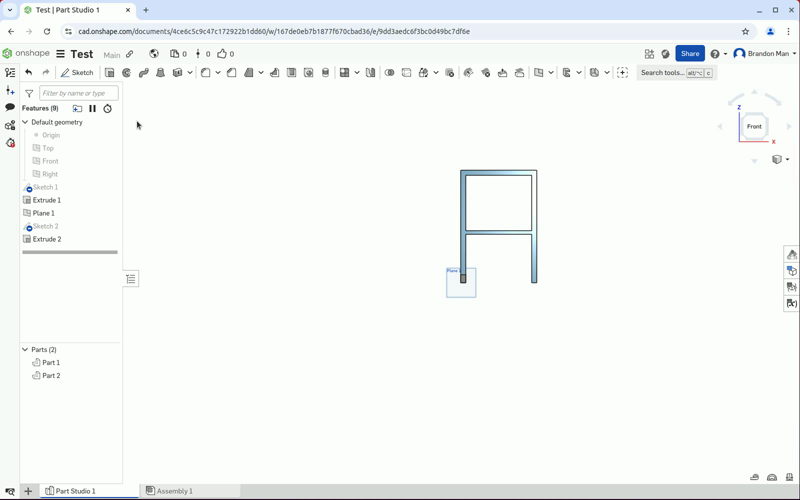
mouse_move(73, 189)
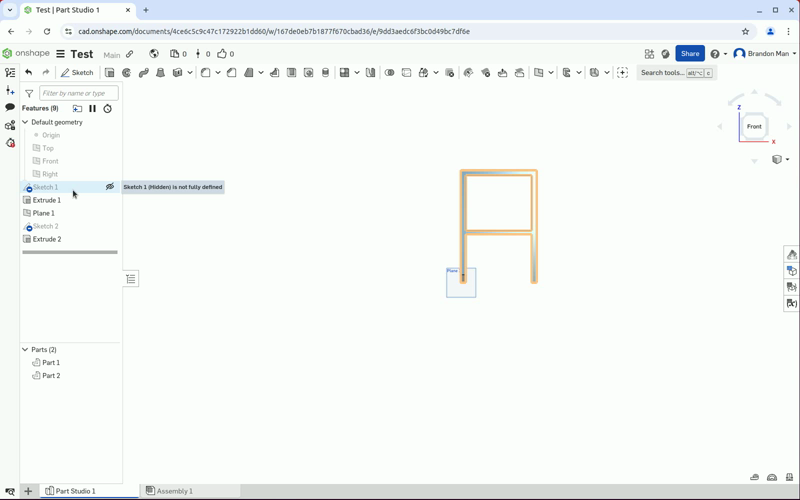
click(73, 189)
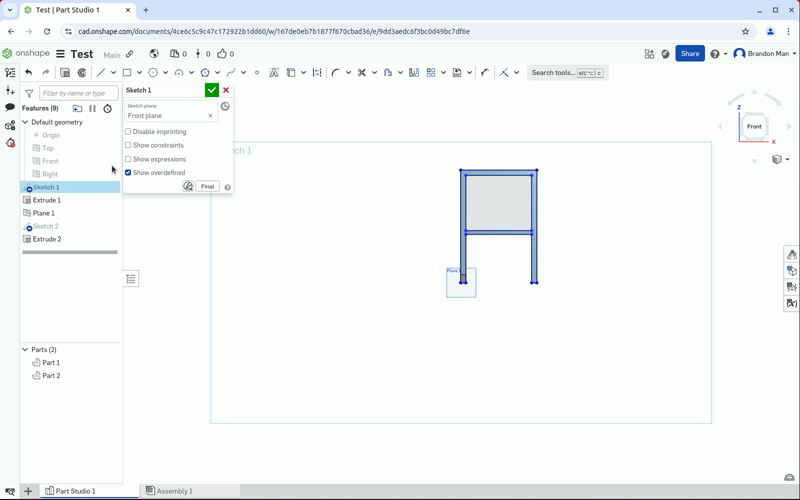
mouse_move(229, 92)
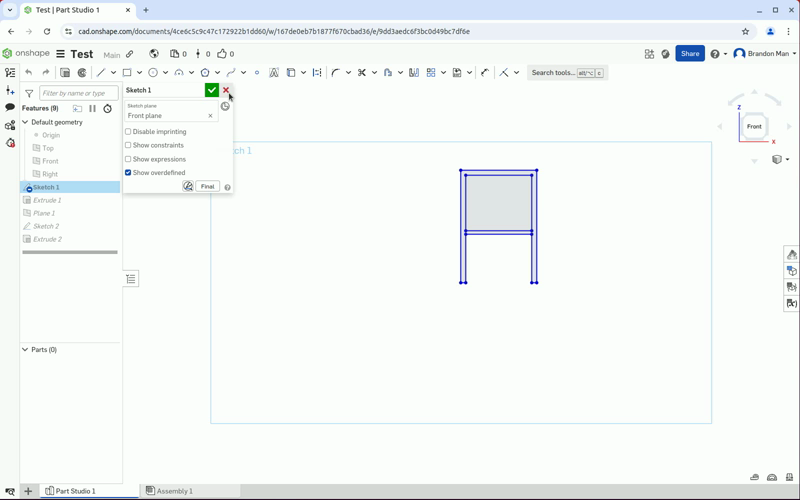
click(229, 92)
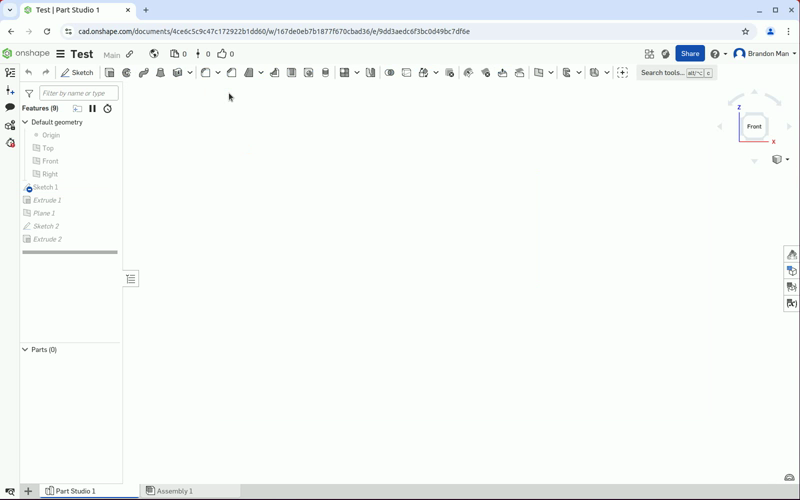
key(shift+s)
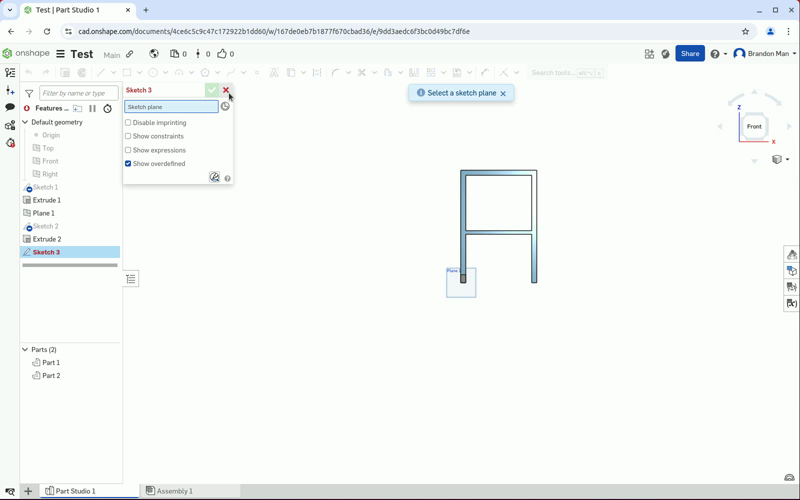
mouse_move(73, 215)
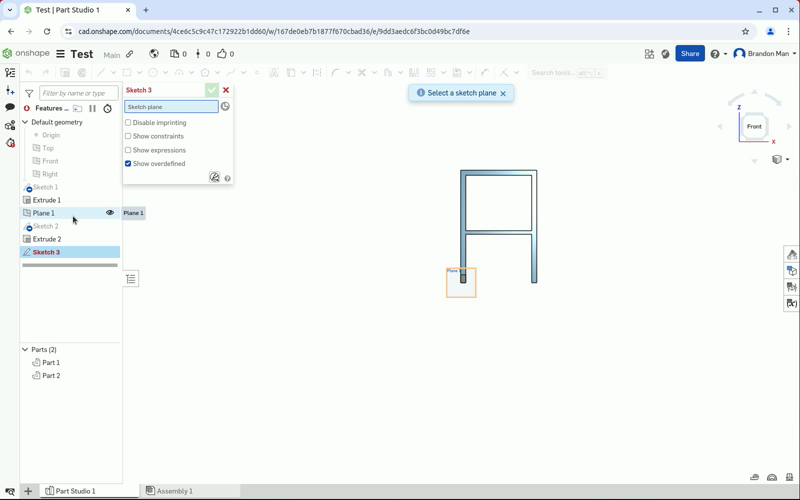
click(73, 215)
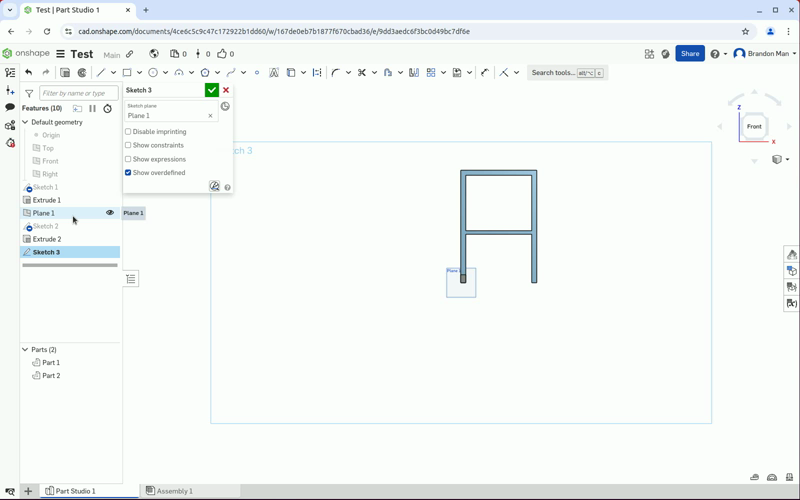
mouse_move(73, 352)
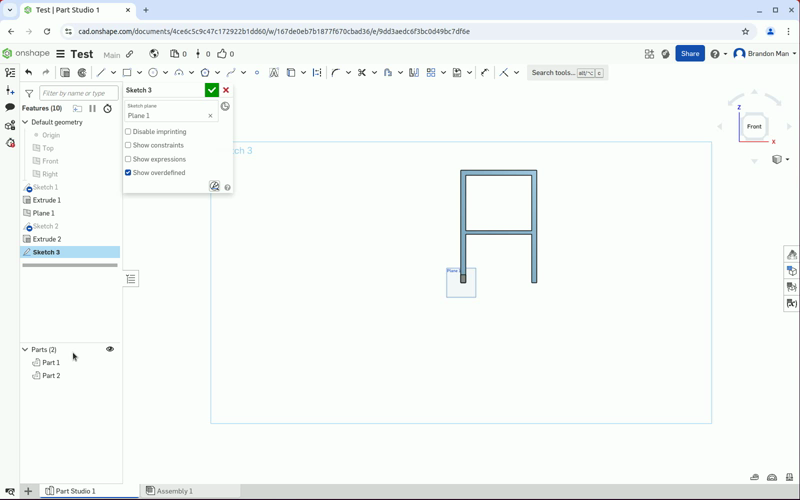
key(y)
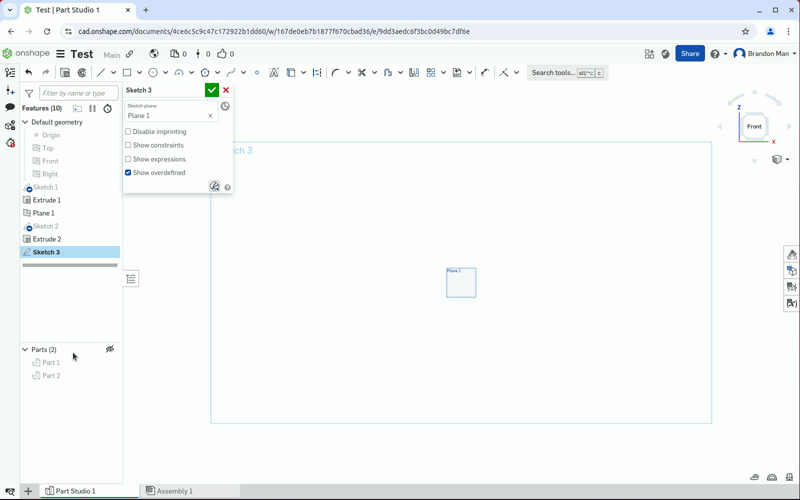
key(l)
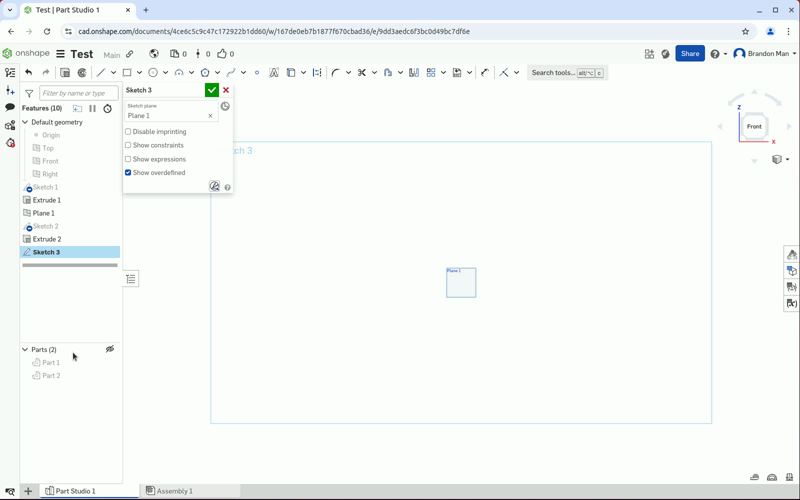
key_down(shift)
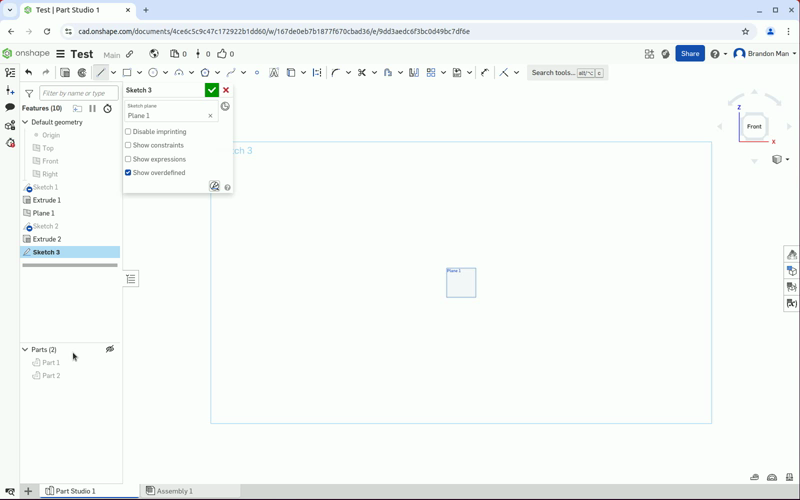
mouse_move(532, 282)
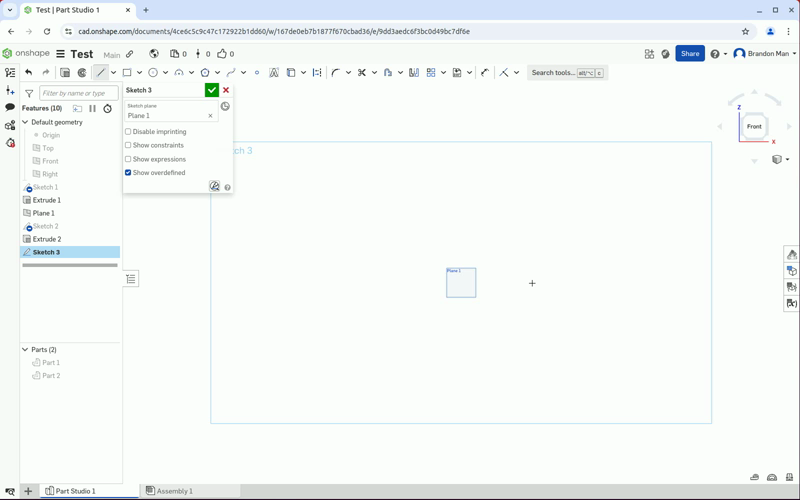
click(532, 282)
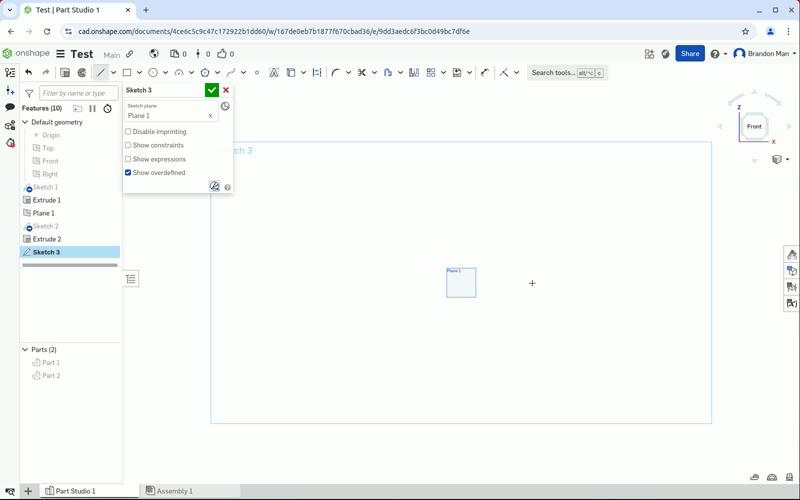
key_up(shift)
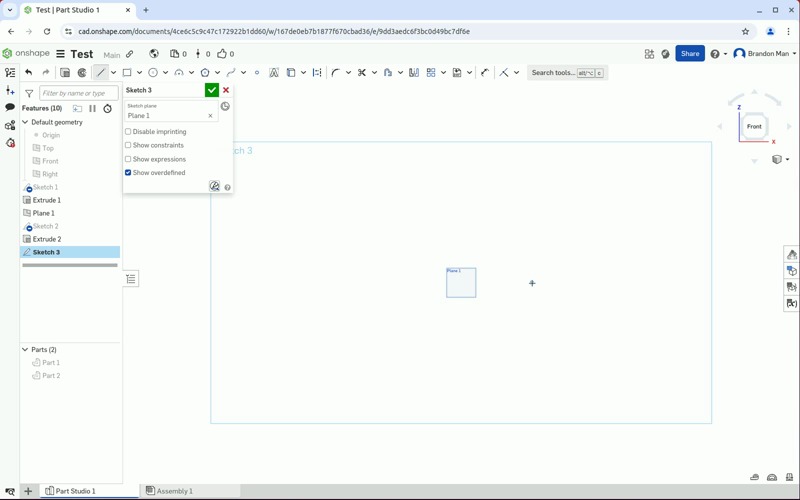
key_down(shift)
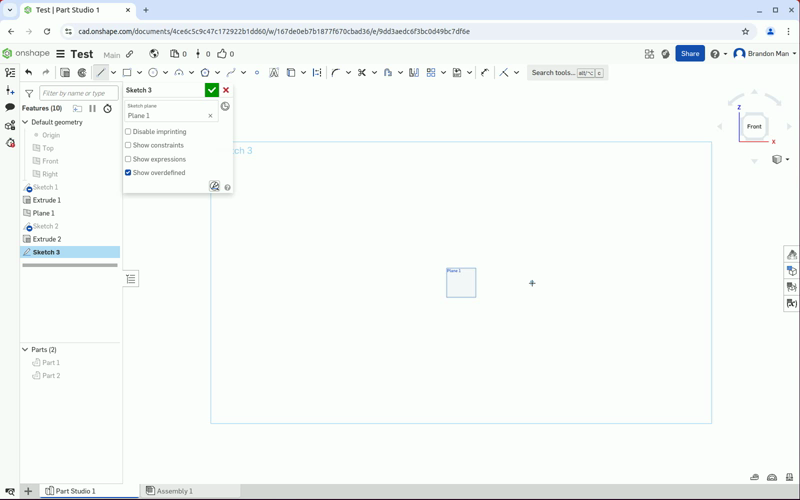
mouse_move(562, 282)
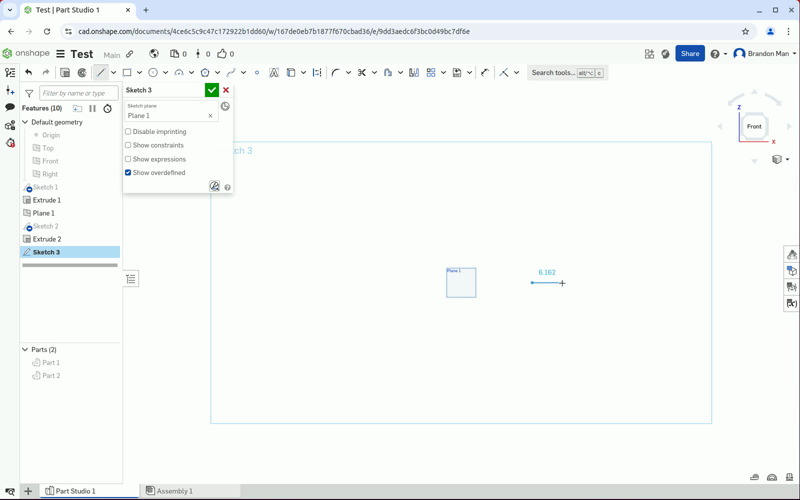
mouse_move(537, 282)
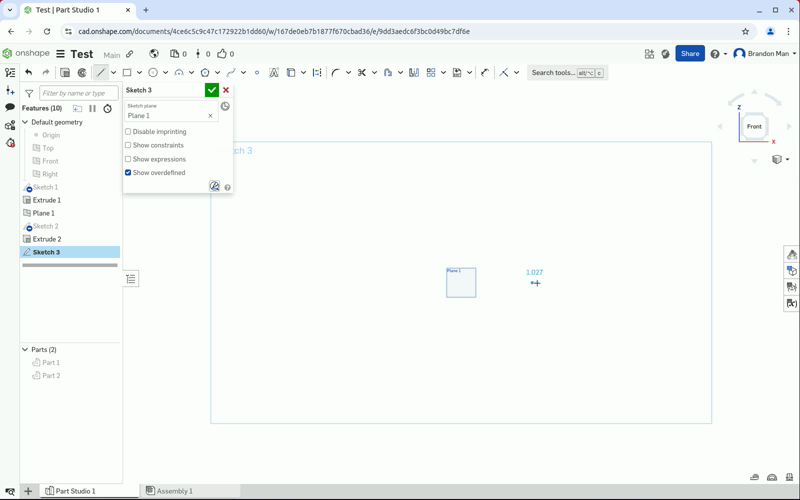
scroll(6)
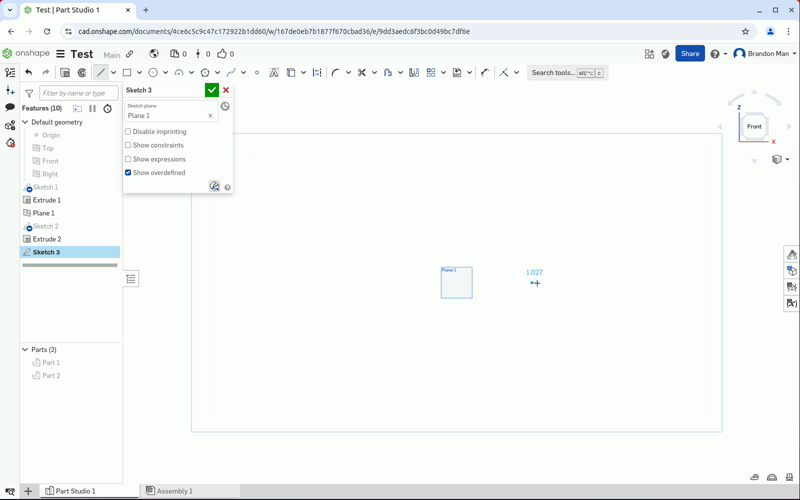
scroll(6)
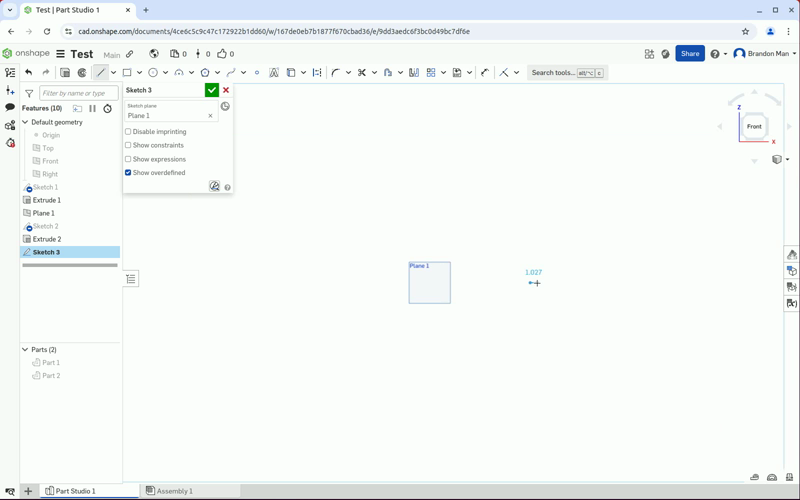
scroll(6)
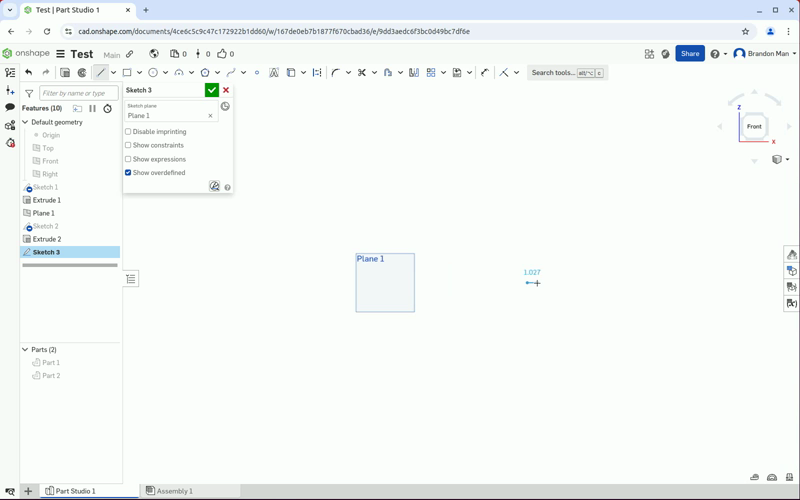
scroll(6)
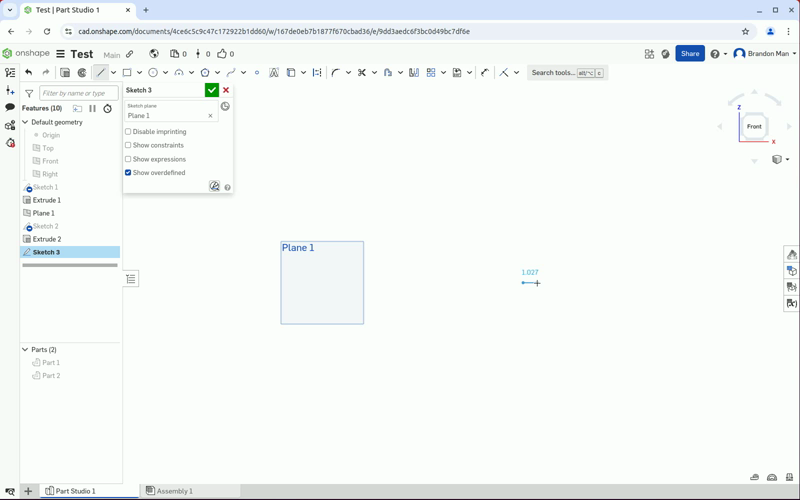
scroll(6)
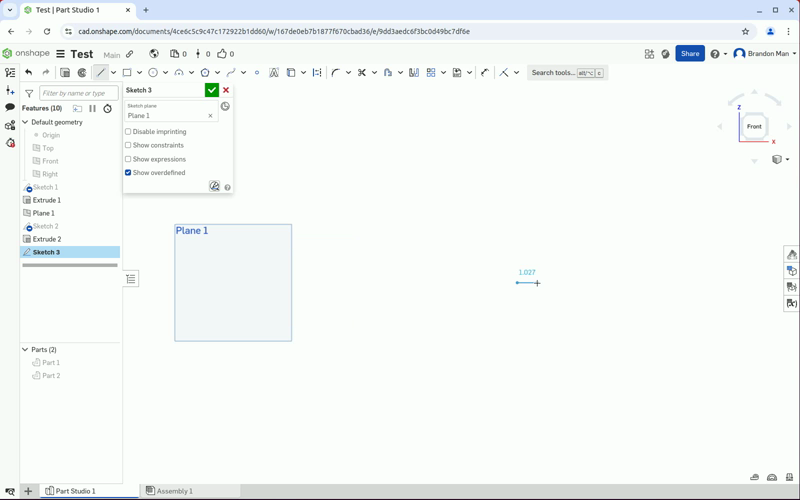
scroll(6)
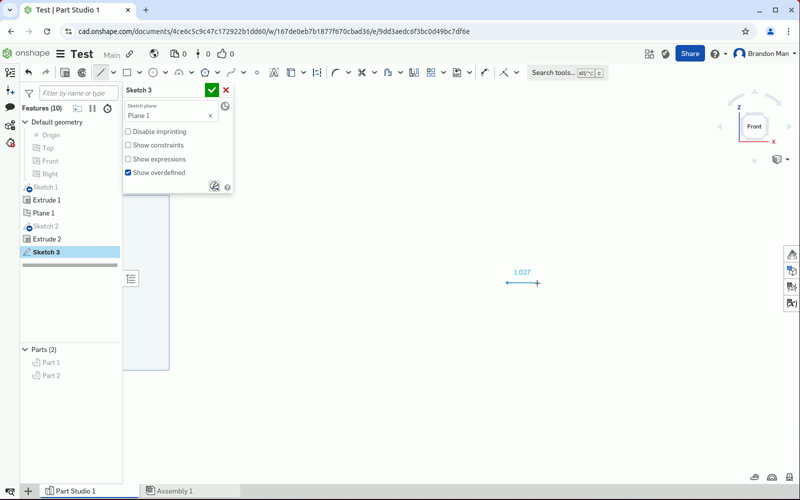
scroll(6)
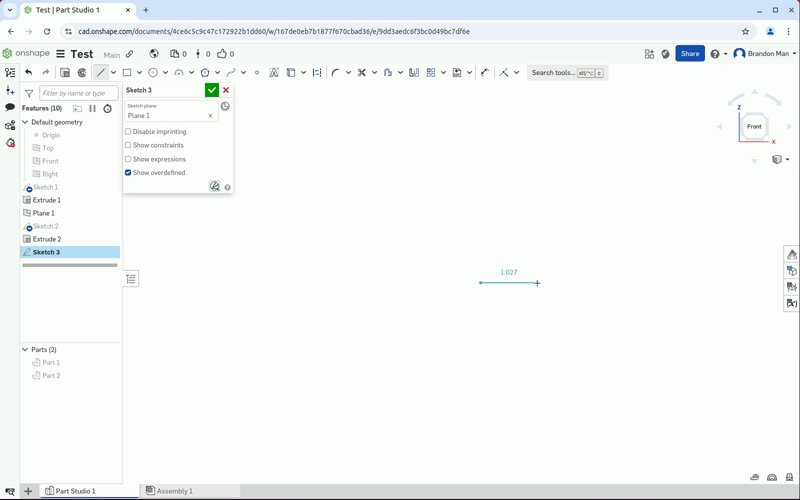
click(537, 282)
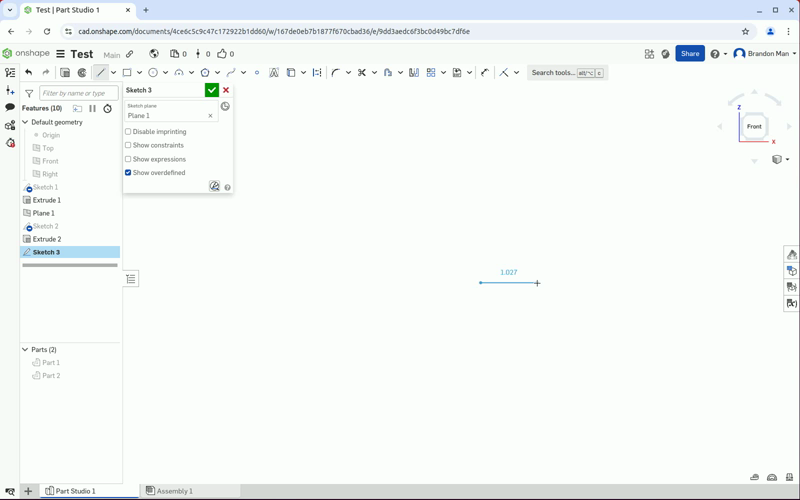
scroll(-6)
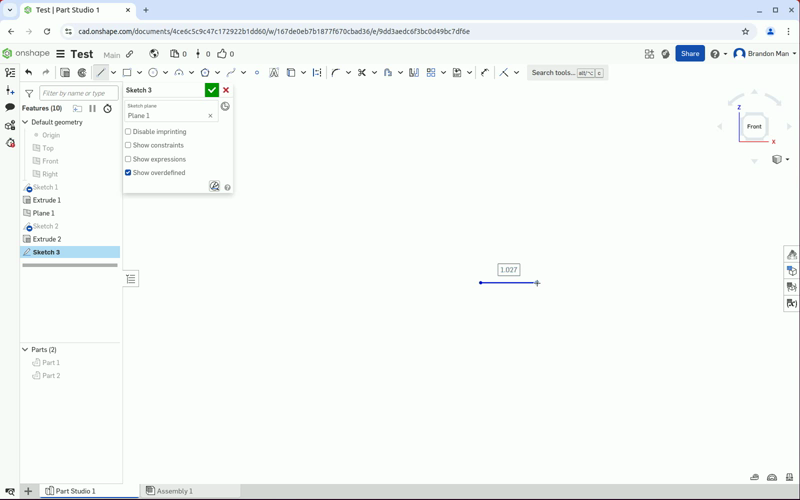
scroll(-6)
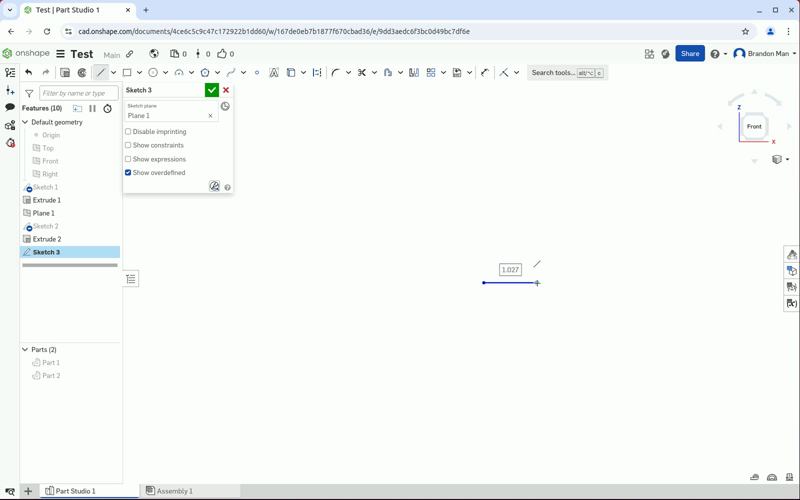
scroll(-6)
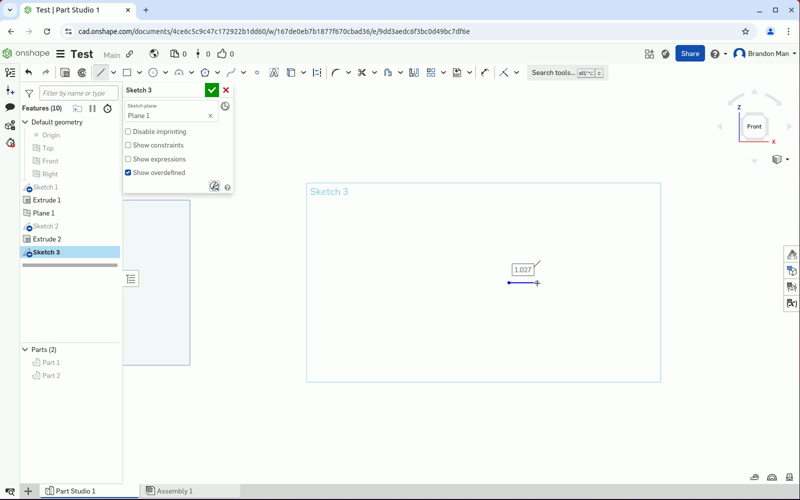
scroll(-6)
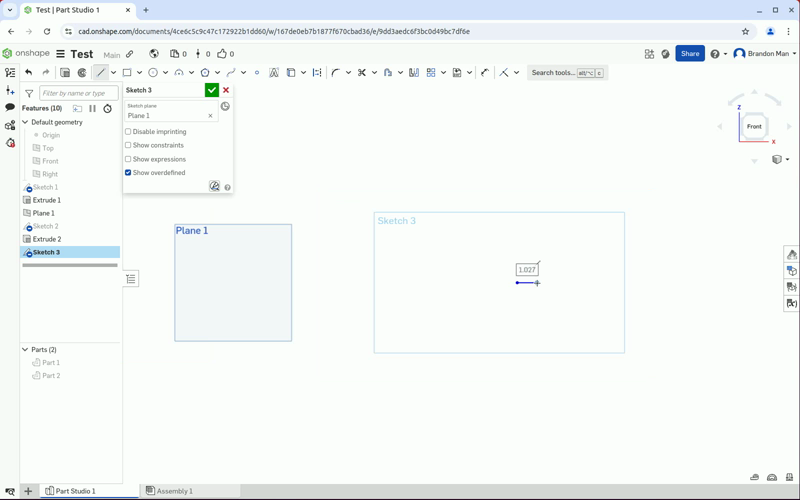
scroll(-6)
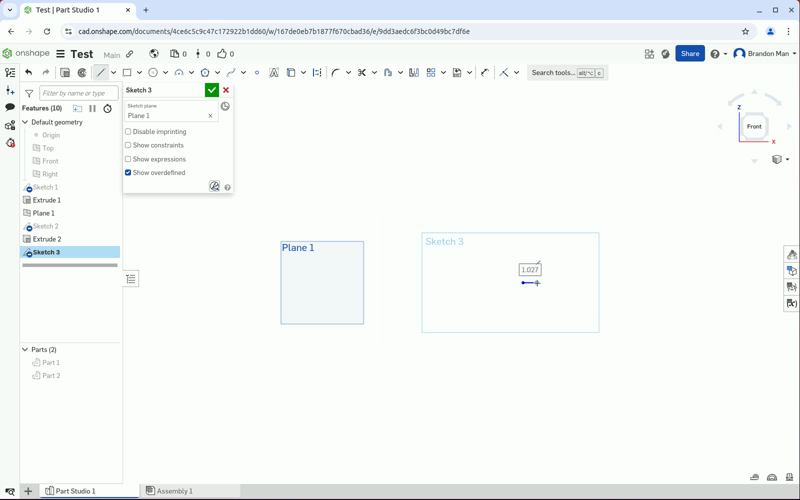
scroll(-6)
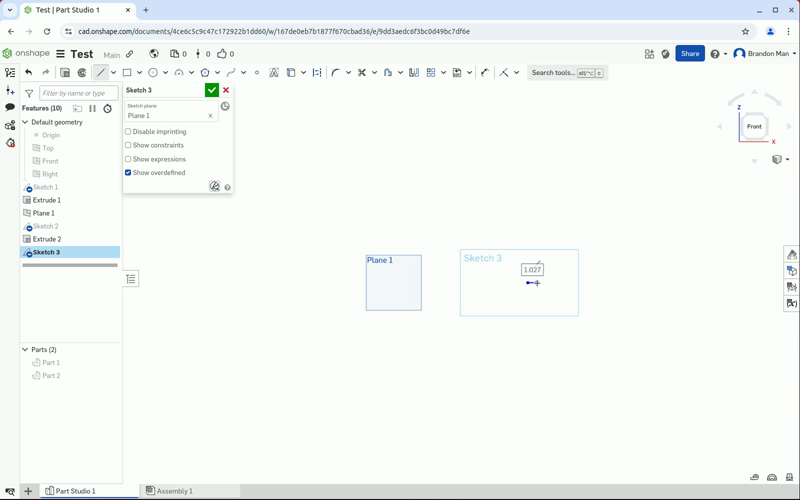
scroll(-6)
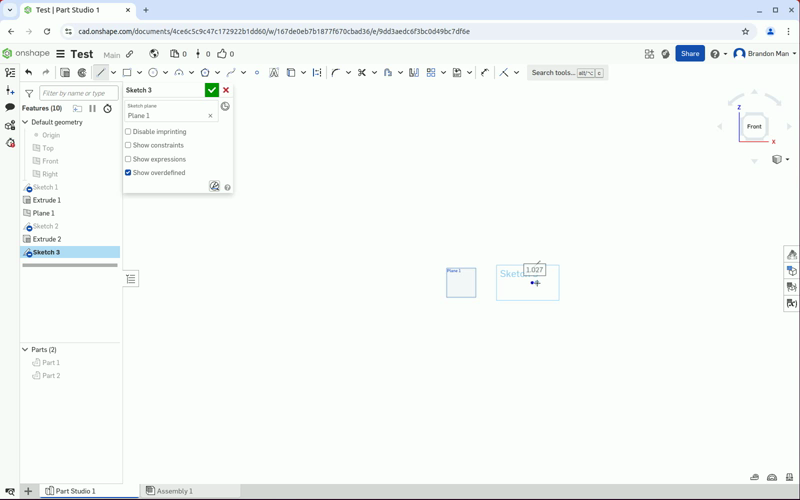
key_up(shift)
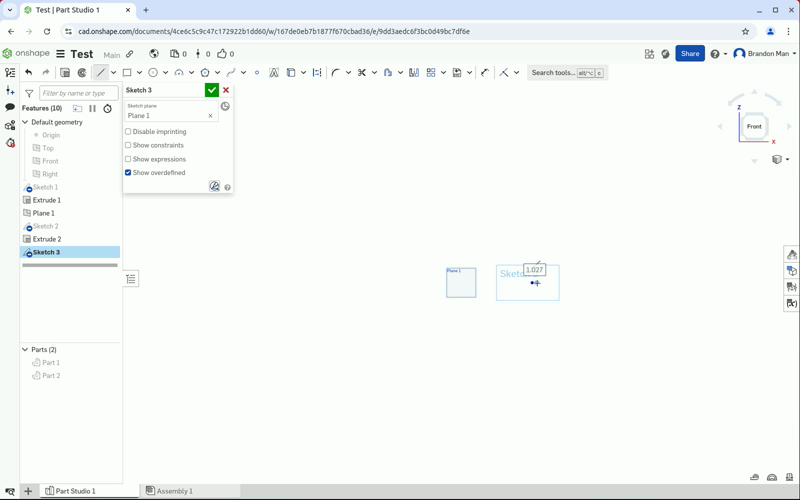
key_down(shift)
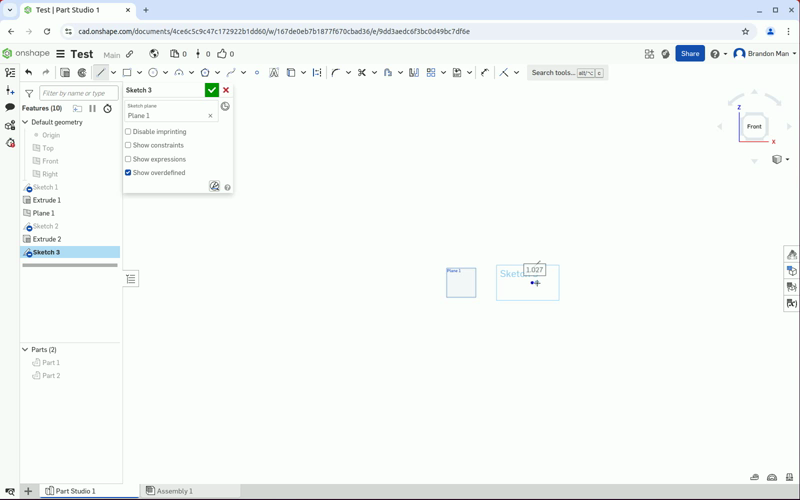
mouse_move(567, 282)
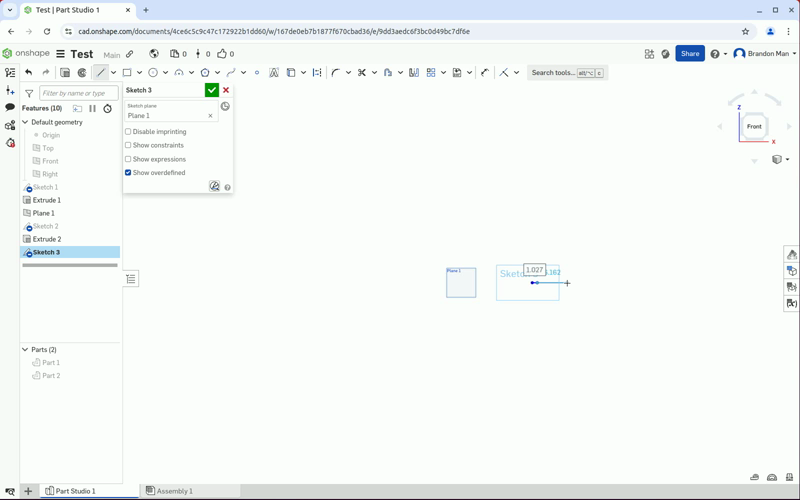
mouse_move(537, 274)
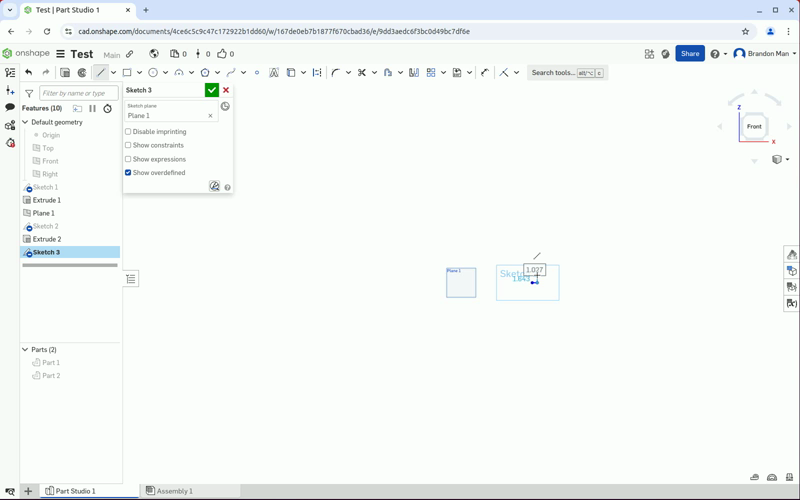
click(537, 274)
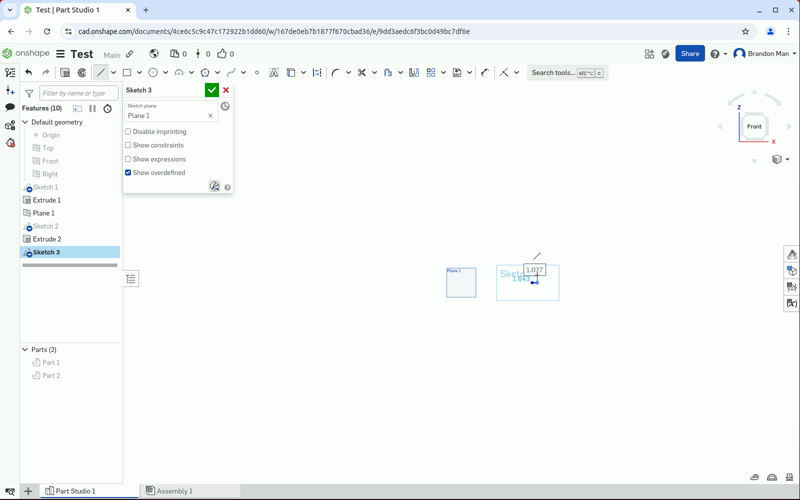
key_up(shift)
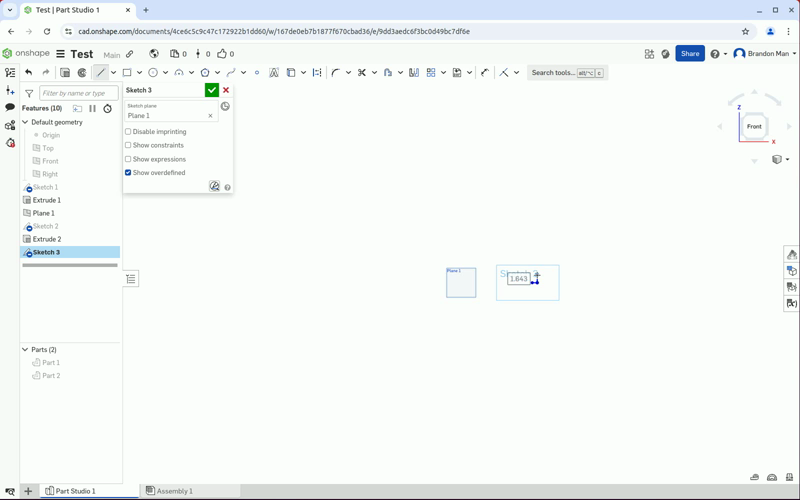
key_down(shift)
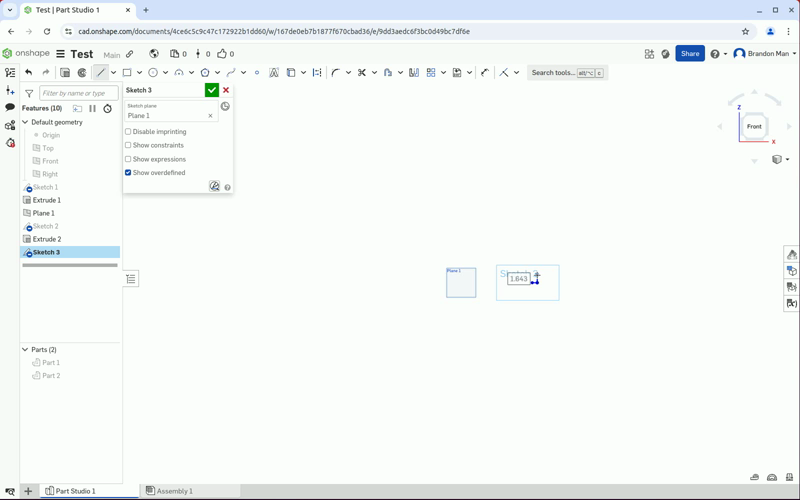
mouse_move(567, 274)
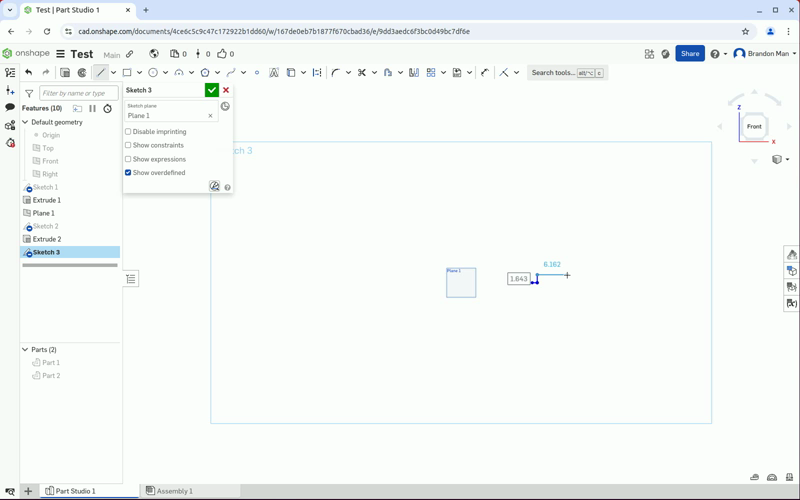
mouse_move(532, 274)
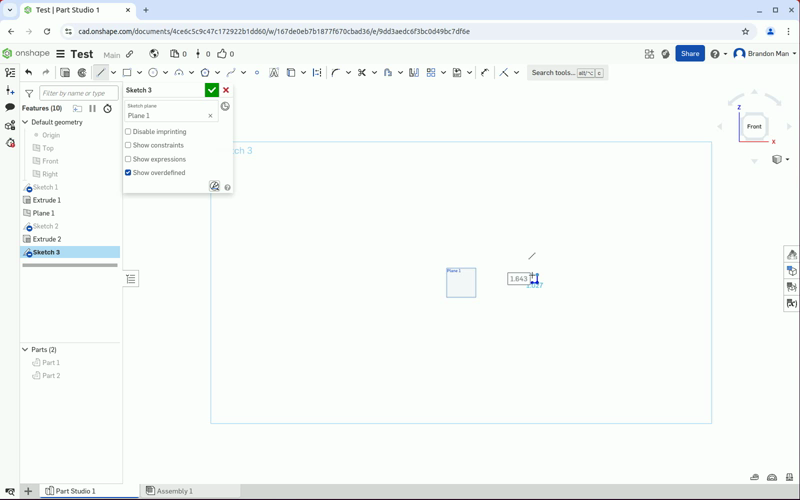
scroll(6)
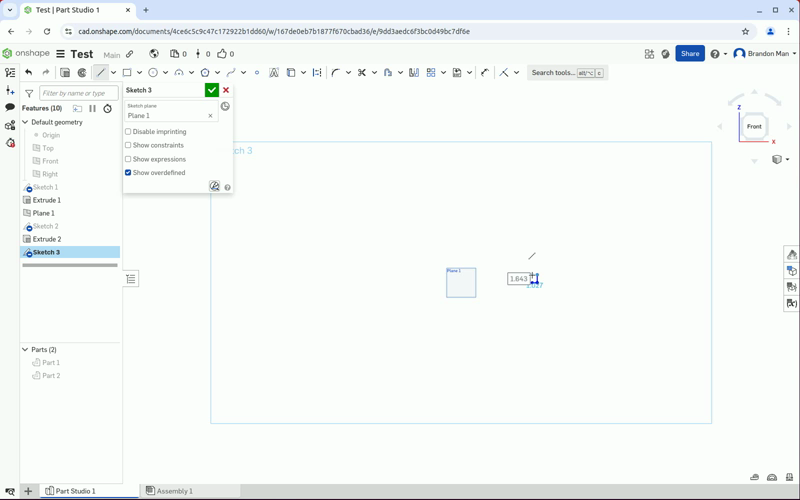
scroll(6)
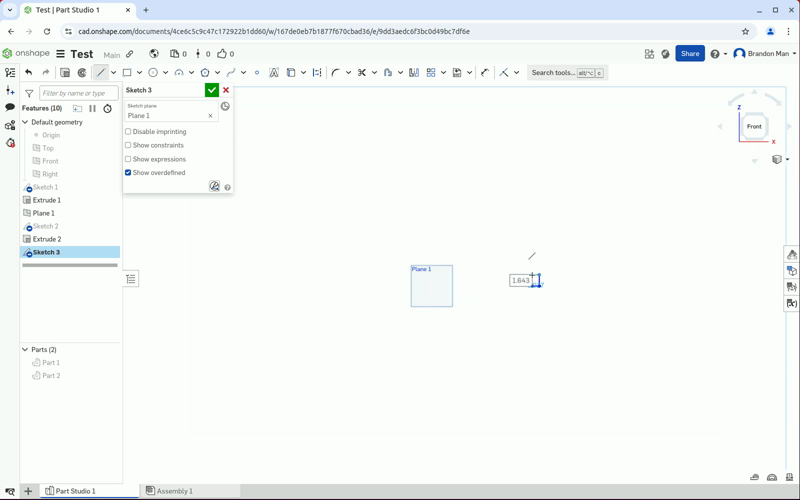
scroll(6)
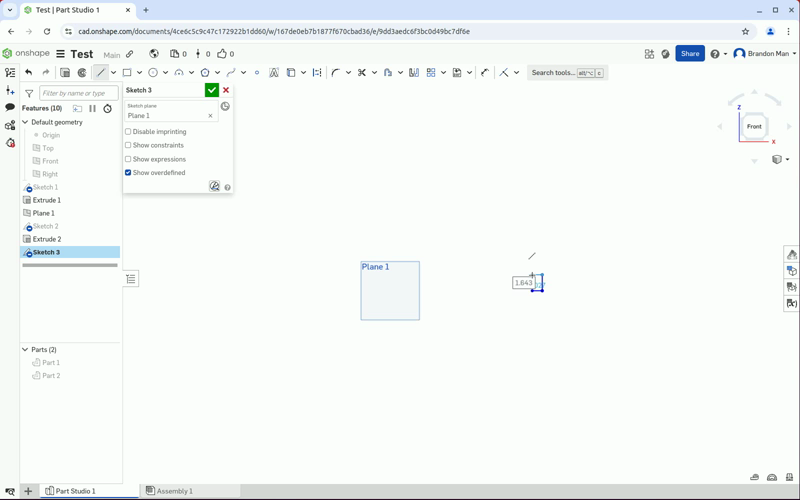
scroll(6)
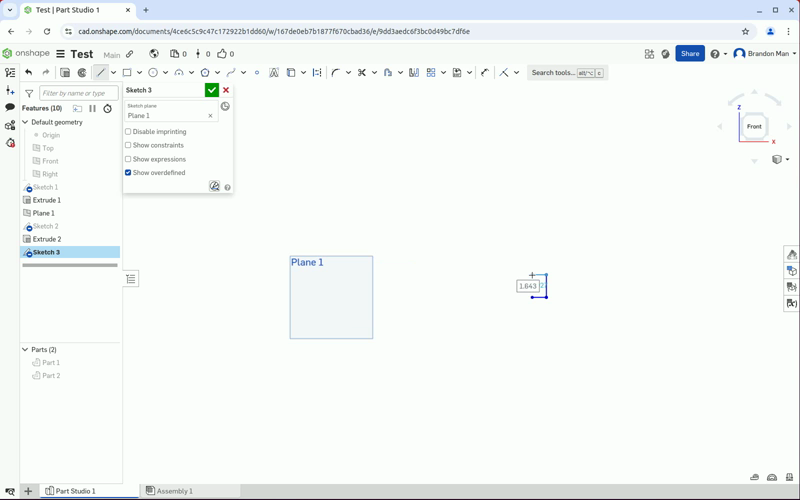
scroll(6)
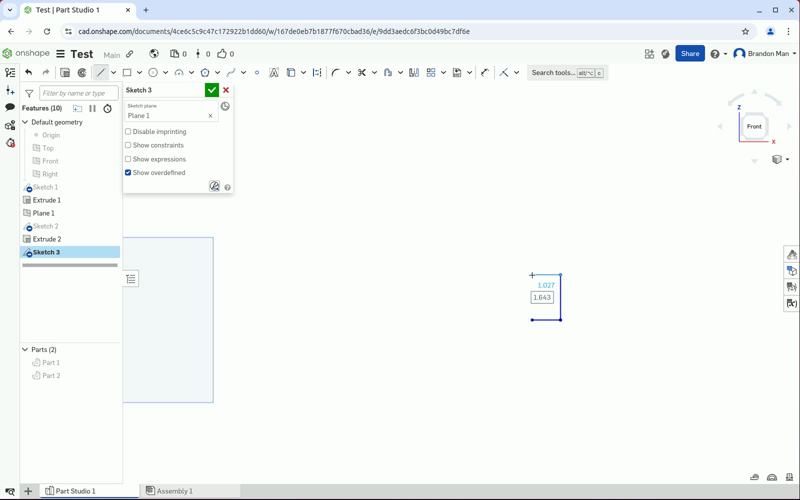
scroll(6)
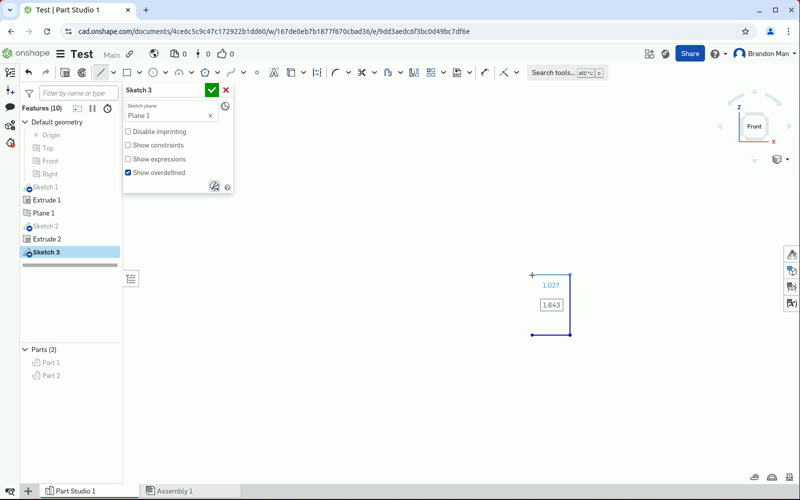
scroll(6)
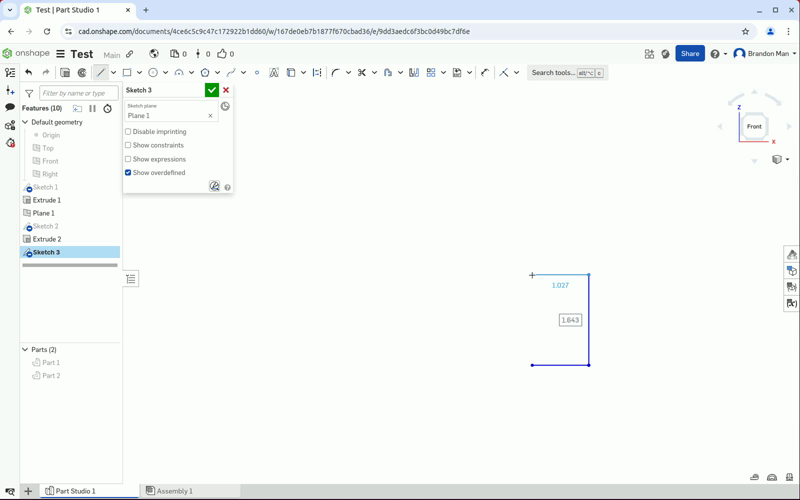
click(532, 274)
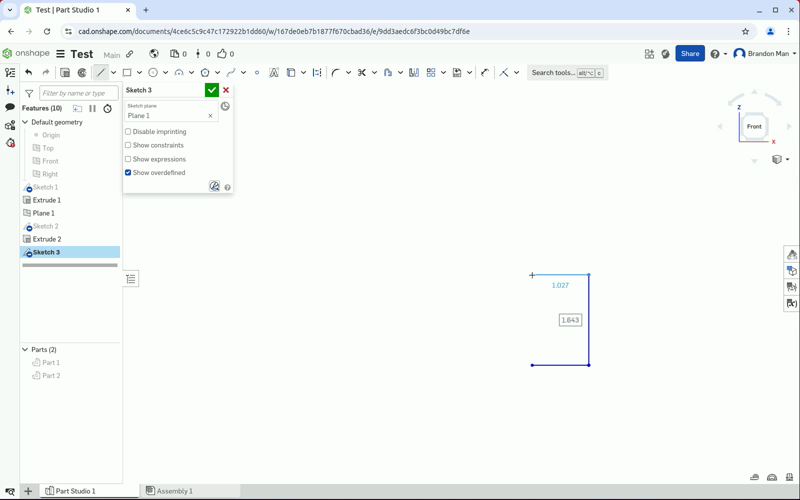
scroll(-6)
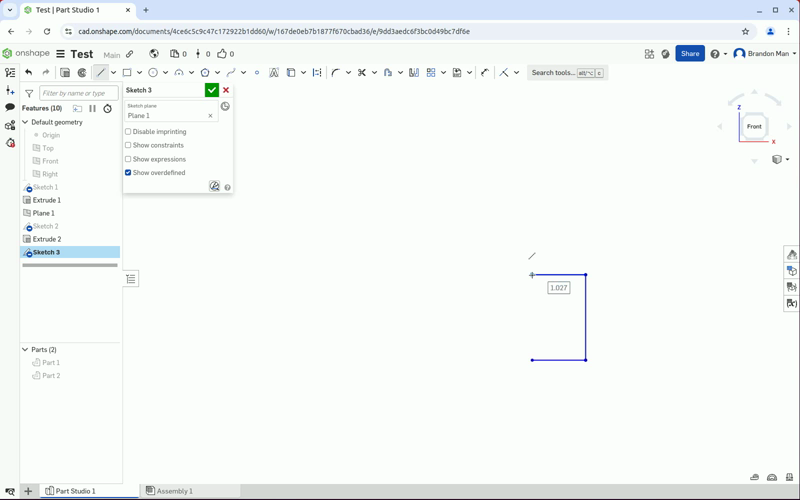
scroll(-6)
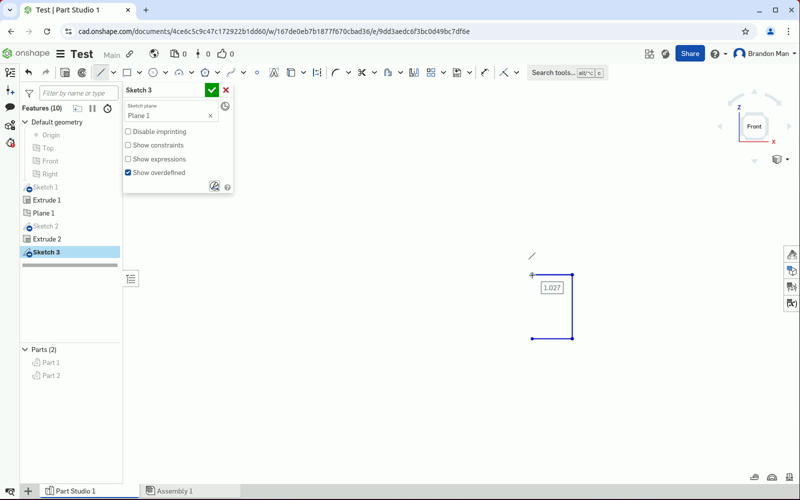
scroll(-6)
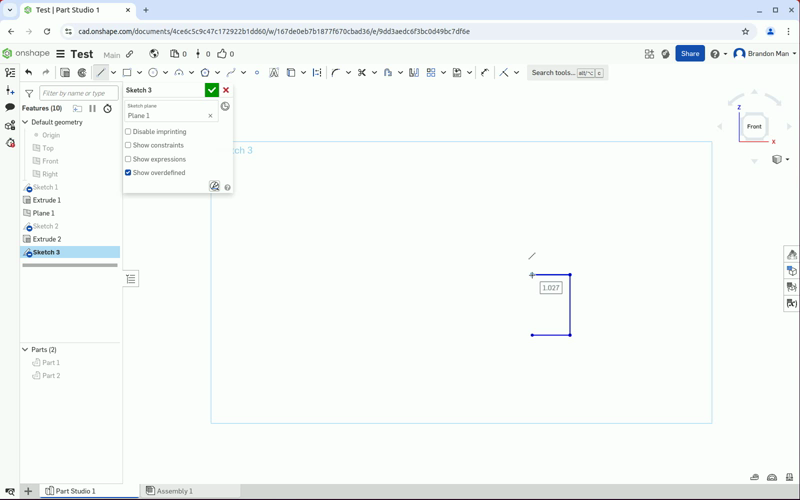
scroll(-6)
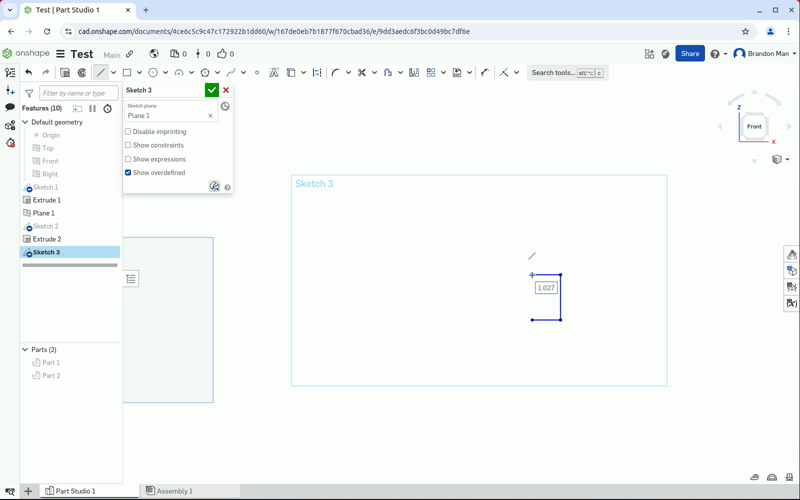
scroll(-6)
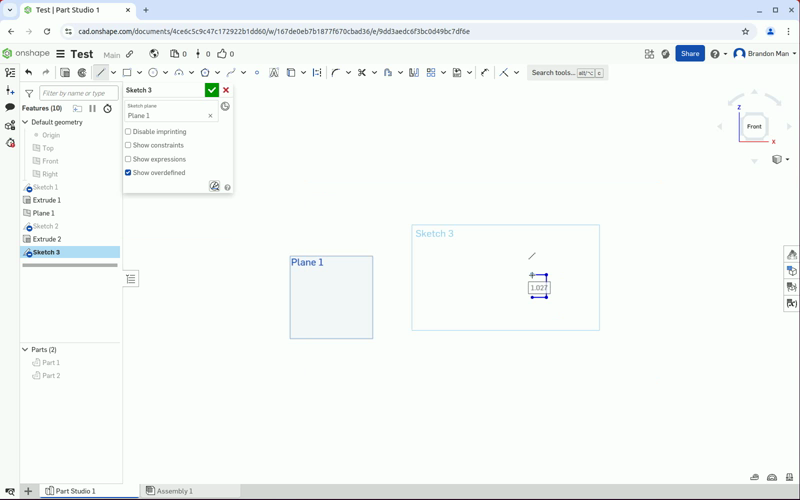
scroll(-6)
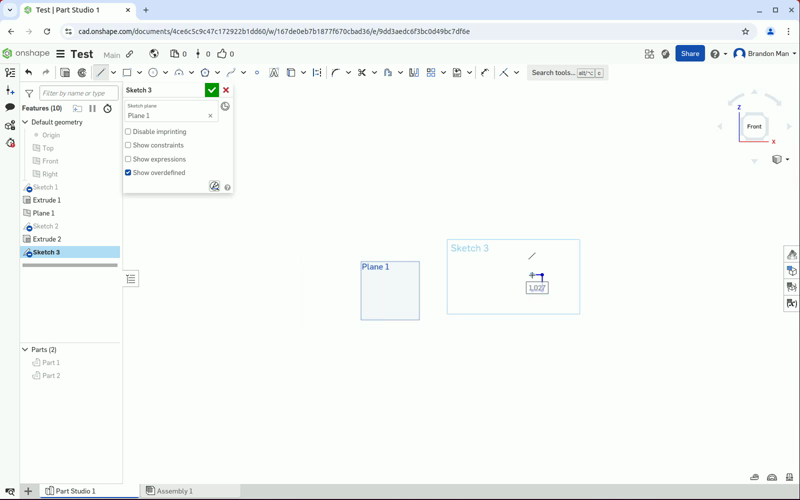
scroll(-6)
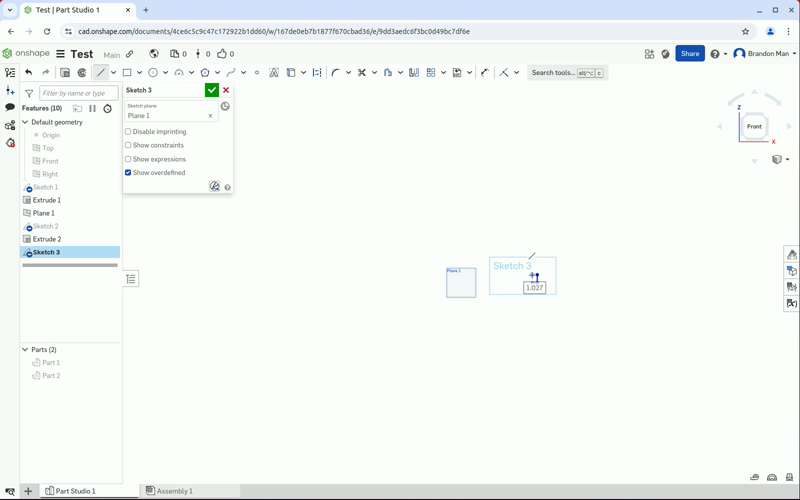
key_up(shift)
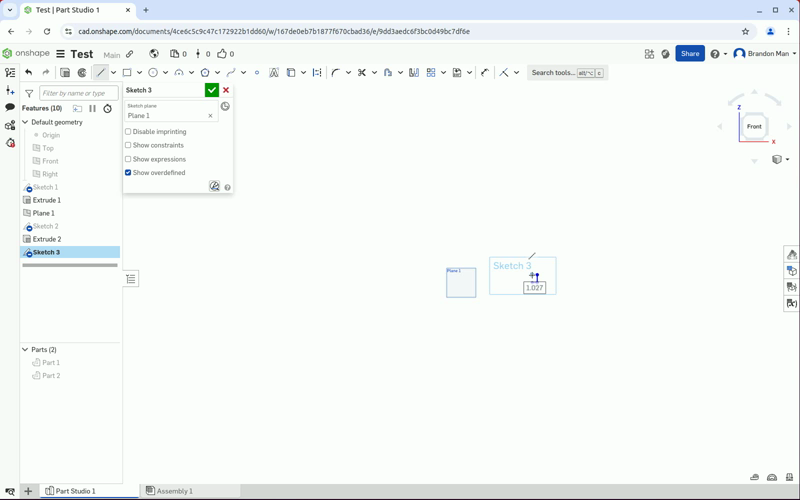
mouse_move(562, 274)
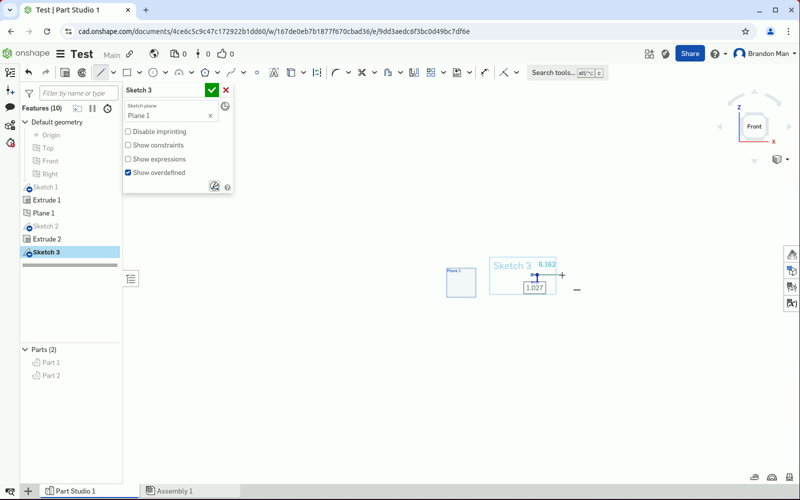
key_down(shift)
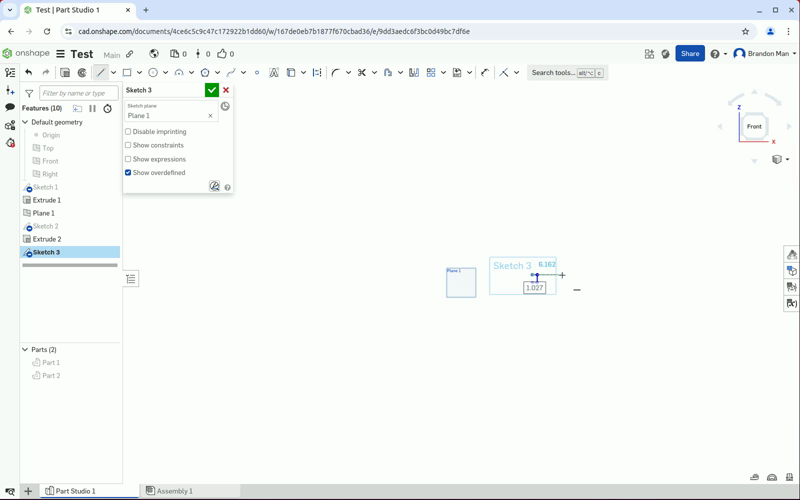
mouse_move(532, 282)
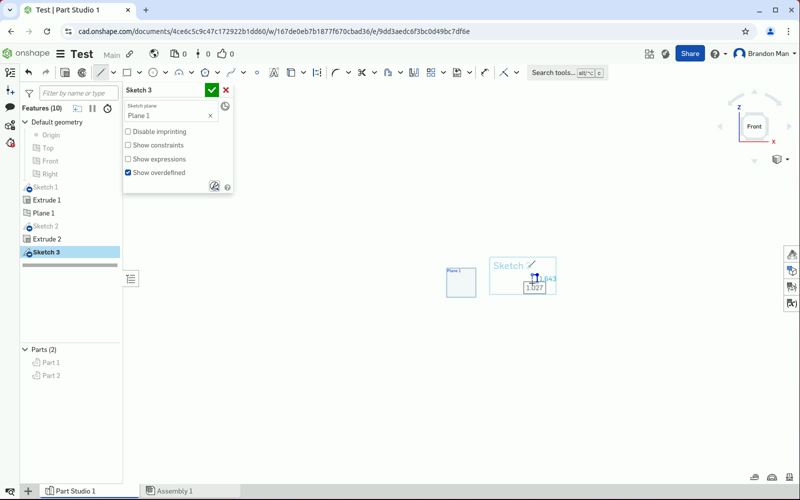
key_up(shift)
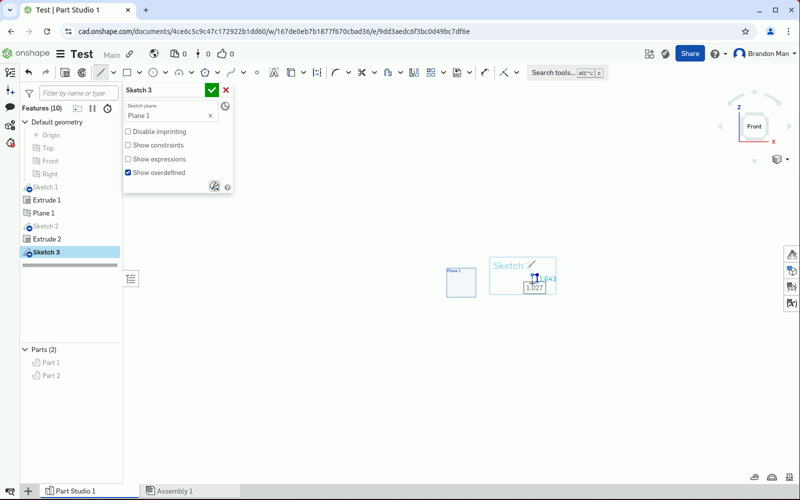
click(532, 282)
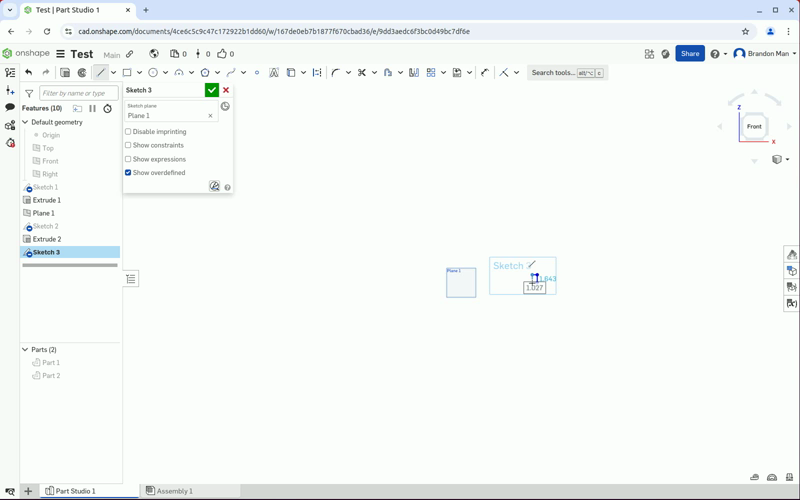
key(esc)
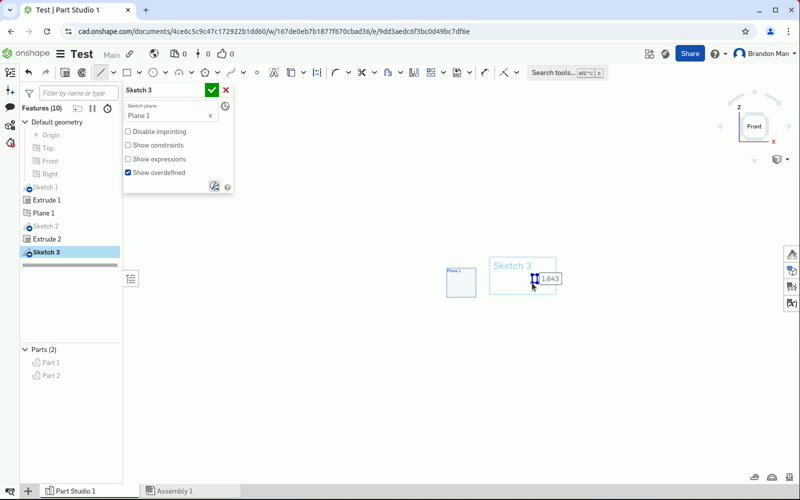
mouse_move(534, 276)
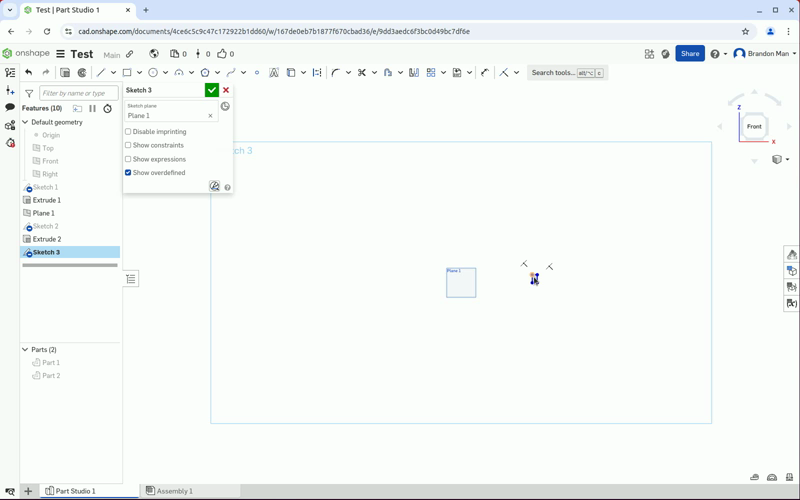
scroll(6)
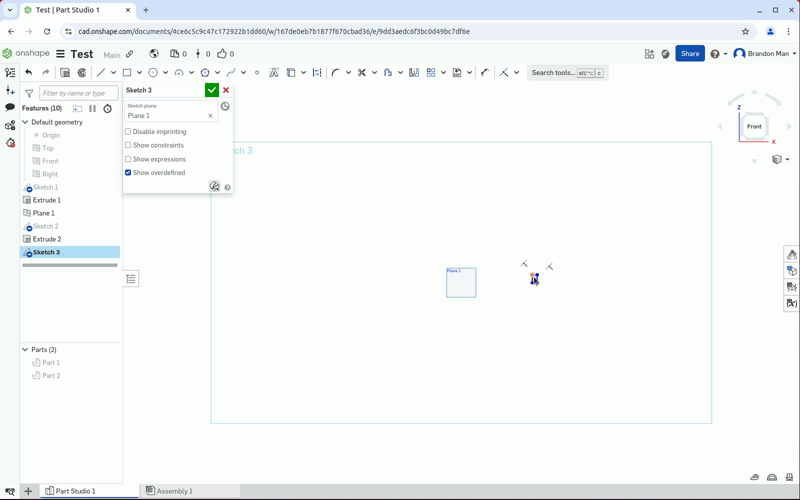
scroll(6)
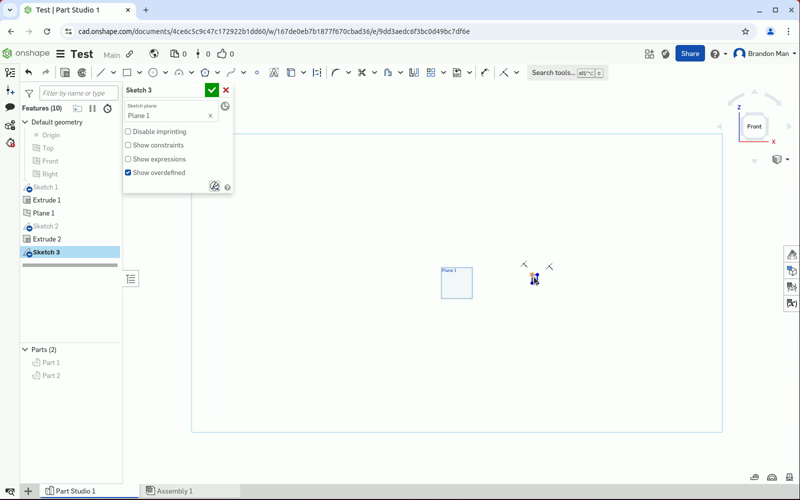
scroll(6)
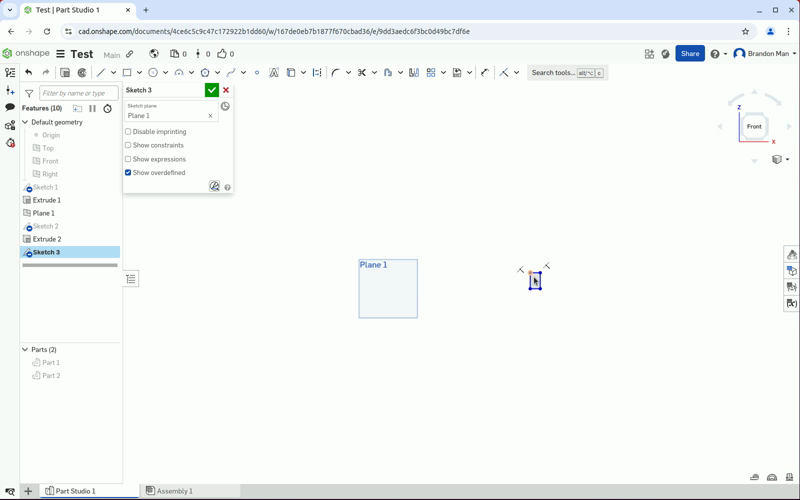
scroll(6)
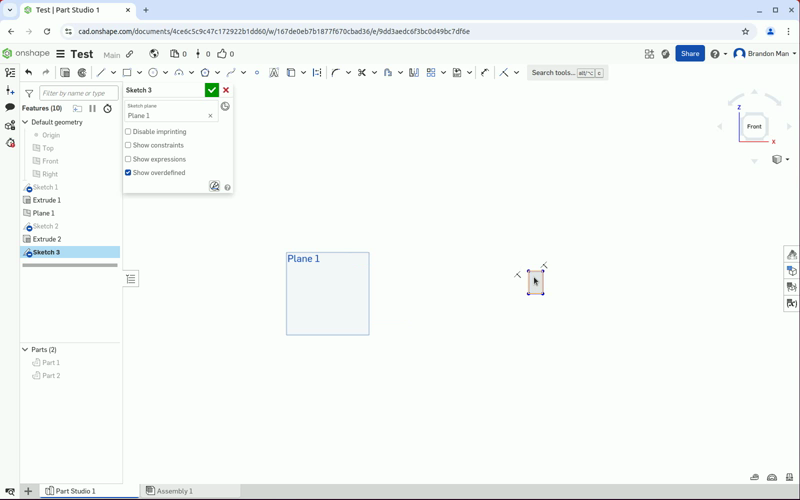
scroll(6)
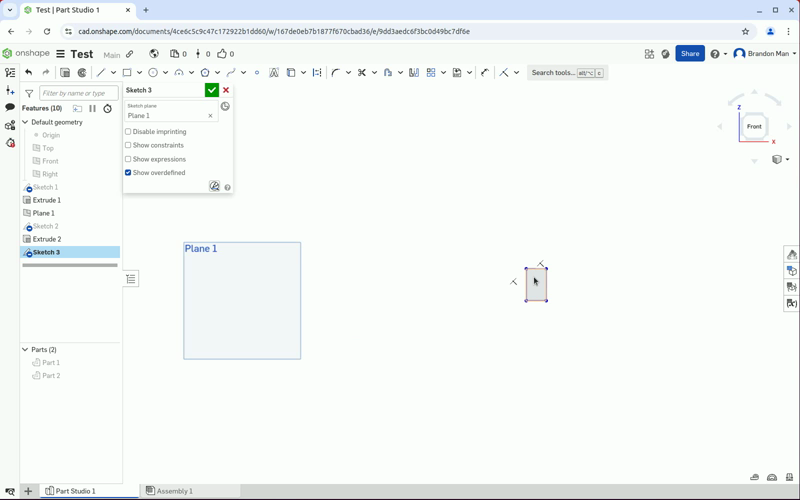
scroll(6)
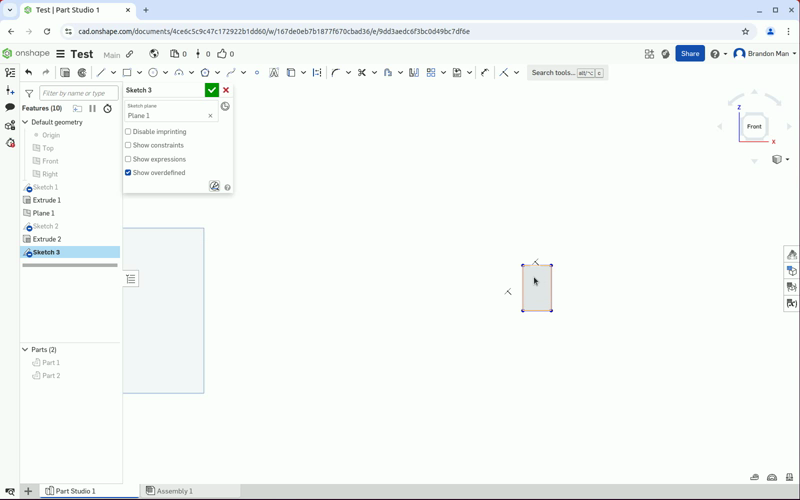
scroll(6)
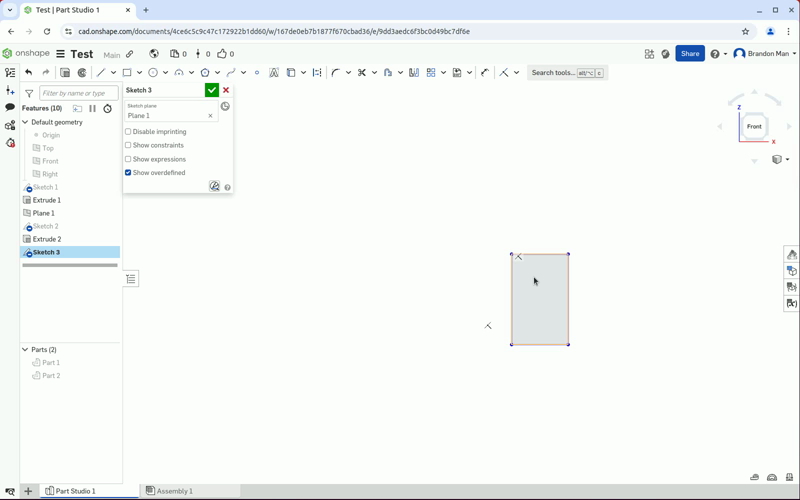
click(534, 276)
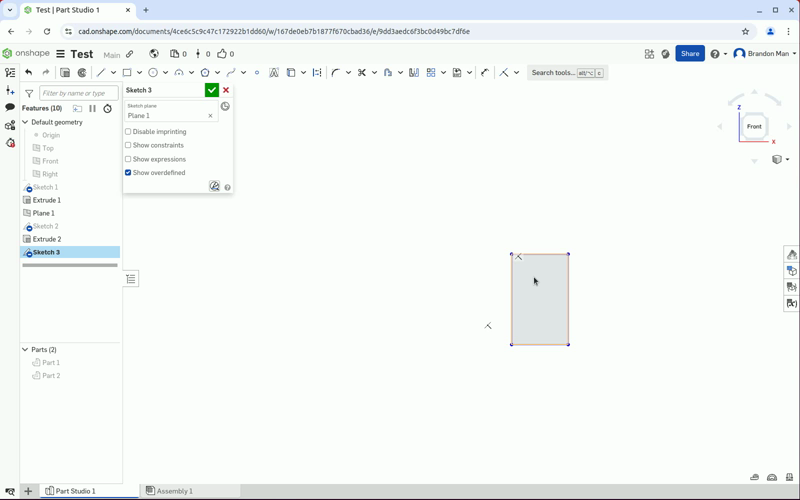
scroll(-6)
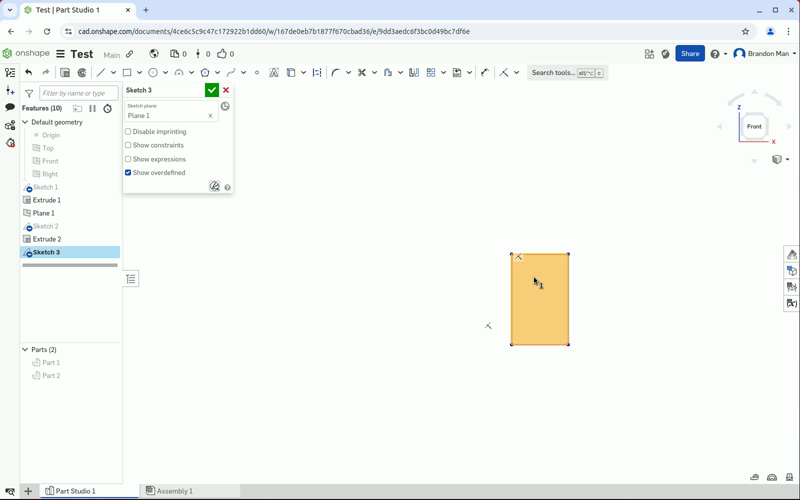
scroll(-6)
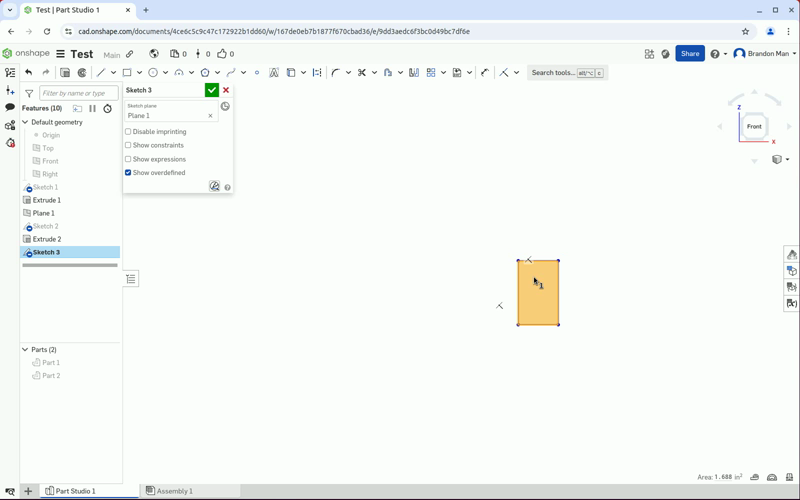
scroll(-6)
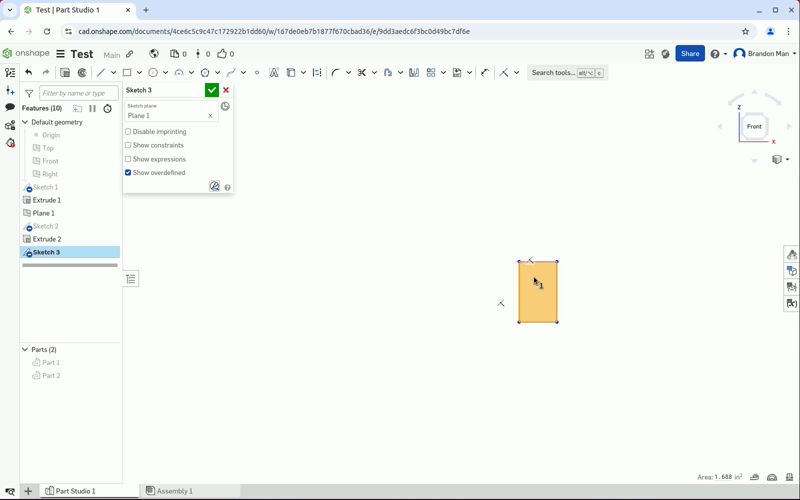
scroll(-6)
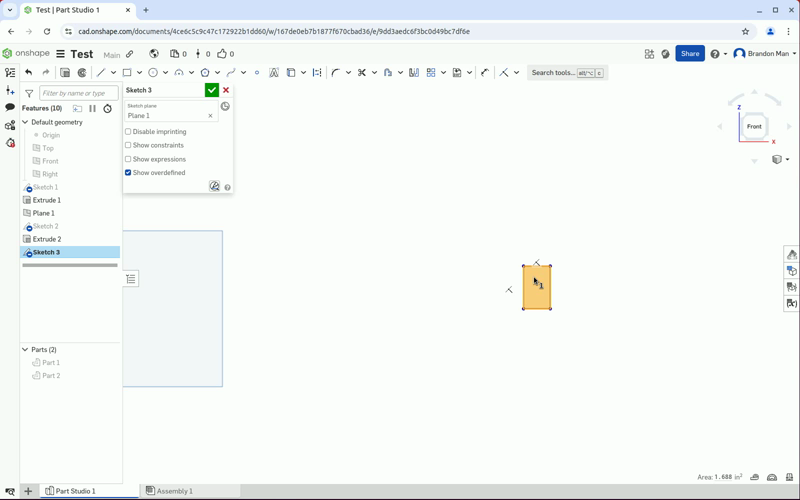
scroll(-6)
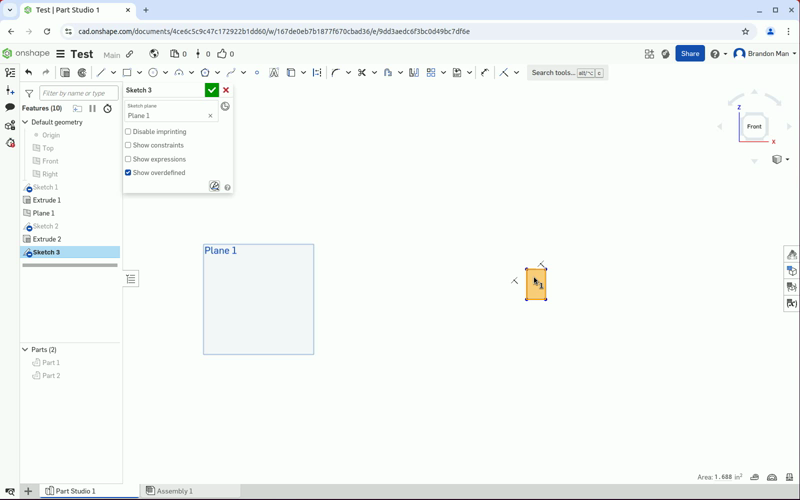
scroll(-6)
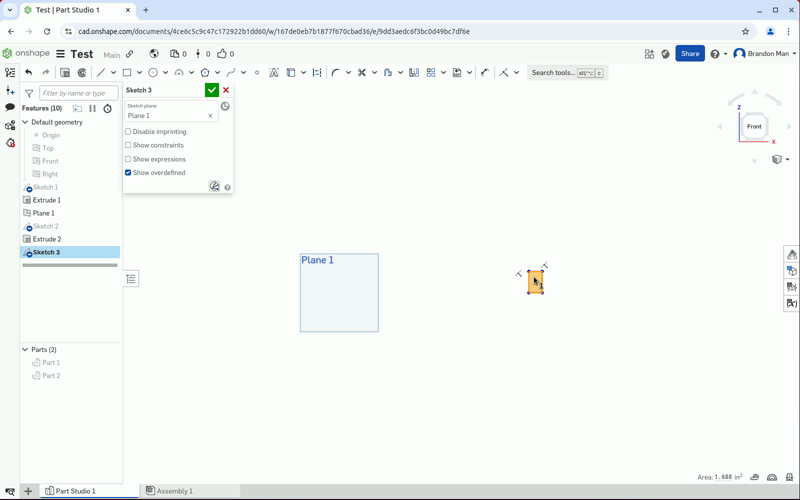
scroll(-6)
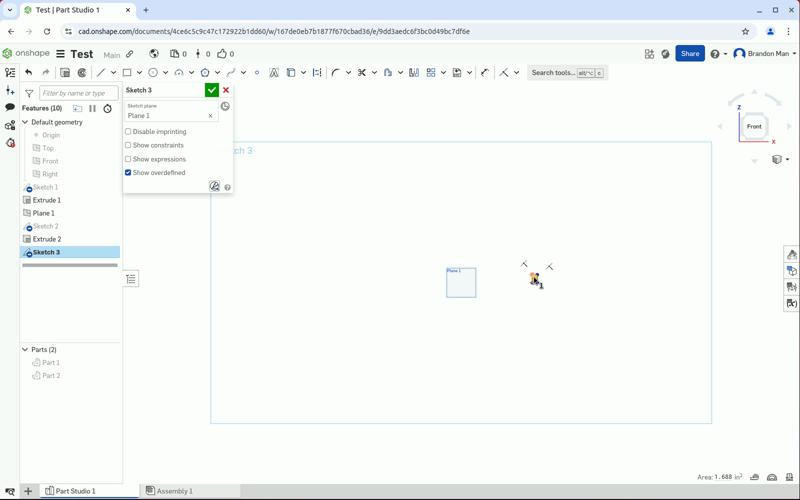
mouse_move(73, 352)
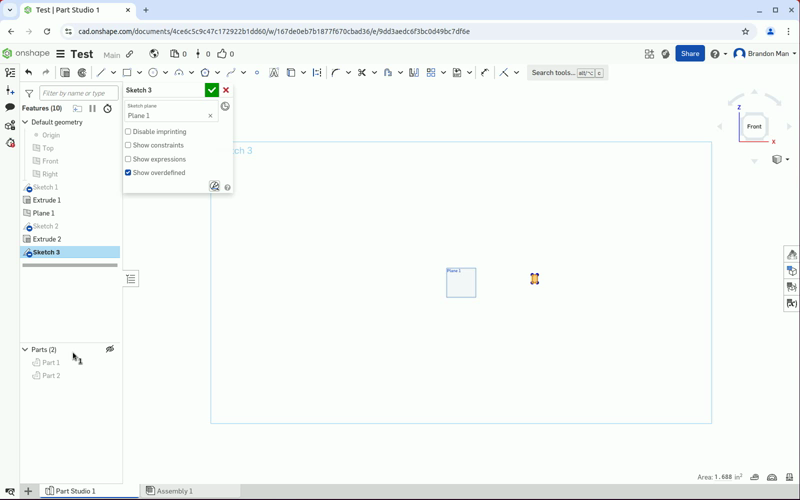
key(shift+y)
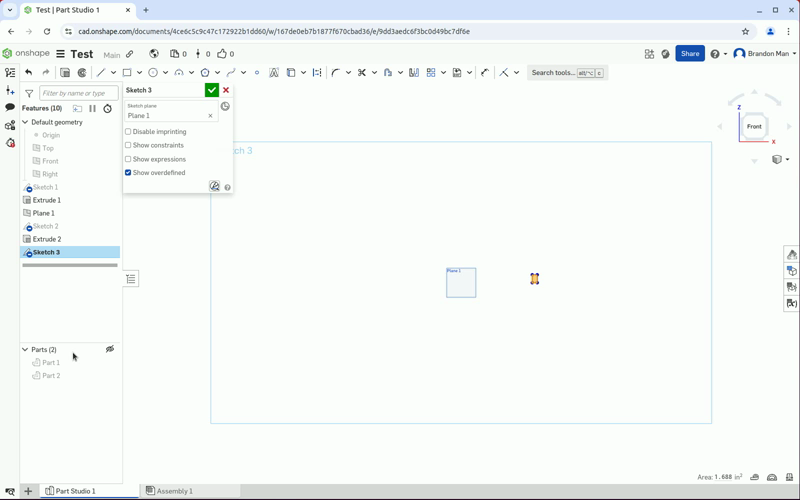
key(shift+e)
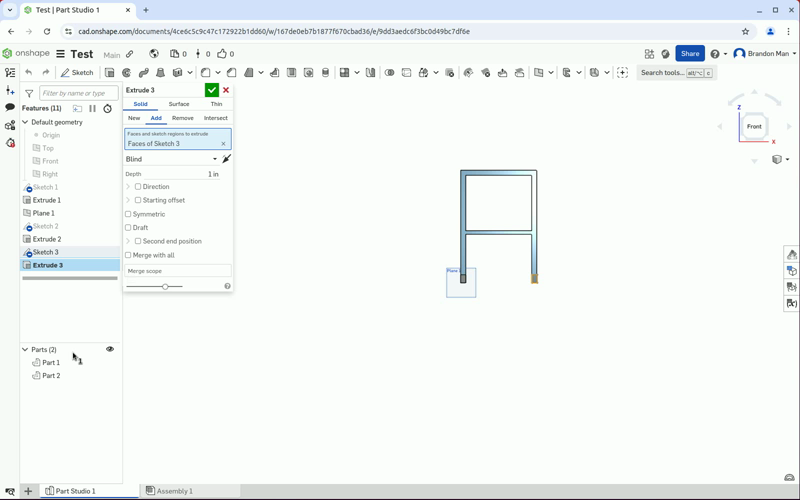
mouse_move(143, 106)
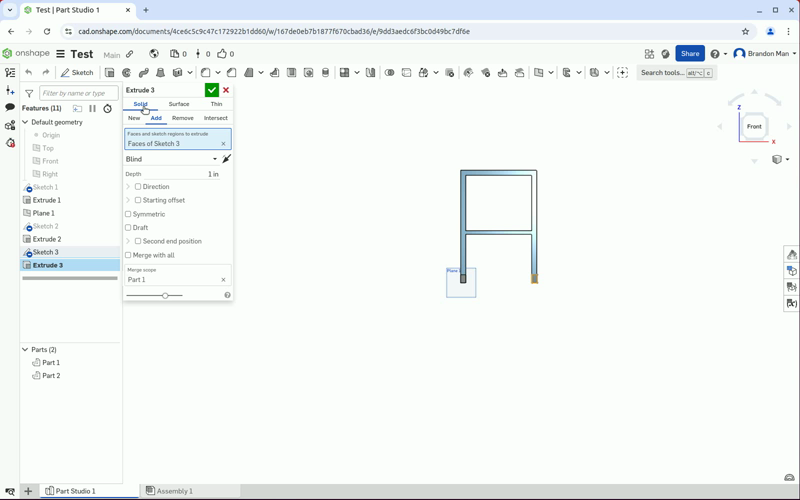
click(143, 106)
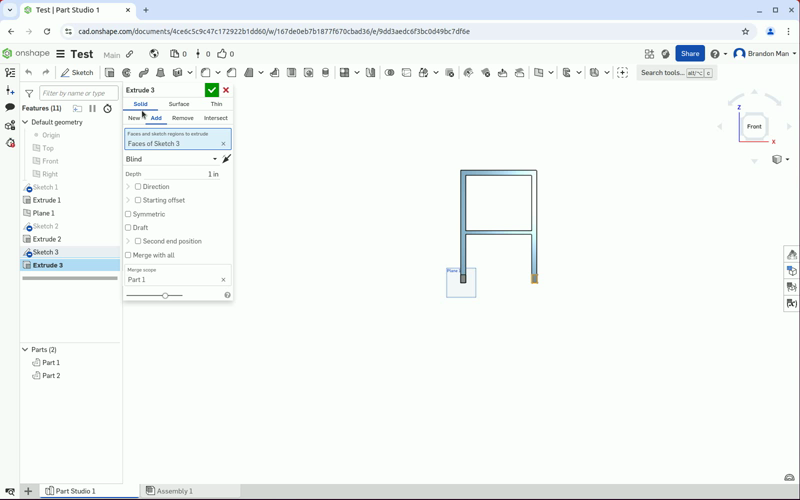
mouse_move(137, 120)
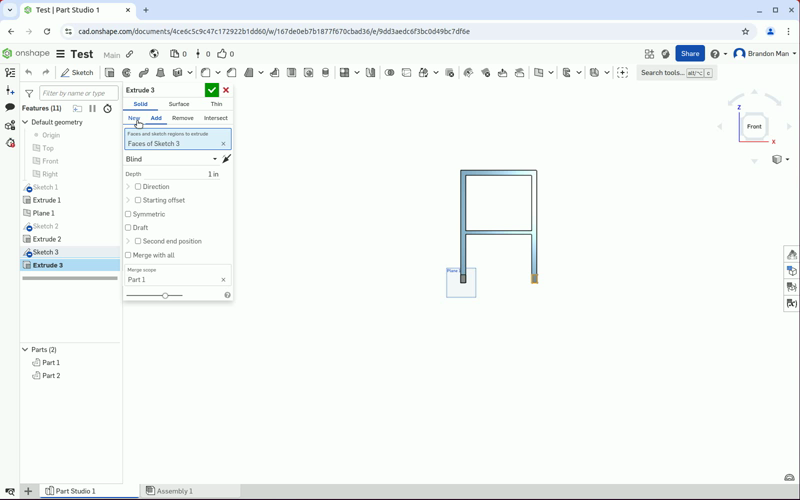
click(137, 120)
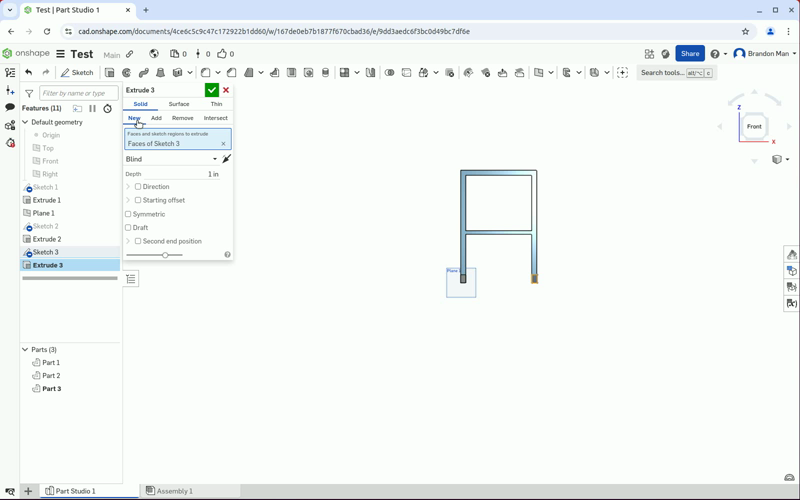
key(tab, 4)
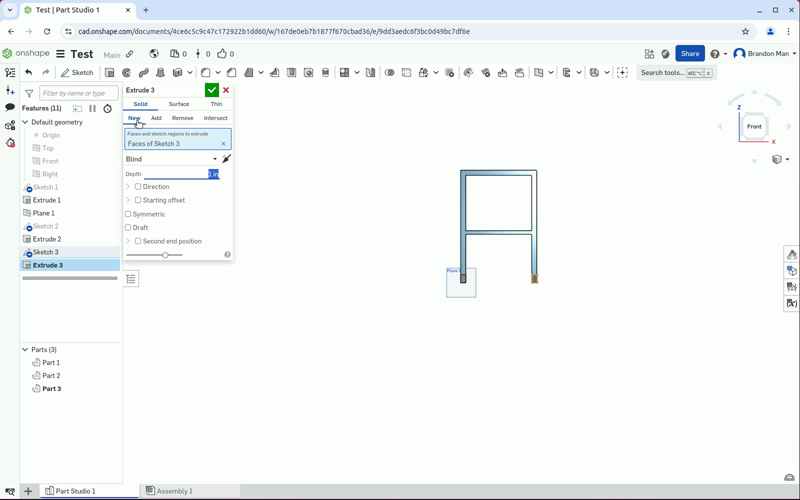
text(7.462)
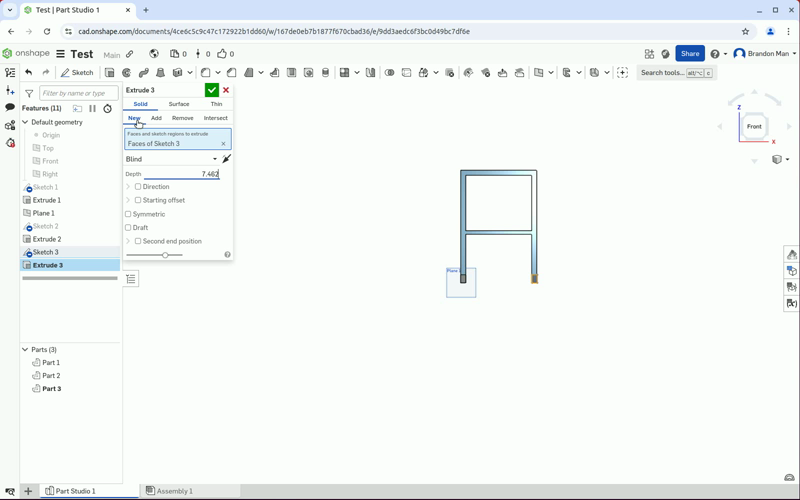
key(enter)
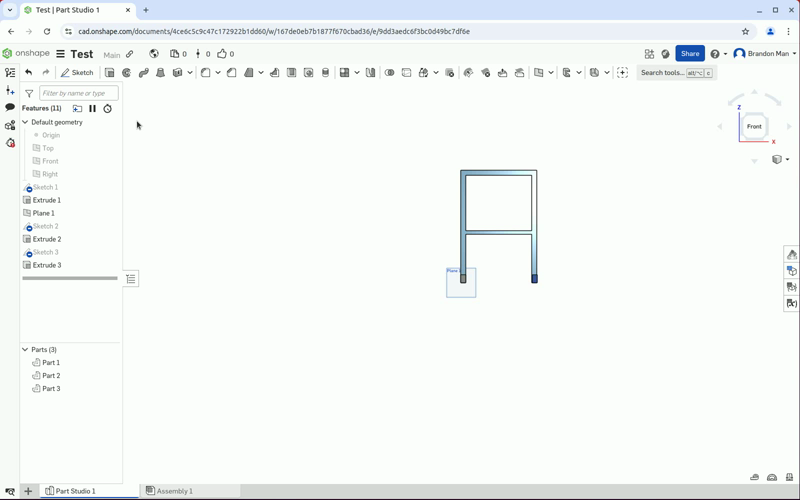
key(shift+h)
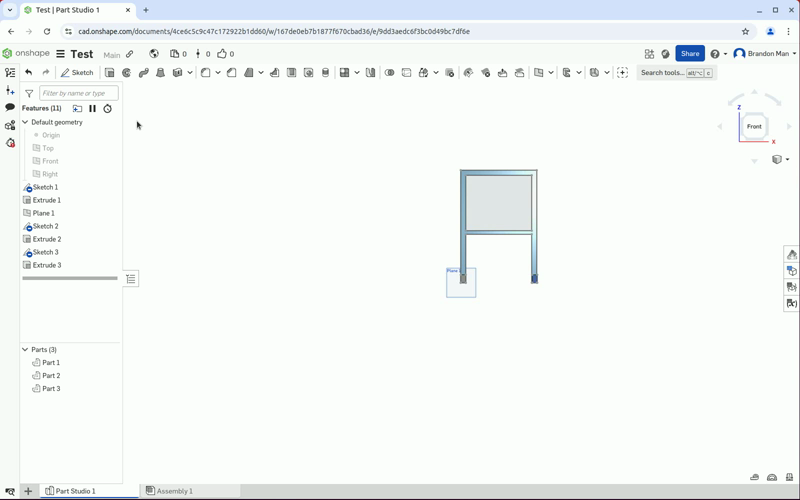
key(shift+h)
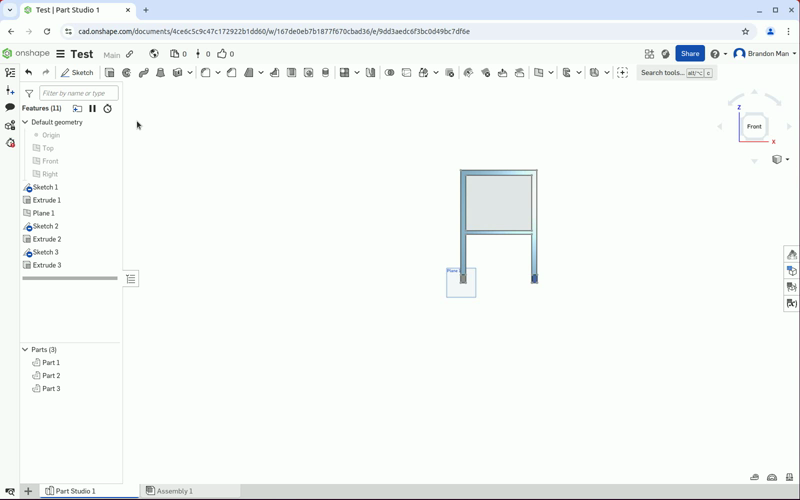
key(shift+7)
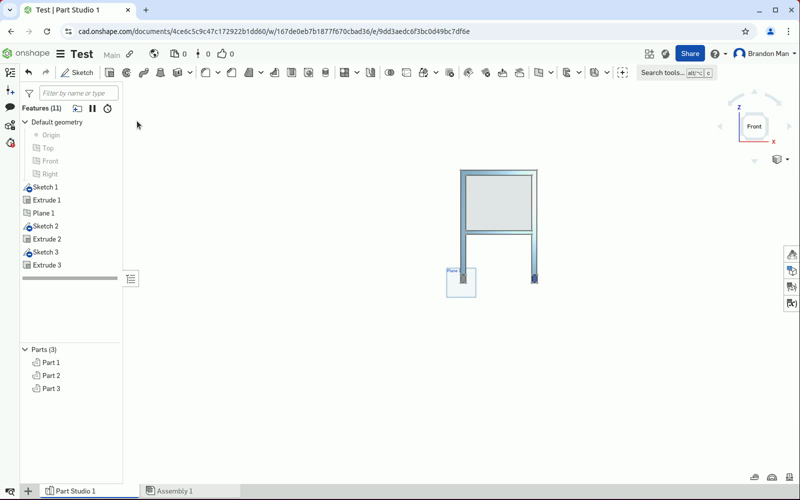
key(left, 2)
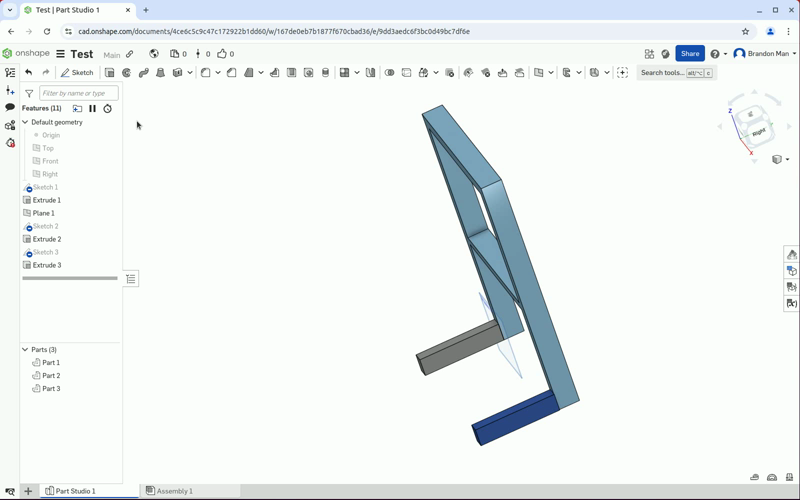
key(down, 2)
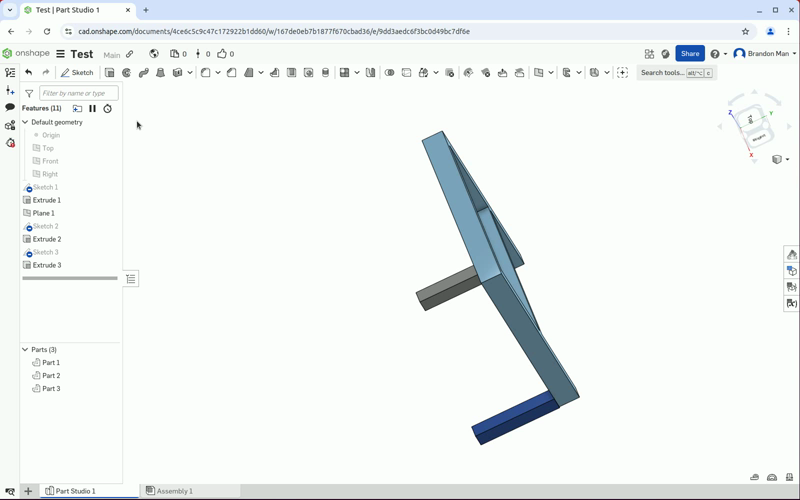
key(up, 2)
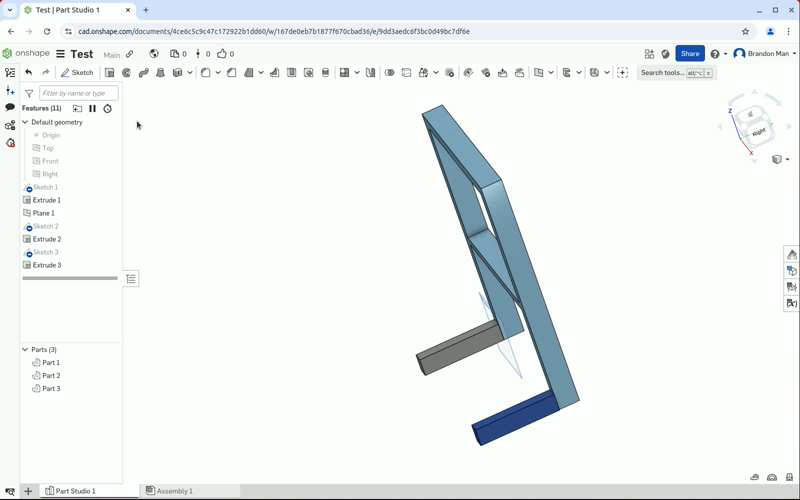
key(right, 2)
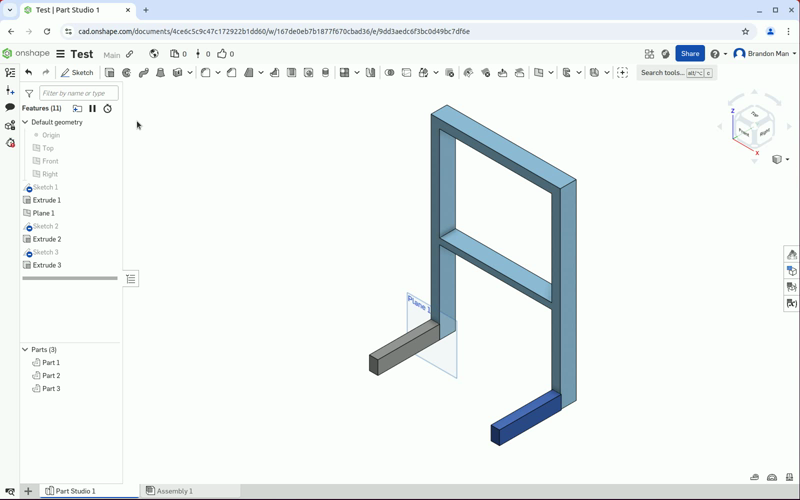
mouse_move(73, 189)
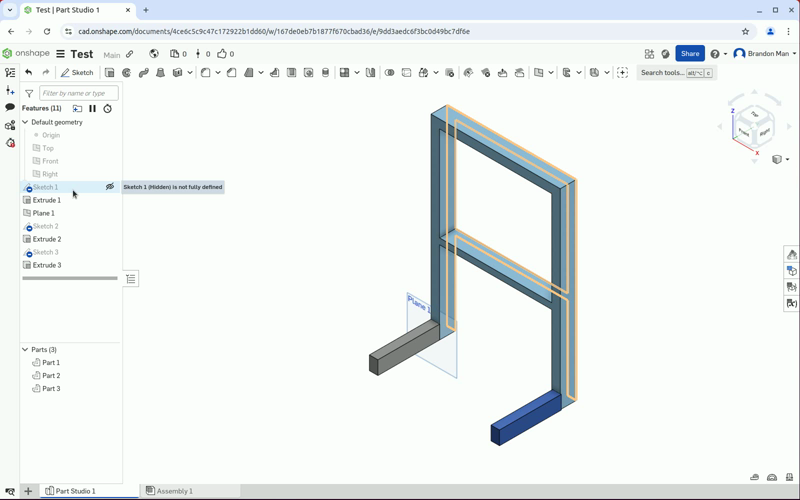
click(73, 189)